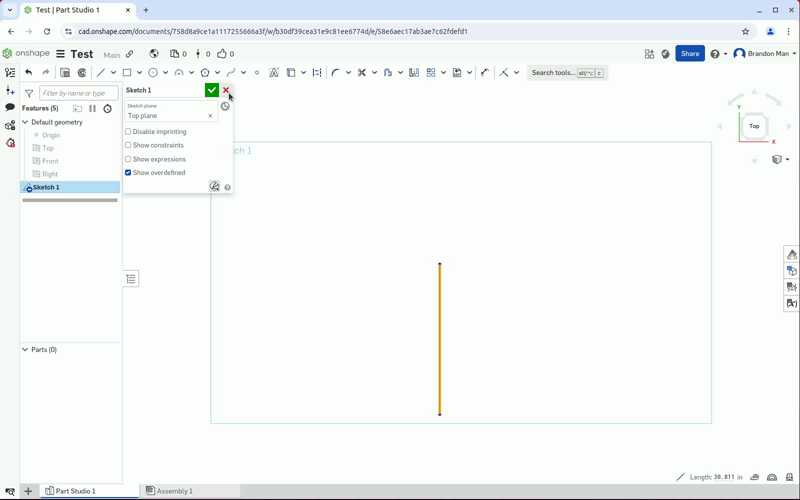
key(shift+h)
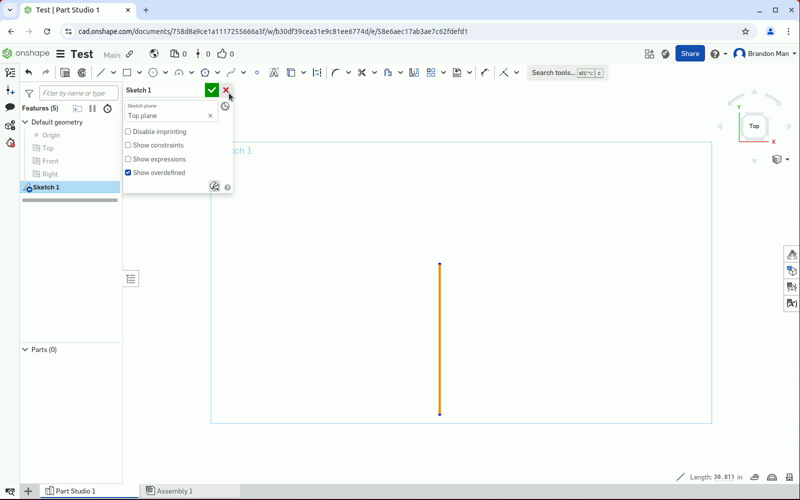
key(shift+s)
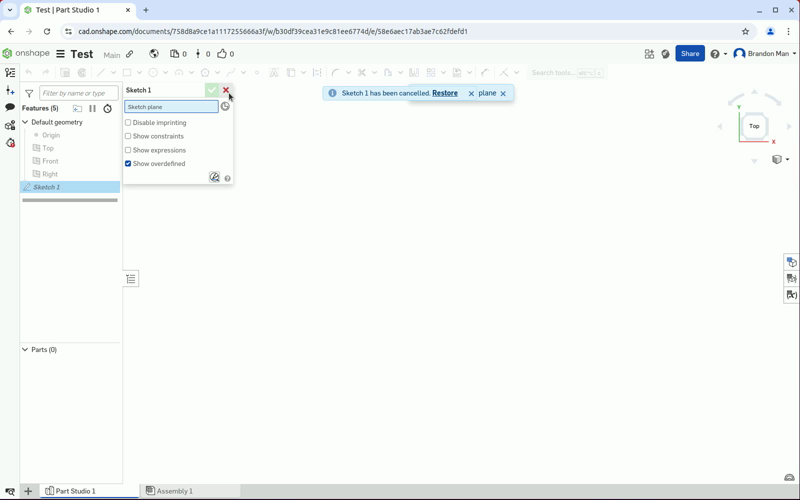
mouse_move(73, 150)
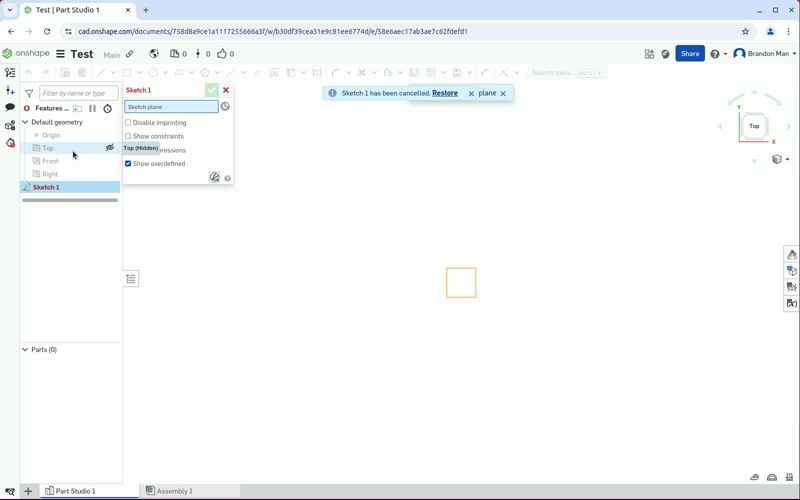
click(73, 150)
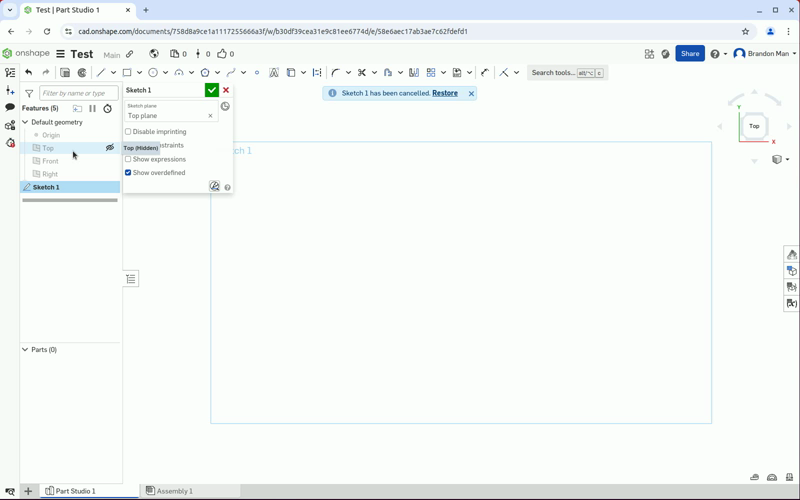
mouse_move(73, 352)
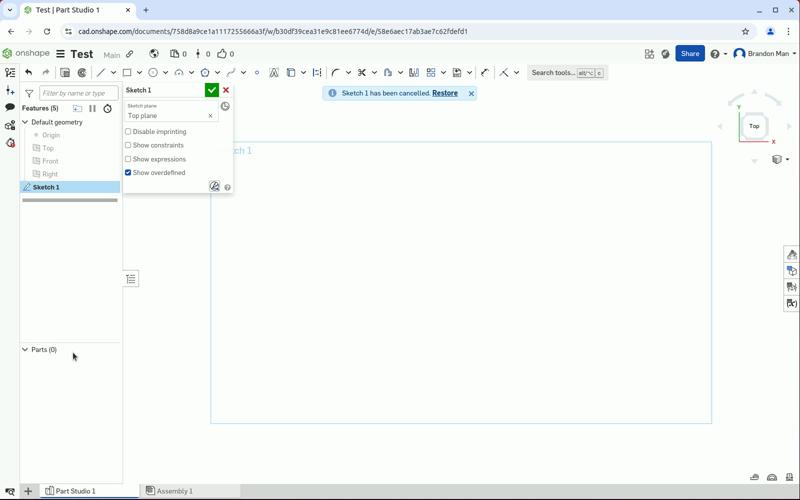
key(y)
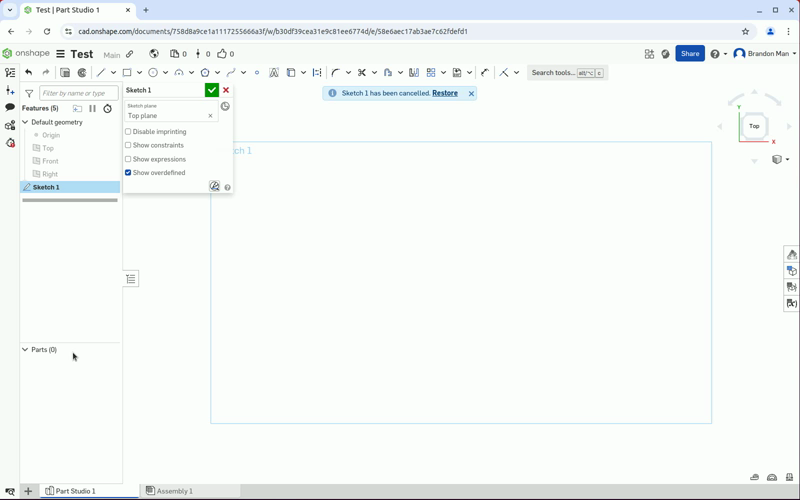
key(c)
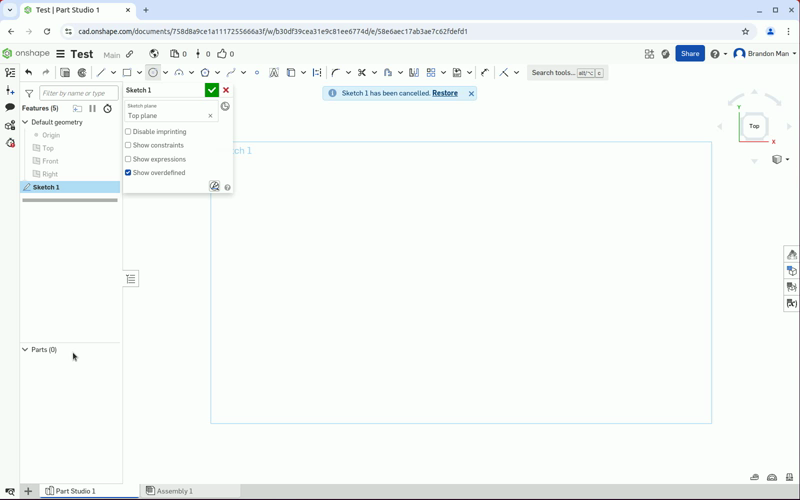
key_down(shift)
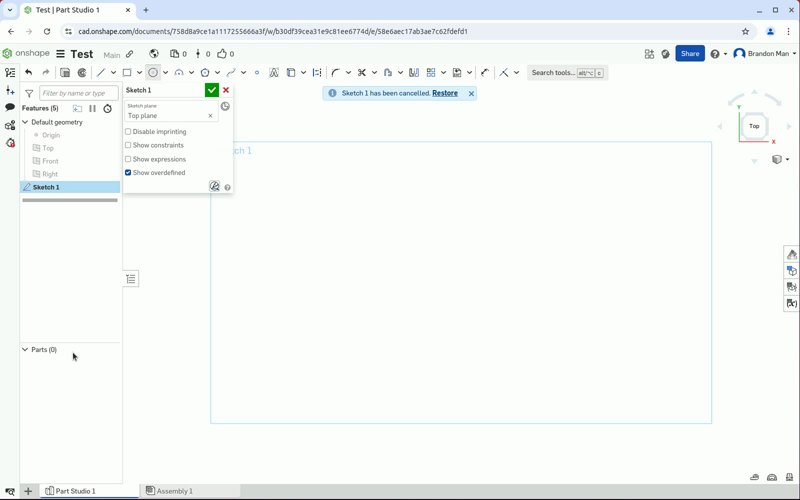
mouse_move(461, 282)
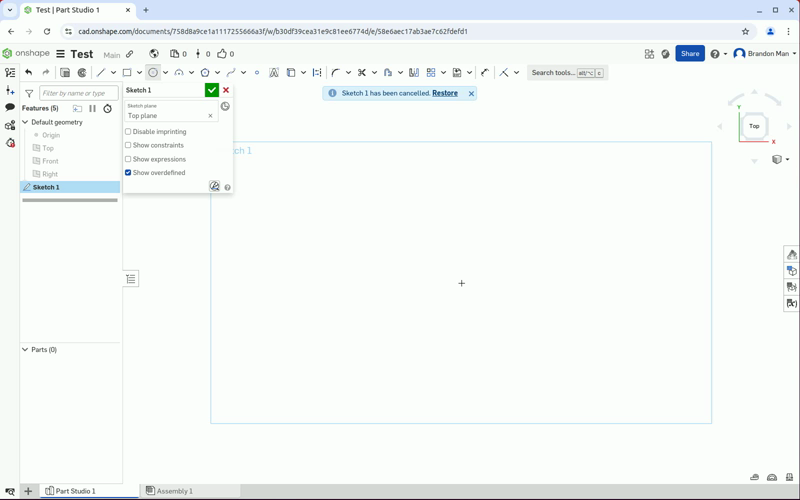
click(461, 282)
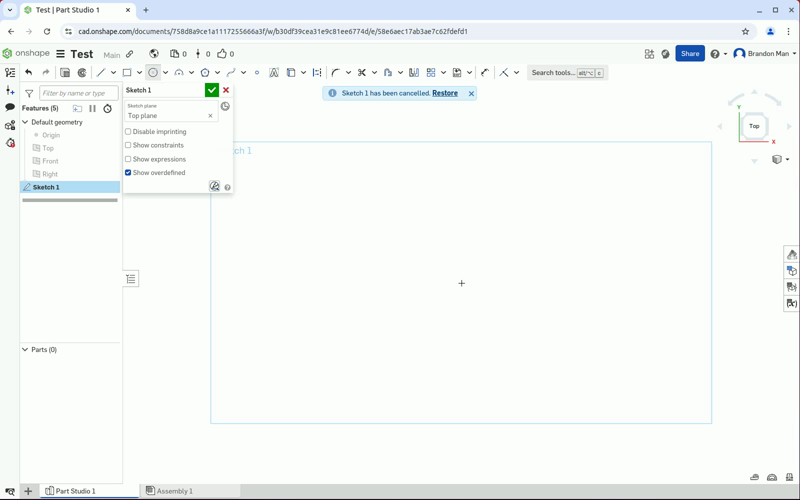
key_up(shift)
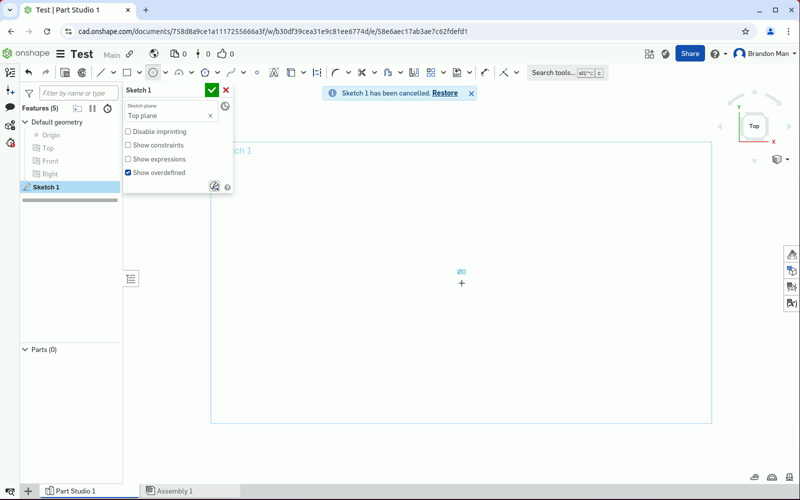
mouse_move(478, 282)
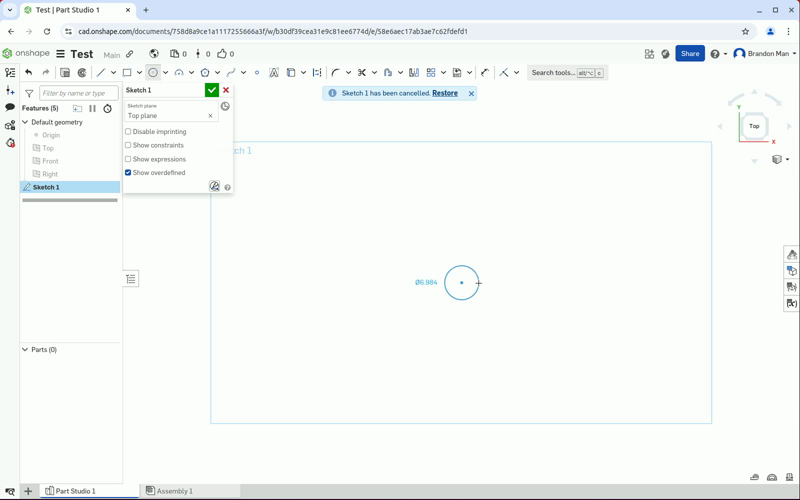
click(478, 282)
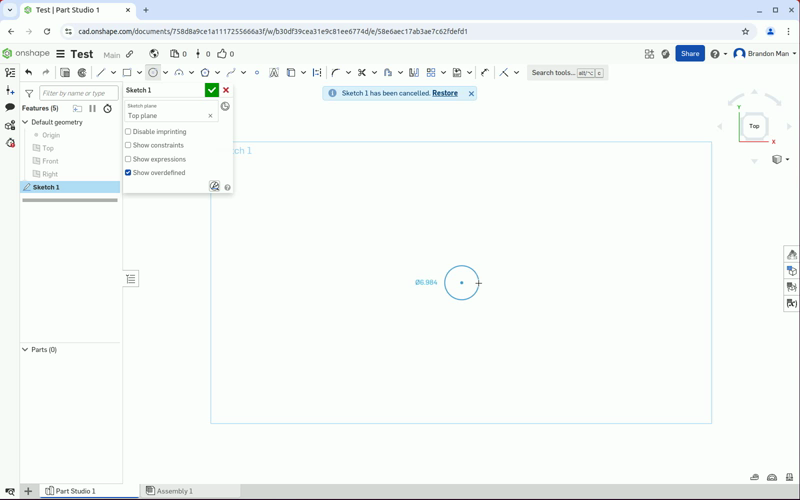
key(esc)
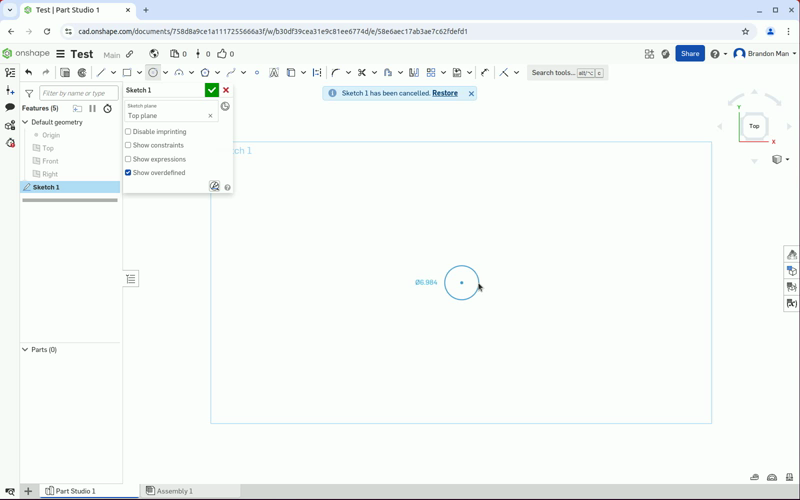
key(a)
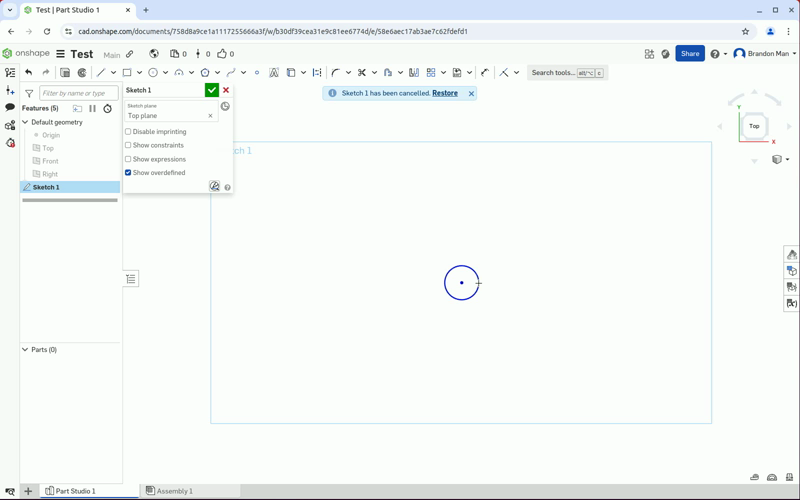
key_down(shift)
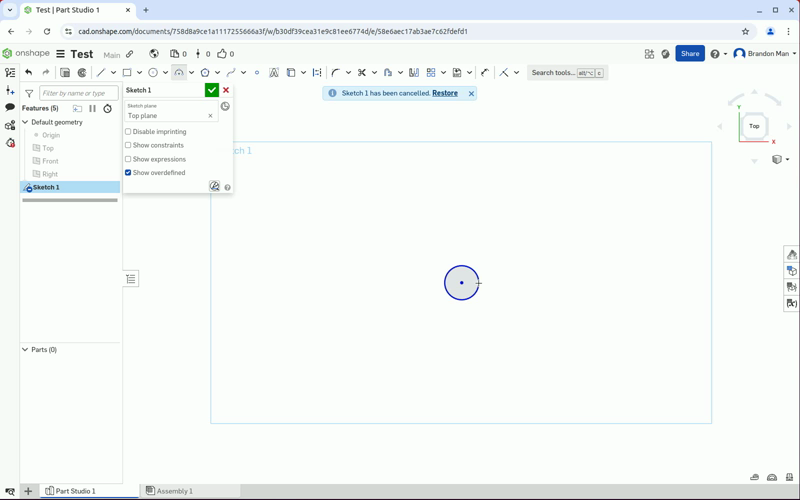
mouse_move(454, 292)
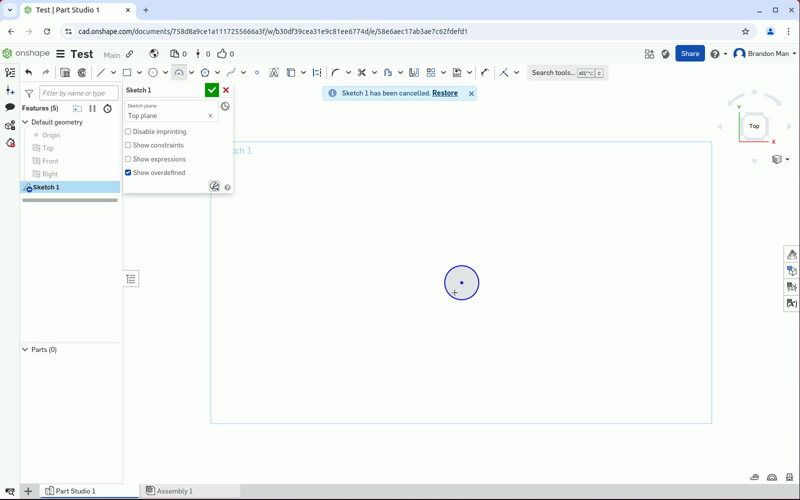
click(454, 292)
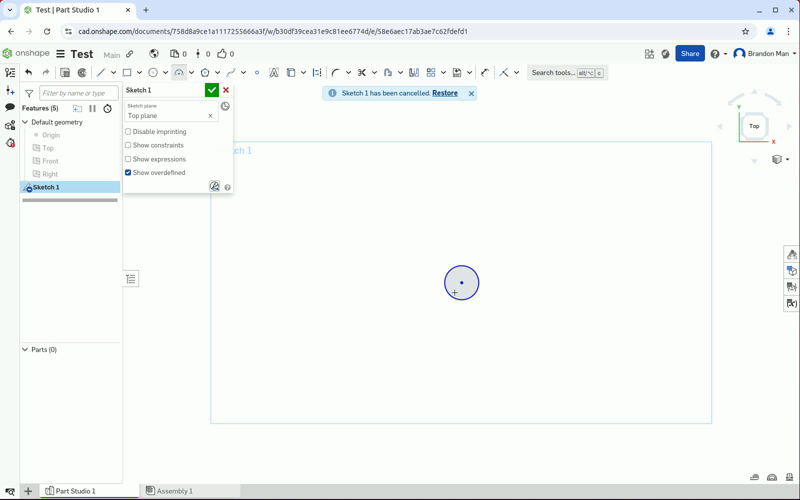
key_up(shift)
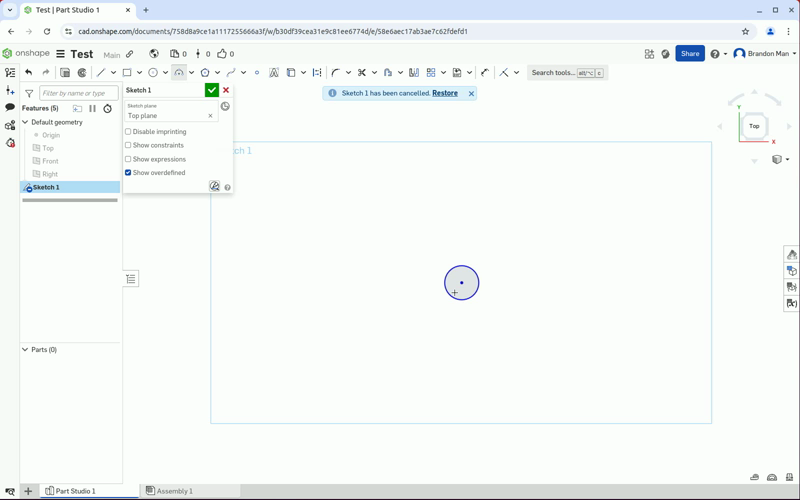
key_down(shift)
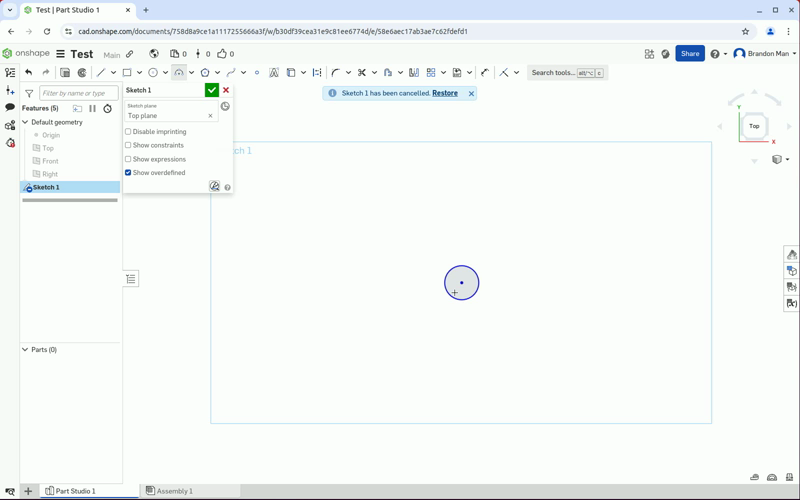
mouse_move(457, 293)
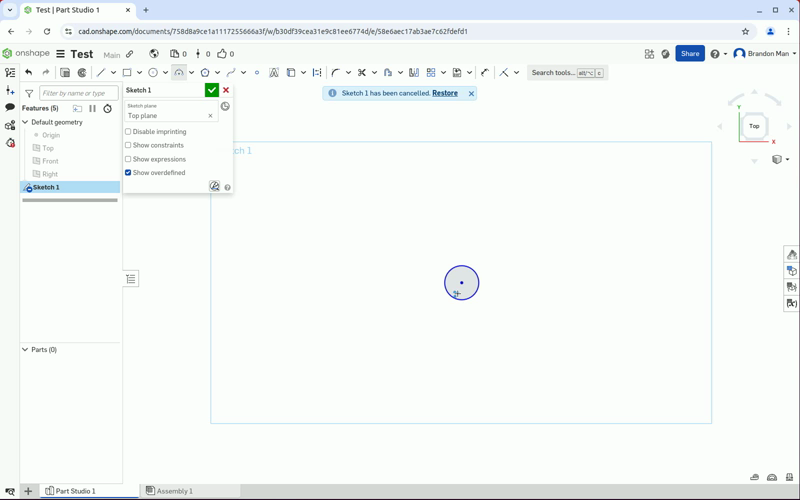
scroll(6)
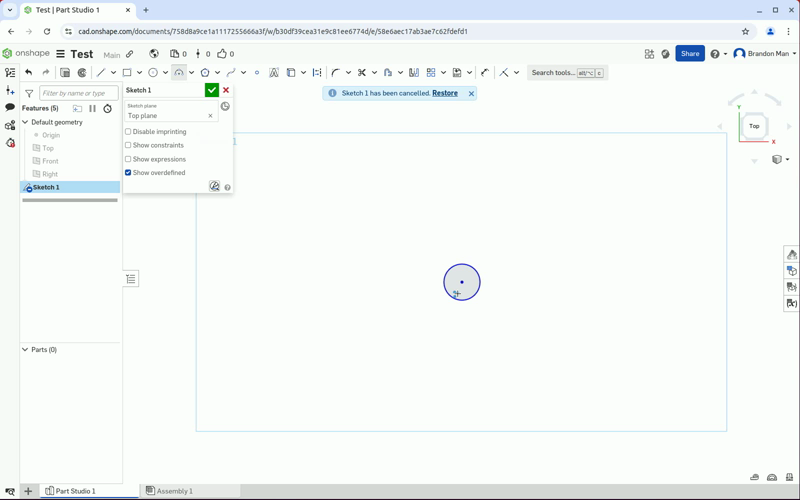
scroll(6)
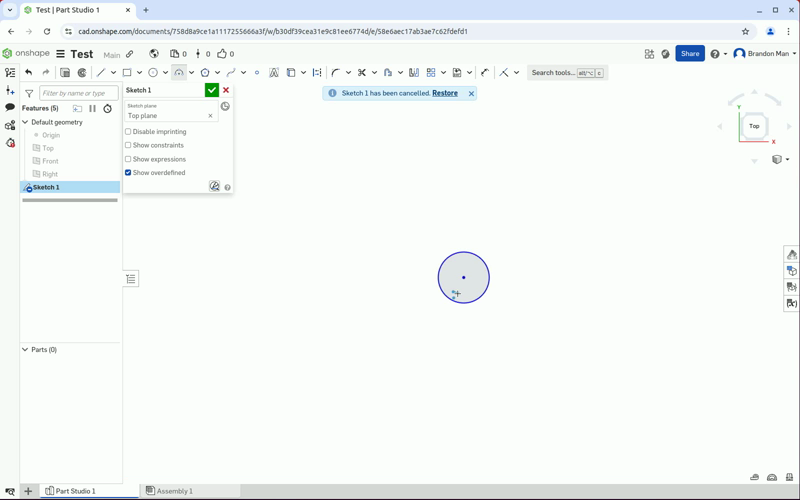
scroll(6)
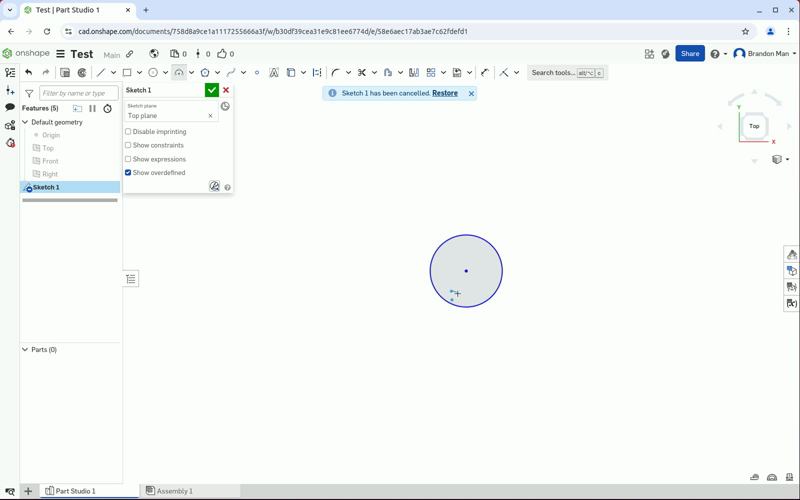
scroll(6)
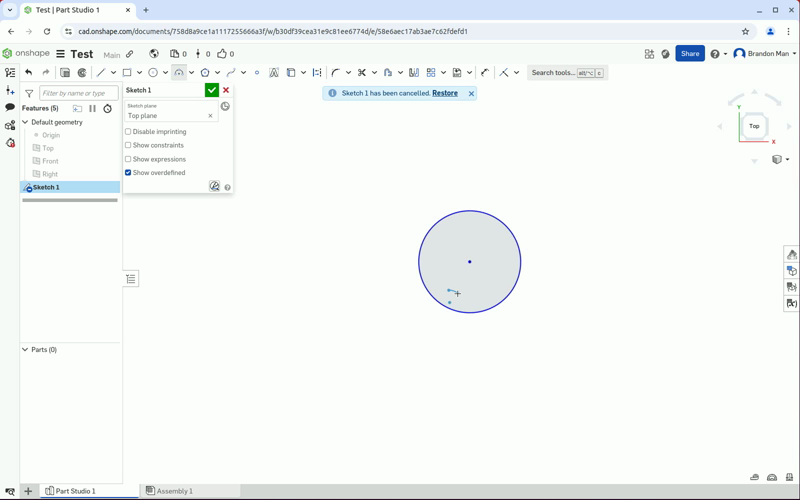
scroll(6)
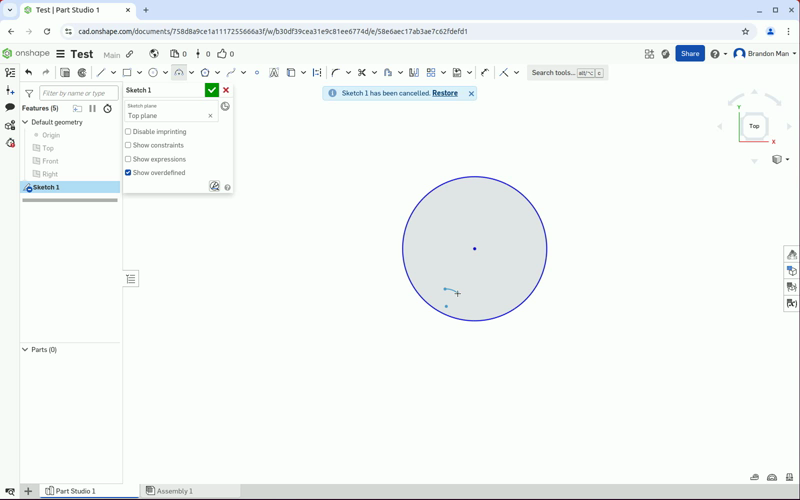
scroll(6)
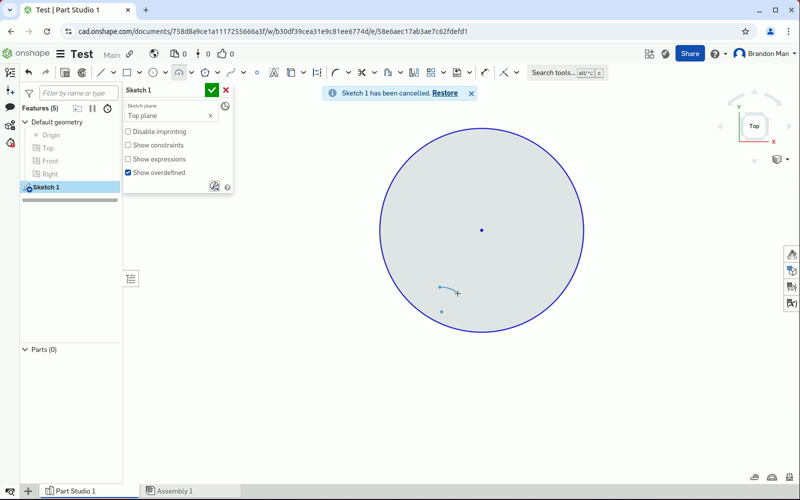
scroll(6)
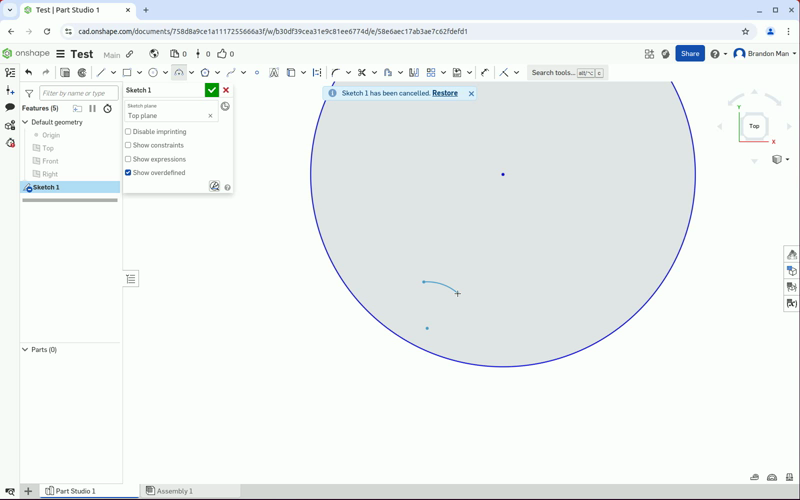
click(457, 293)
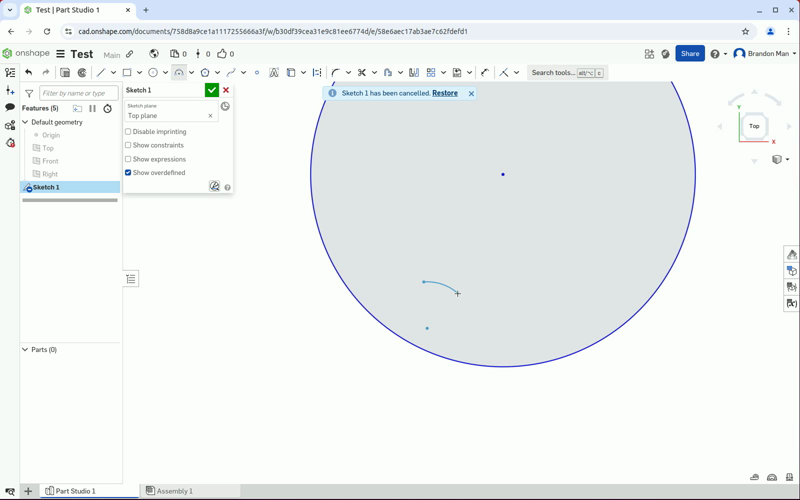
scroll(-6)
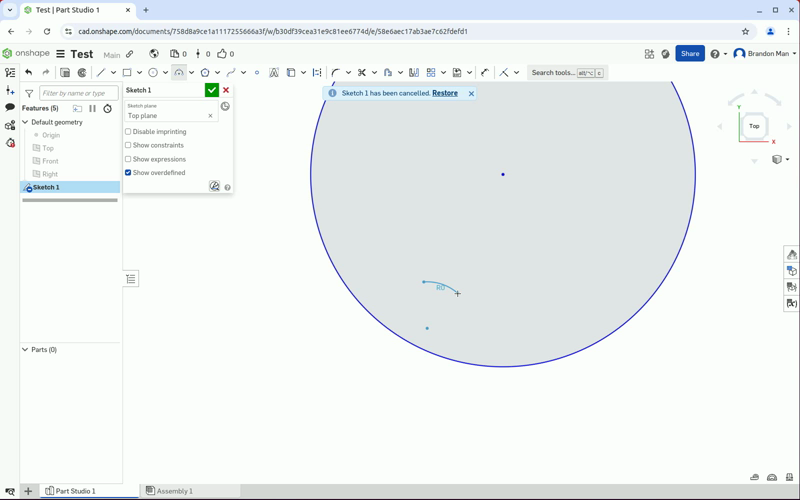
scroll(-6)
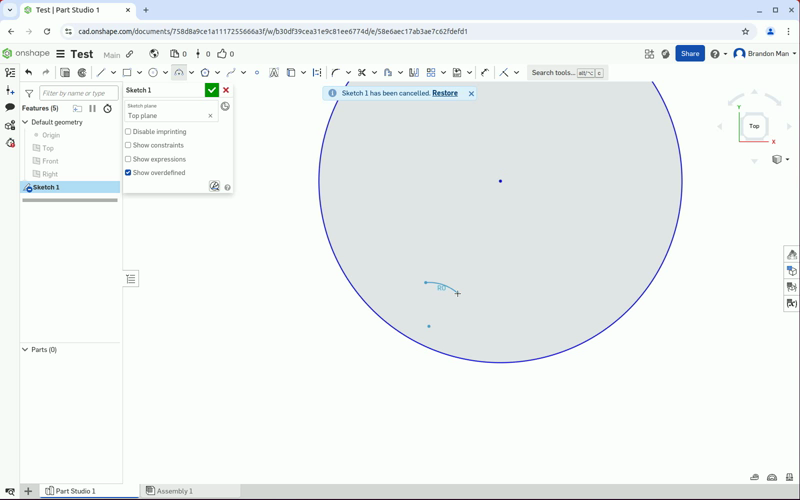
scroll(-6)
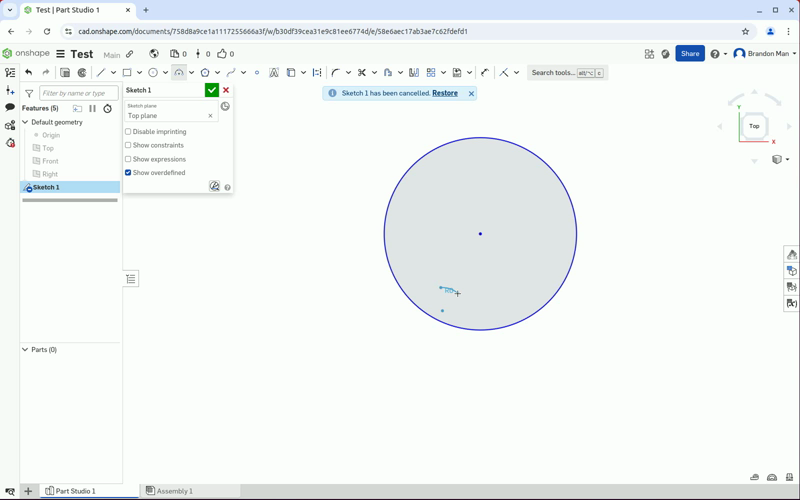
scroll(-6)
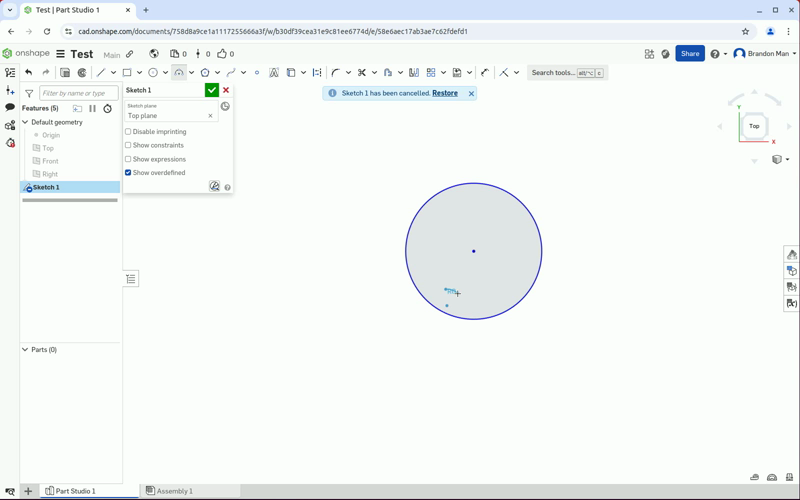
scroll(-6)
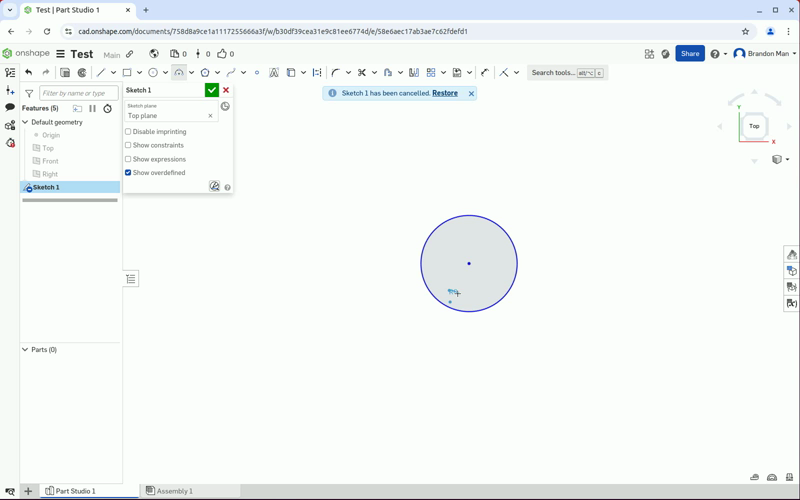
scroll(-6)
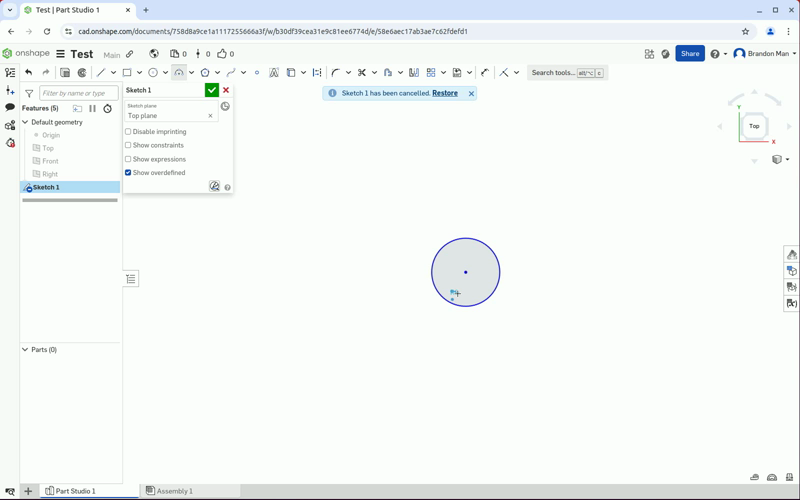
scroll(-6)
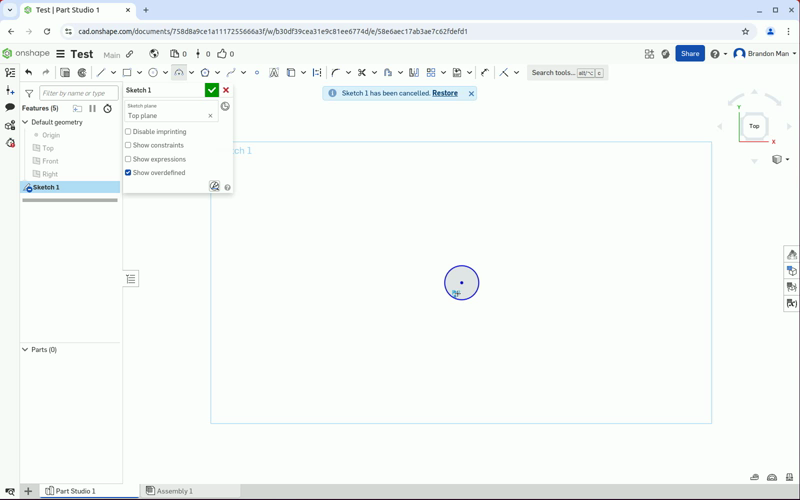
mouse_move(456, 291)
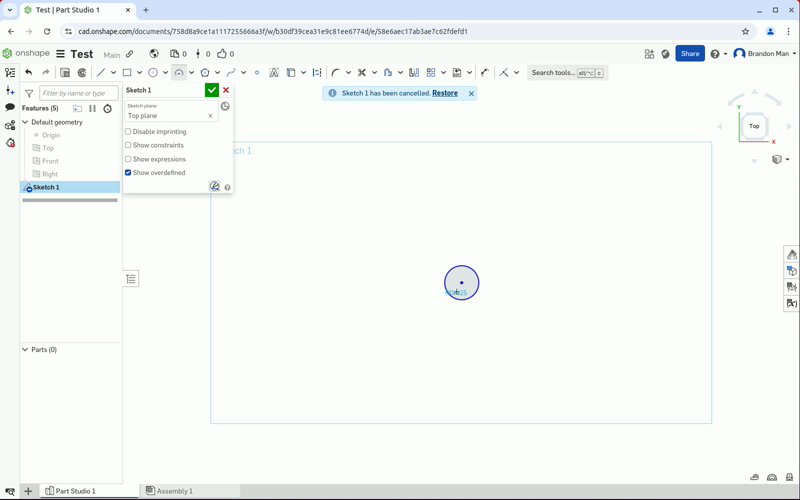
scroll(6)
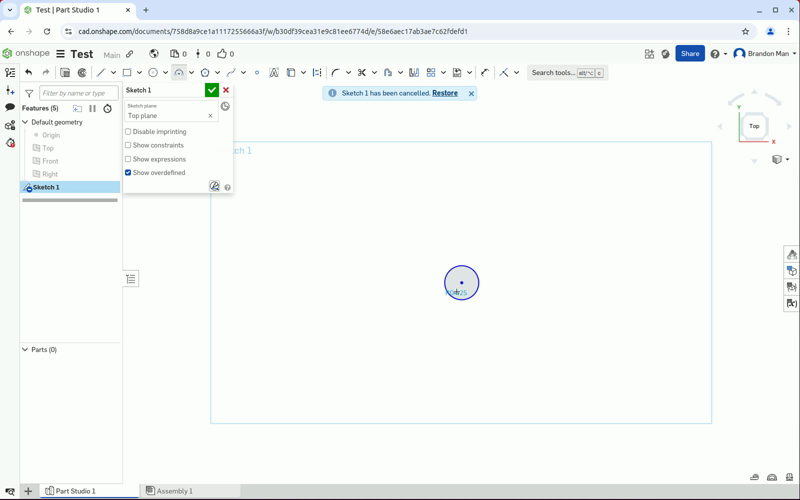
scroll(6)
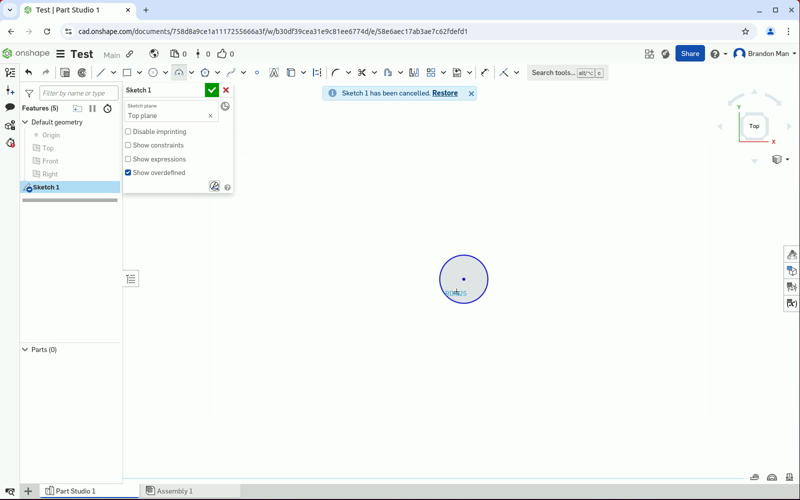
scroll(6)
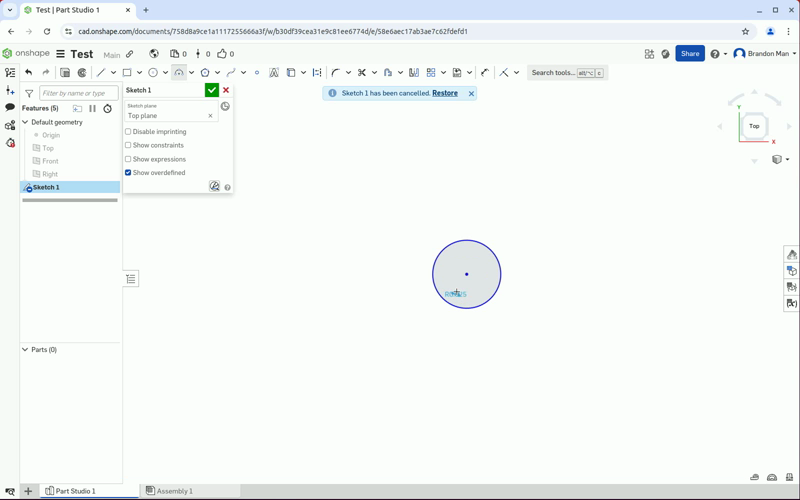
scroll(6)
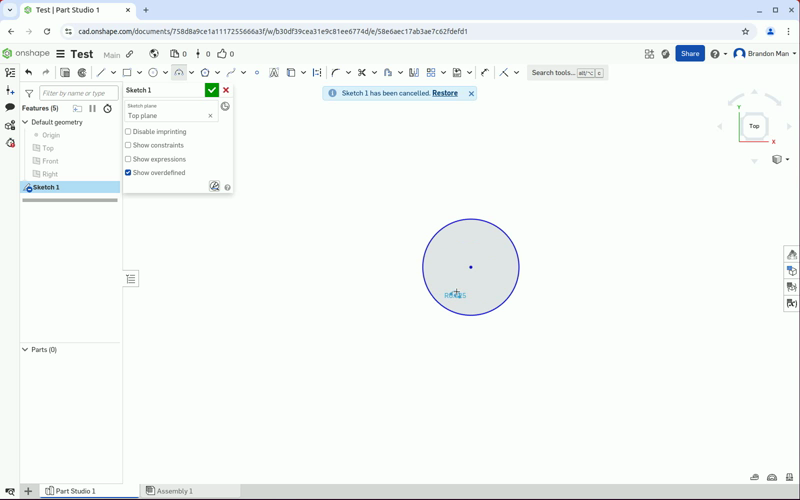
scroll(6)
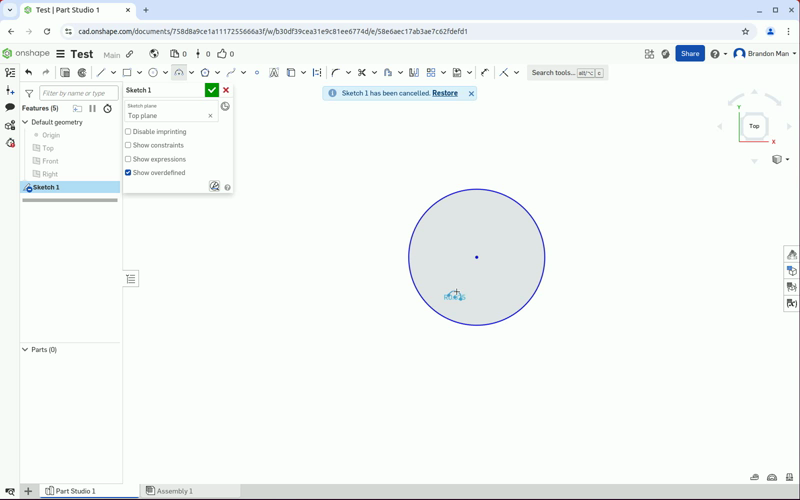
scroll(6)
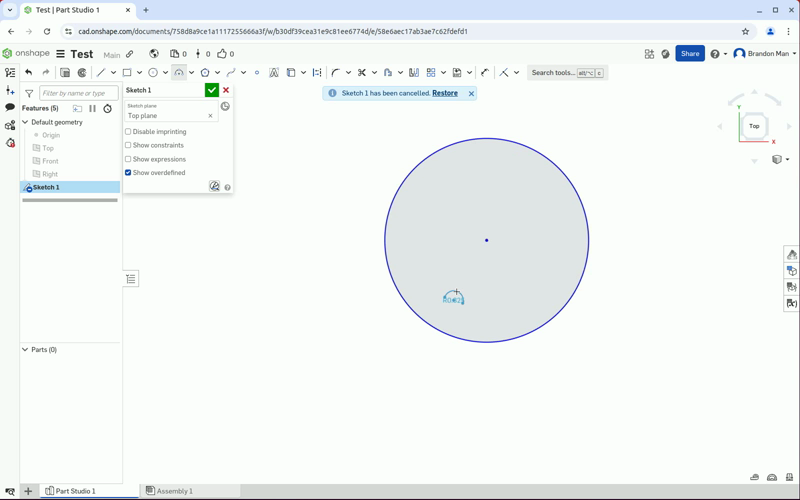
scroll(6)
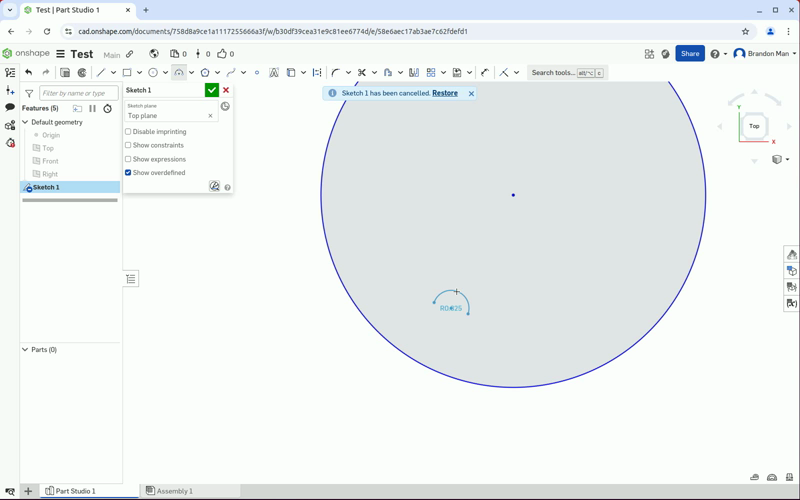
click(456, 291)
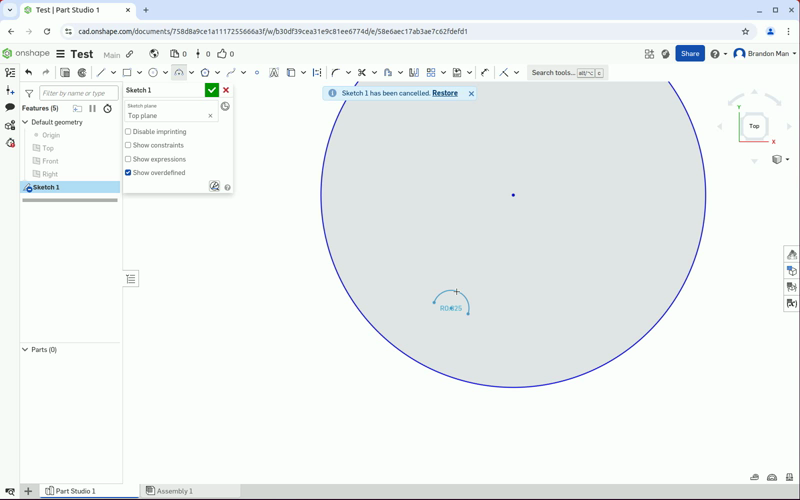
scroll(-6)
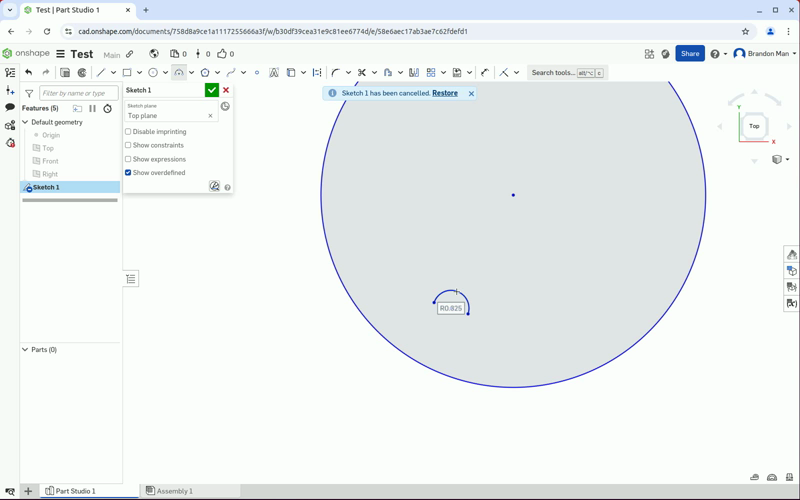
scroll(-6)
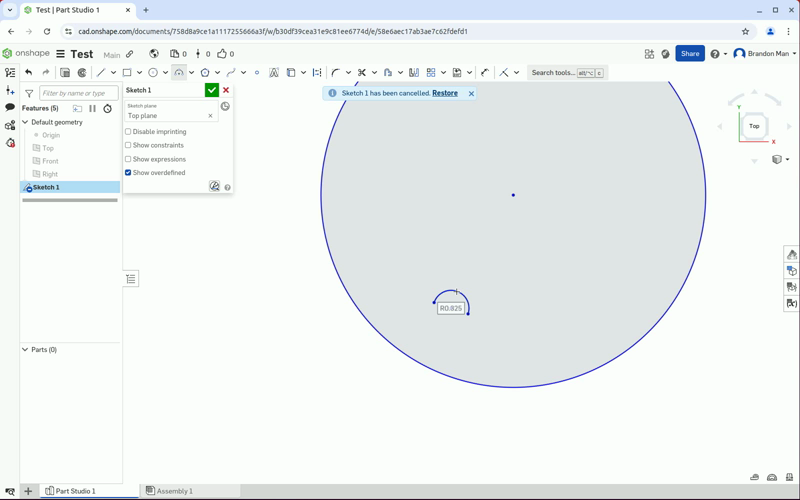
scroll(-6)
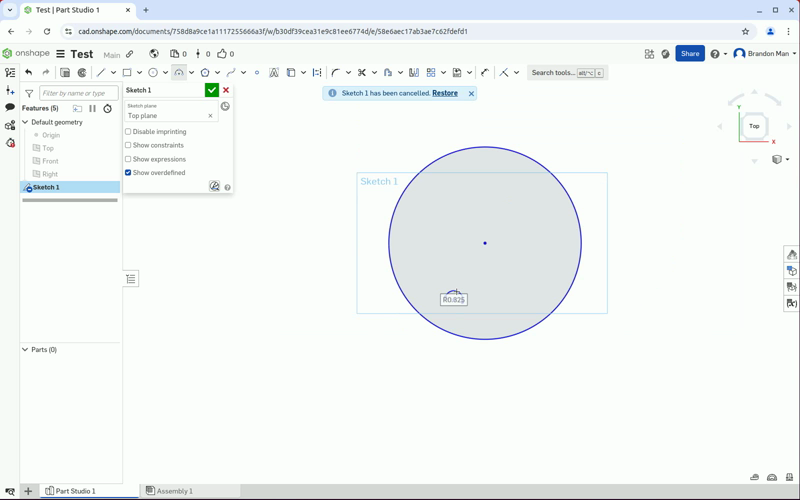
scroll(-6)
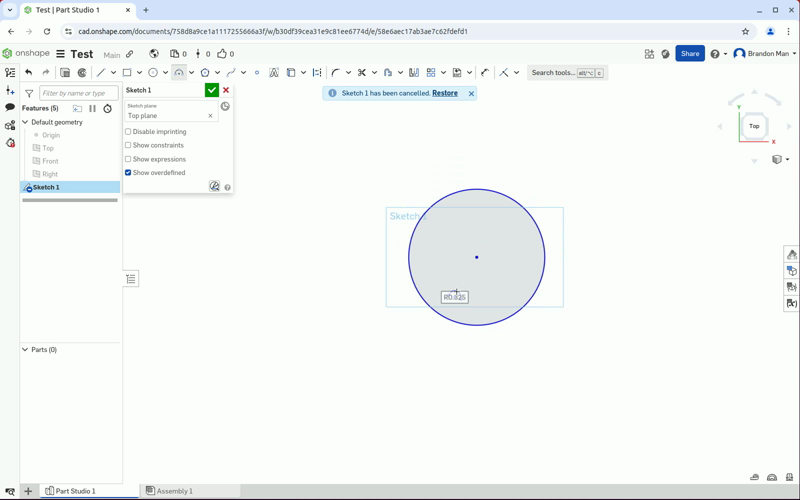
scroll(-6)
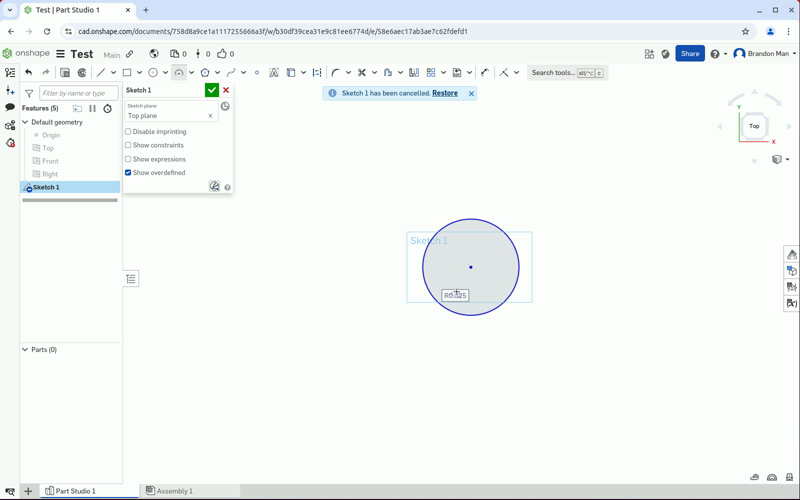
scroll(-6)
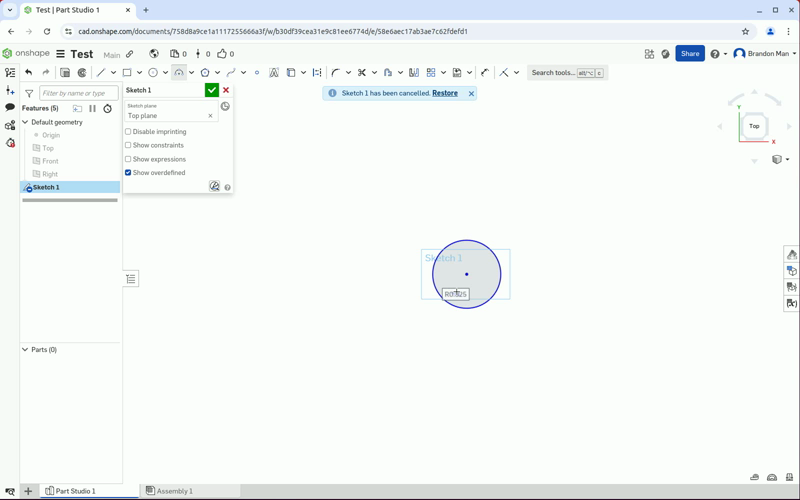
scroll(-6)
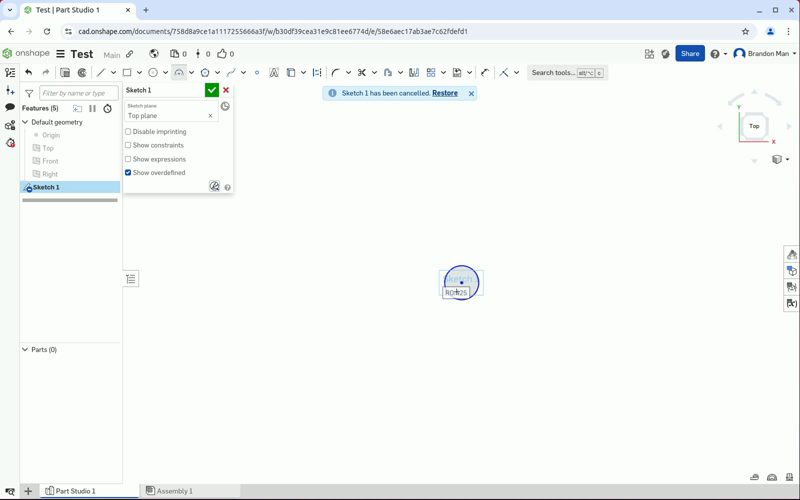
key_up(shift)
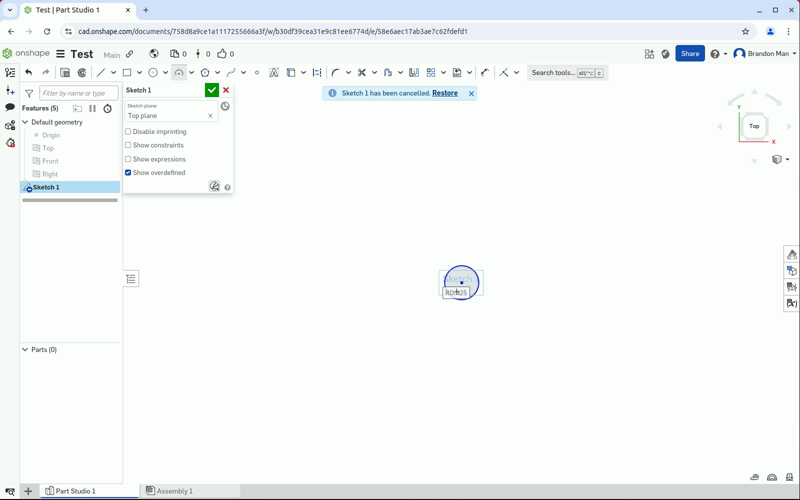
mouse_move(457, 293)
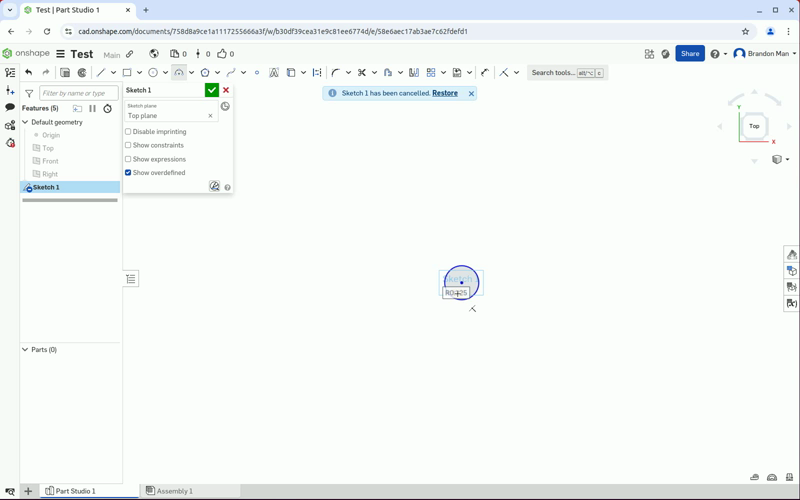
scroll(6)
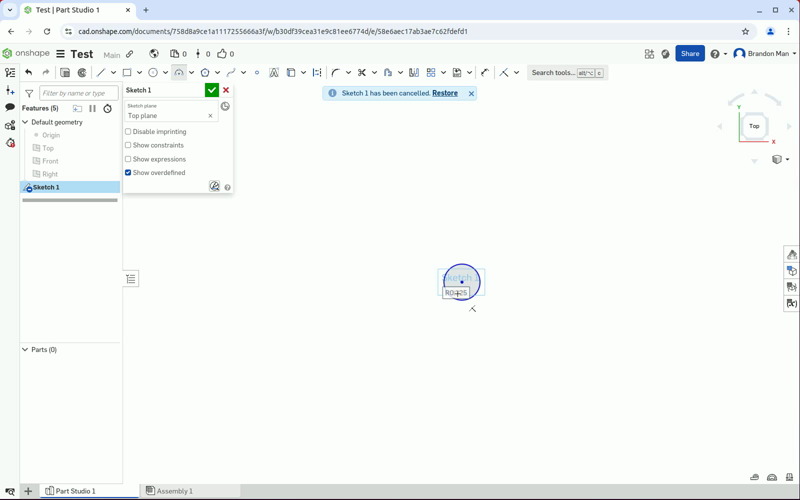
scroll(6)
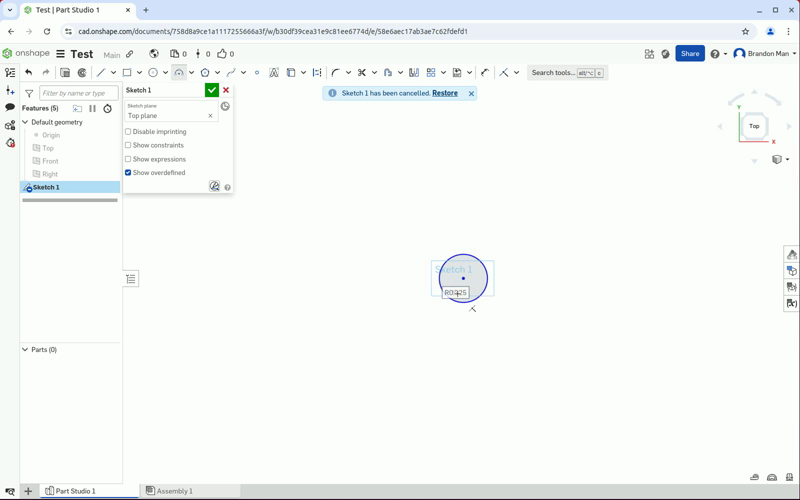
scroll(6)
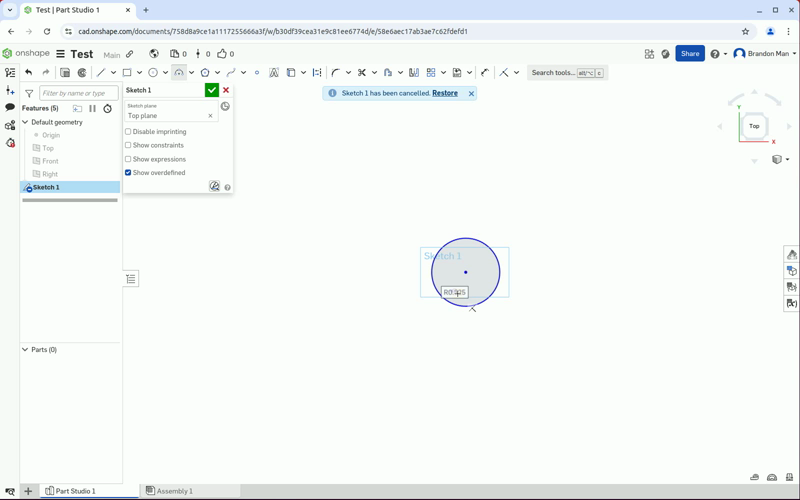
scroll(6)
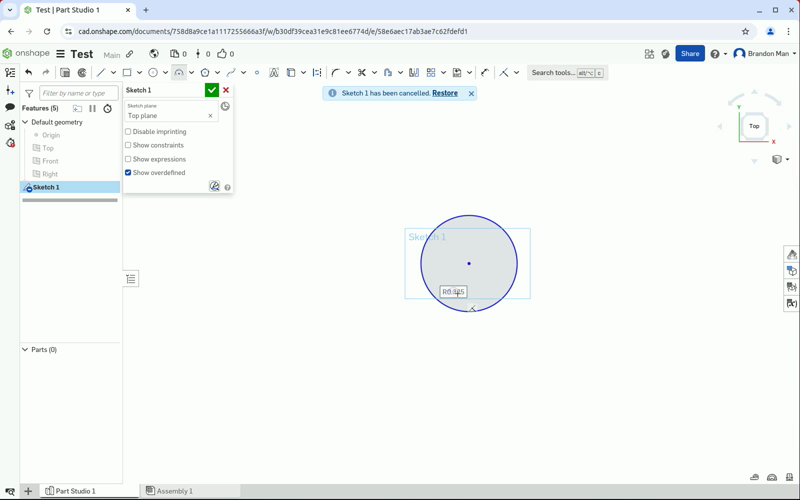
scroll(6)
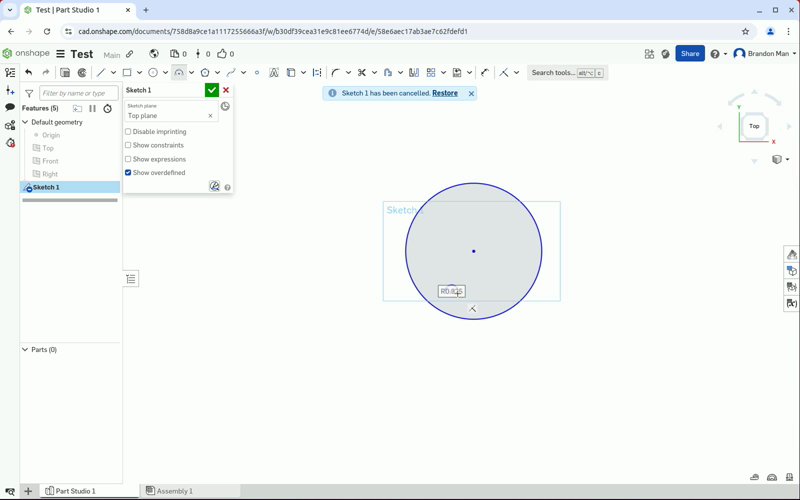
scroll(6)
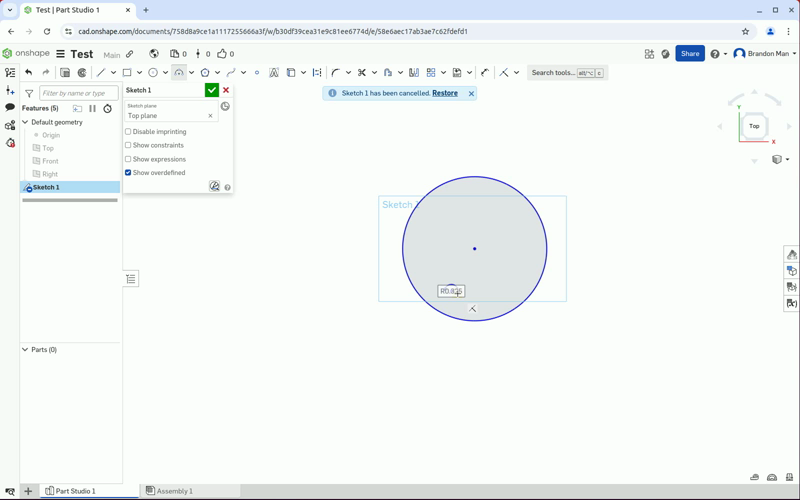
scroll(6)
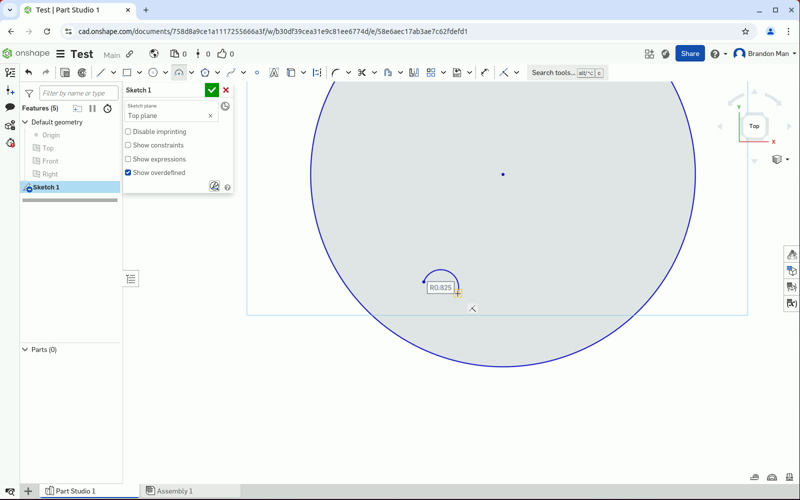
click(457, 293)
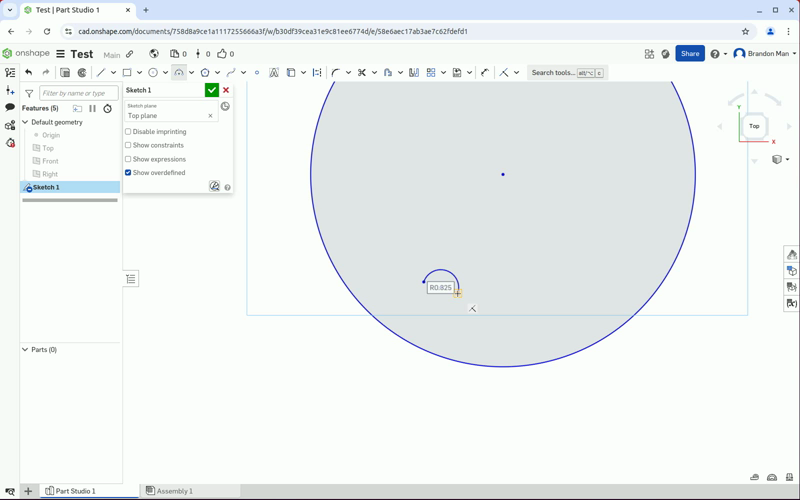
scroll(-6)
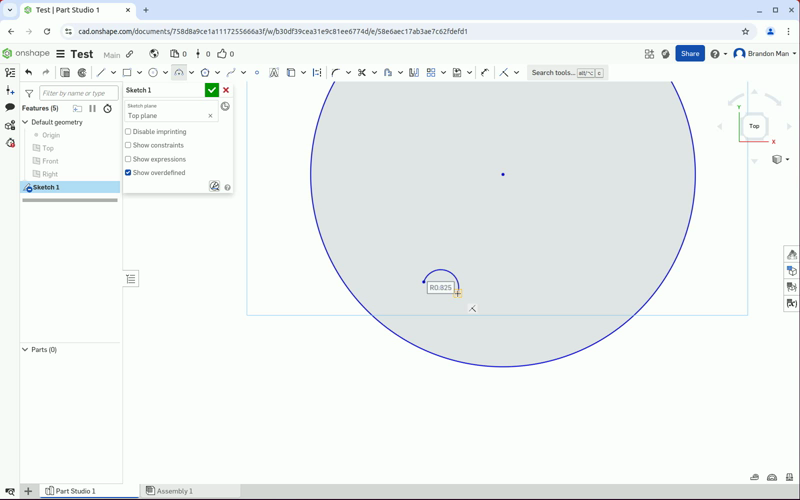
scroll(-6)
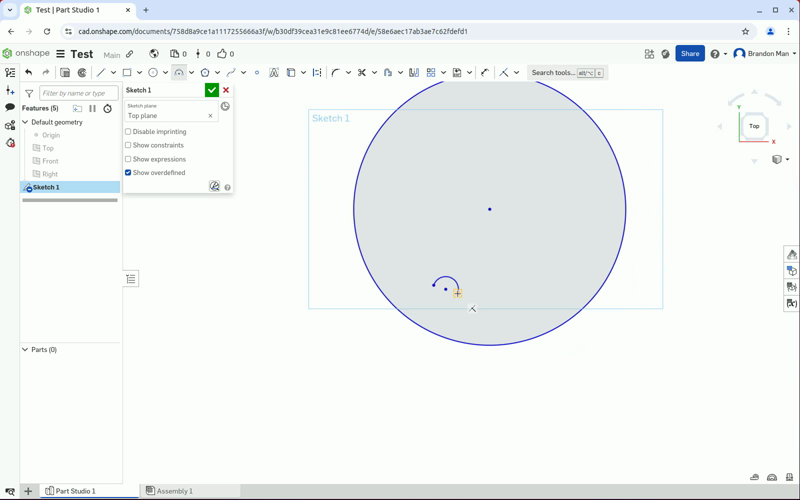
scroll(-6)
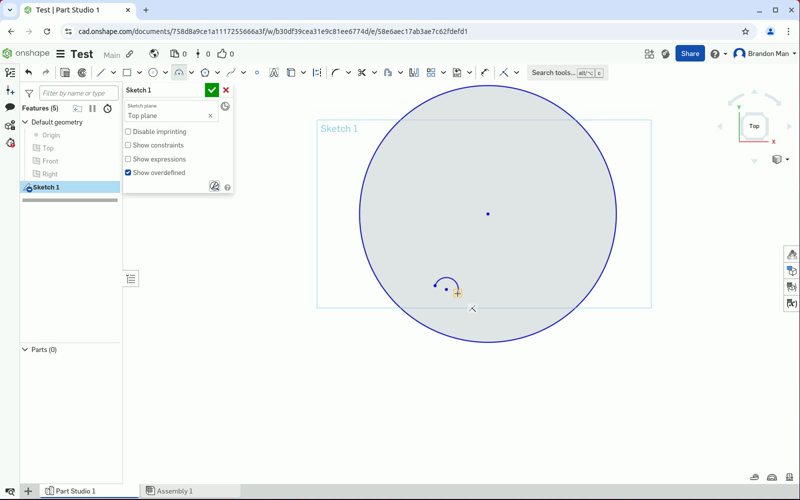
scroll(-6)
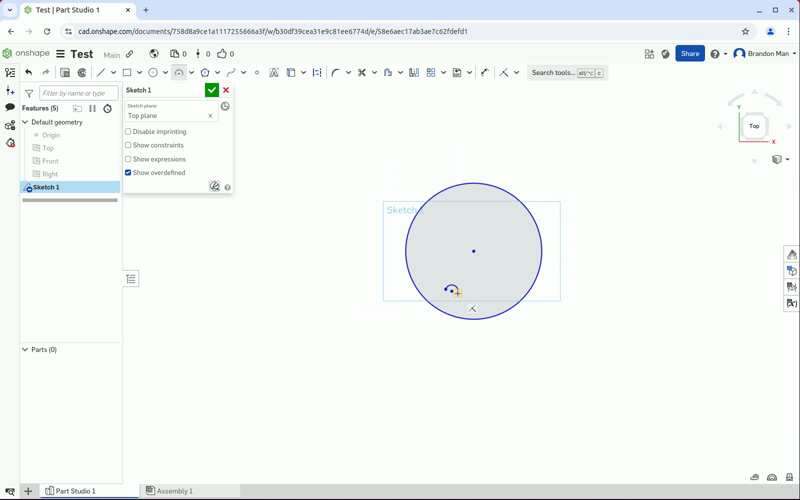
scroll(-6)
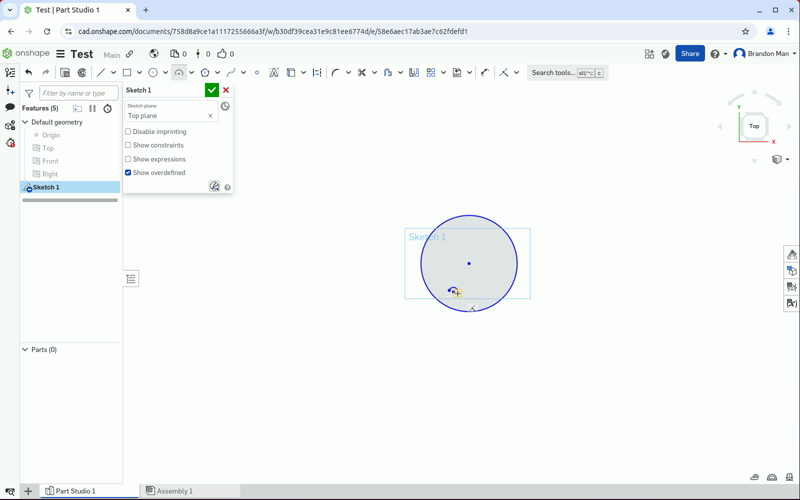
scroll(-6)
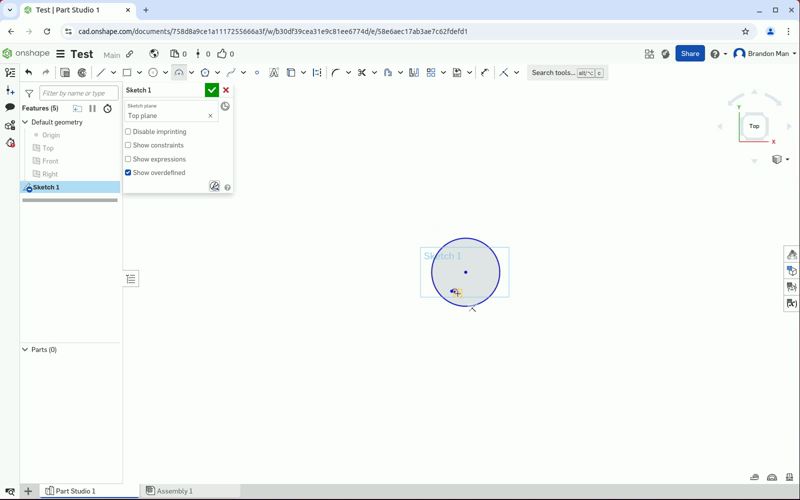
scroll(-6)
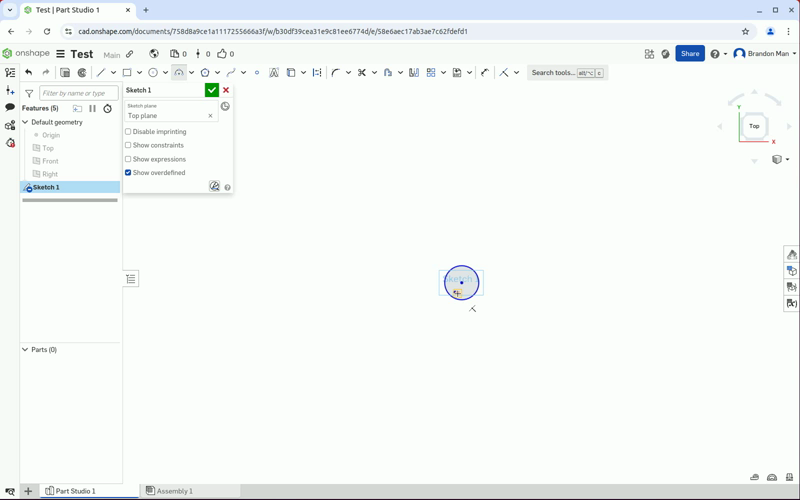
key_down(shift)
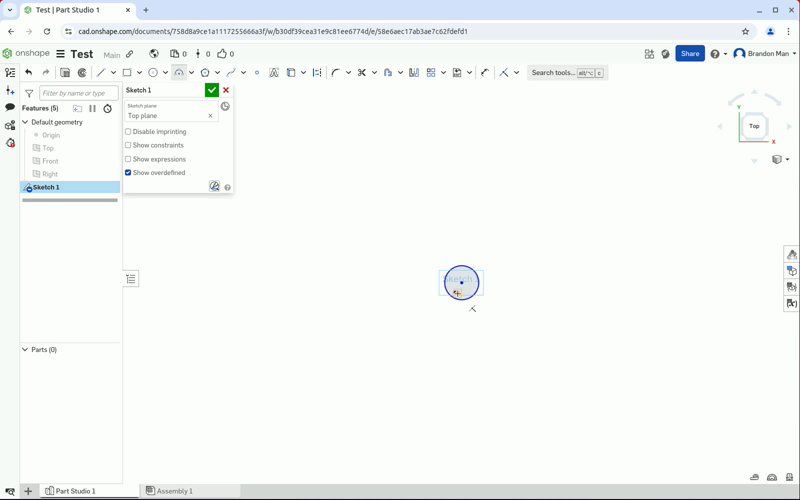
mouse_move(473, 284)
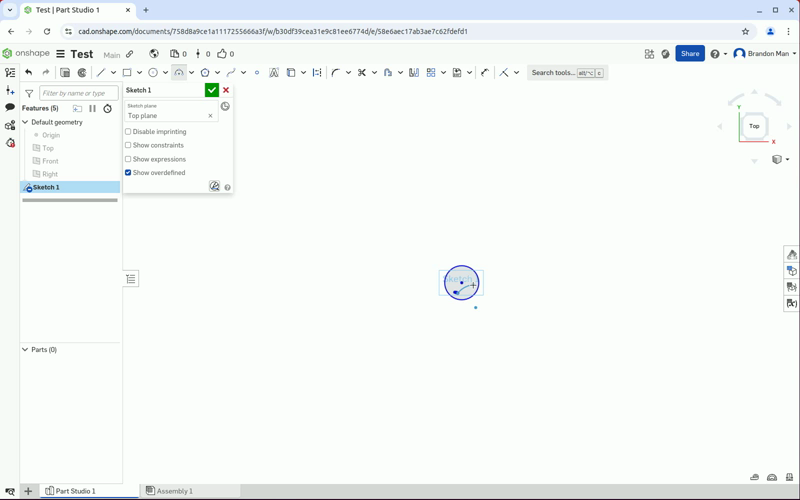
click(473, 284)
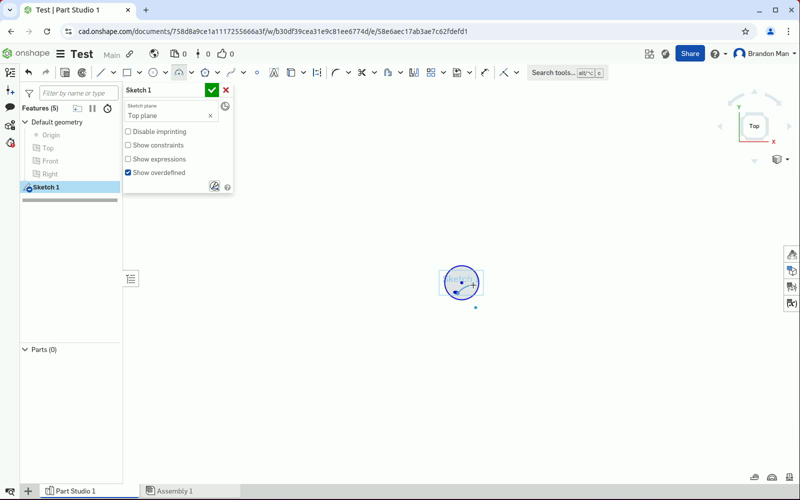
mouse_move(467, 292)
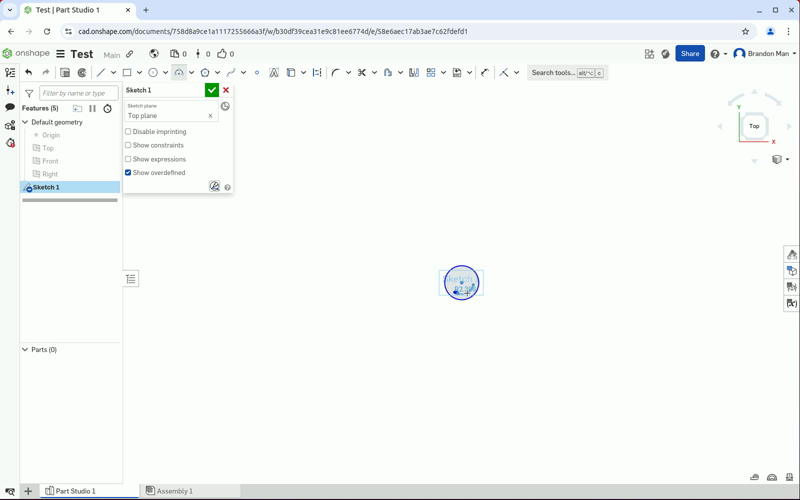
click(467, 292)
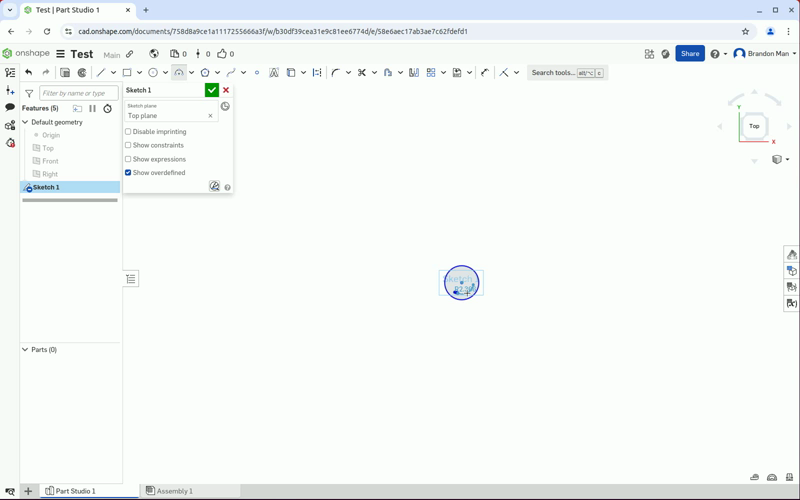
key_up(shift)
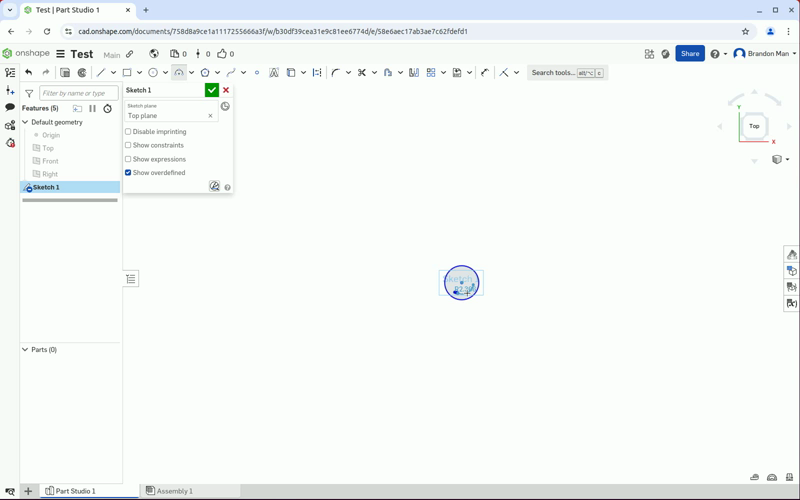
mouse_move(473, 284)
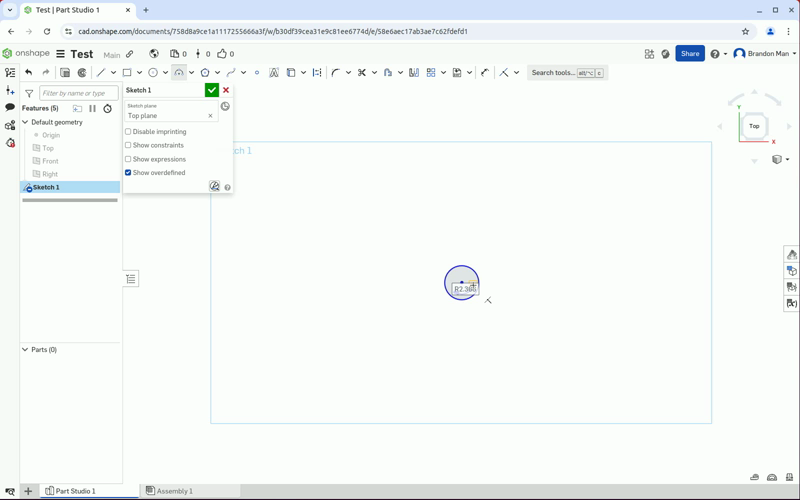
click(473, 284)
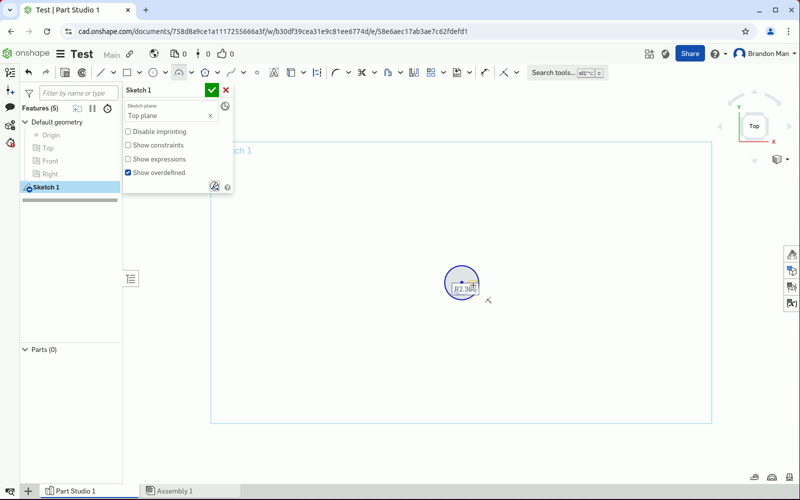
key_down(shift)
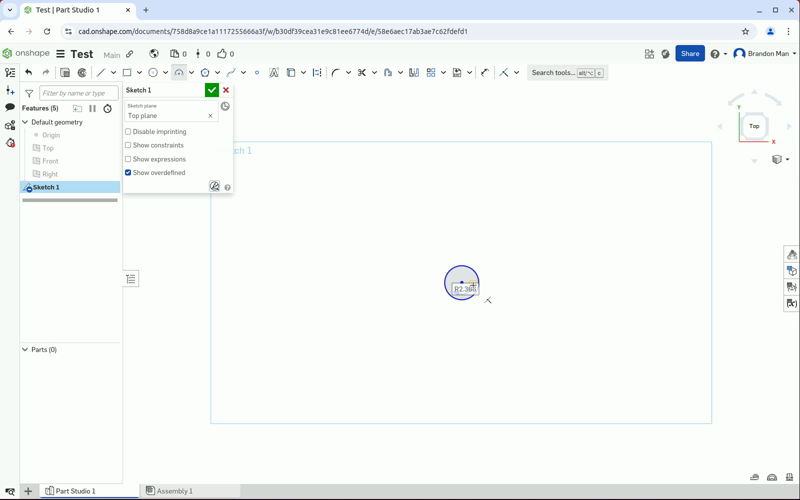
mouse_move(473, 281)
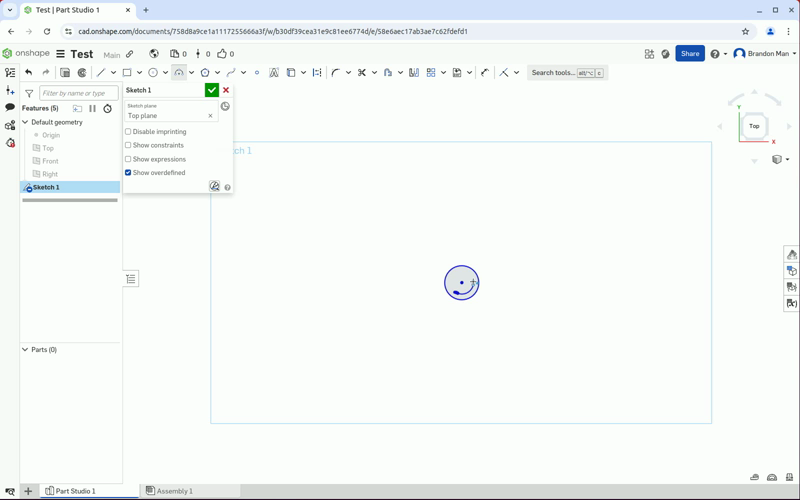
scroll(6)
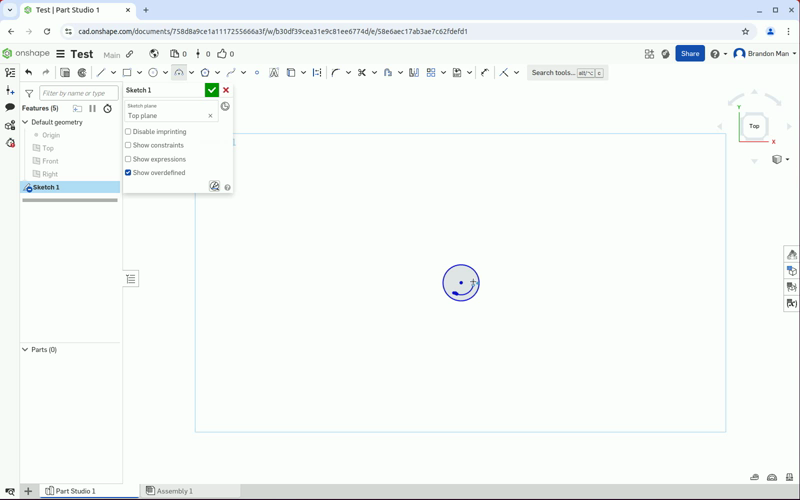
scroll(6)
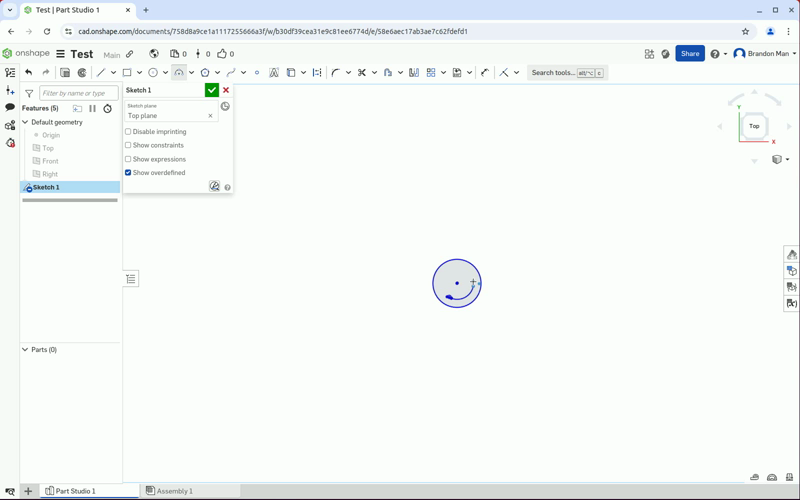
scroll(6)
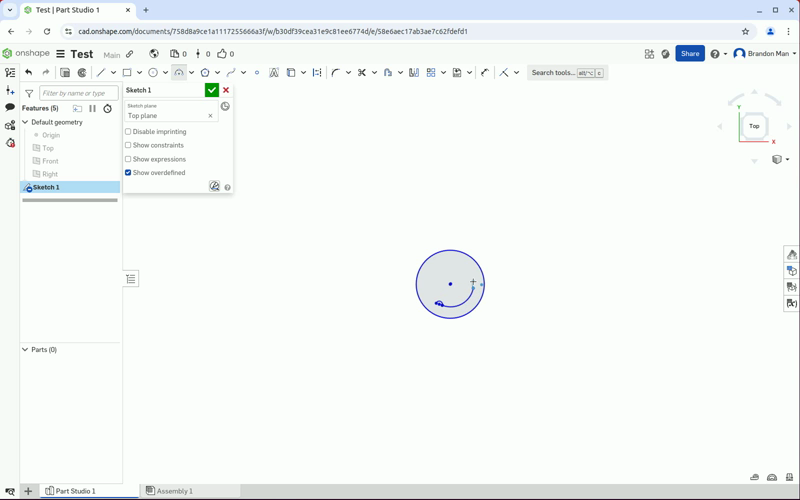
scroll(6)
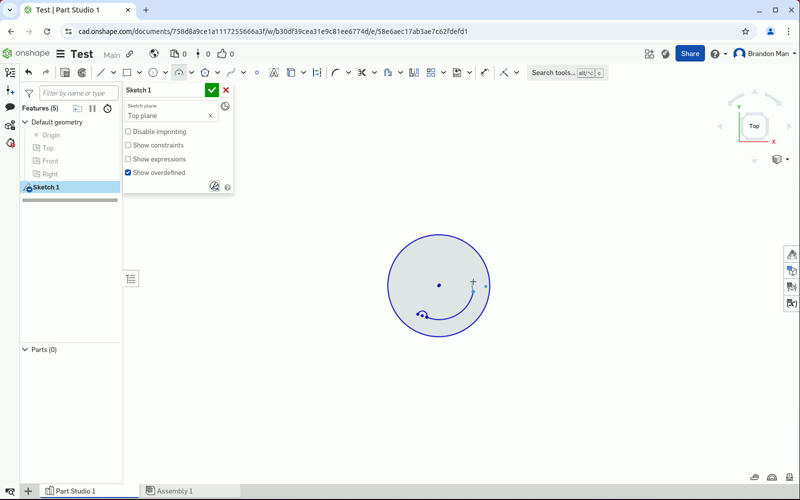
scroll(6)
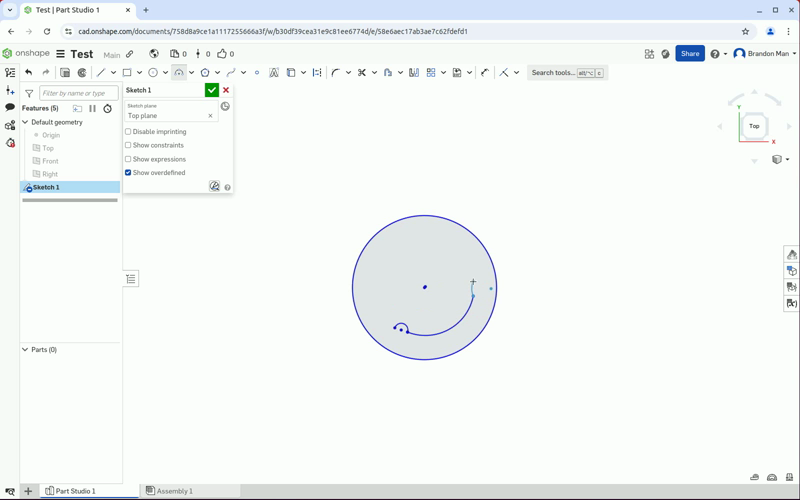
scroll(6)
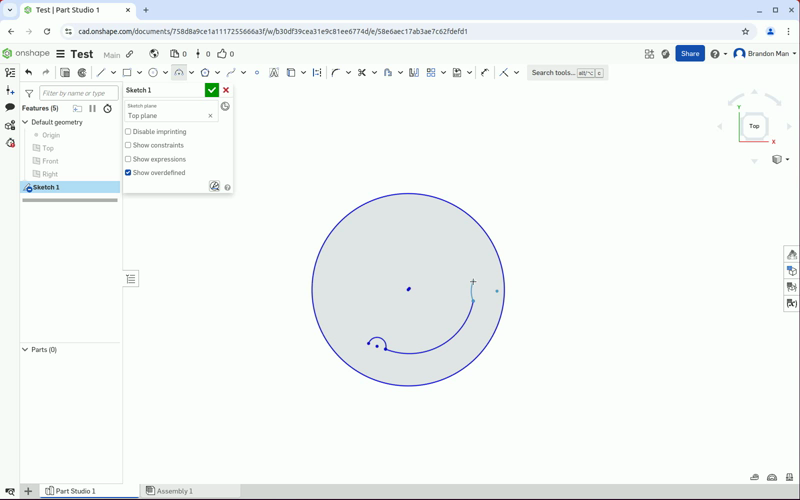
scroll(6)
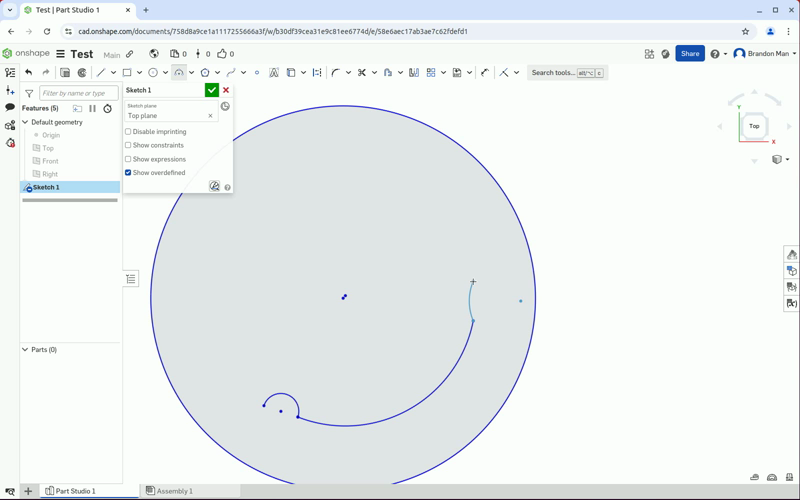
click(473, 281)
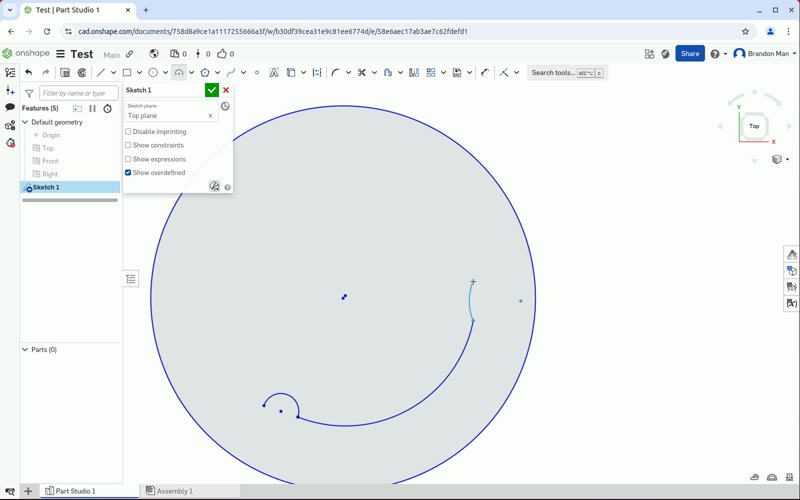
scroll(-6)
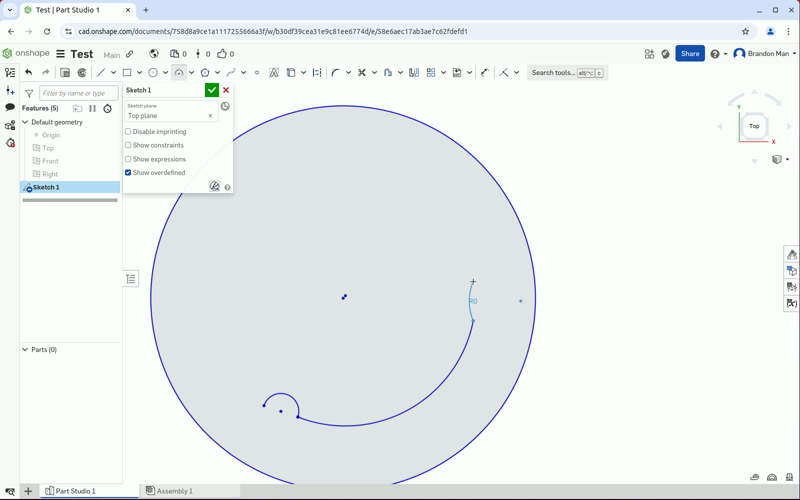
scroll(-6)
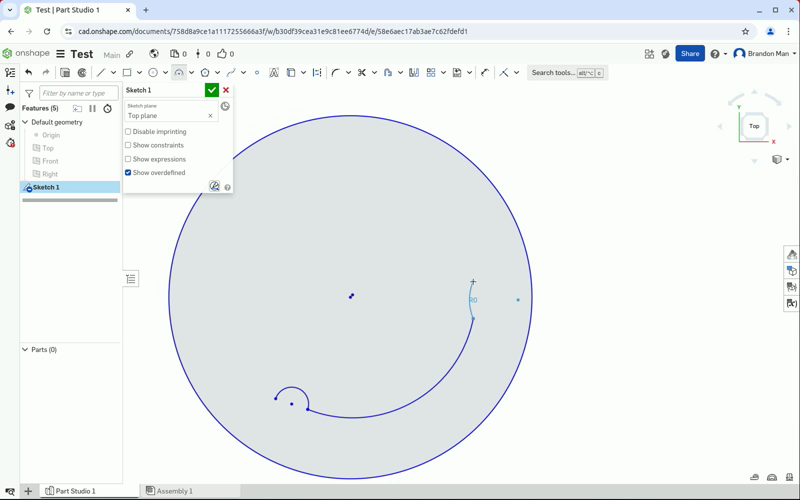
scroll(-6)
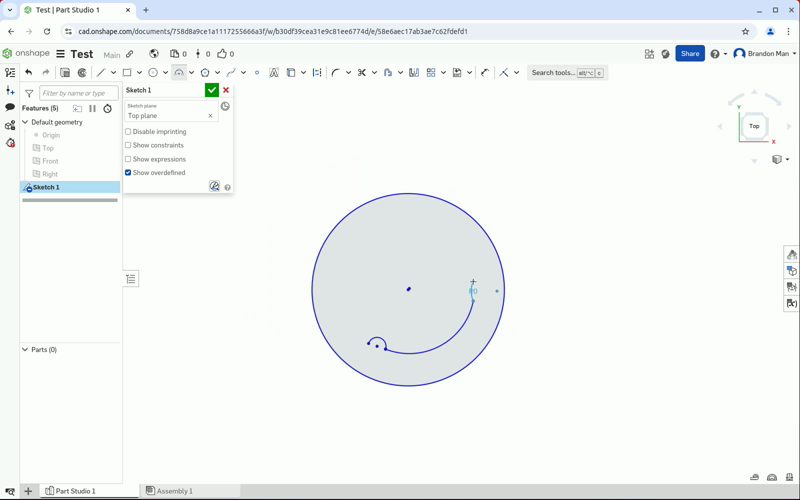
scroll(-6)
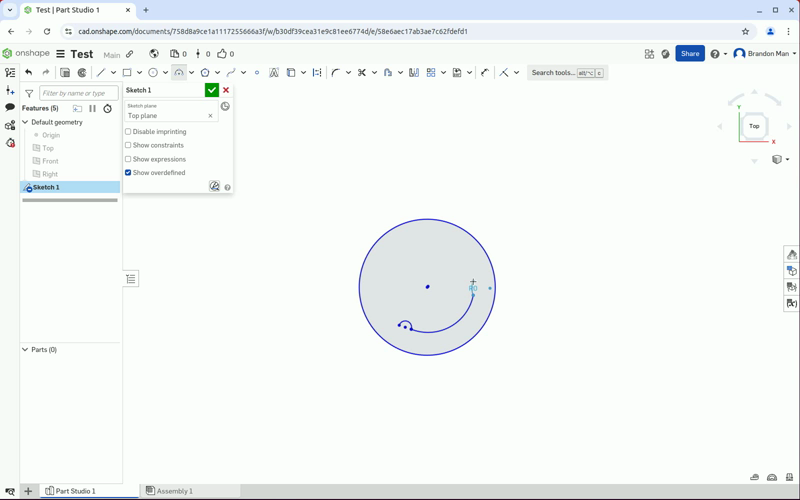
scroll(-6)
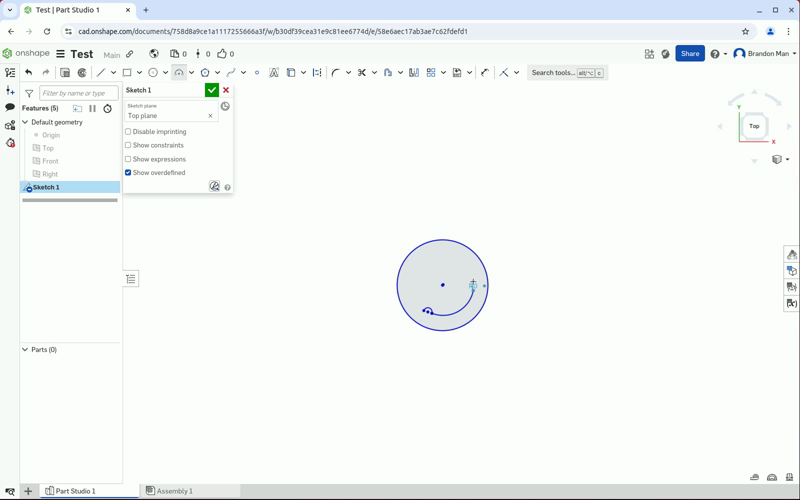
scroll(-6)
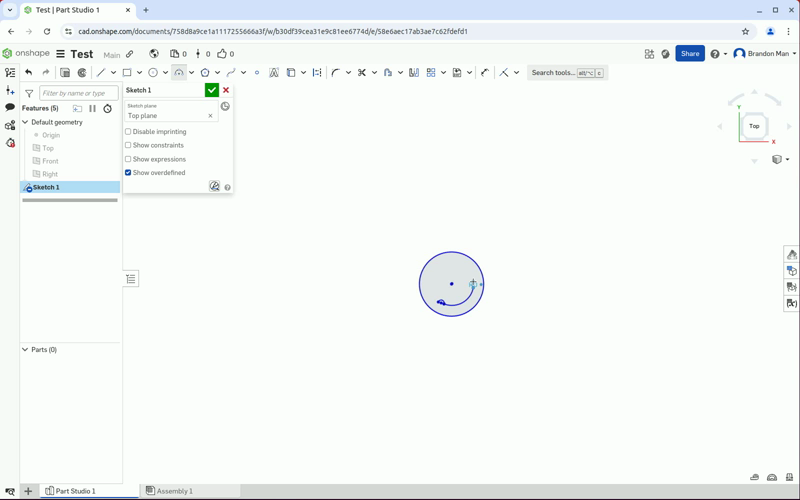
scroll(-6)
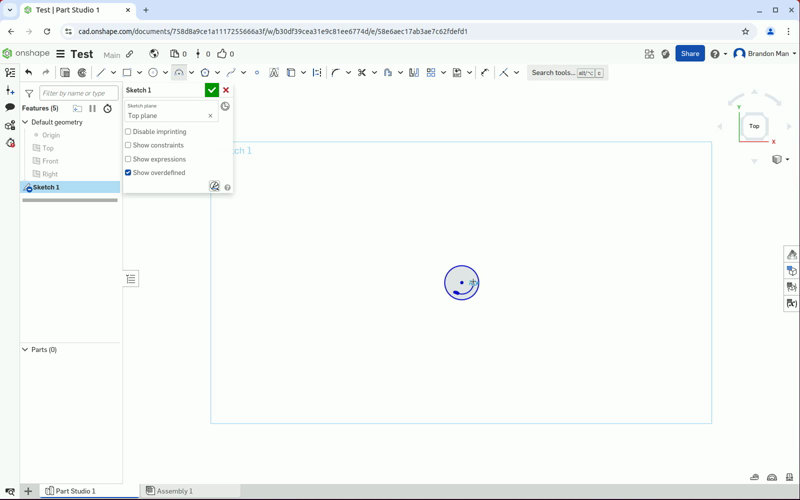
mouse_move(471, 282)
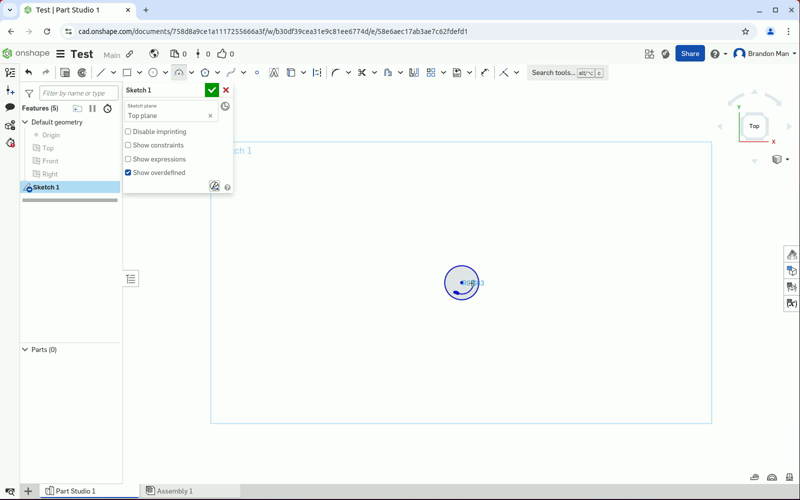
scroll(6)
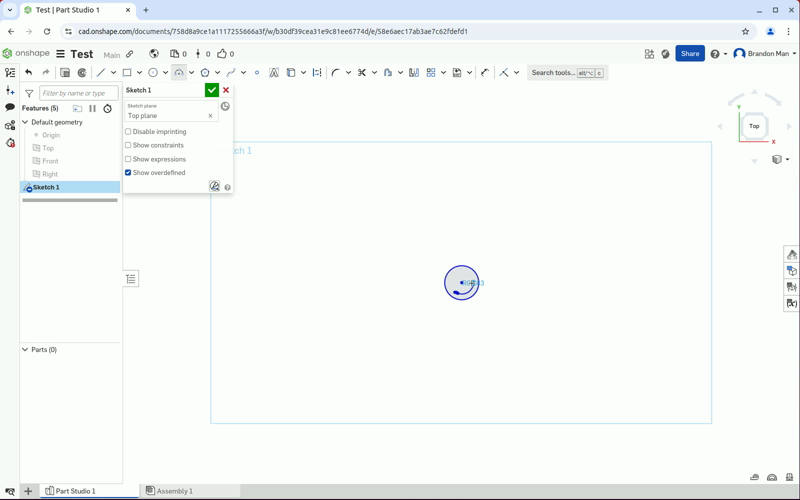
scroll(6)
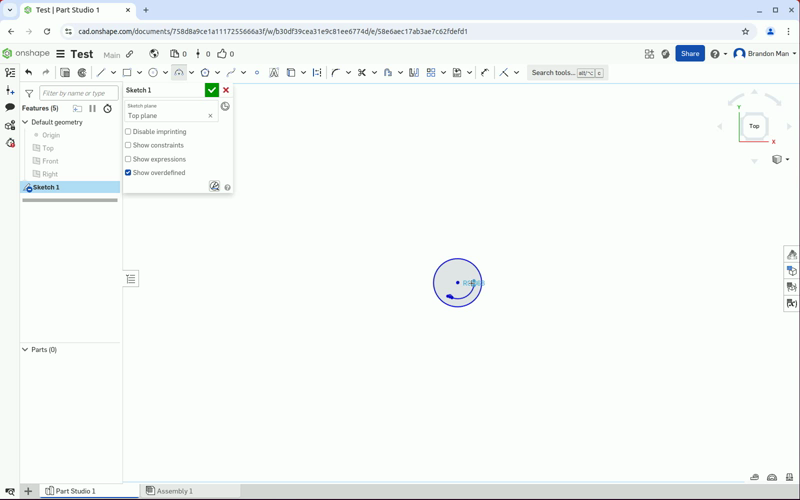
scroll(6)
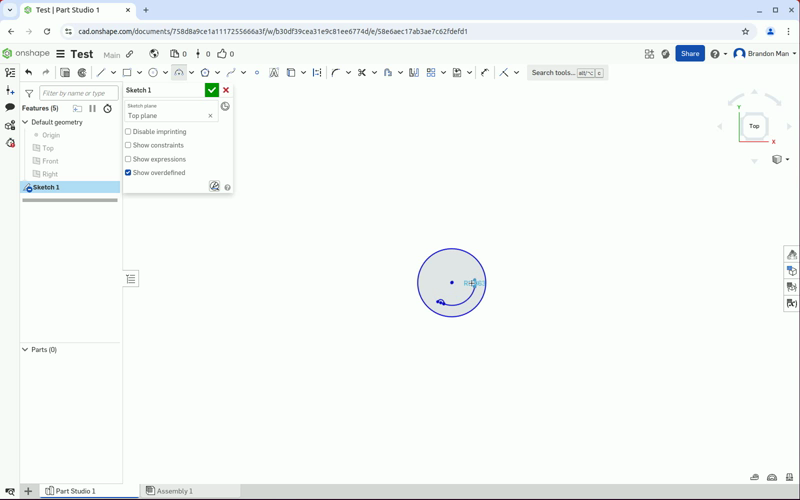
scroll(6)
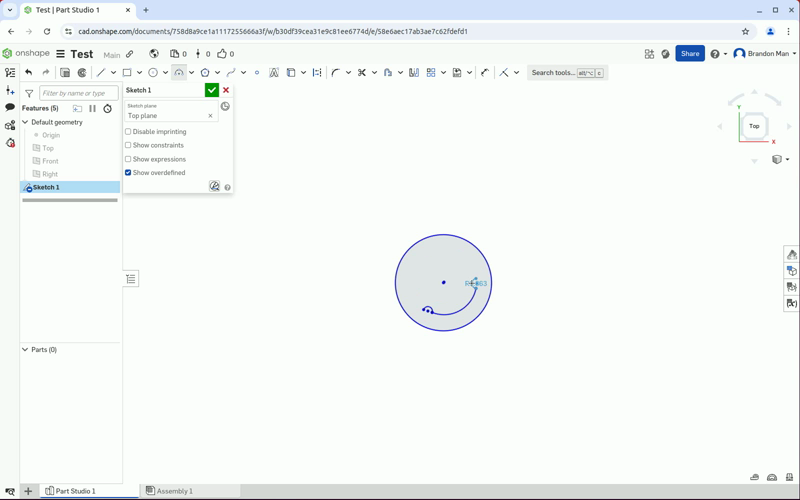
scroll(6)
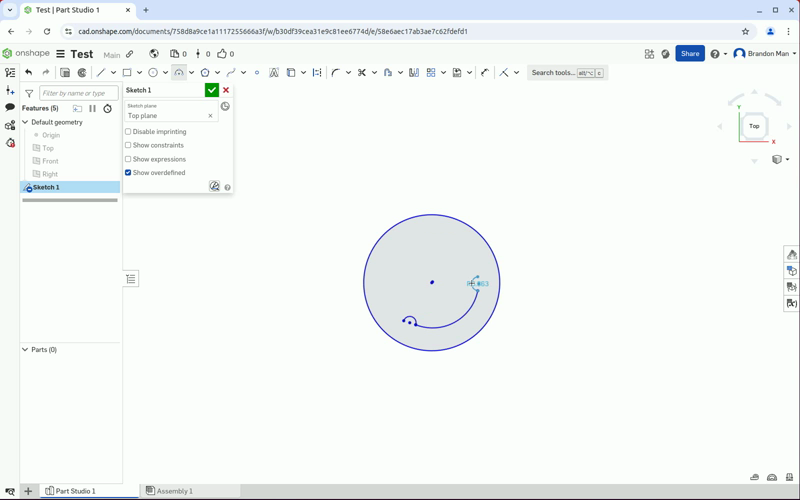
scroll(6)
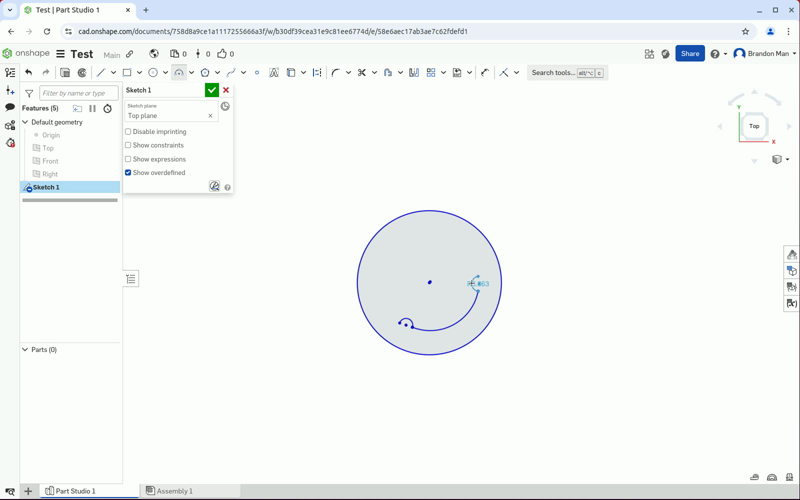
scroll(6)
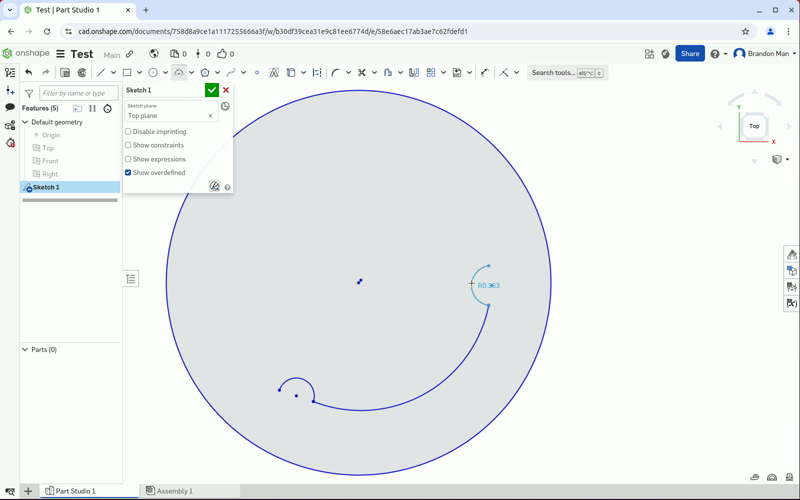
click(471, 282)
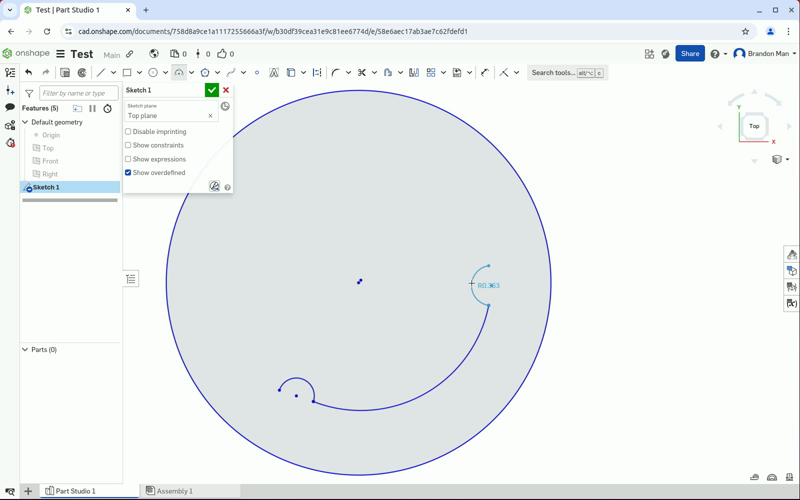
scroll(-6)
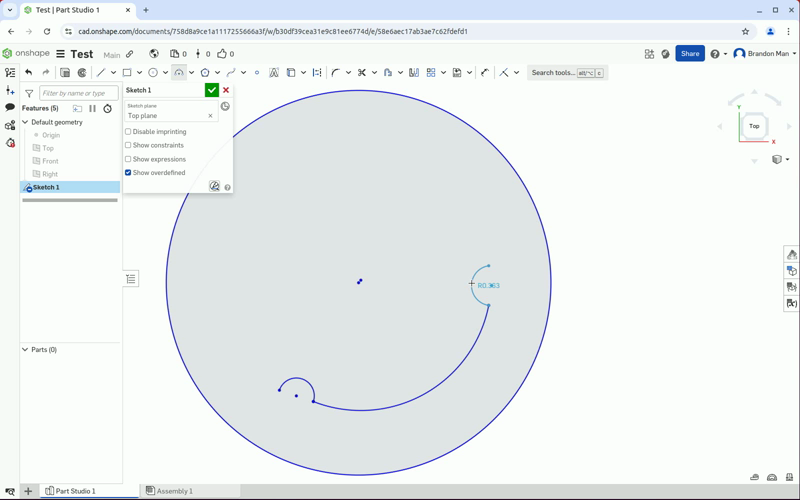
scroll(-6)
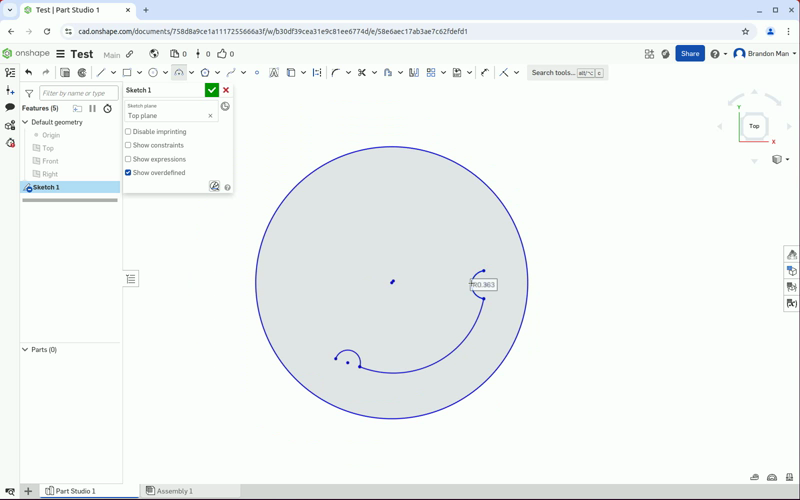
scroll(-6)
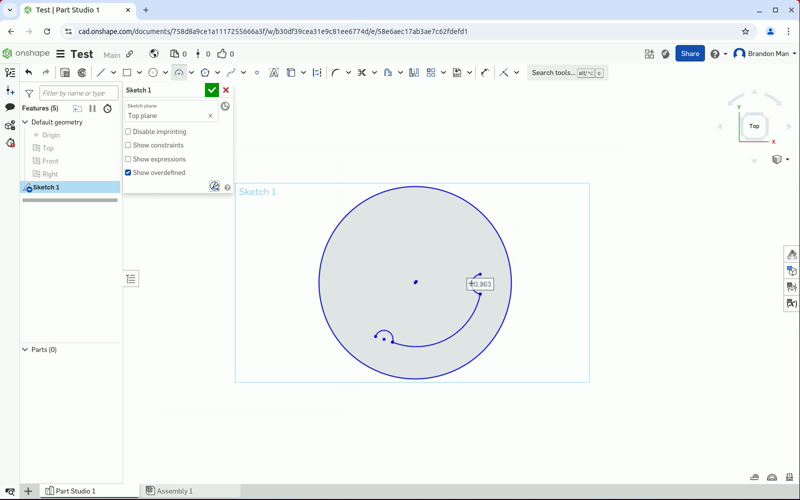
scroll(-6)
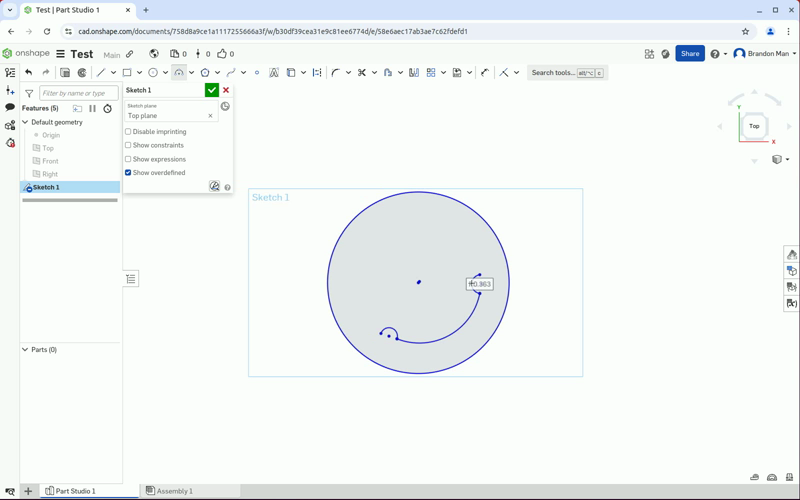
scroll(-6)
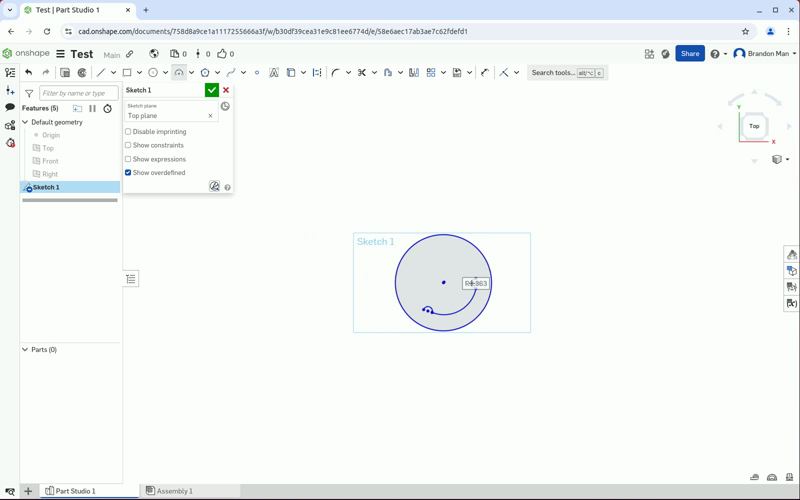
scroll(-6)
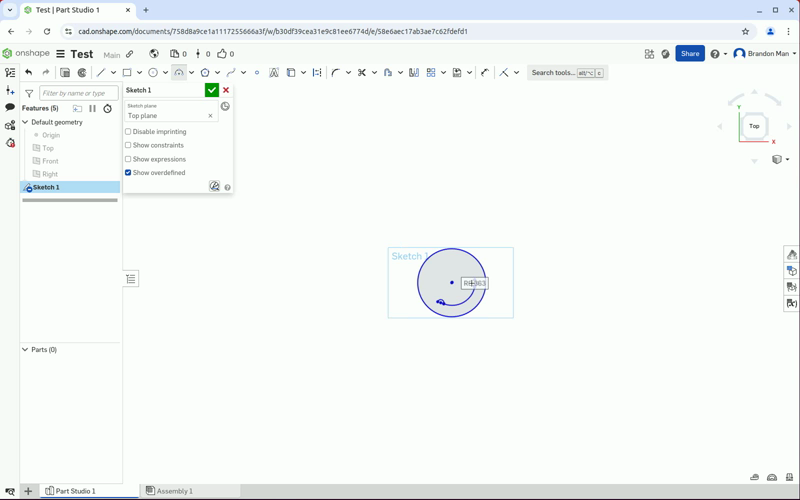
scroll(-6)
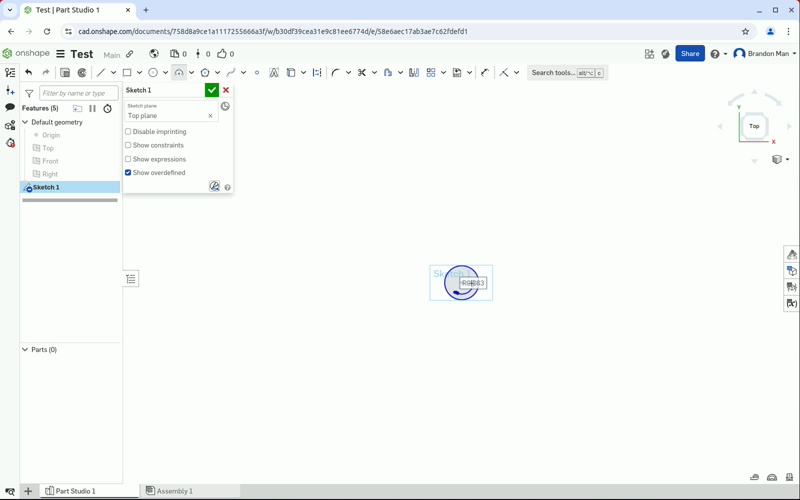
key_up(shift)
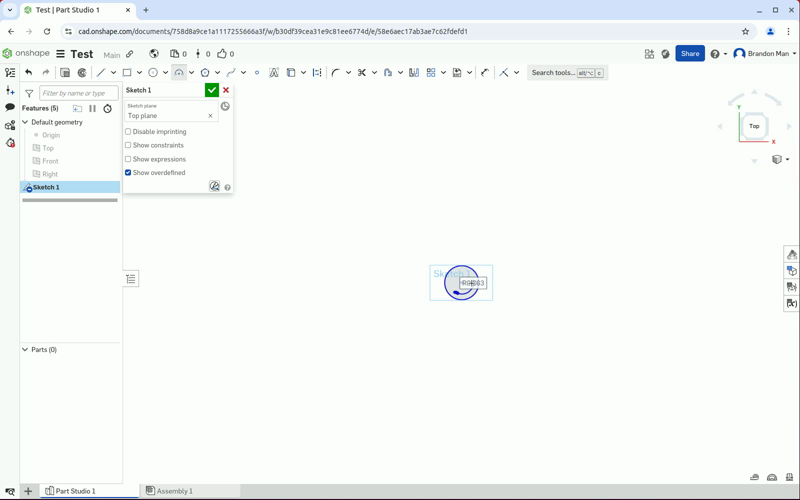
mouse_move(473, 281)
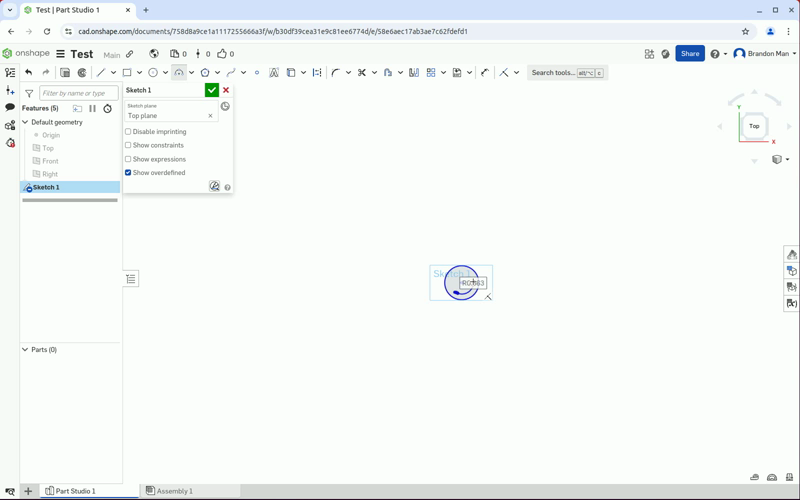
scroll(6)
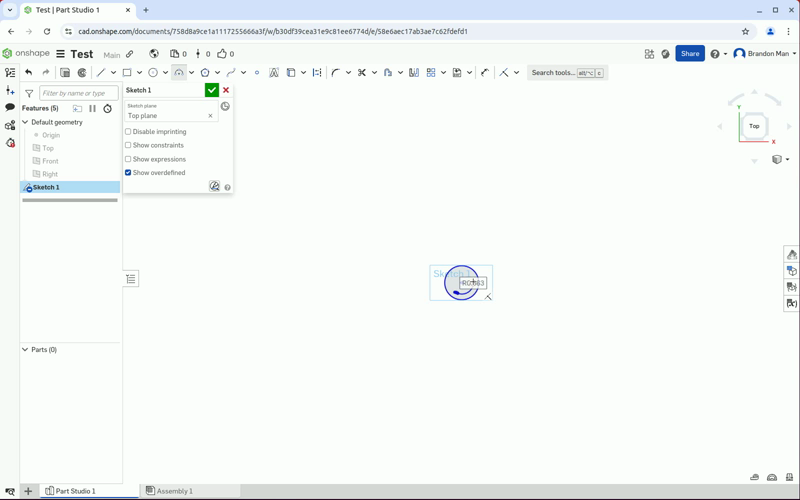
scroll(6)
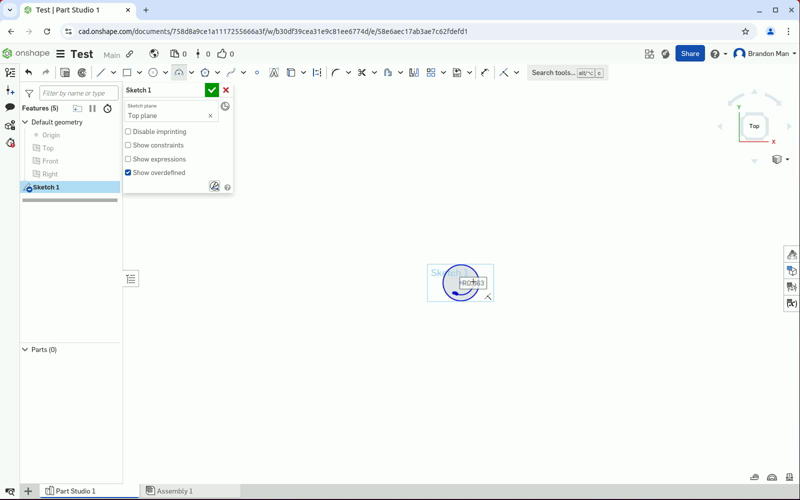
scroll(6)
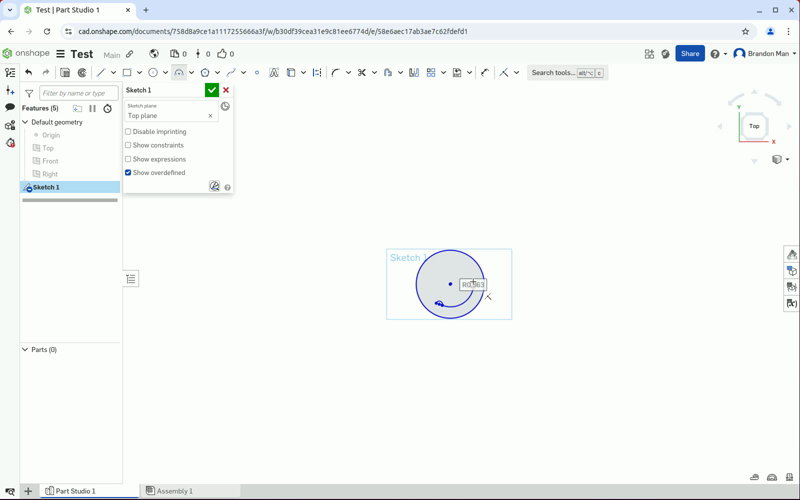
scroll(6)
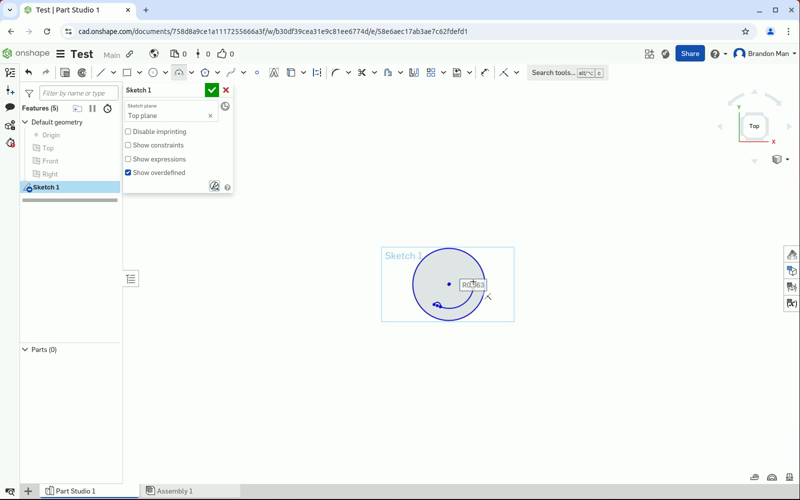
scroll(6)
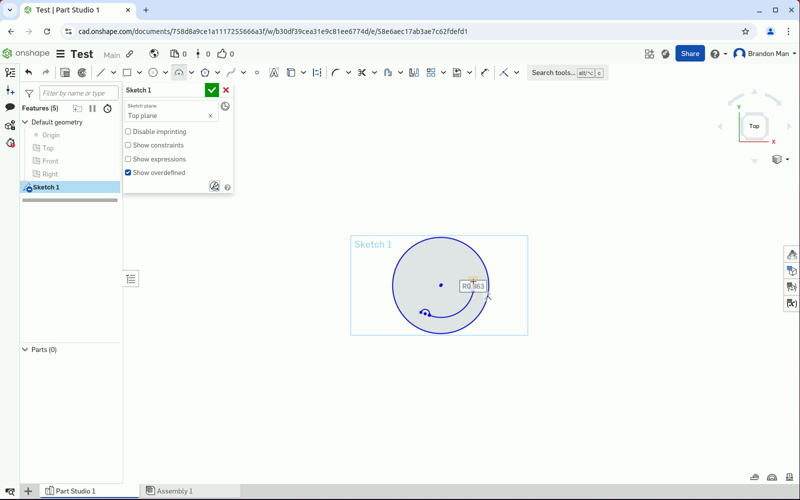
scroll(6)
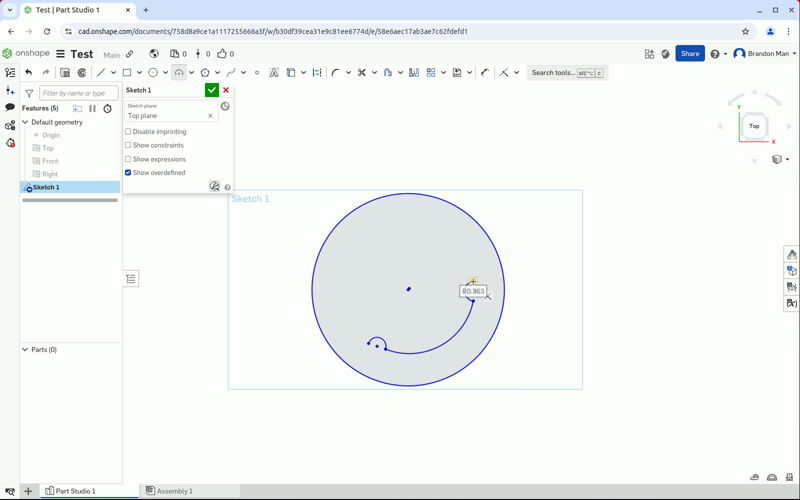
scroll(6)
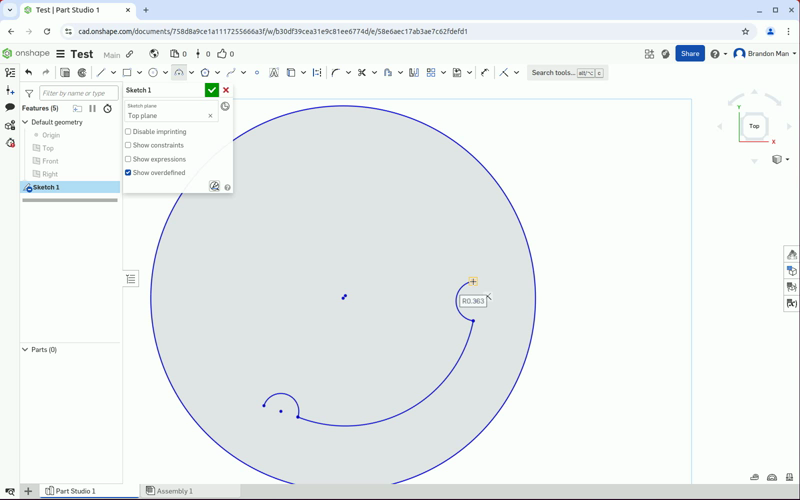
click(473, 281)
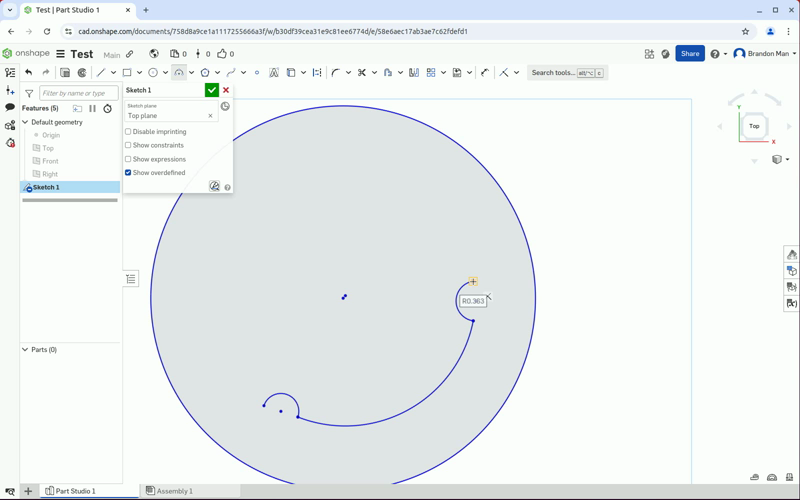
scroll(-6)
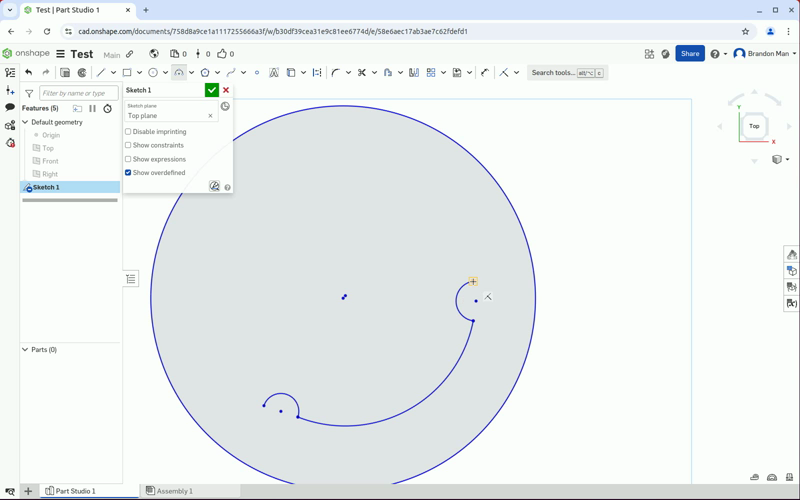
scroll(-6)
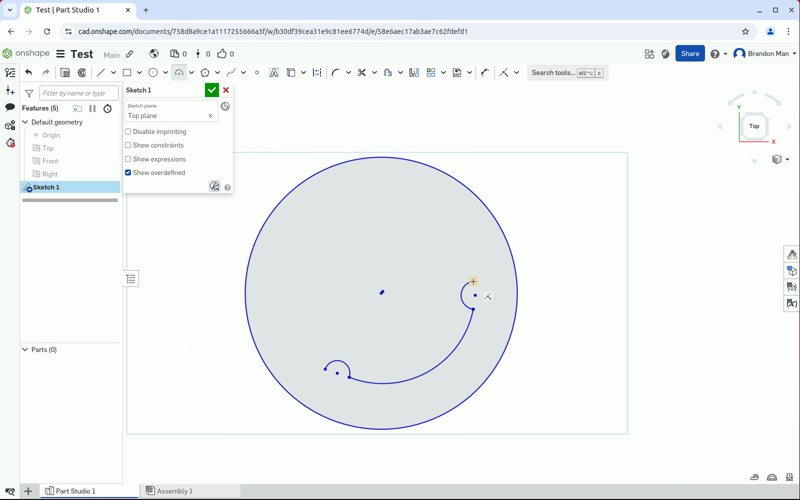
scroll(-6)
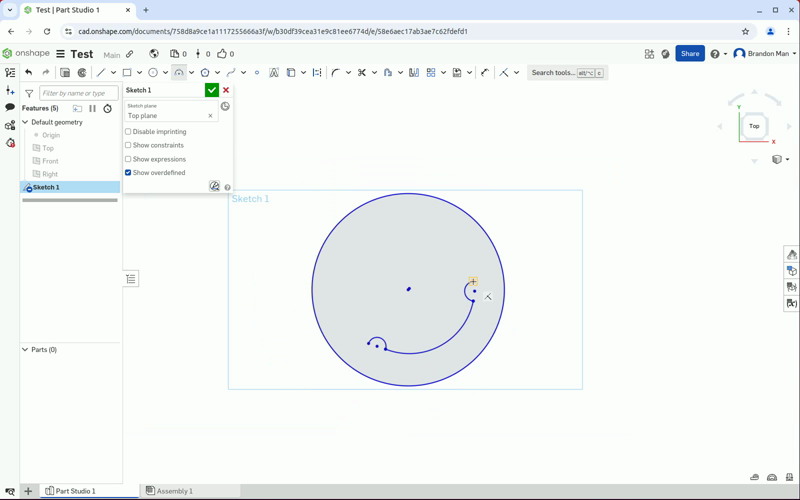
scroll(-6)
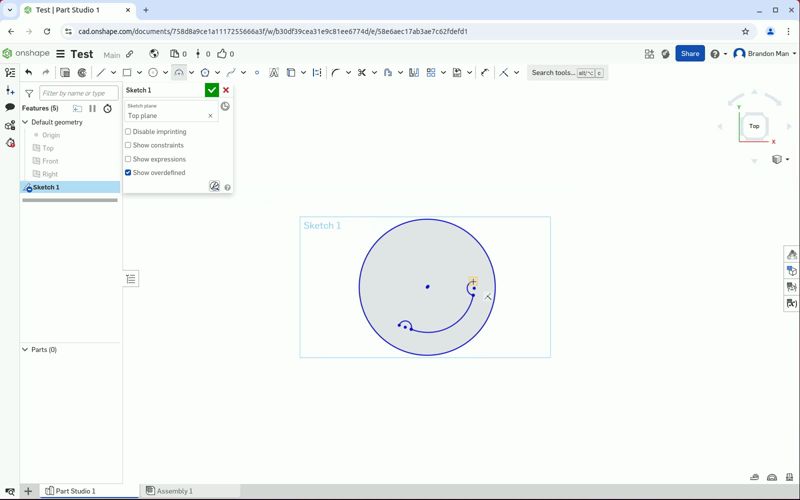
scroll(-6)
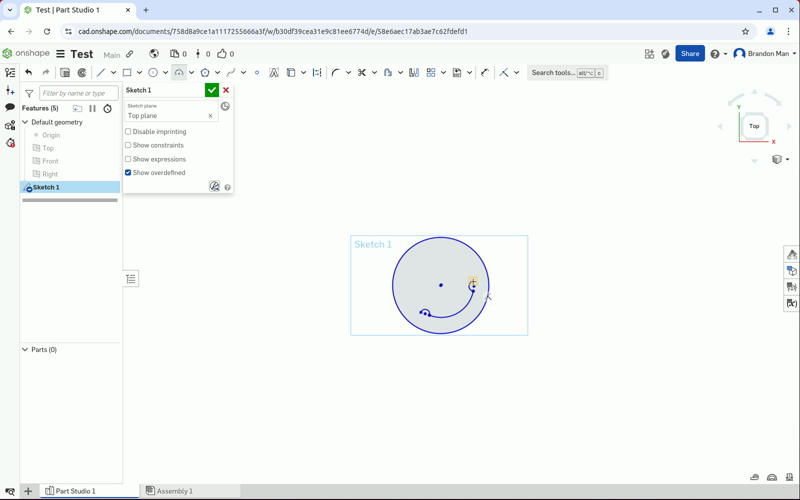
scroll(-6)
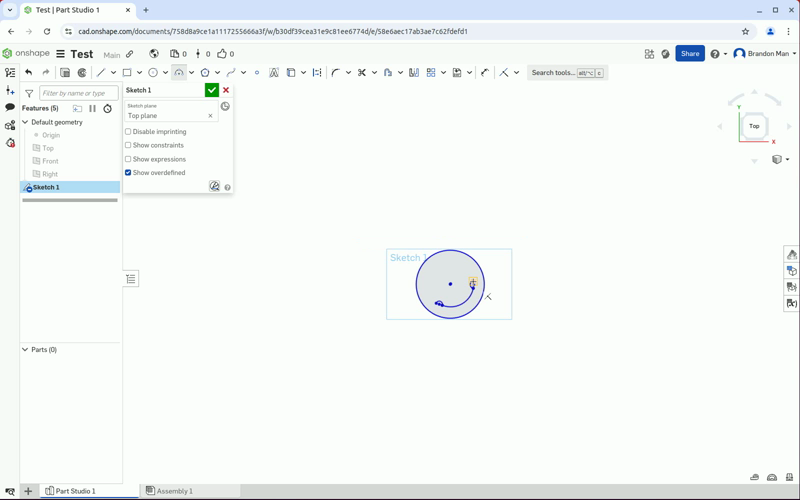
scroll(-6)
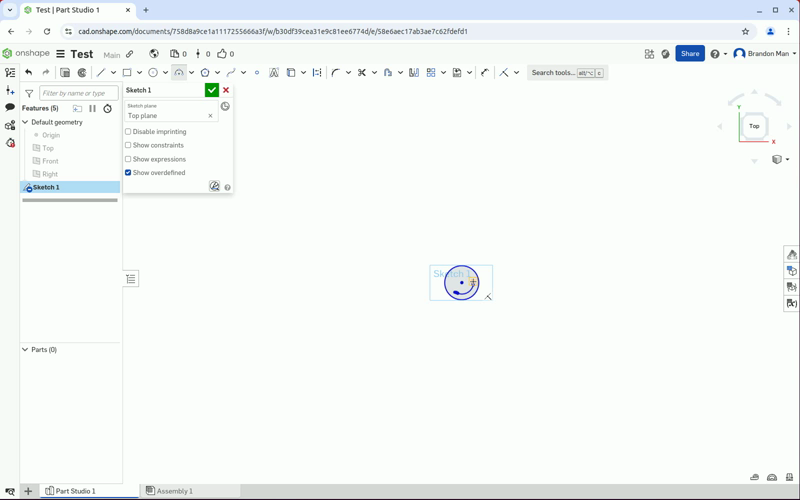
key_down(shift)
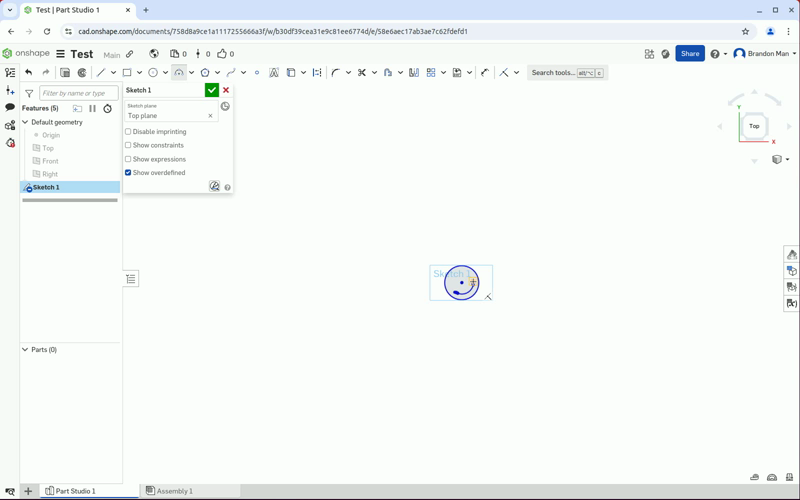
mouse_move(457, 272)
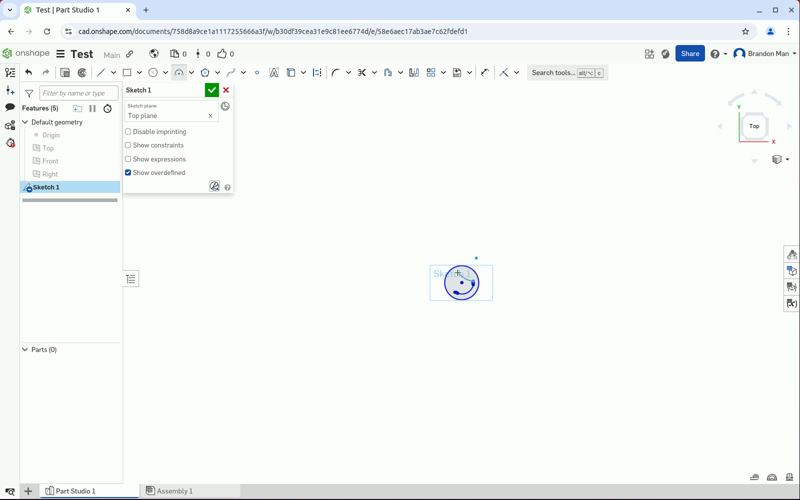
click(457, 272)
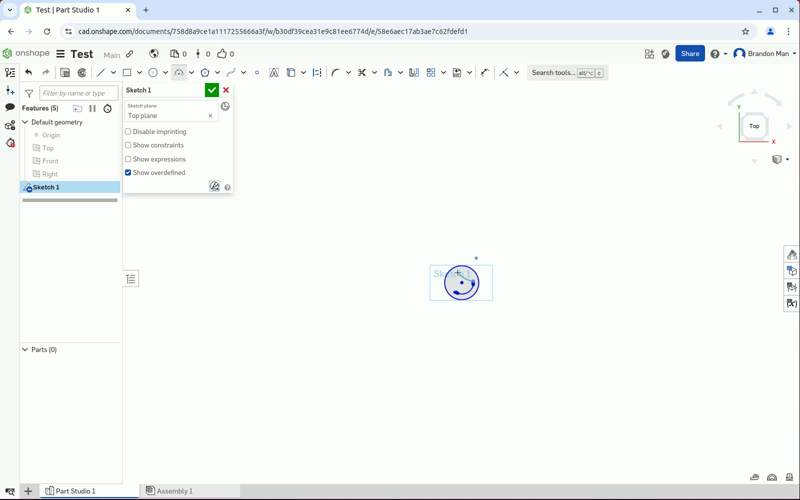
mouse_move(467, 273)
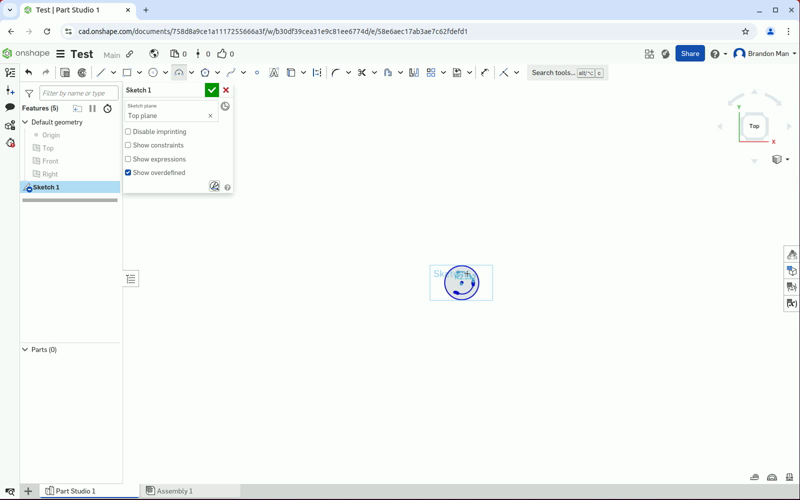
click(467, 273)
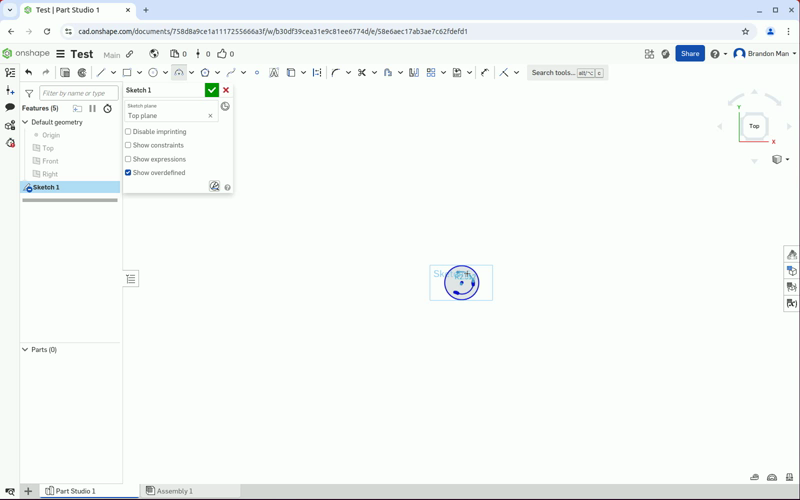
key_up(shift)
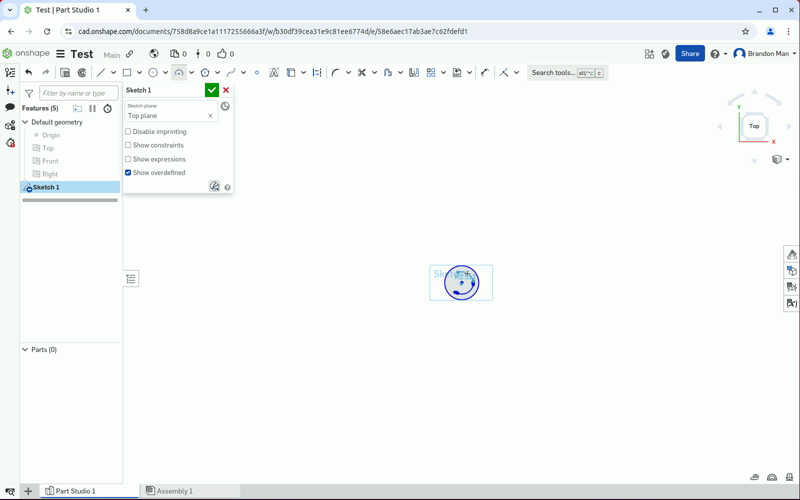
mouse_move(457, 272)
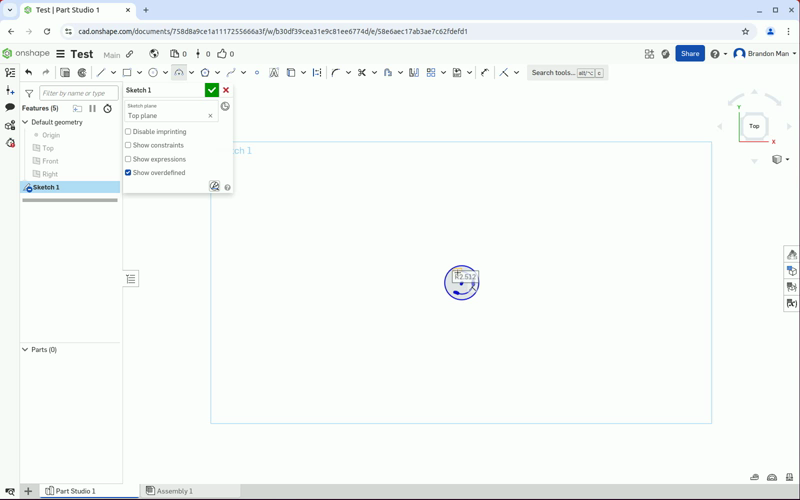
click(457, 272)
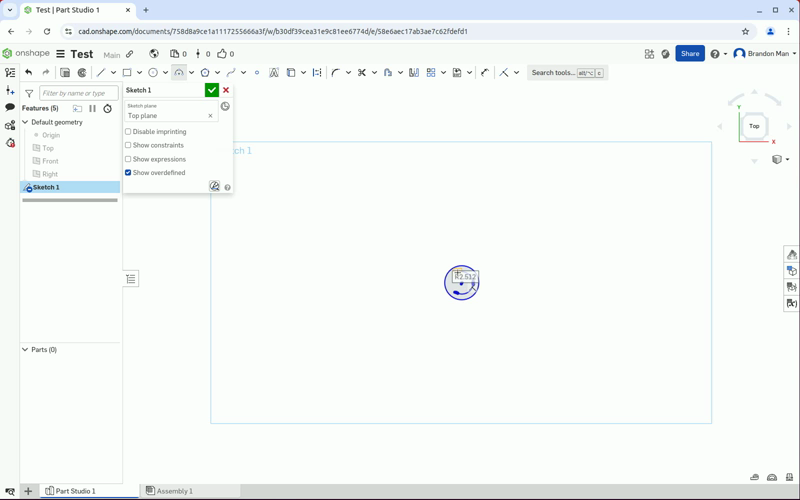
key_down(shift)
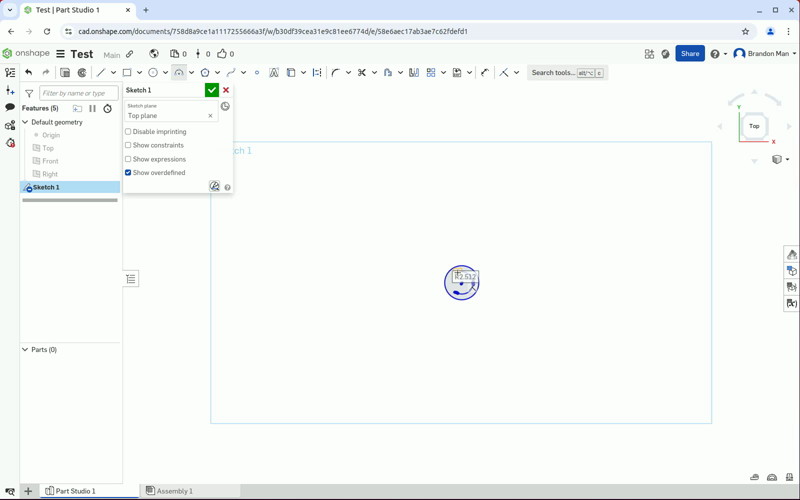
mouse_move(454, 273)
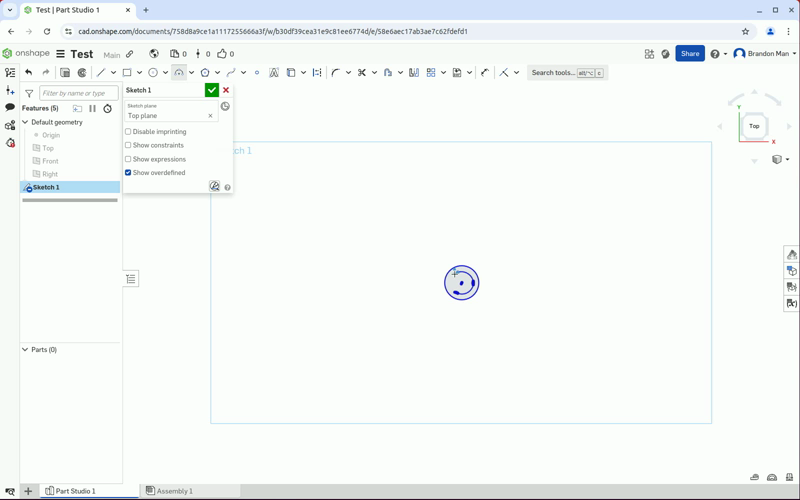
scroll(6)
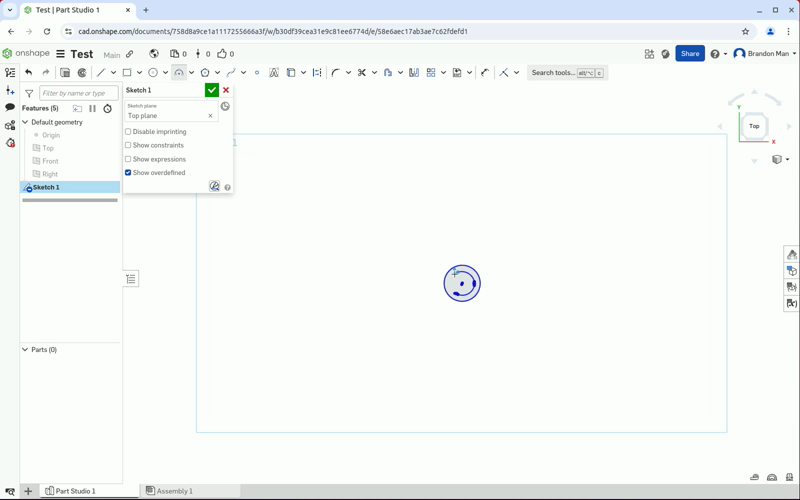
scroll(6)
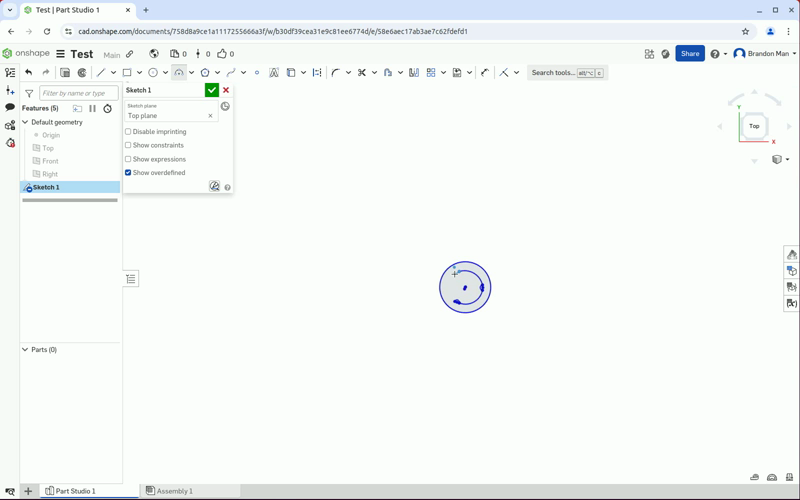
scroll(6)
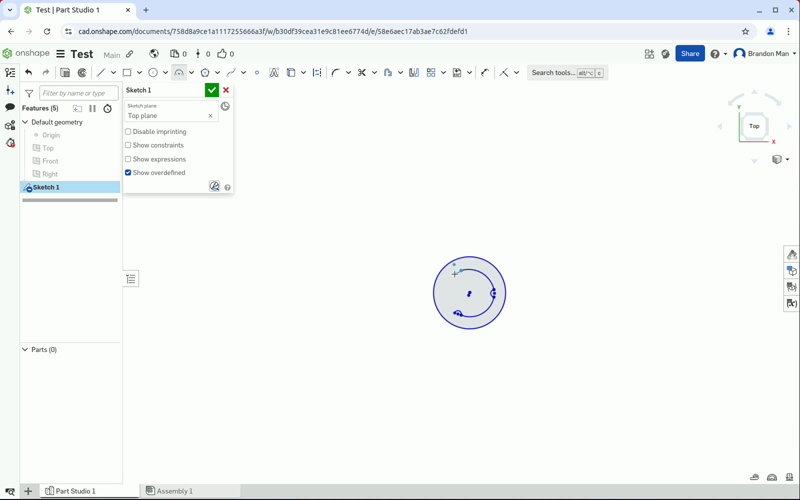
scroll(6)
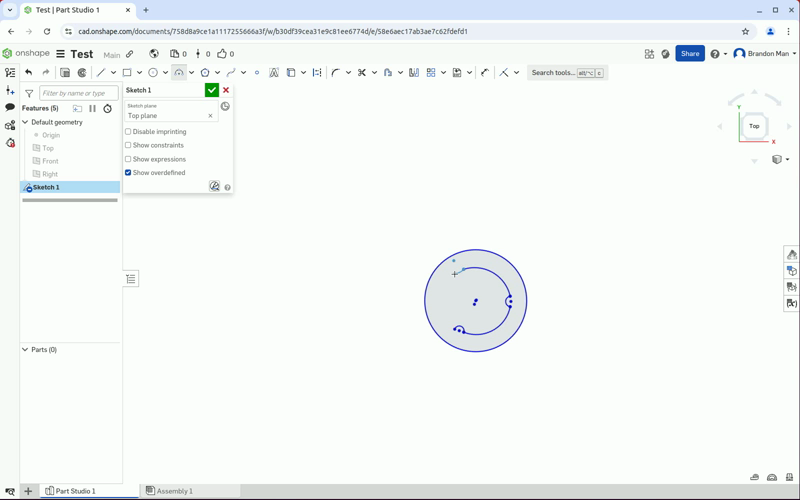
scroll(6)
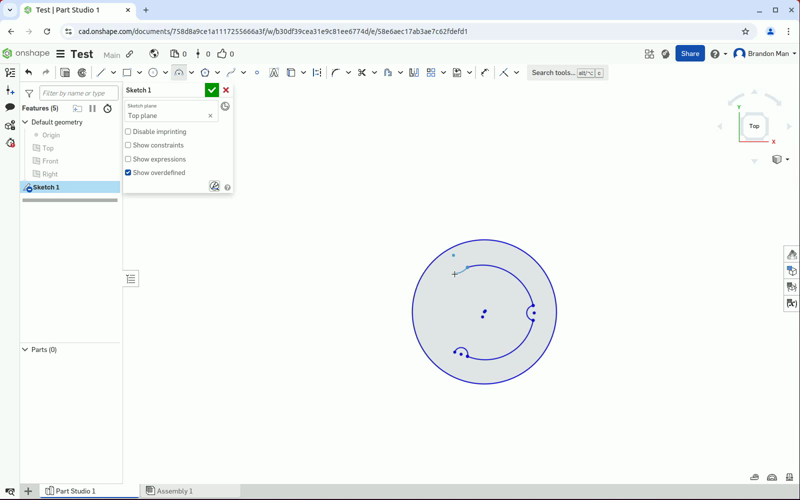
scroll(6)
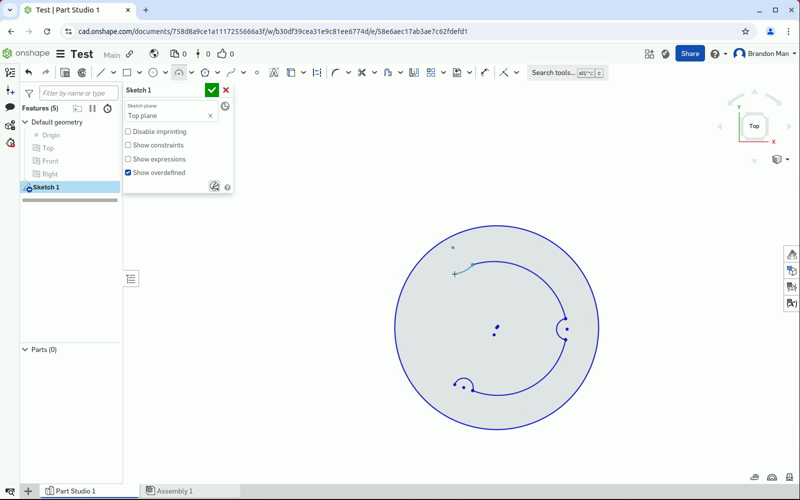
scroll(6)
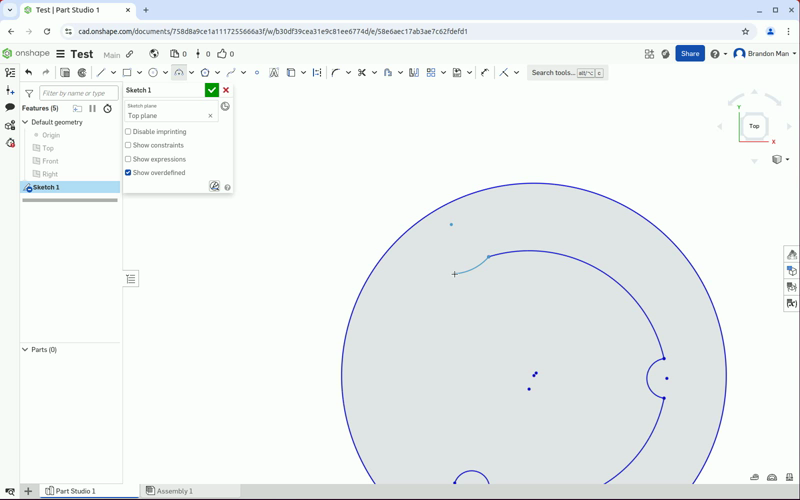
click(454, 273)
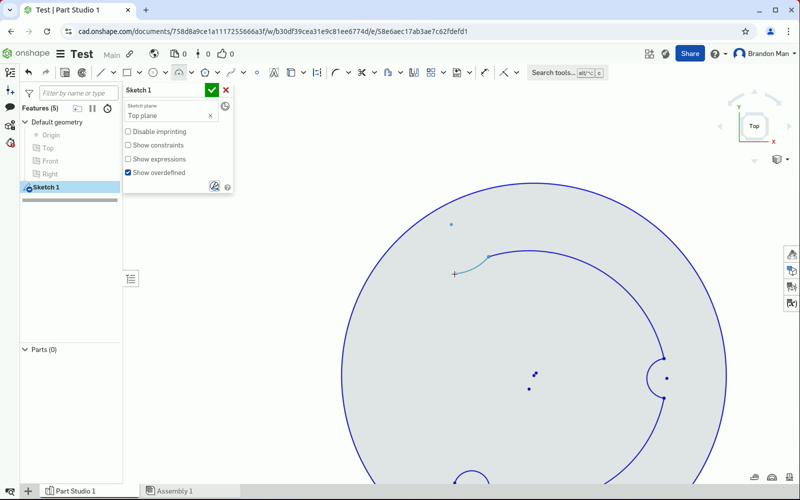
scroll(-6)
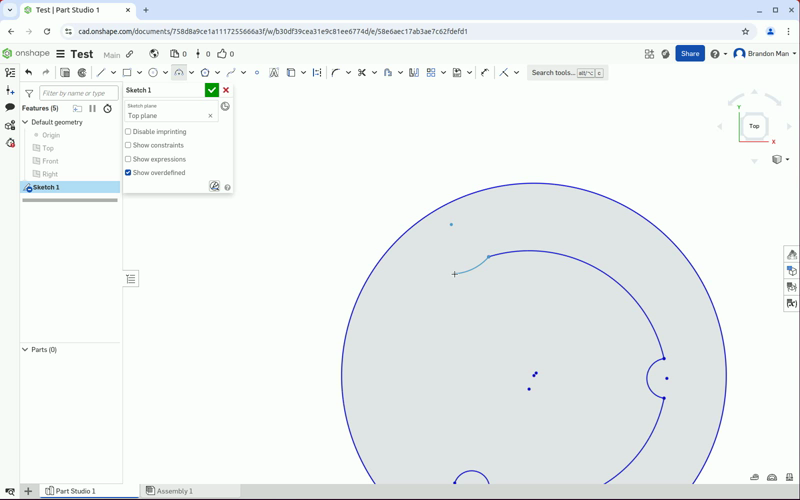
scroll(-6)
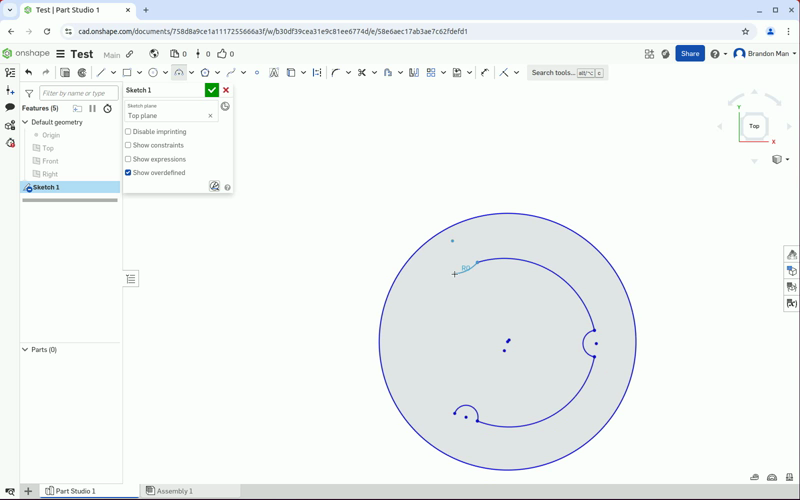
scroll(-6)
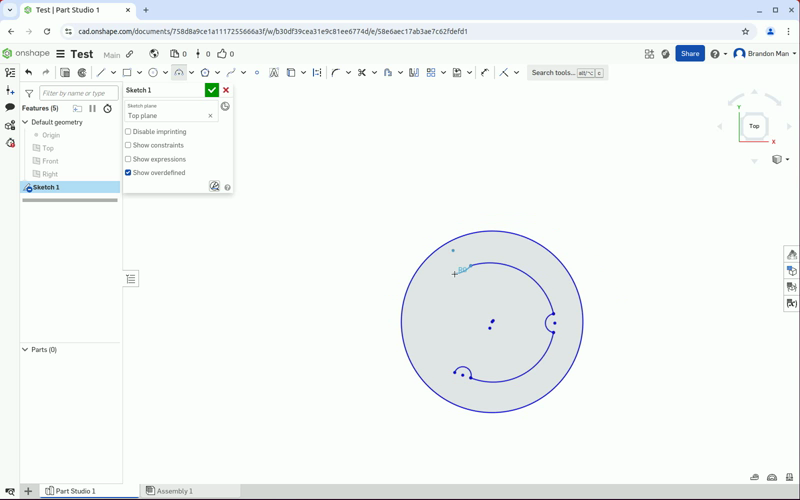
scroll(-6)
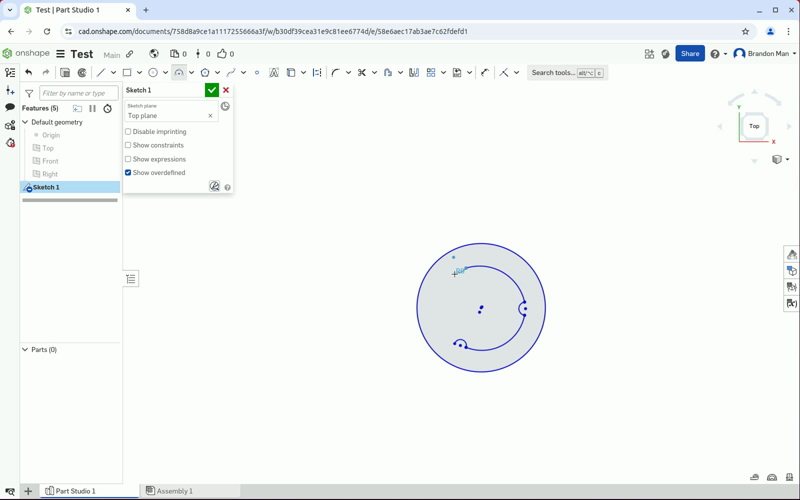
scroll(-6)
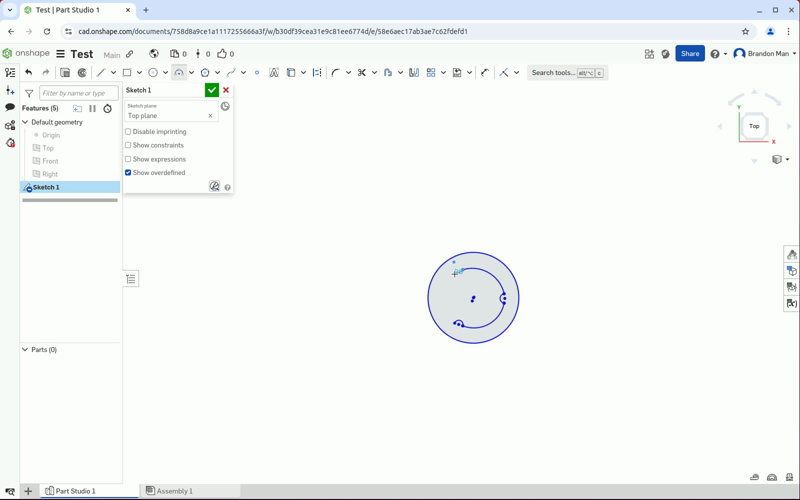
scroll(-6)
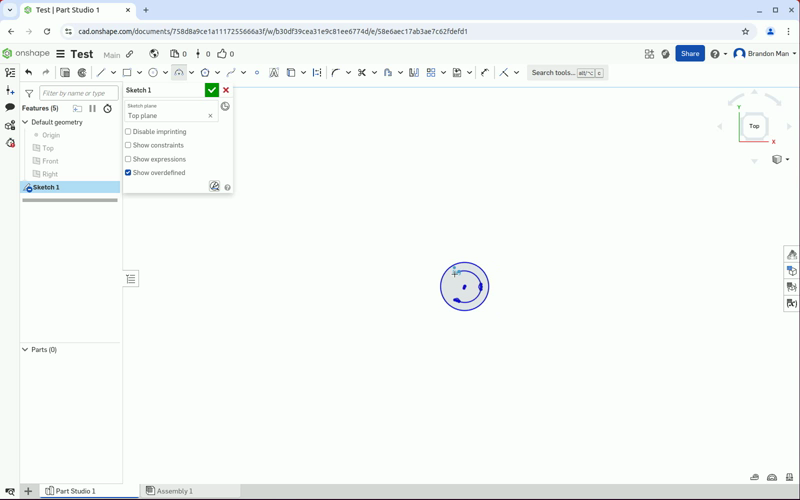
scroll(-6)
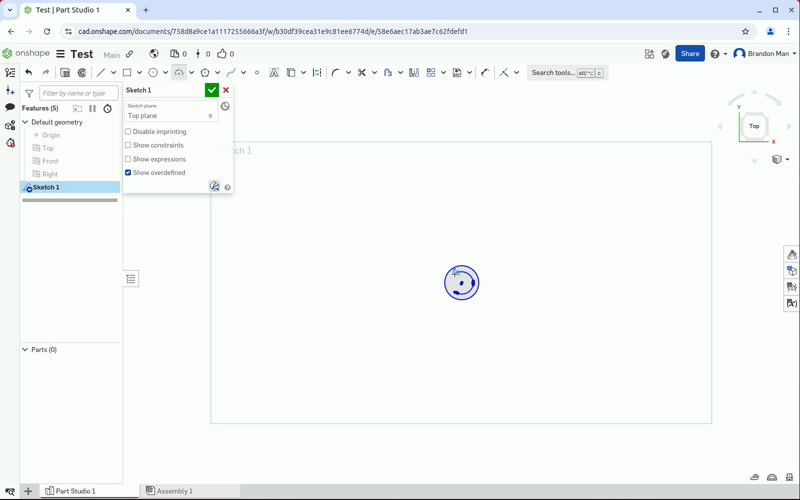
mouse_move(456, 274)
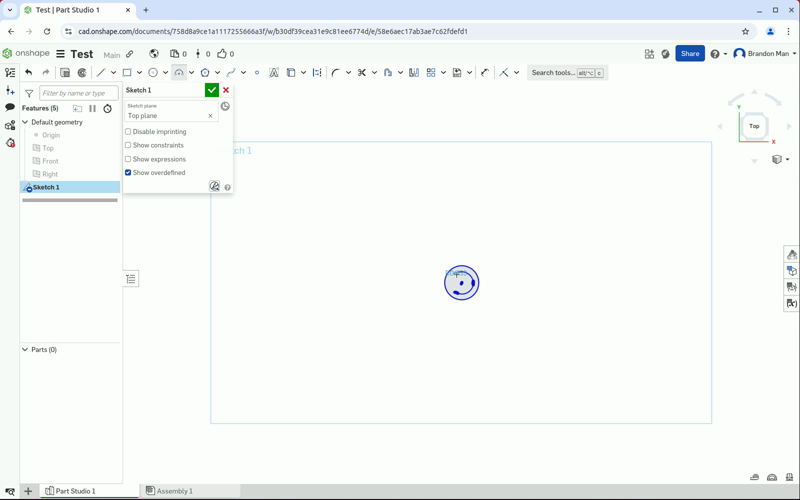
scroll(6)
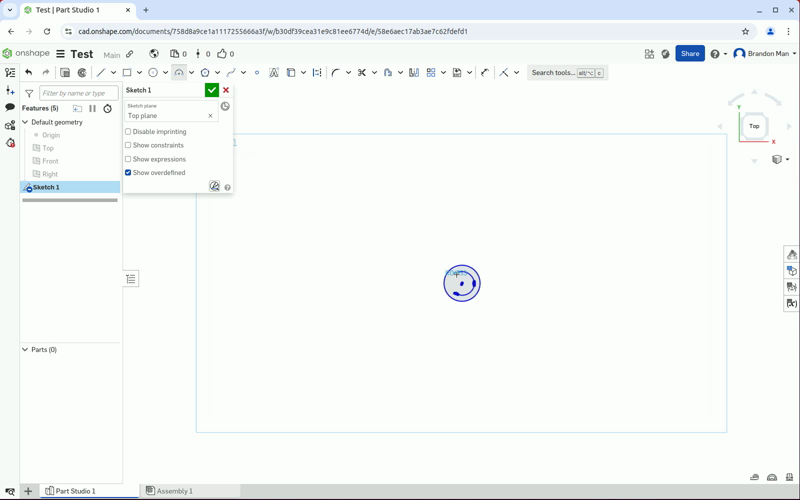
scroll(6)
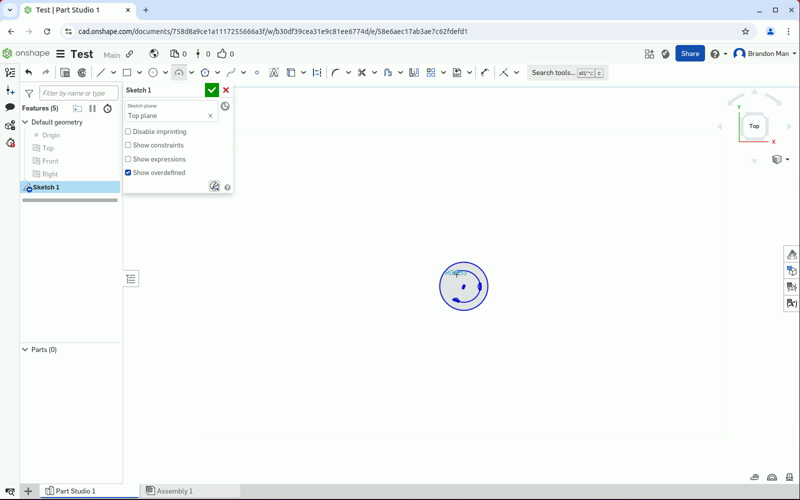
scroll(6)
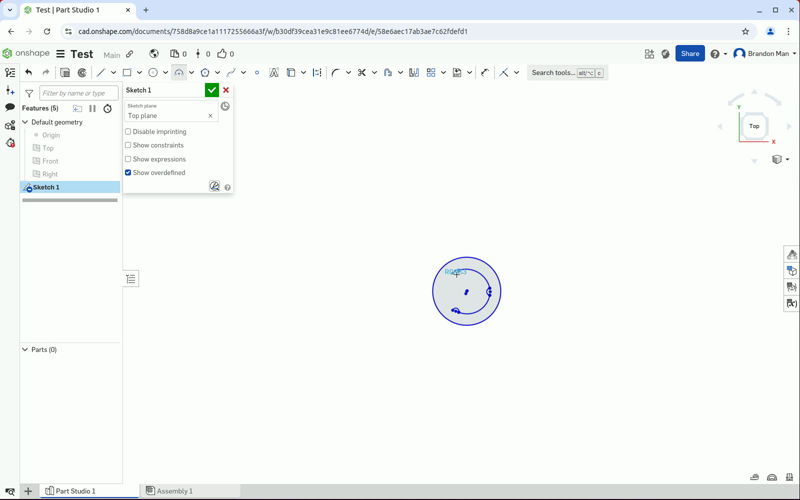
scroll(6)
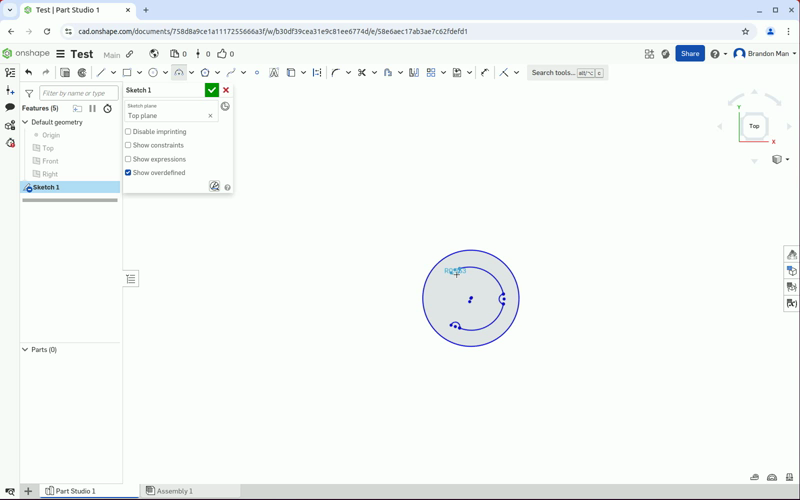
scroll(6)
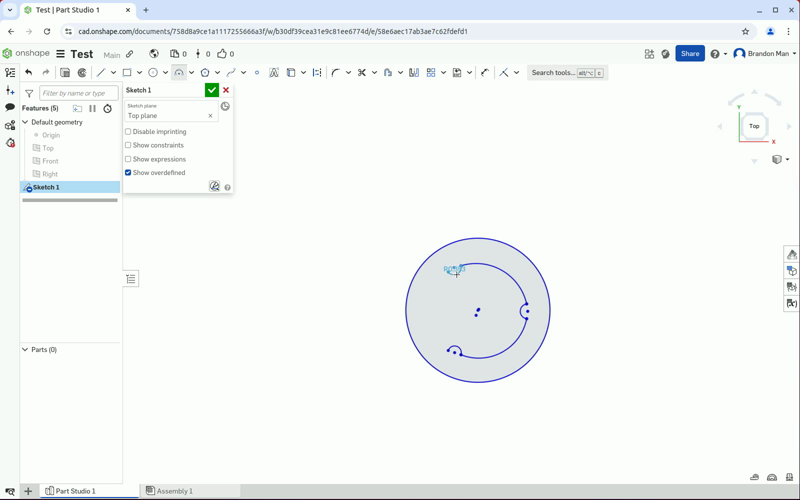
scroll(6)
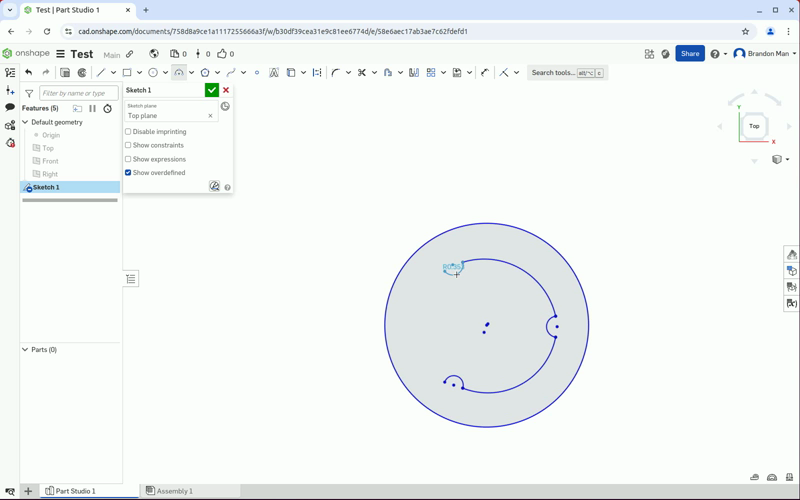
scroll(6)
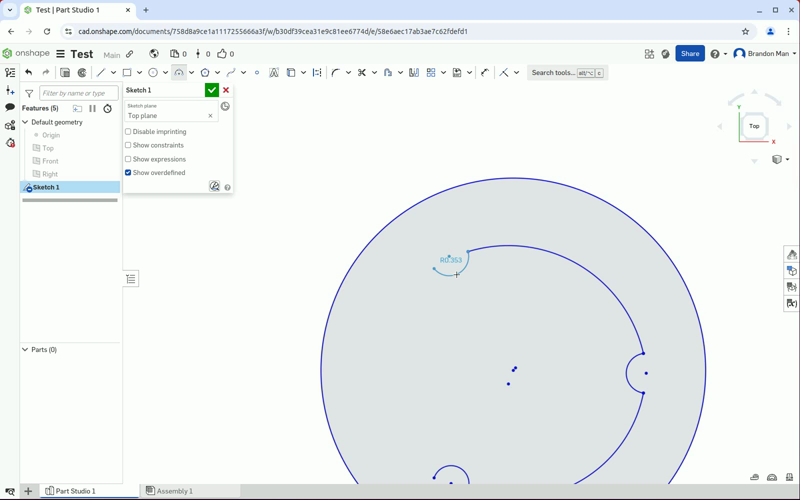
click(456, 274)
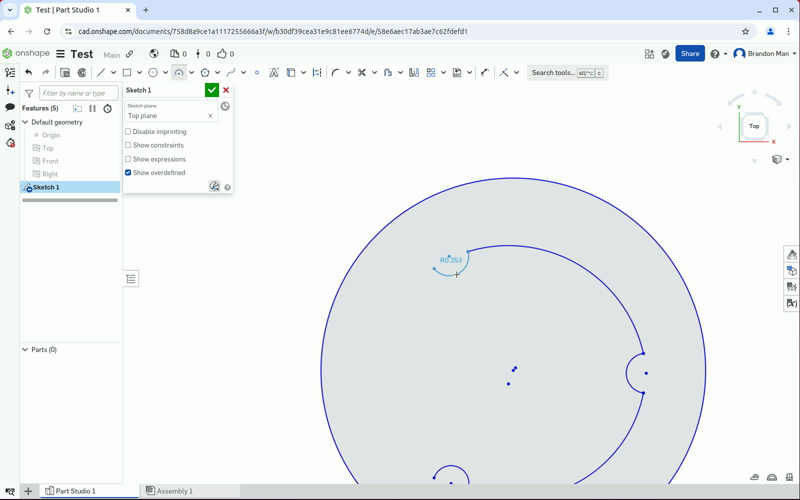
scroll(-6)
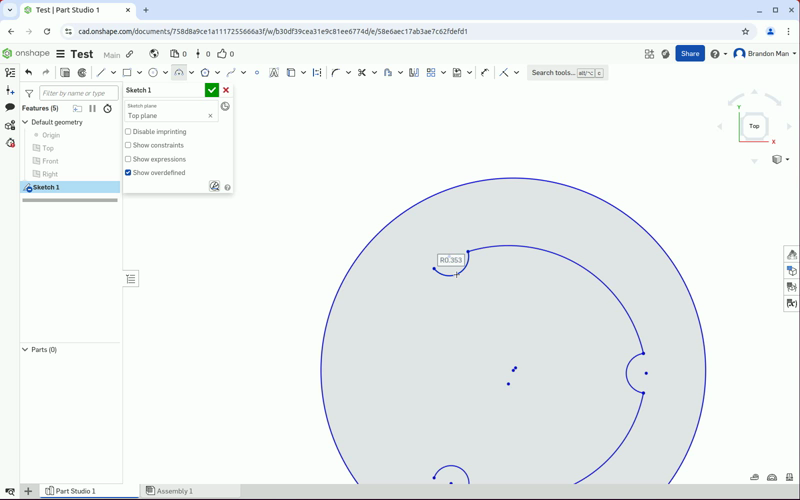
scroll(-6)
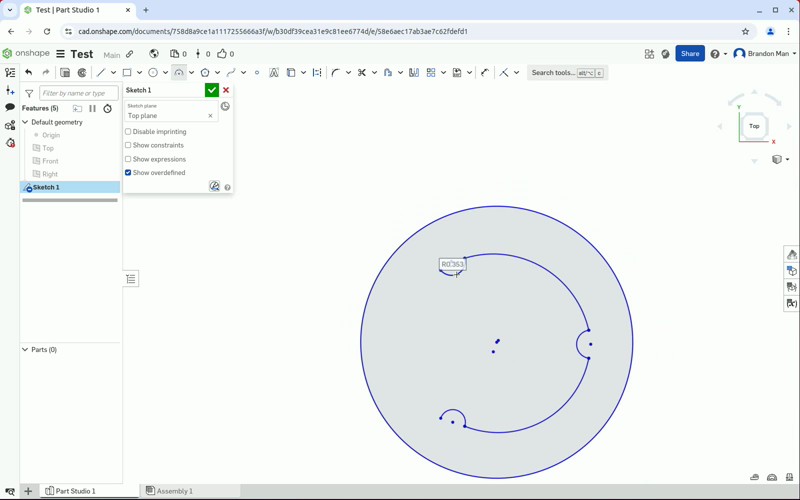
scroll(-6)
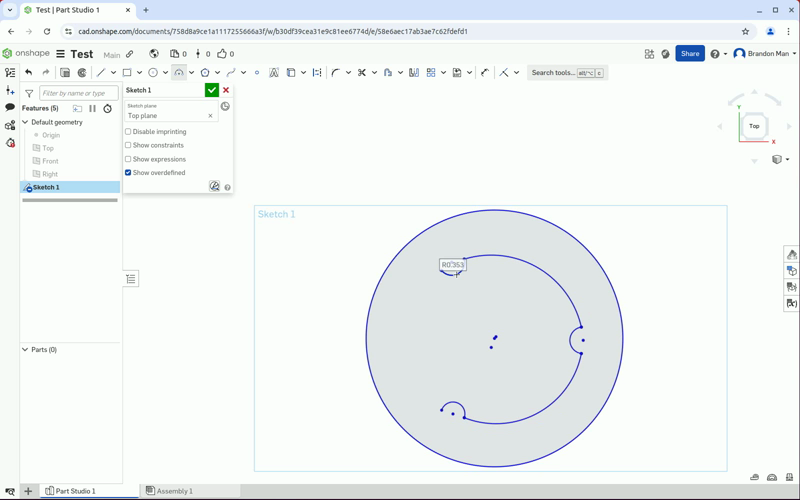
scroll(-6)
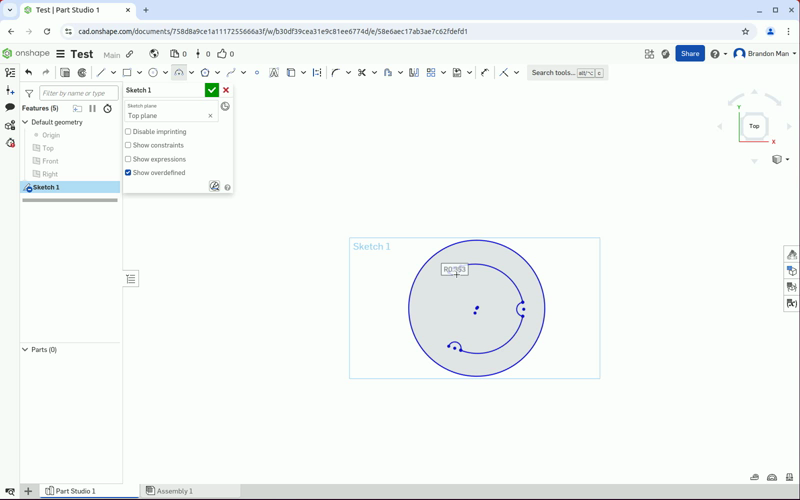
scroll(-6)
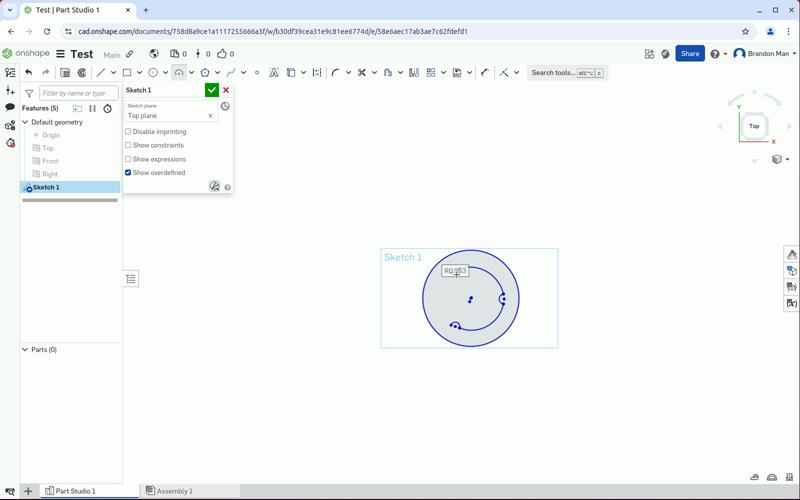
scroll(-6)
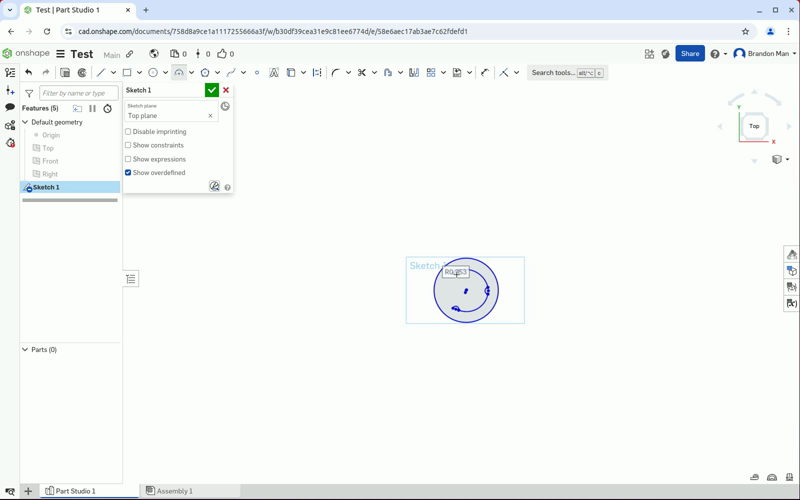
scroll(-6)
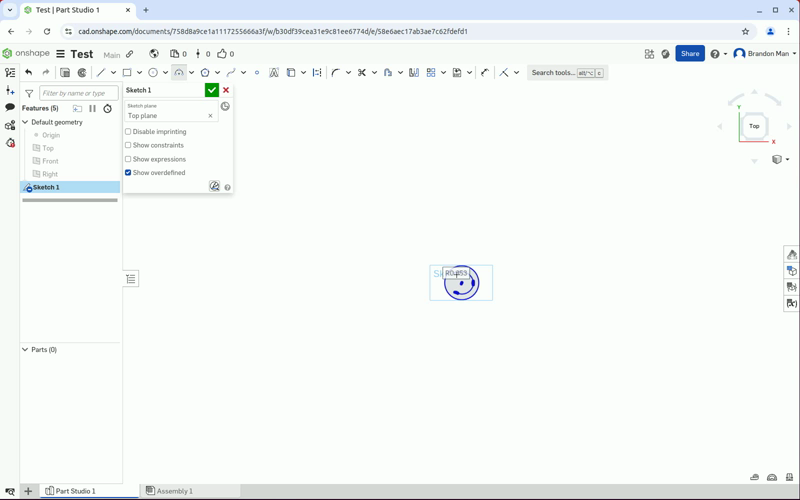
key_up(shift)
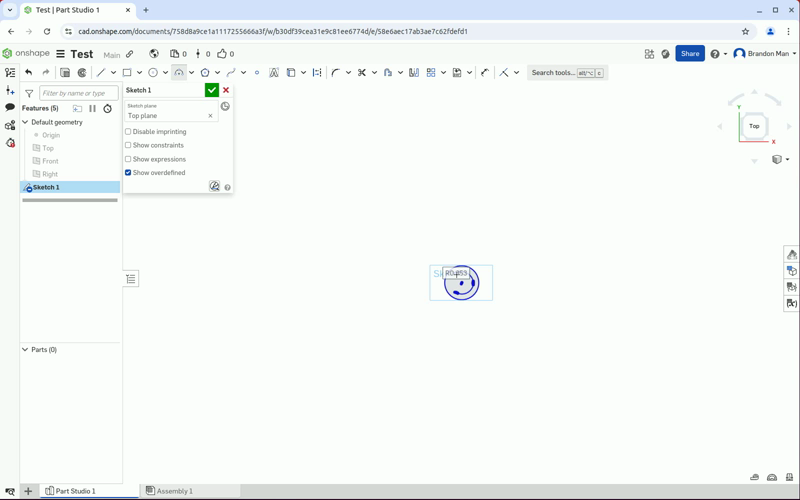
mouse_move(454, 273)
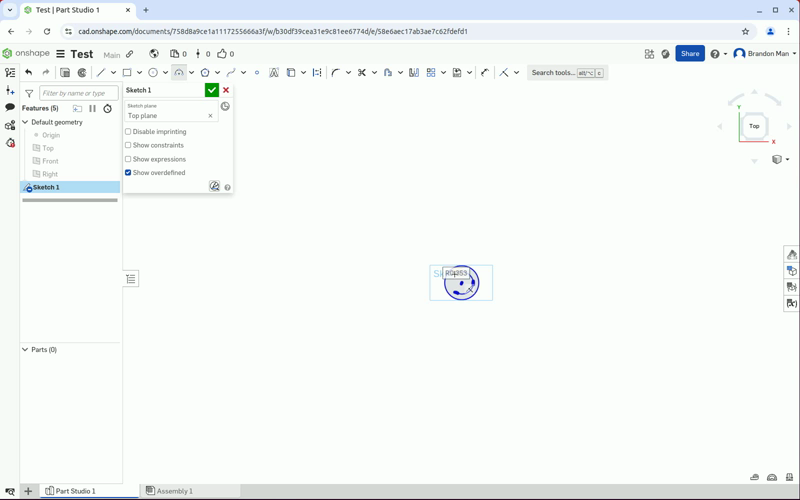
scroll(6)
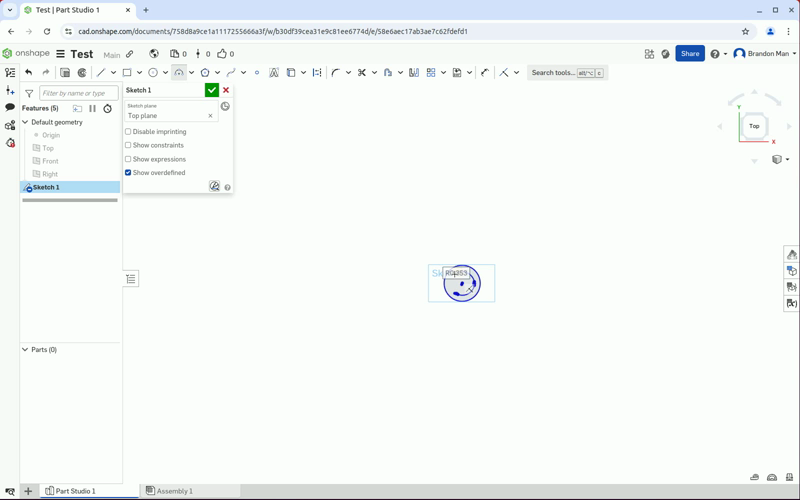
scroll(6)
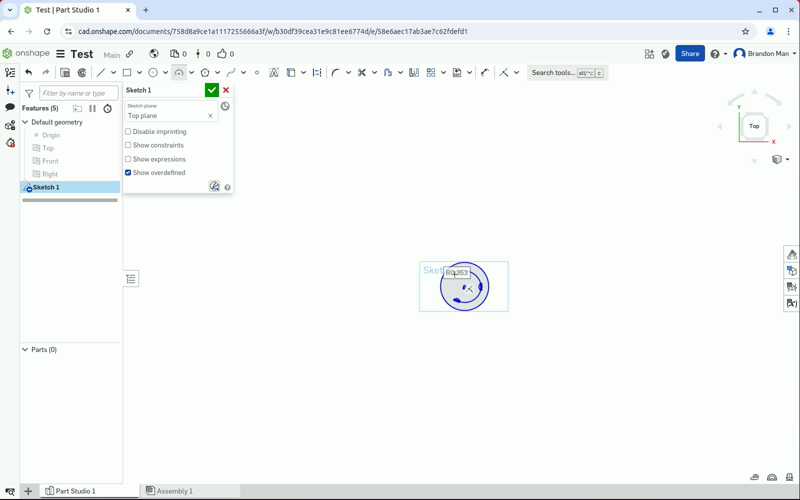
scroll(6)
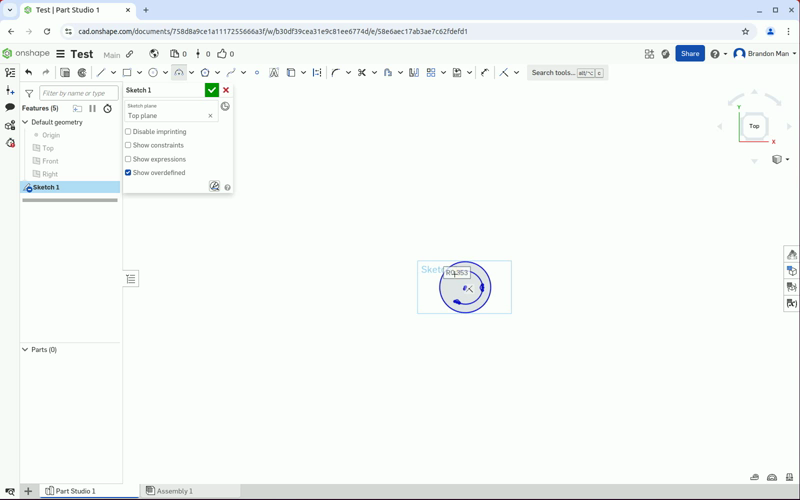
scroll(6)
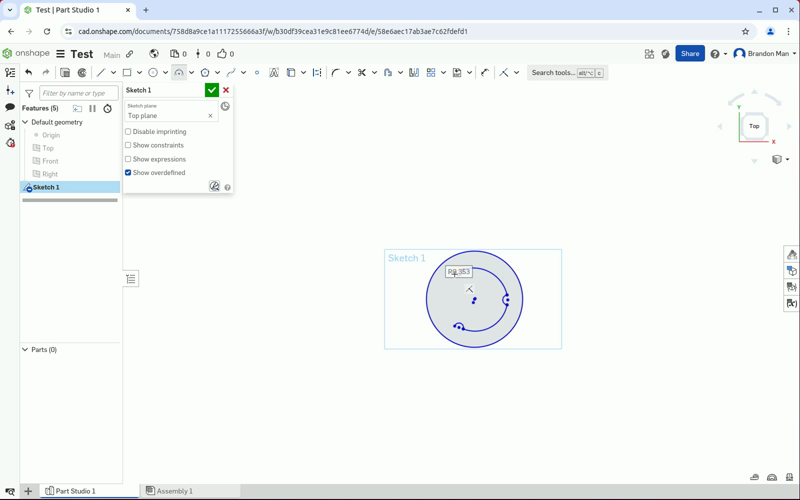
scroll(6)
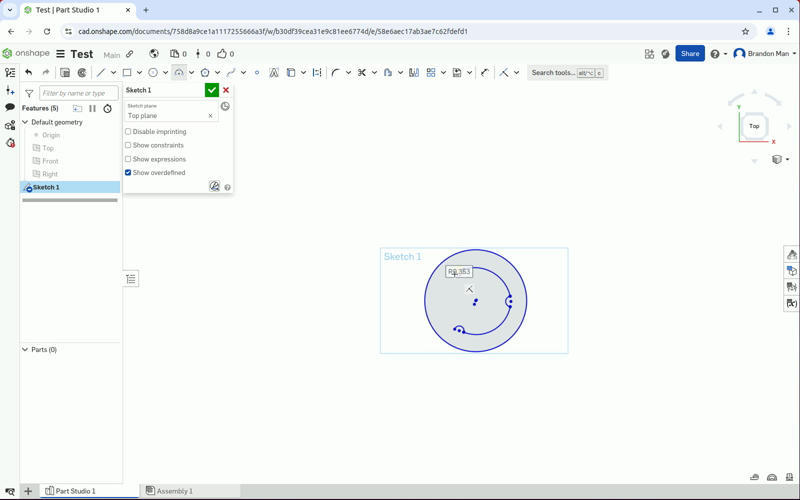
scroll(6)
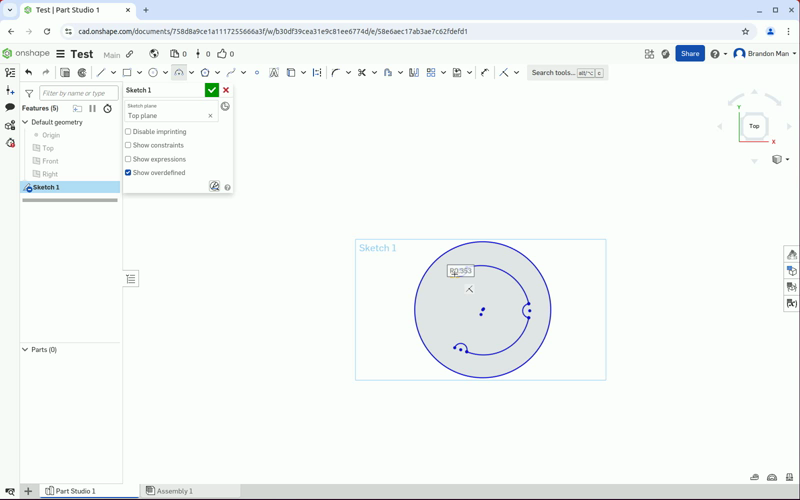
scroll(6)
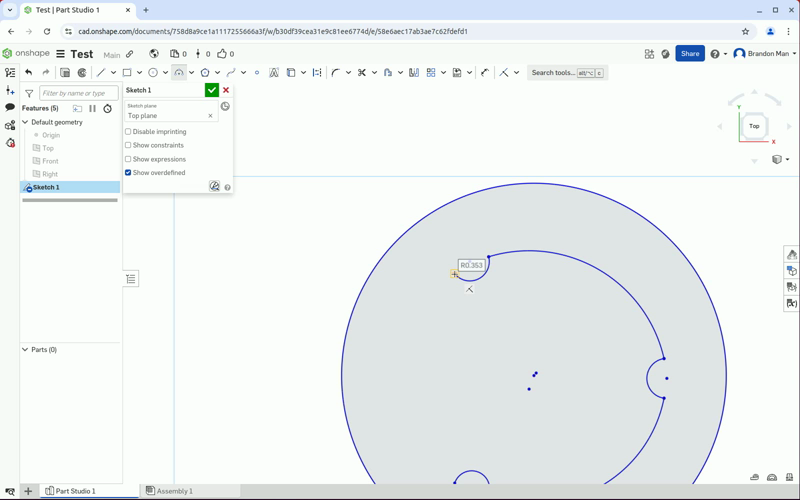
click(454, 273)
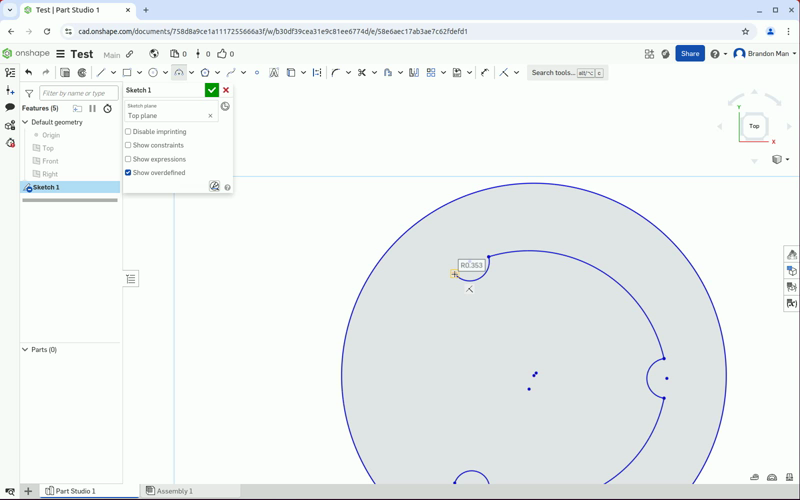
scroll(-6)
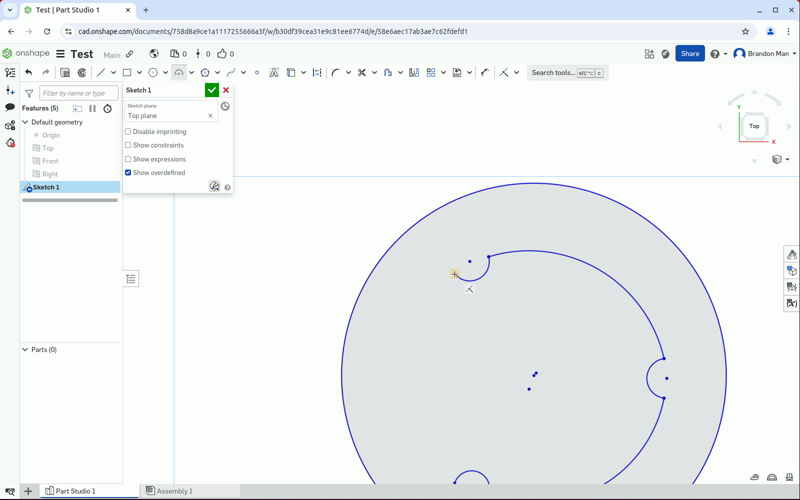
scroll(-6)
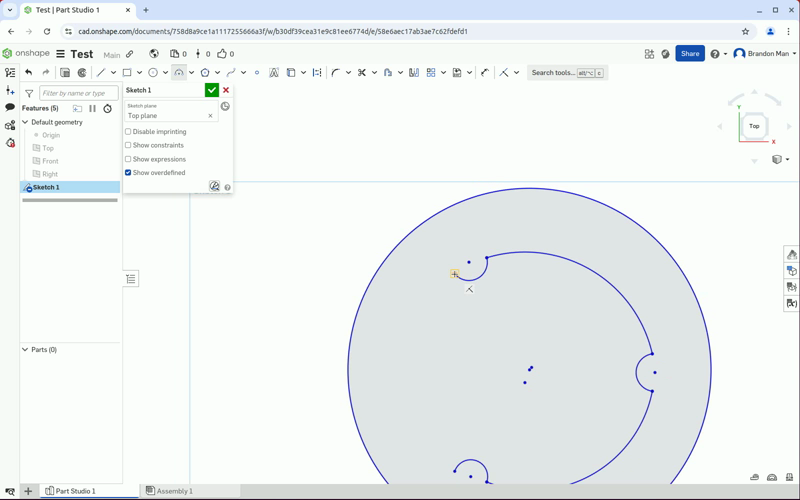
scroll(-6)
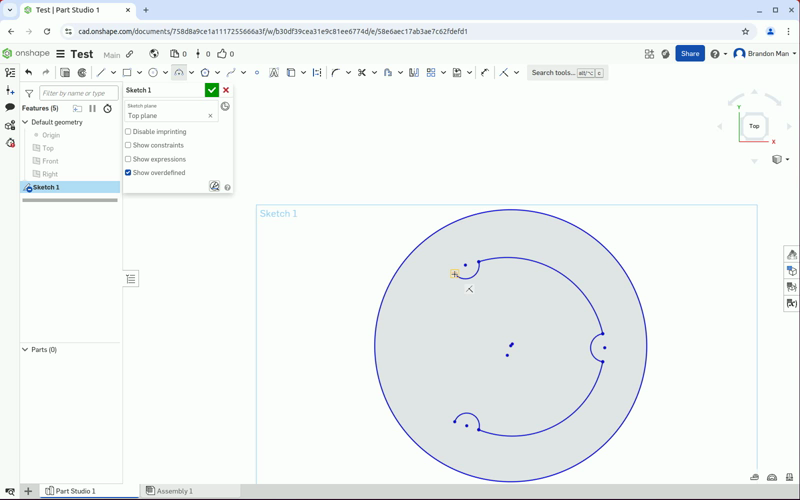
scroll(-6)
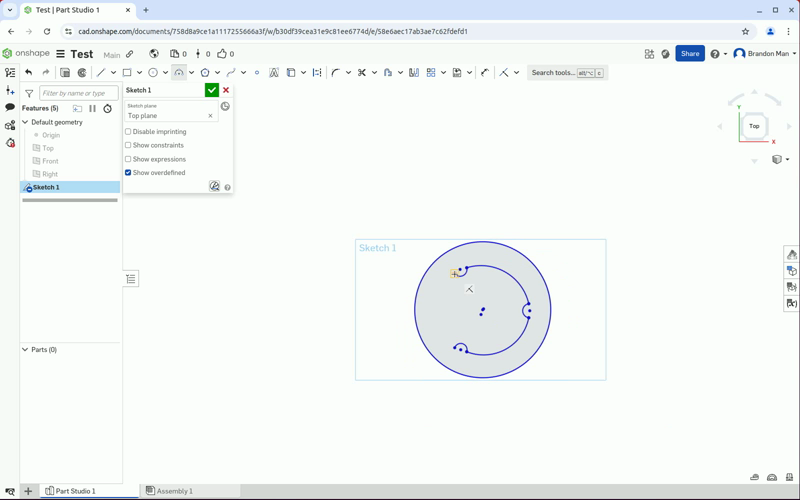
scroll(-6)
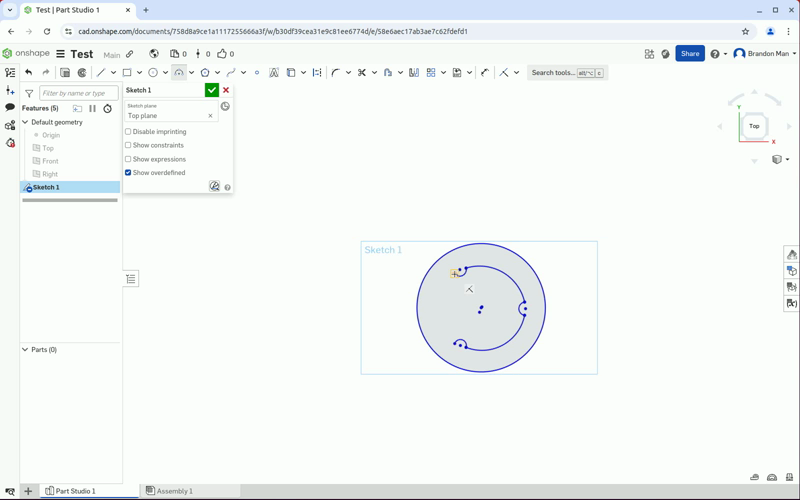
scroll(-6)
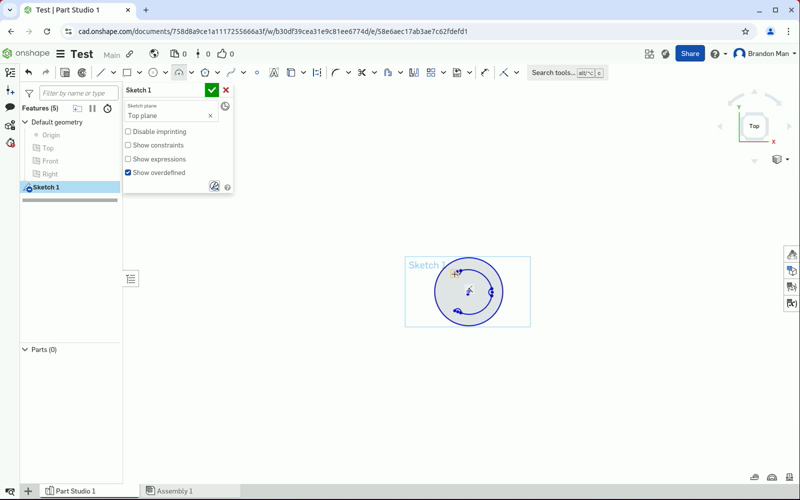
scroll(-6)
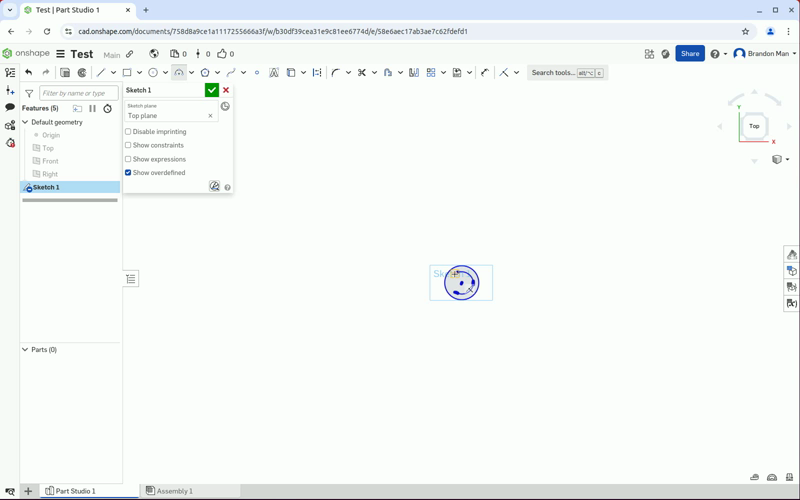
mouse_move(454, 292)
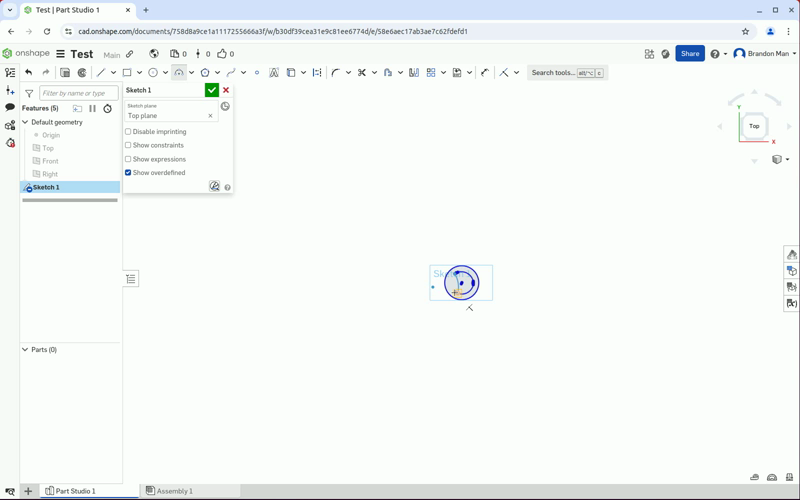
scroll(6)
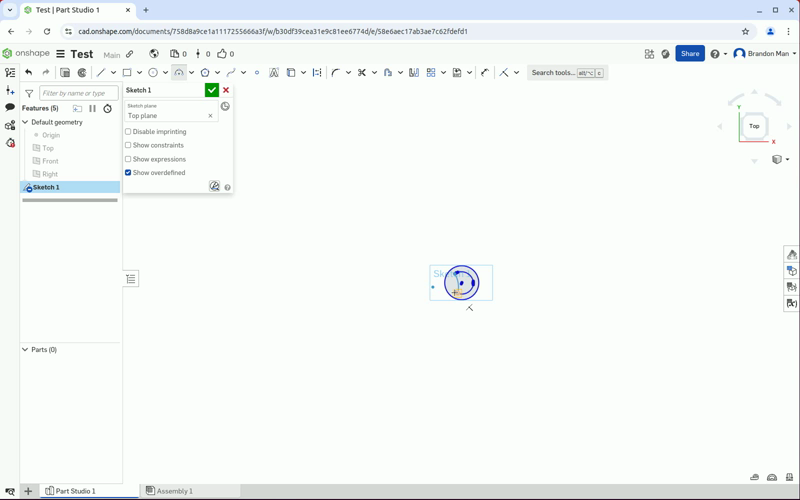
scroll(6)
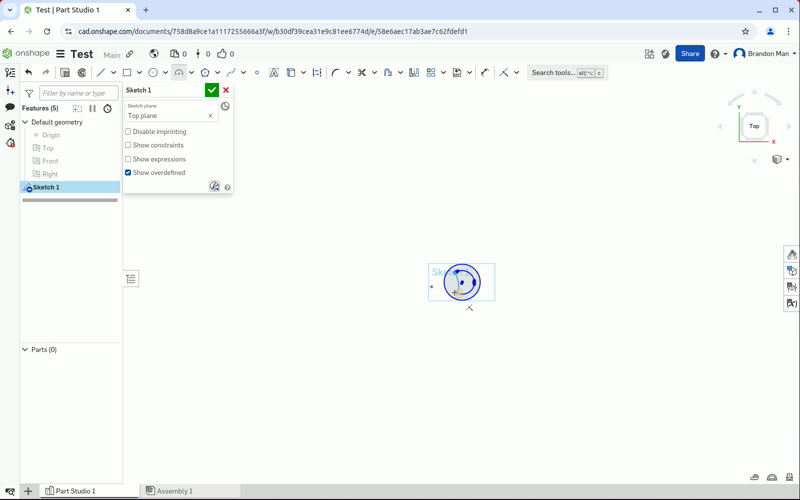
scroll(6)
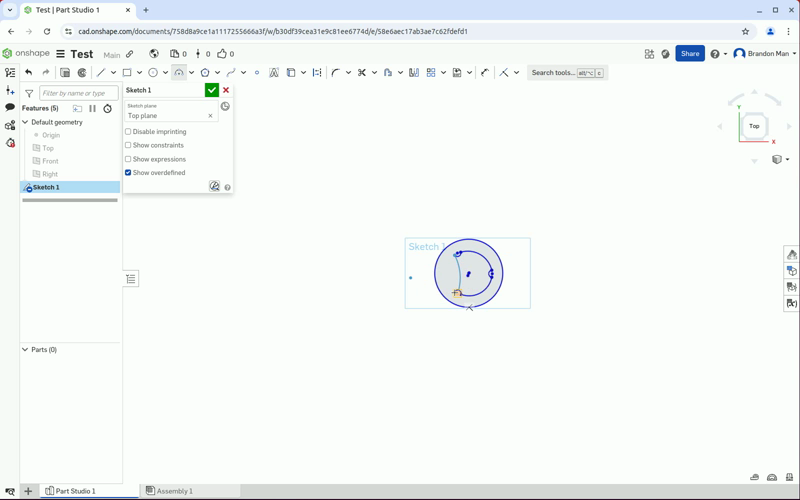
scroll(6)
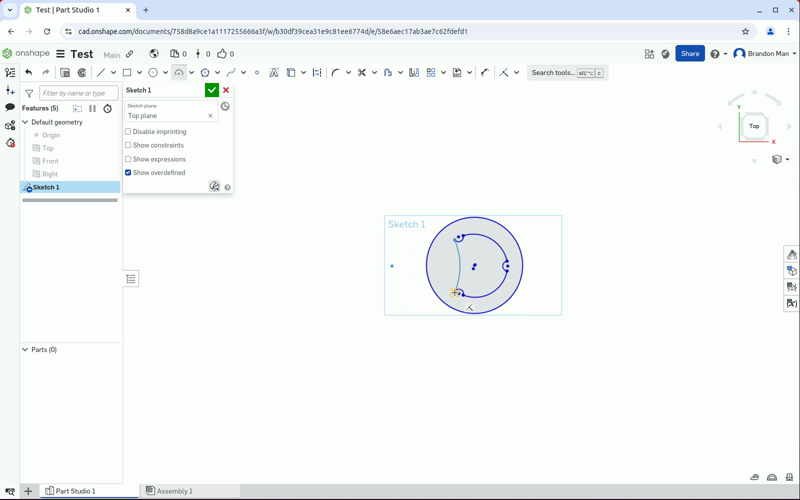
scroll(6)
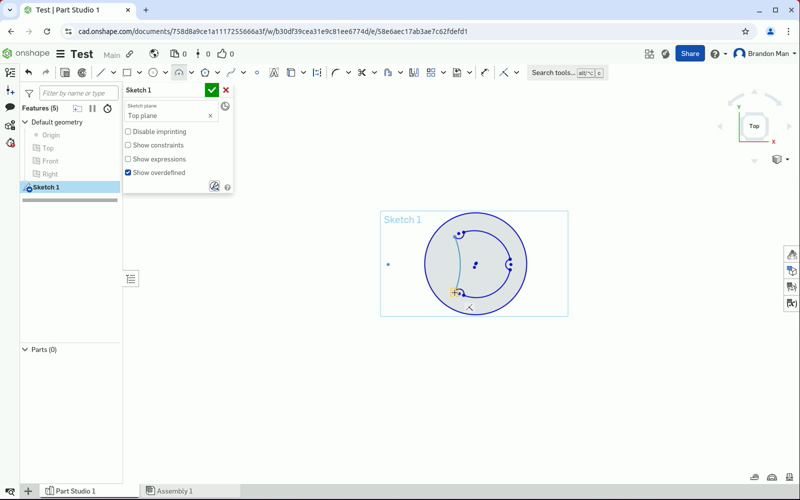
scroll(6)
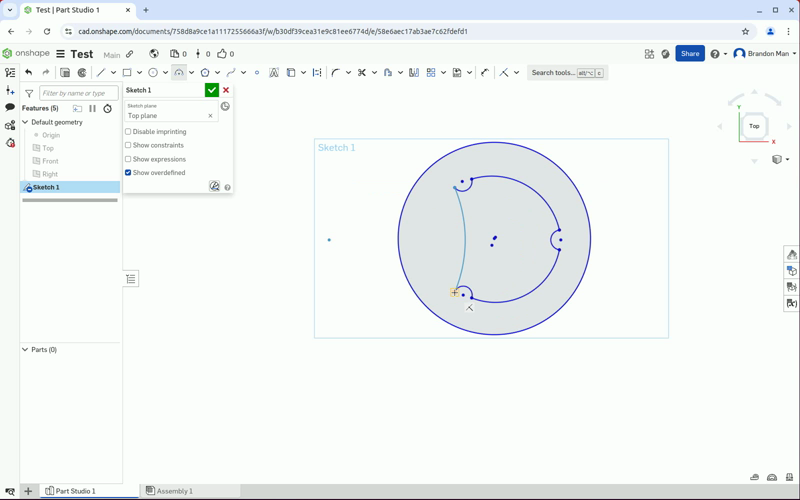
scroll(6)
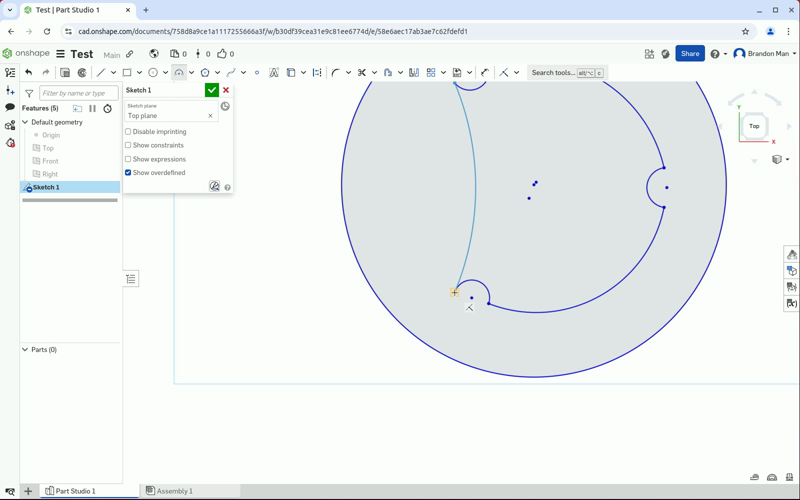
click(454, 292)
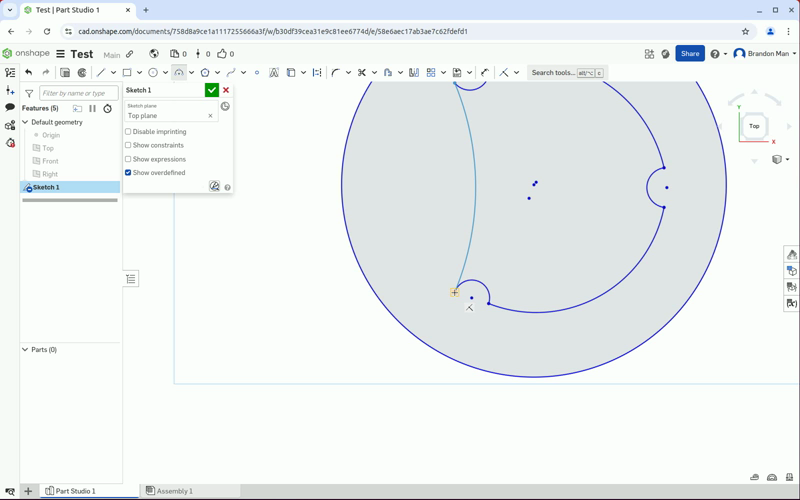
scroll(-6)
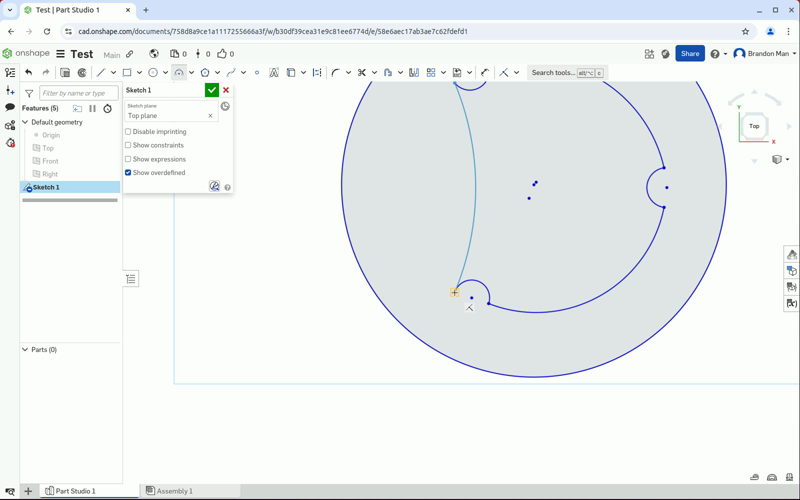
scroll(-6)
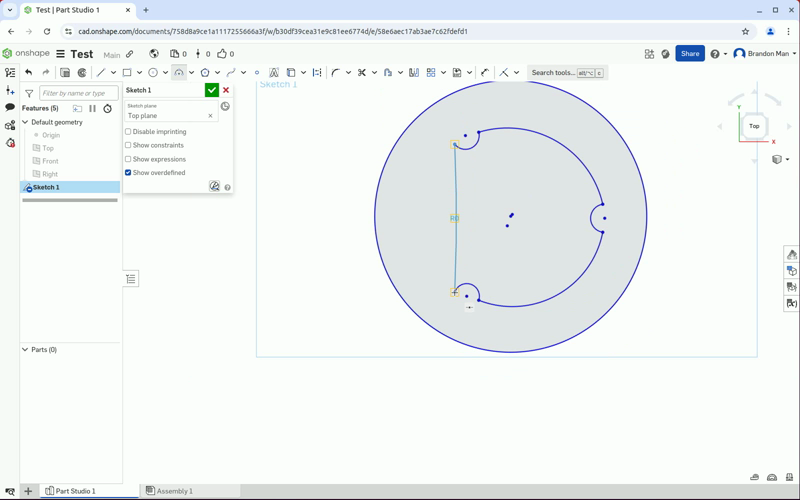
scroll(-6)
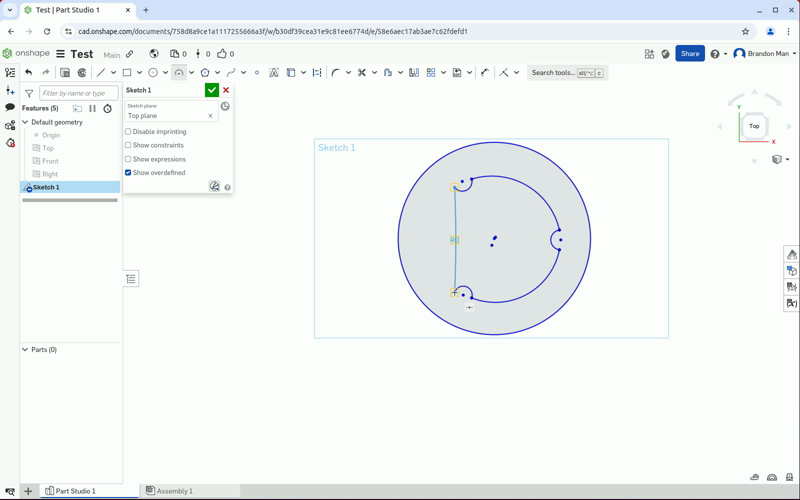
scroll(-6)
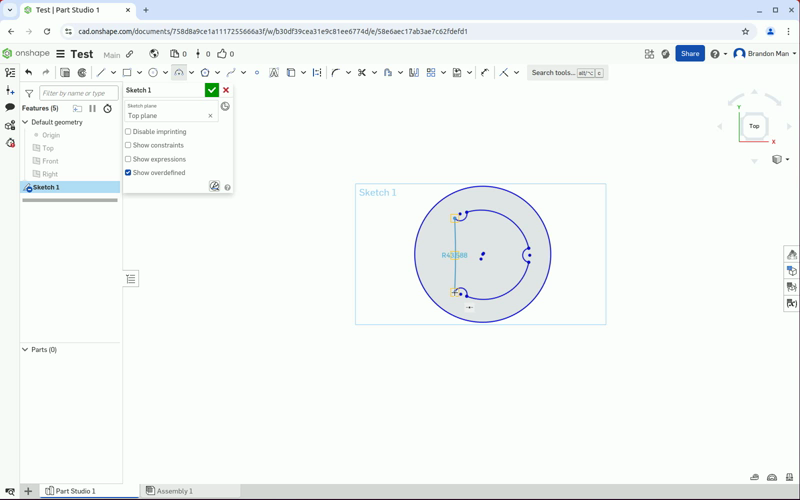
scroll(-6)
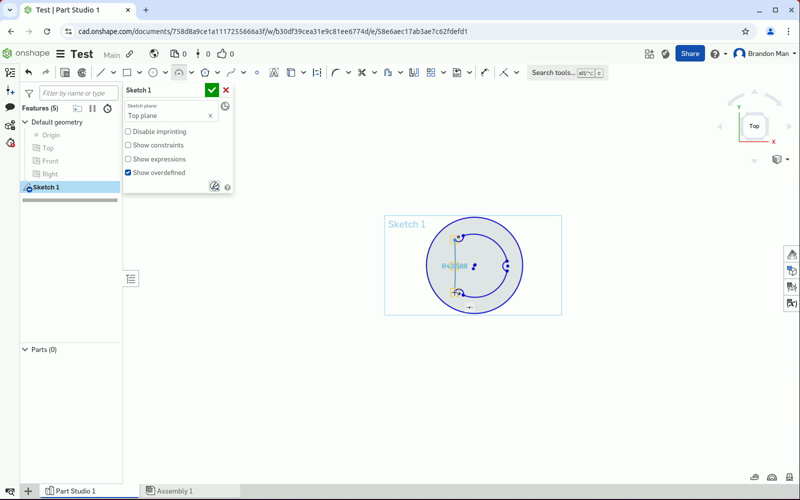
scroll(-6)
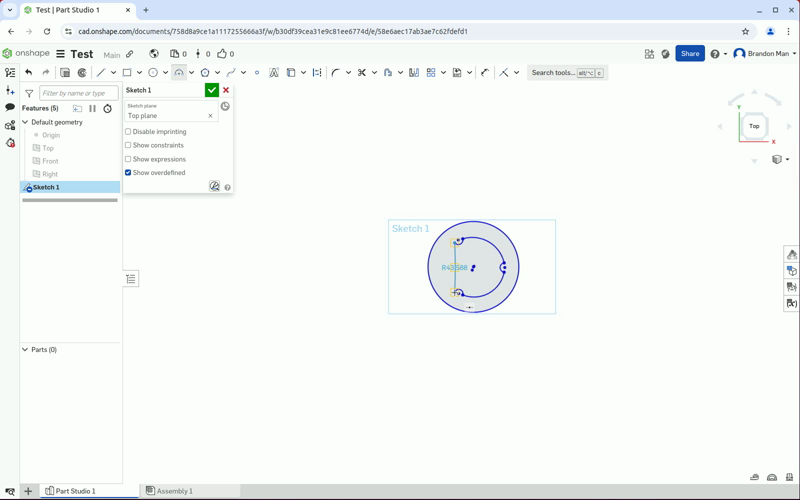
scroll(-6)
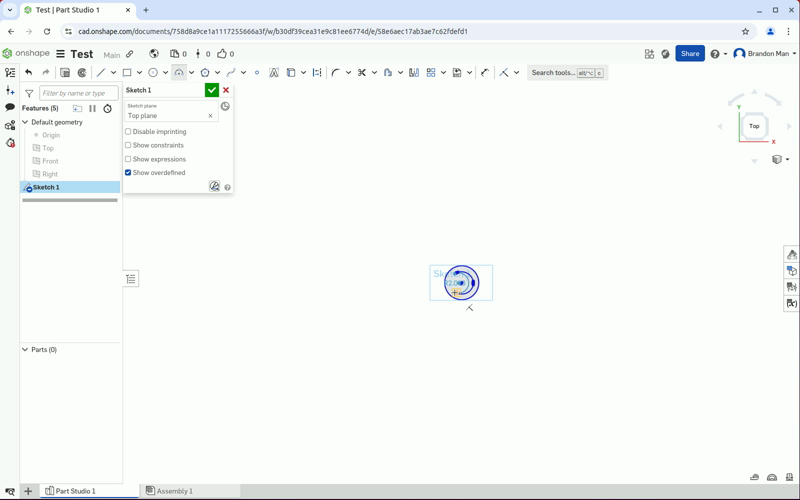
key_down(shift)
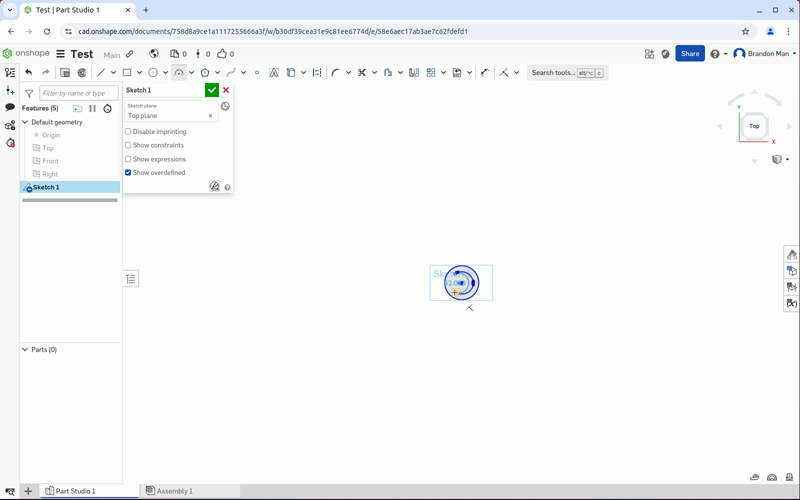
mouse_move(450, 282)
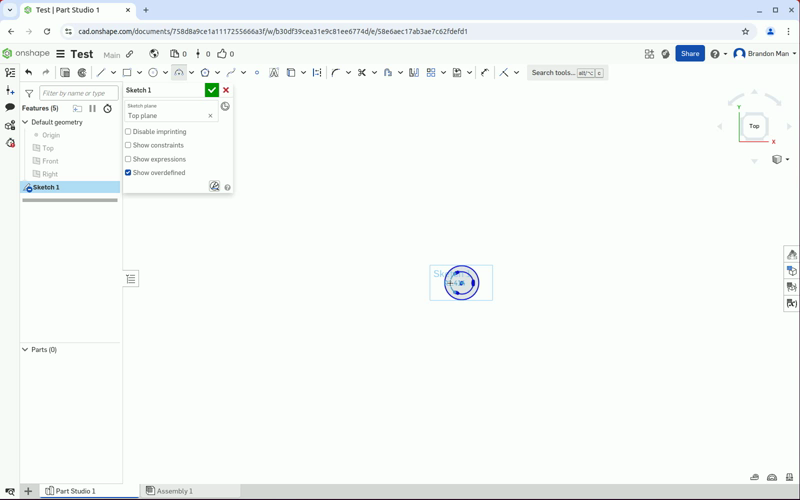
click(450, 282)
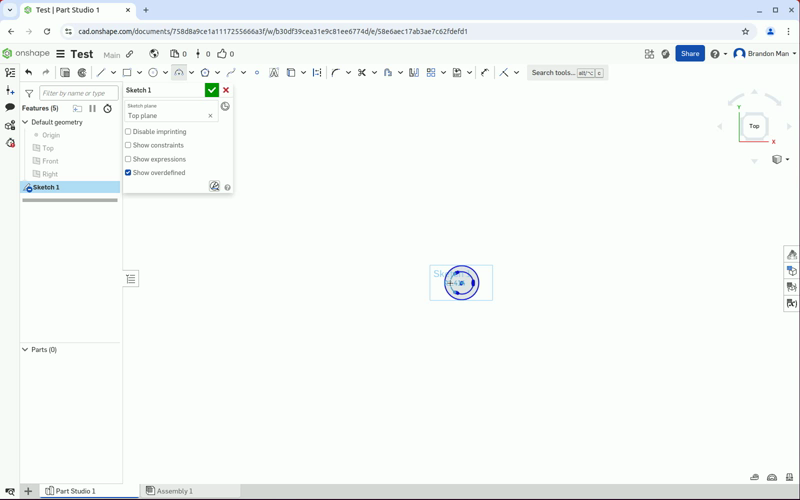
key_up(shift)
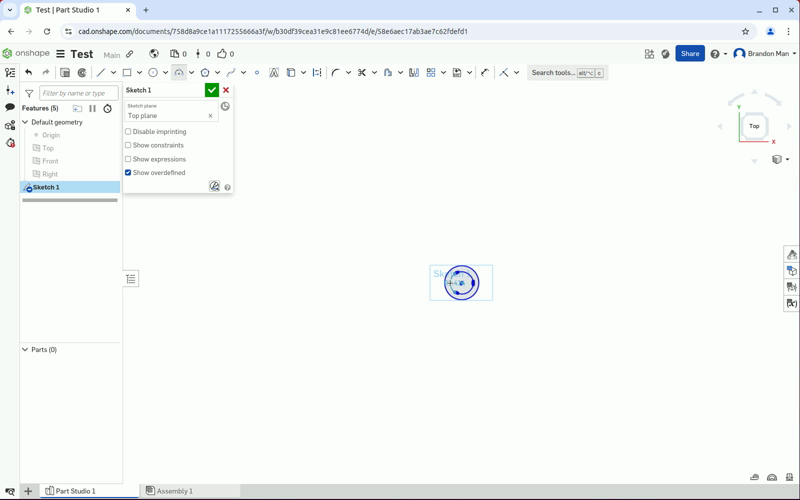
key(esc)
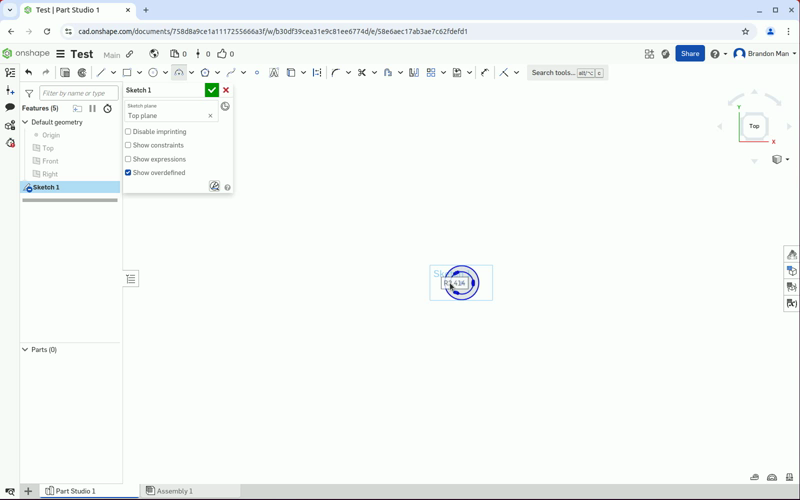
mouse_move(452, 271)
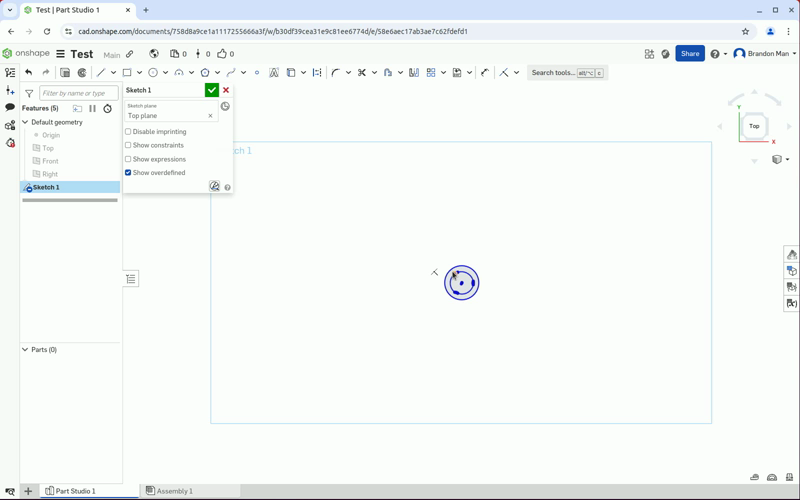
scroll(6)
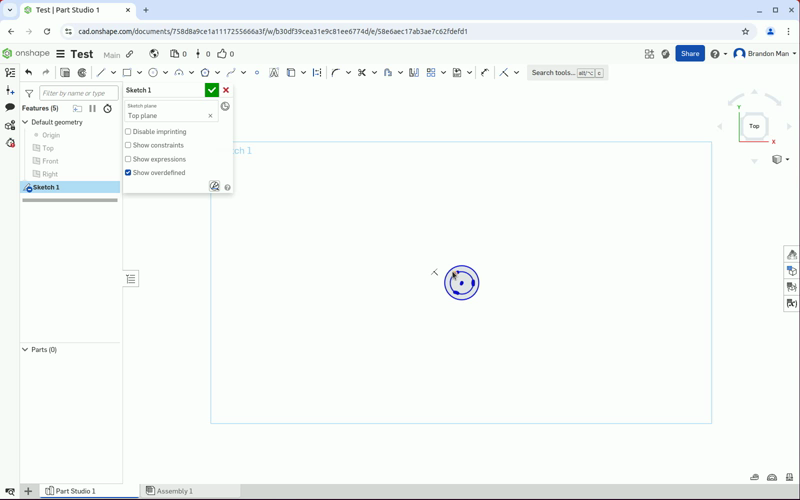
scroll(6)
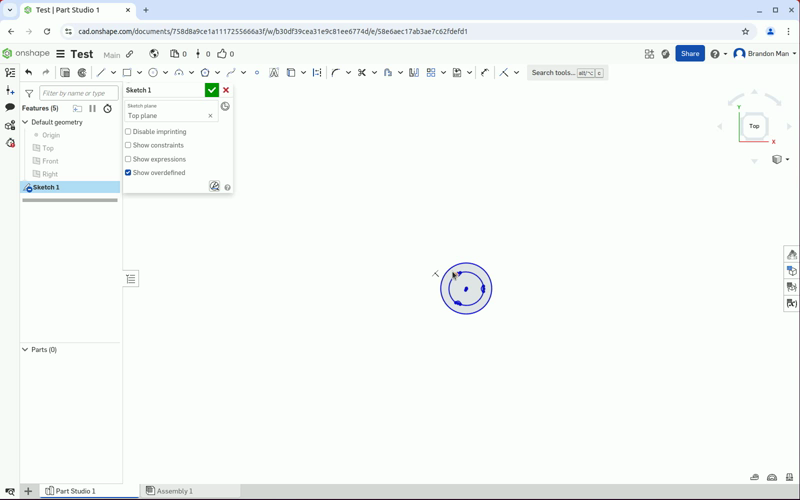
scroll(6)
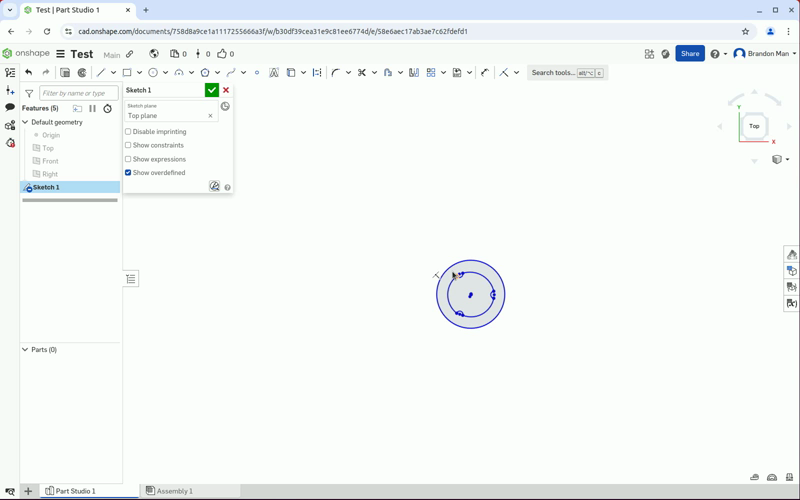
scroll(6)
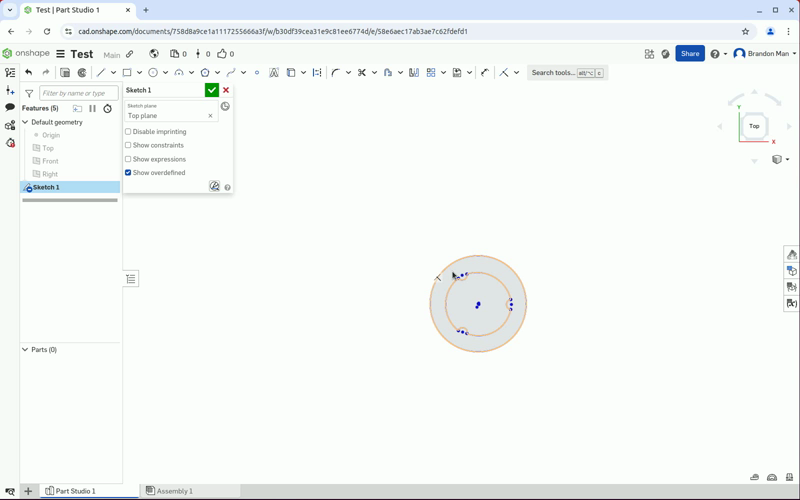
scroll(6)
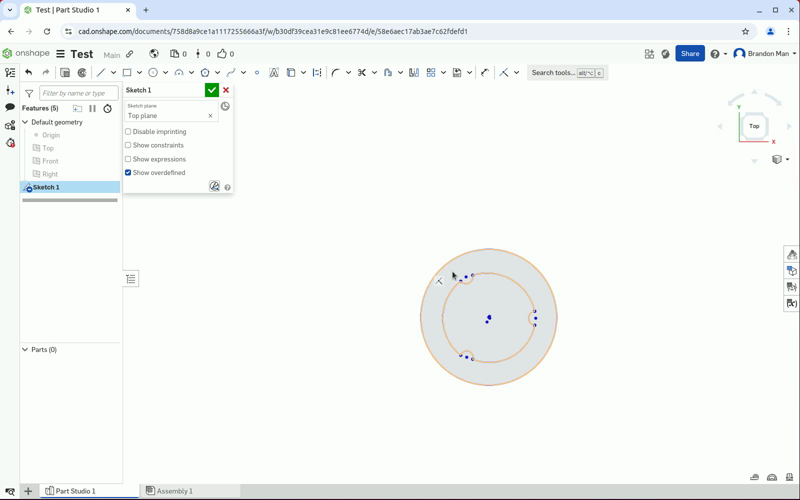
scroll(6)
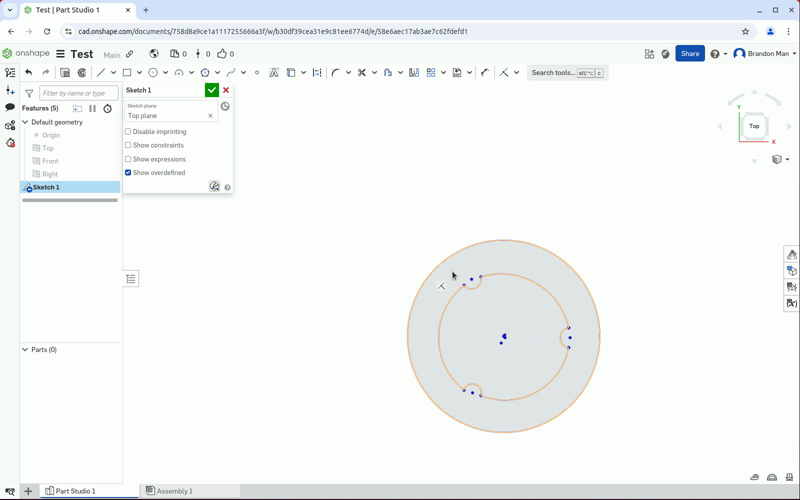
scroll(6)
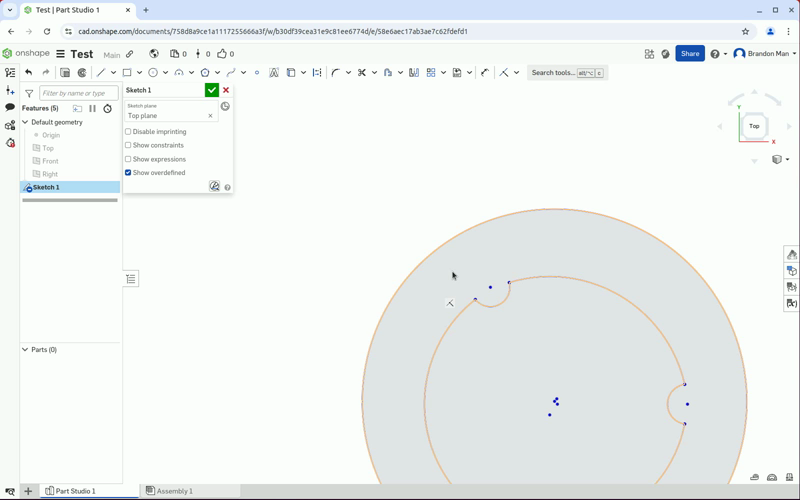
click(452, 271)
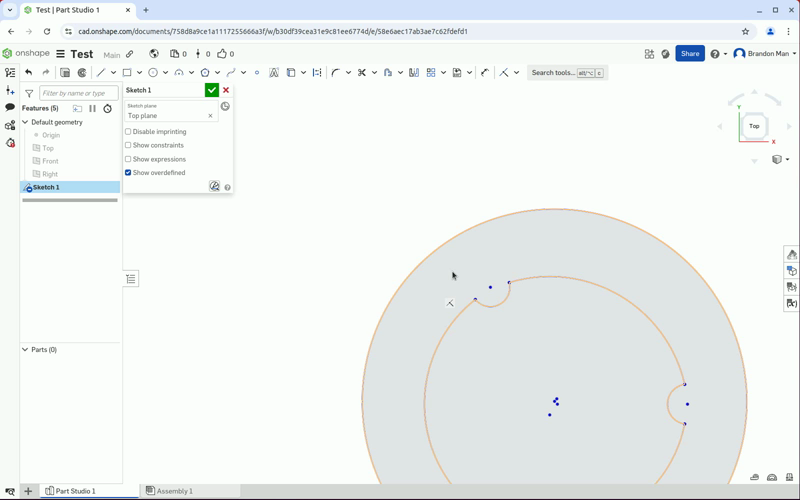
scroll(-6)
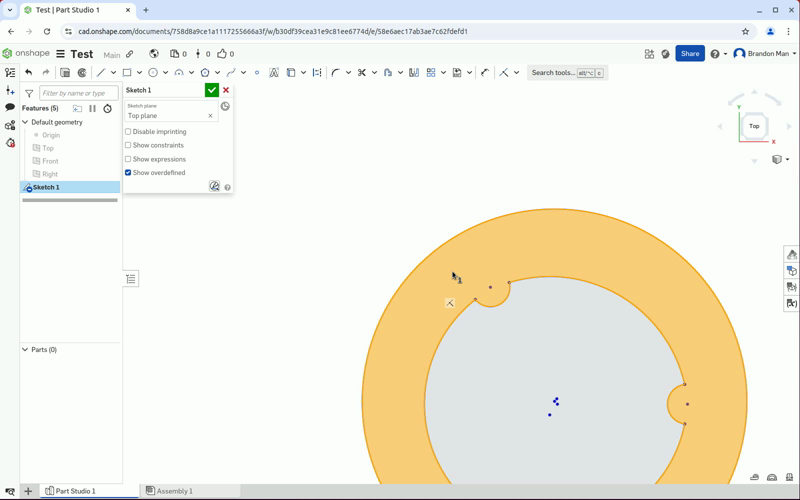
scroll(-6)
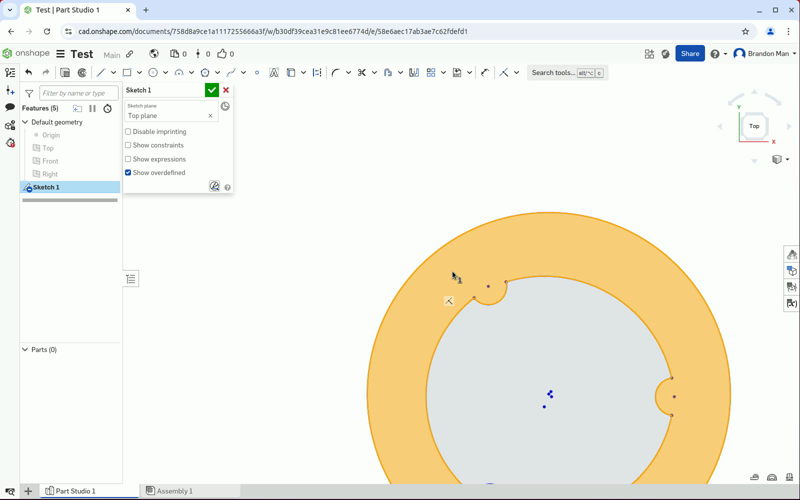
scroll(-6)
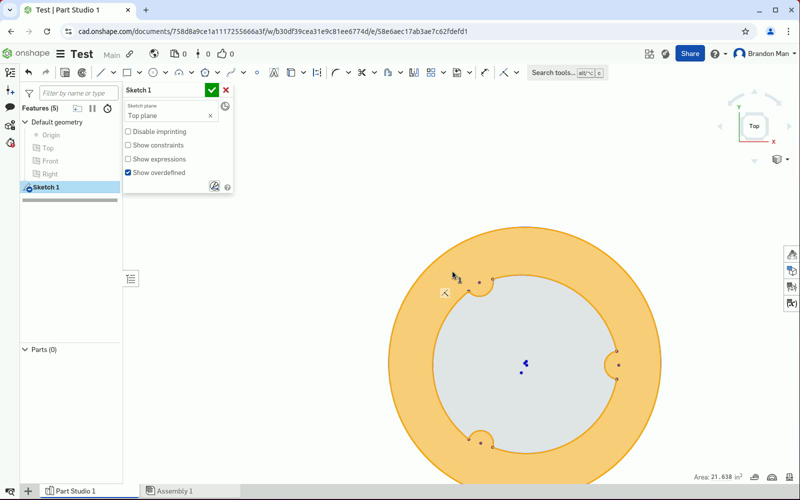
scroll(-6)
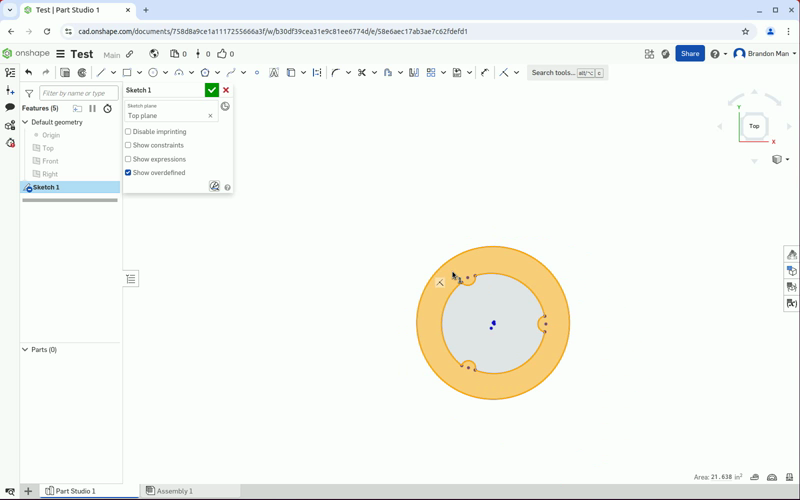
scroll(-6)
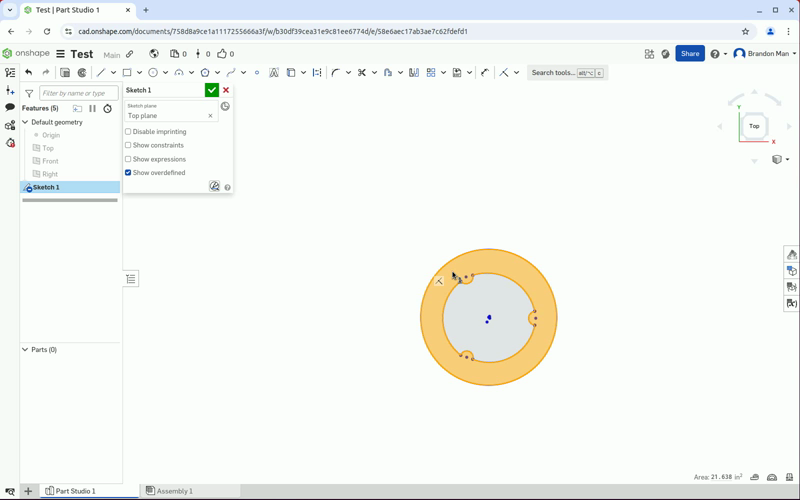
scroll(-6)
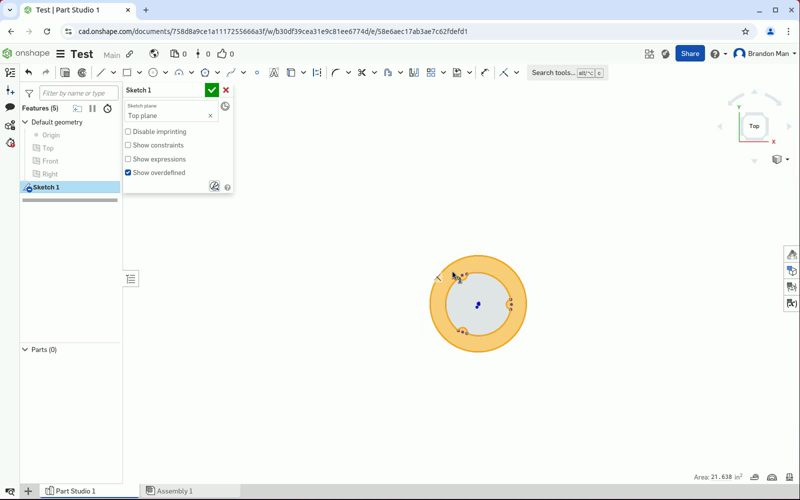
scroll(-6)
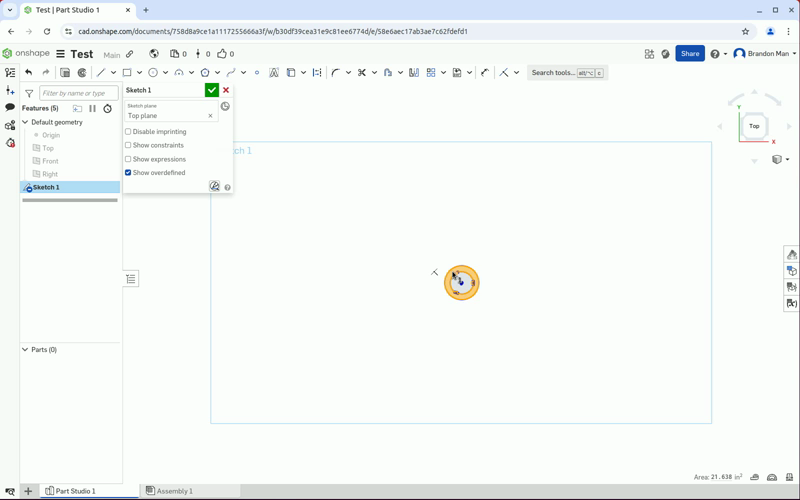
mouse_move(73, 352)
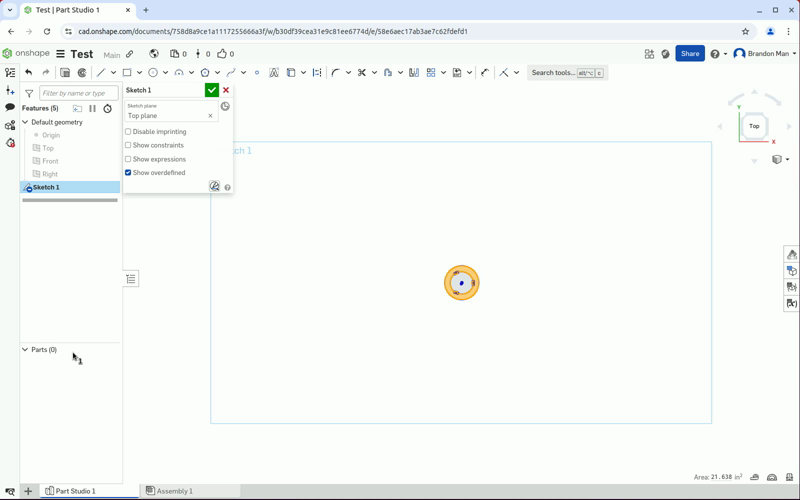
key(shift+y)
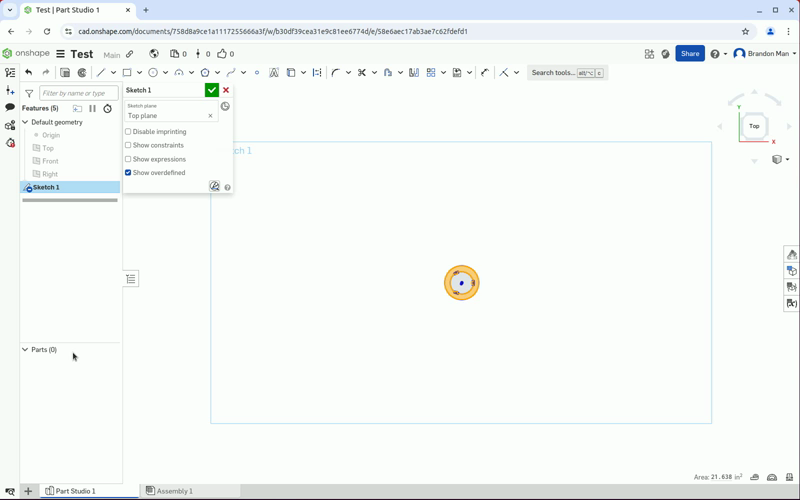
key(shift+e)
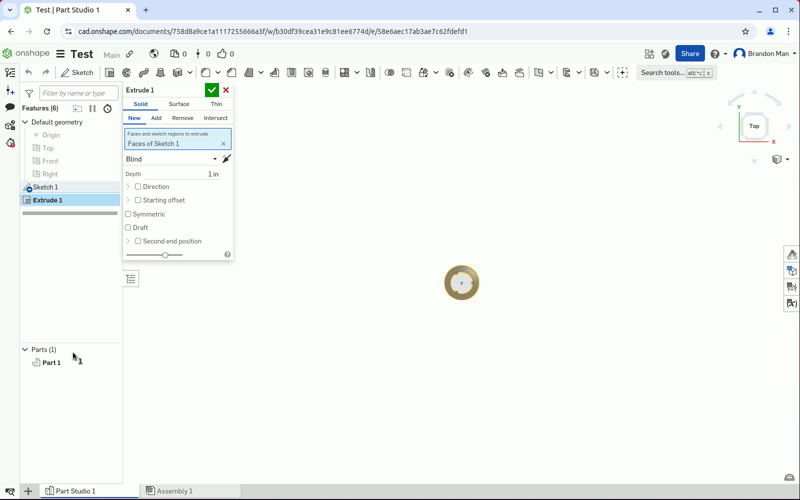
mouse_move(143, 106)
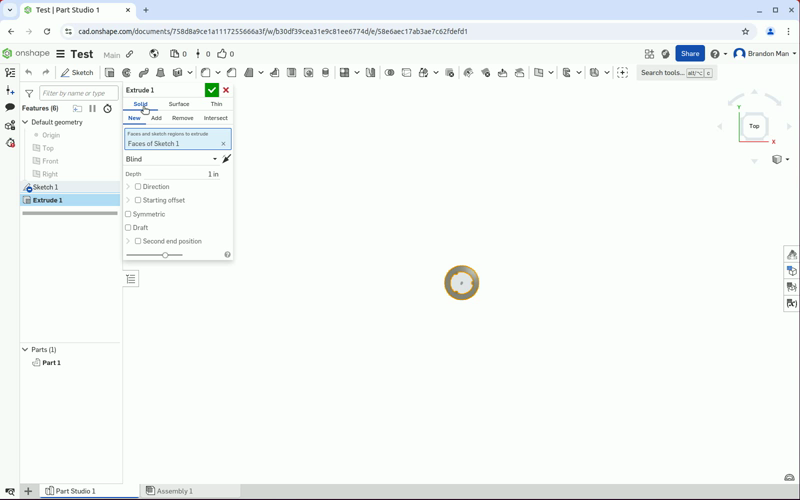
click(143, 106)
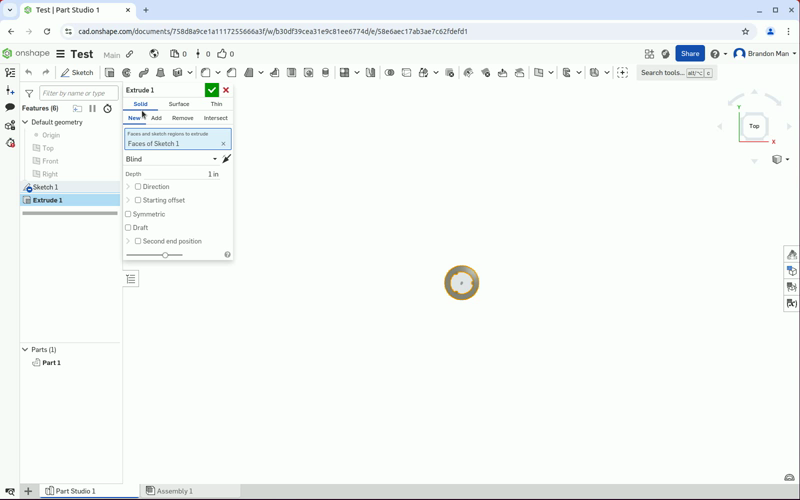
mouse_move(137, 120)
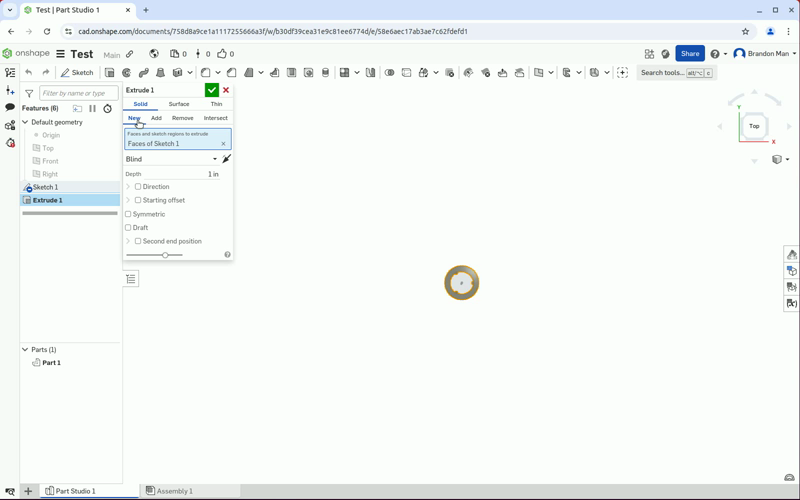
click(137, 120)
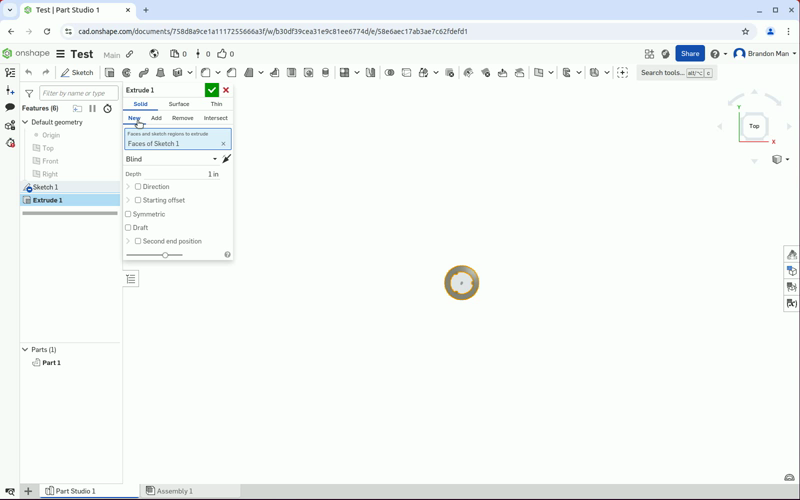
key(tab, 4)
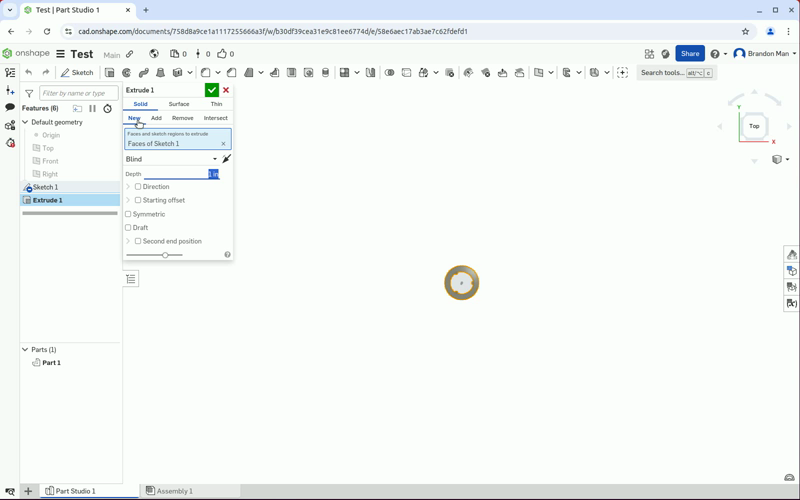
text(5.778)
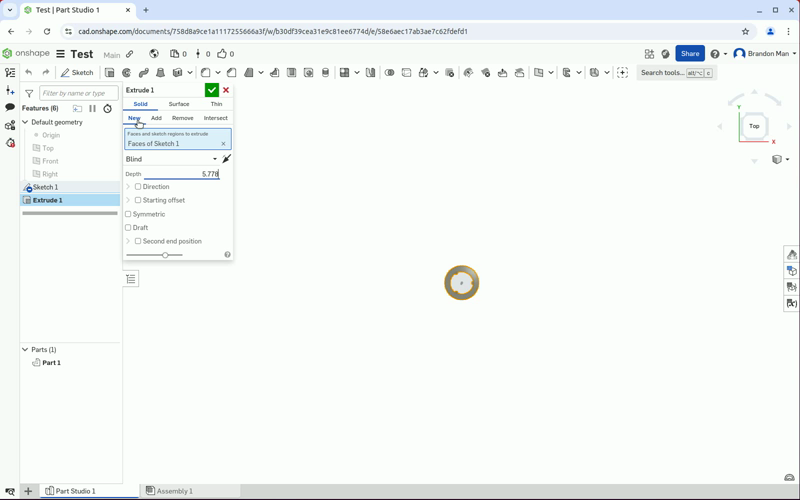
key(tab, 3)
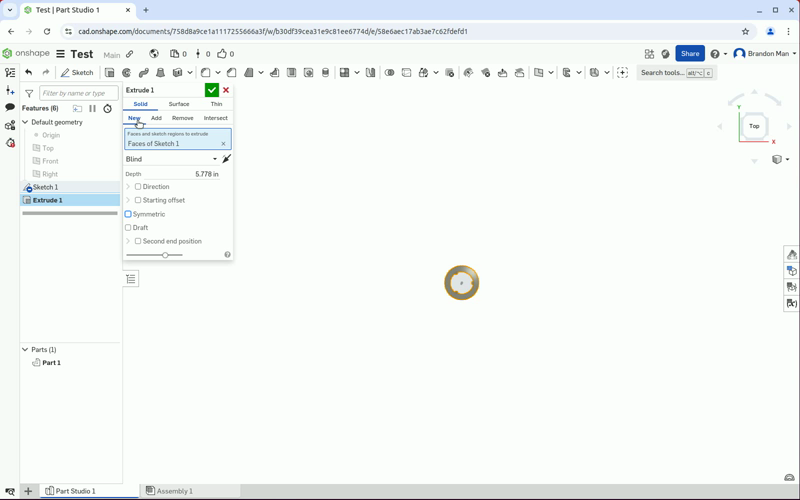
key(space)
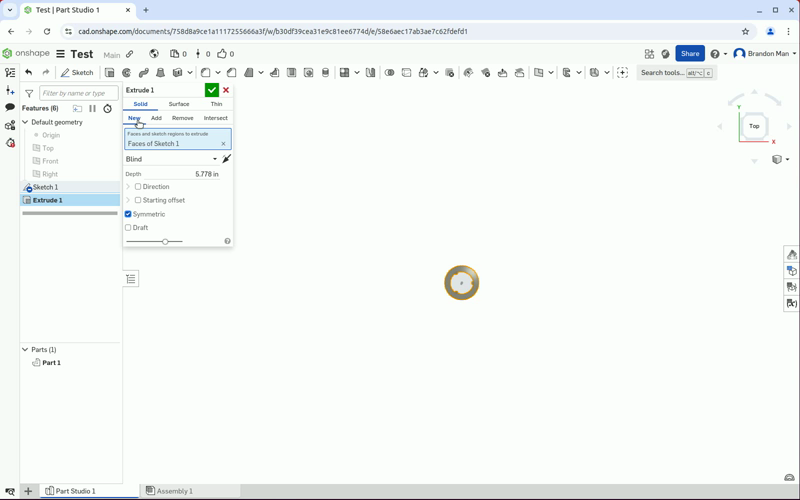
key(enter)
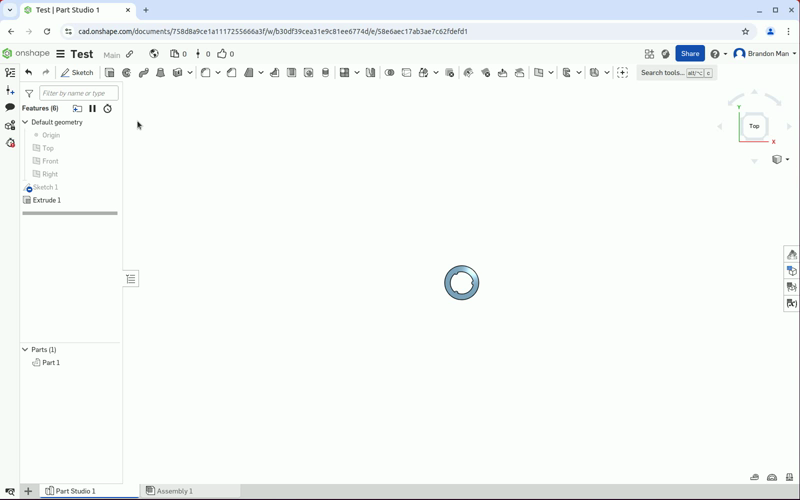
key(shift+h)
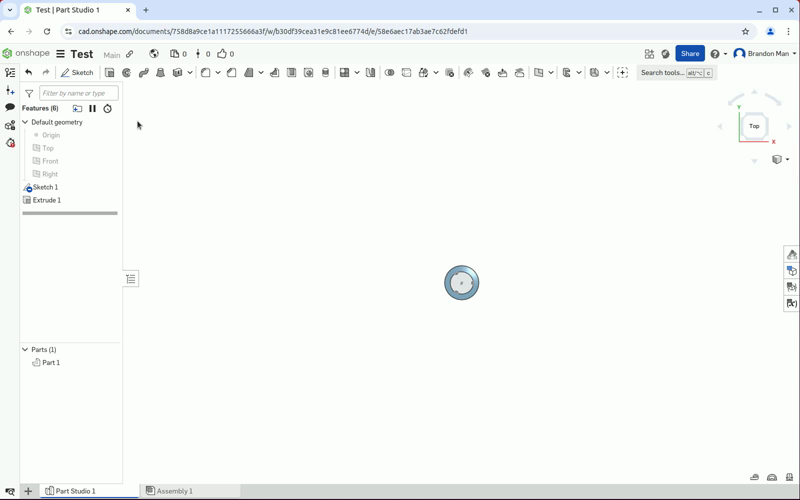
key(shift+h)
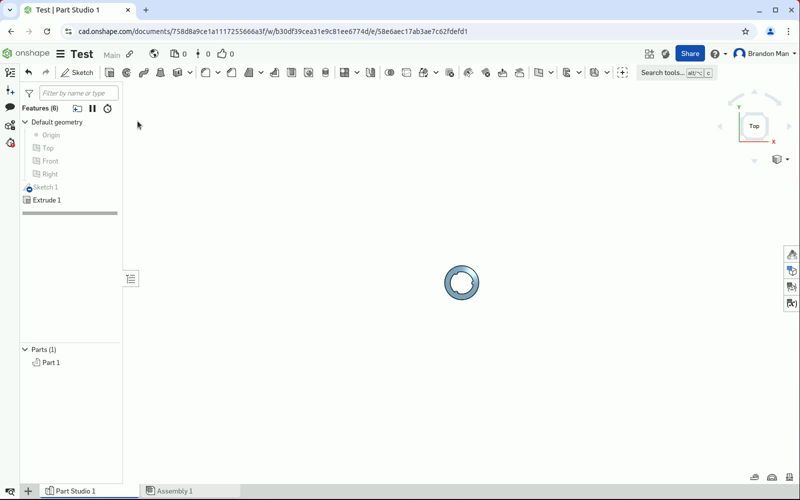
mouse_move(73, 189)
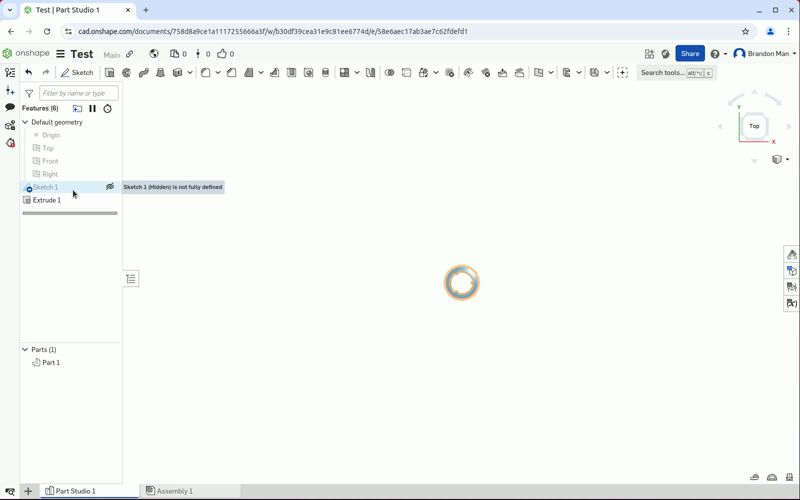
click(73, 189)
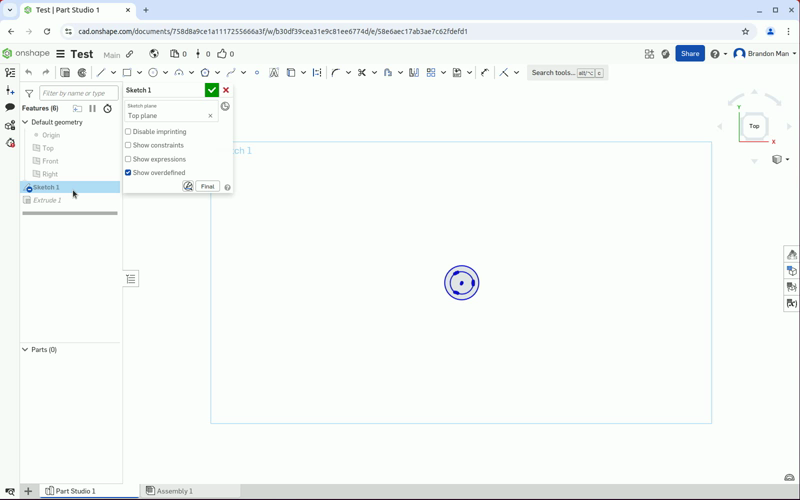
mouse_move(229, 92)
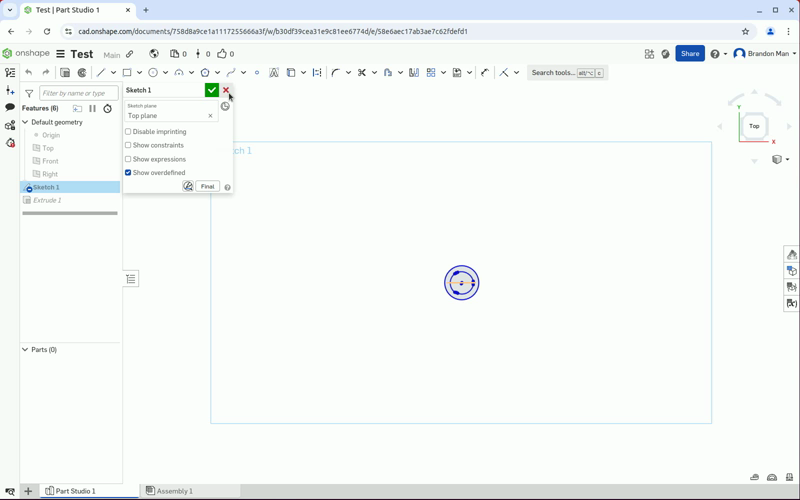
click(229, 92)
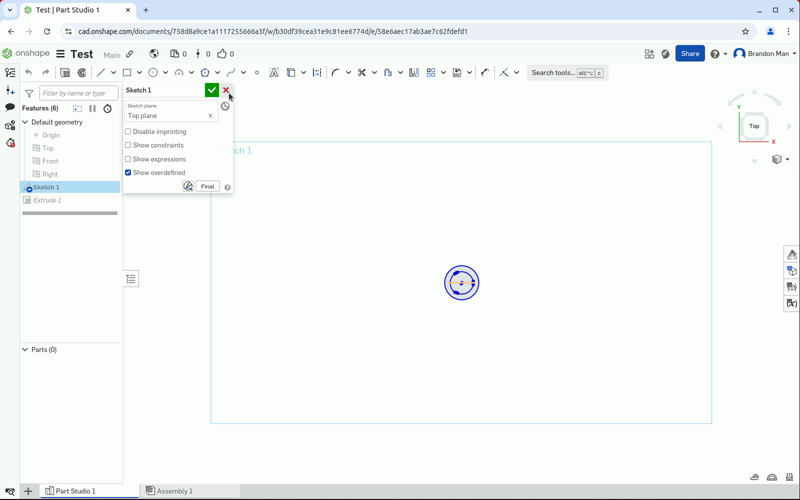
key(shift+s)
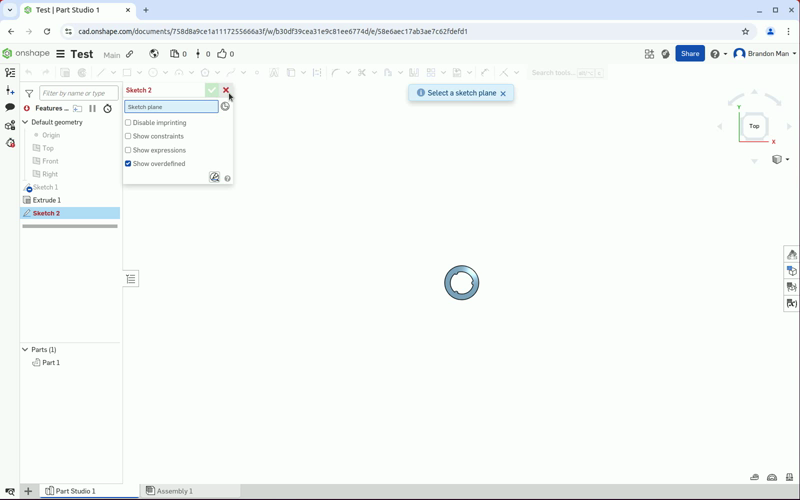
mouse_move(73, 150)
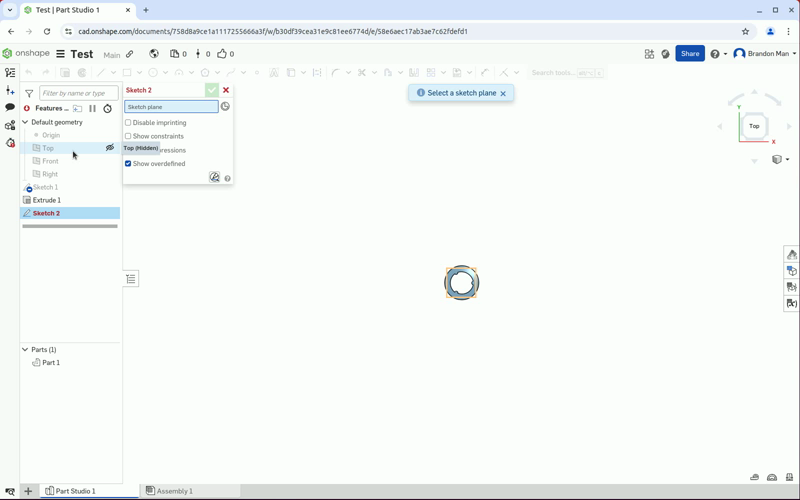
click(73, 150)
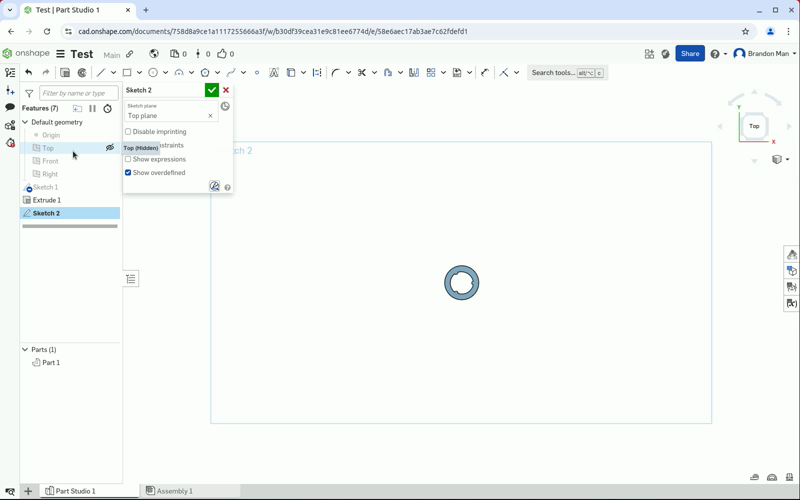
mouse_move(73, 352)
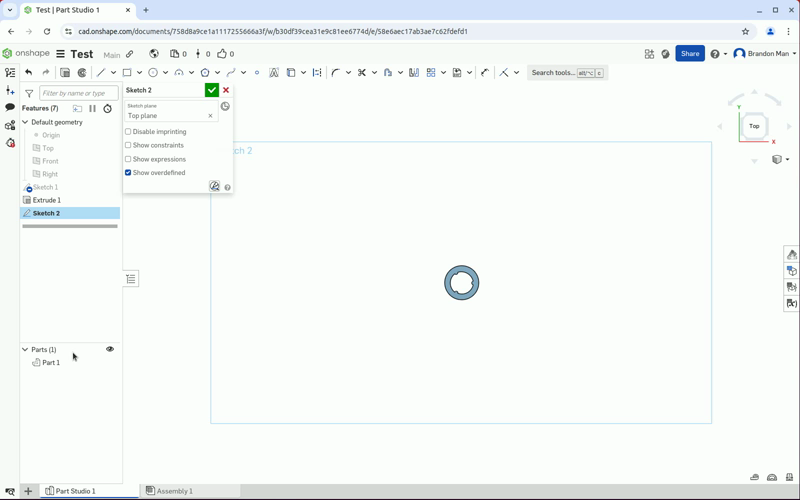
key(y)
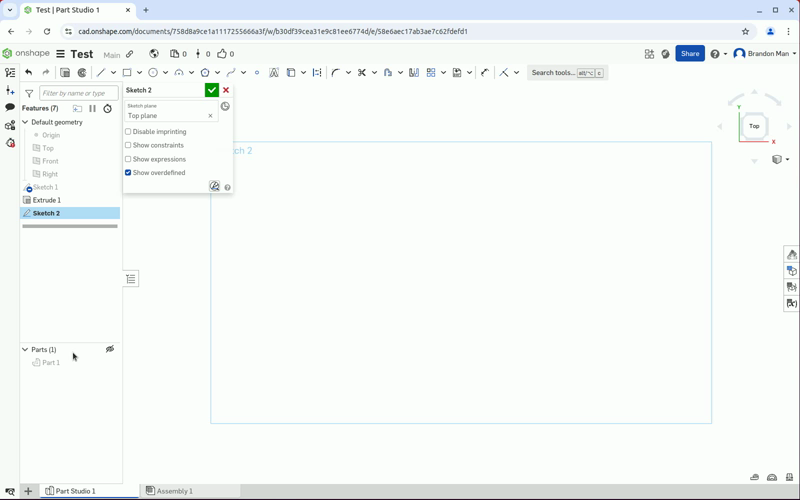
key(l)
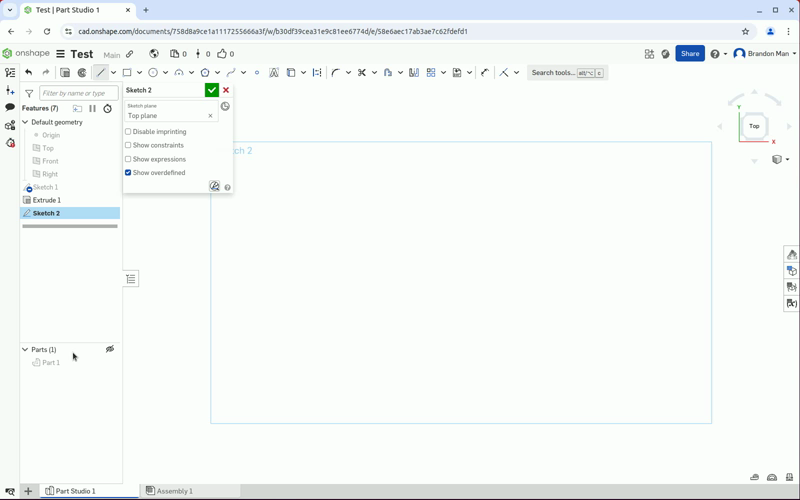
key_down(shift)
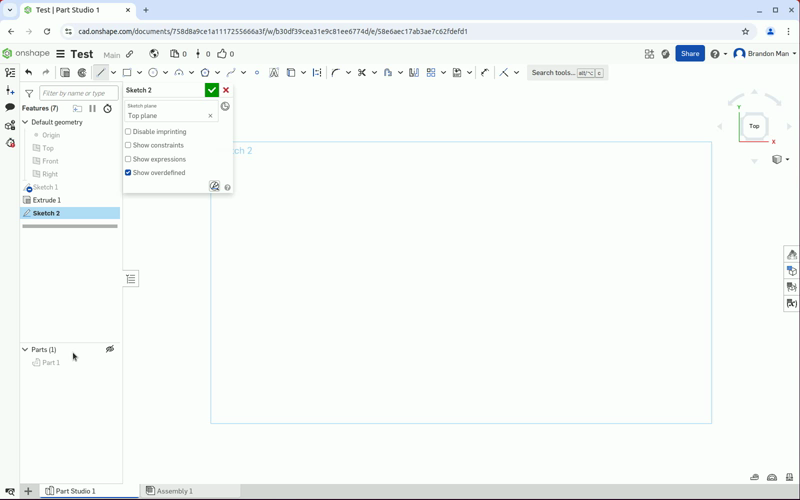
mouse_move(348, 298)
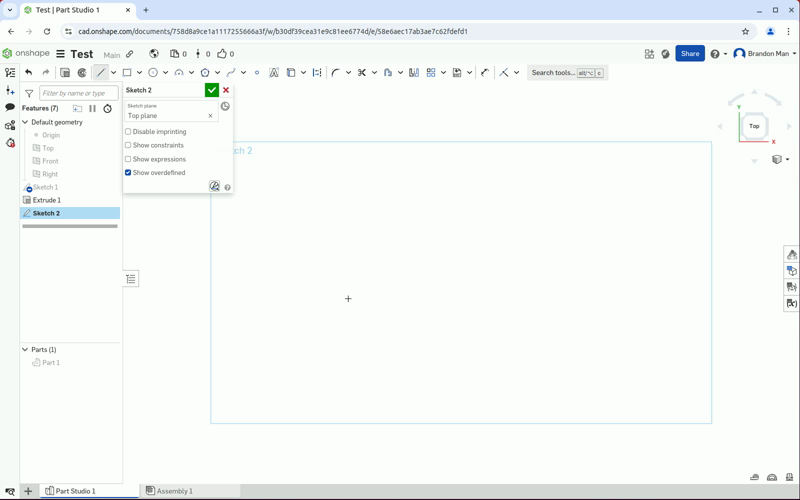
click(348, 298)
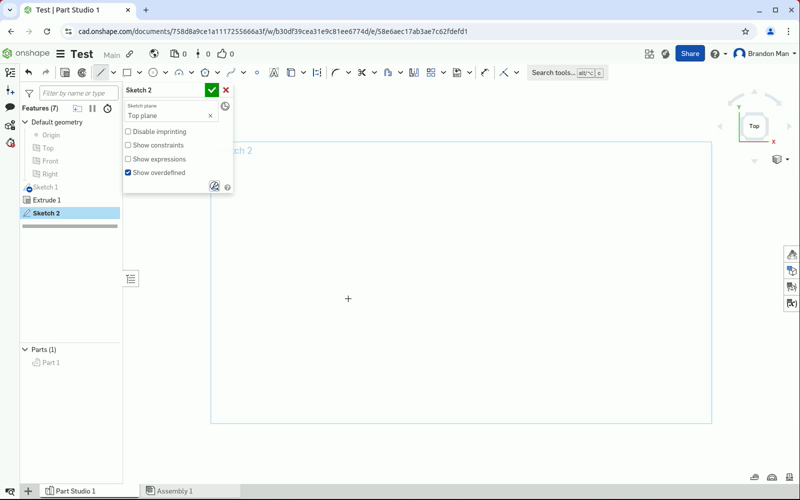
key_up(shift)
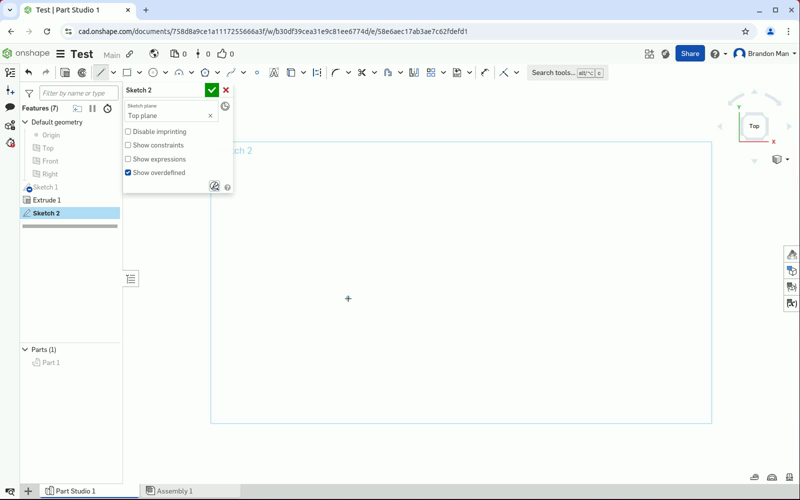
key_down(shift)
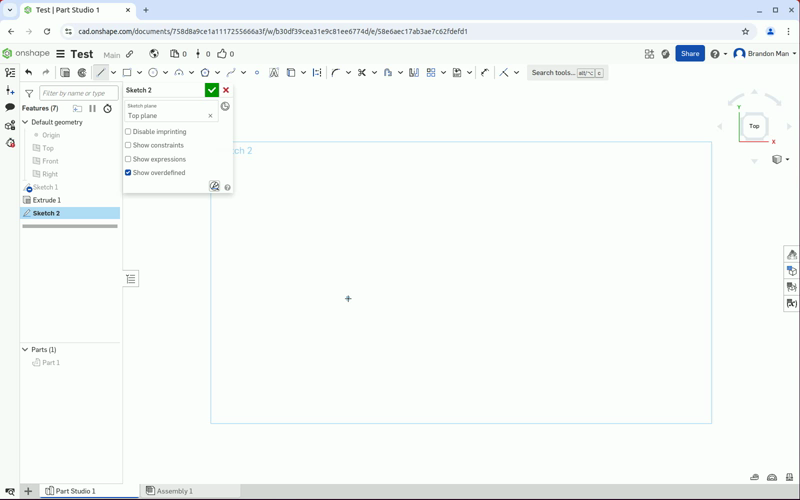
mouse_move(460, 298)
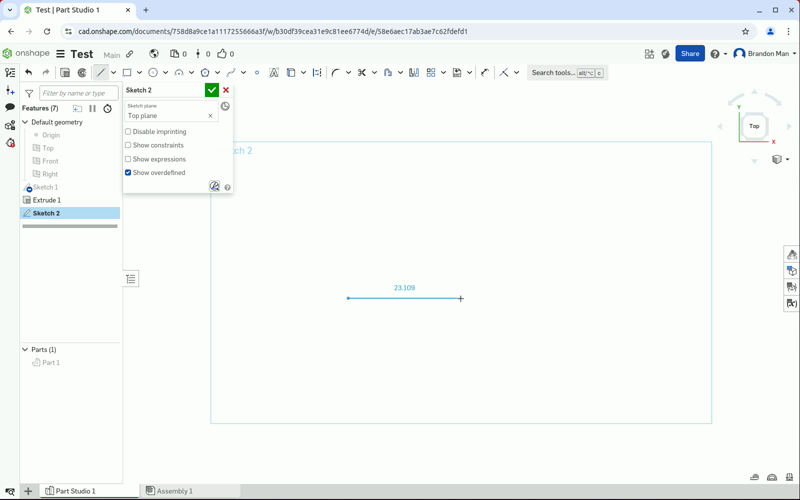
click(460, 298)
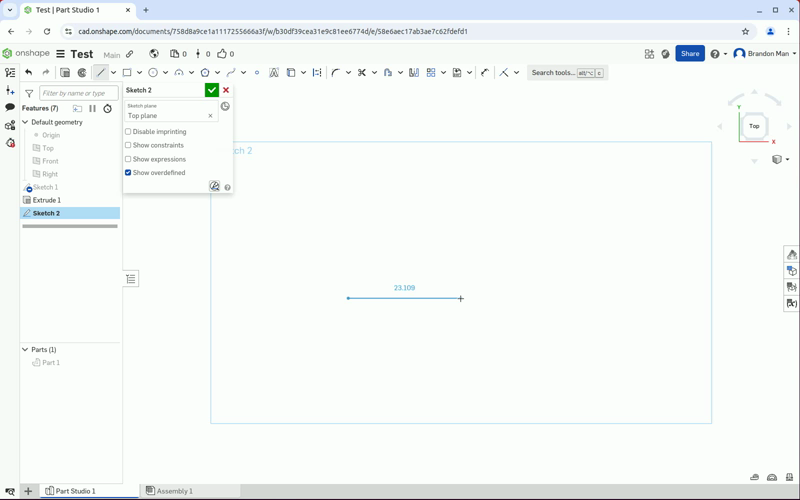
key_up(shift)
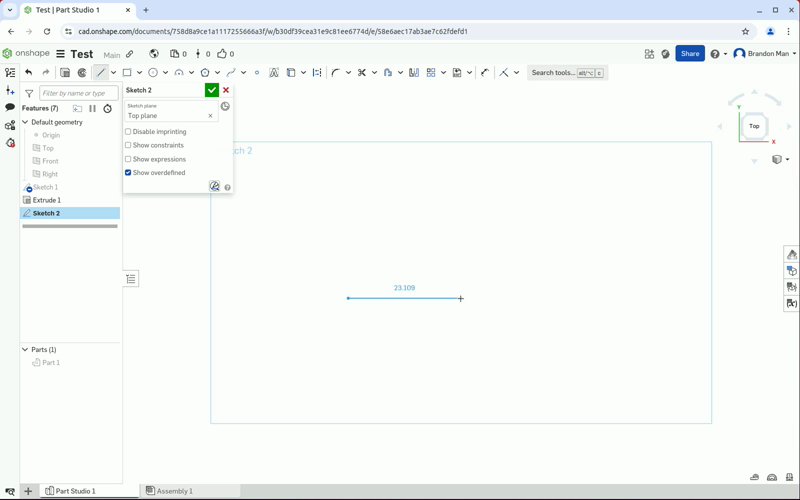
key(esc)
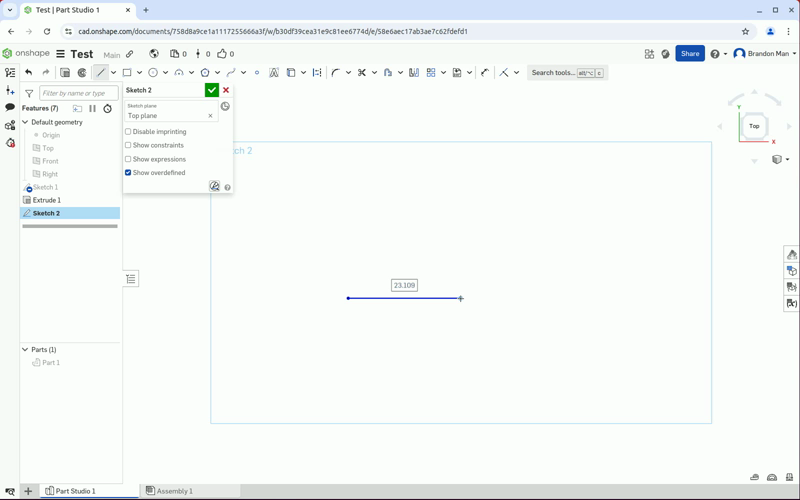
key(a)
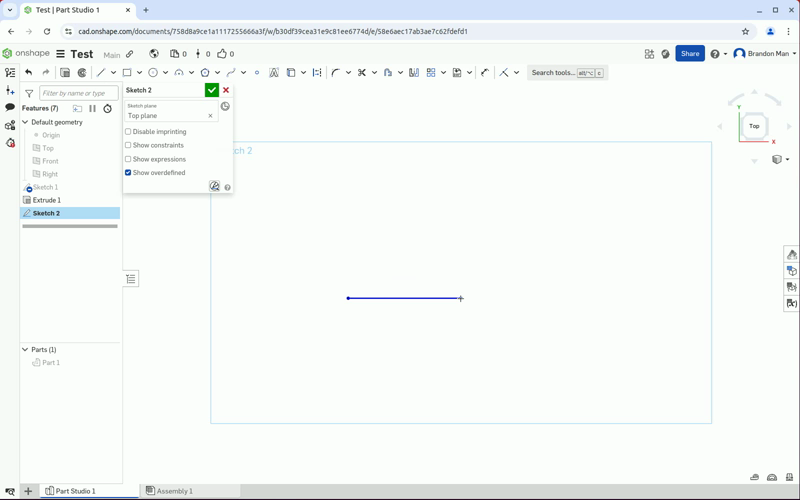
mouse_move(460, 298)
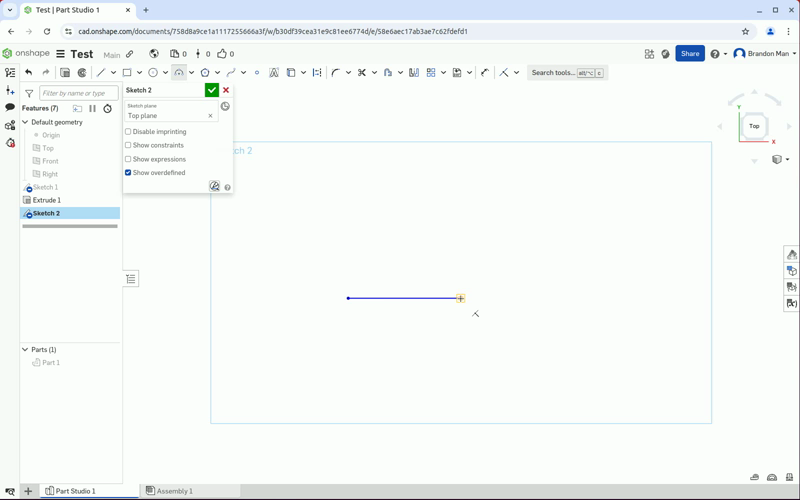
click(460, 298)
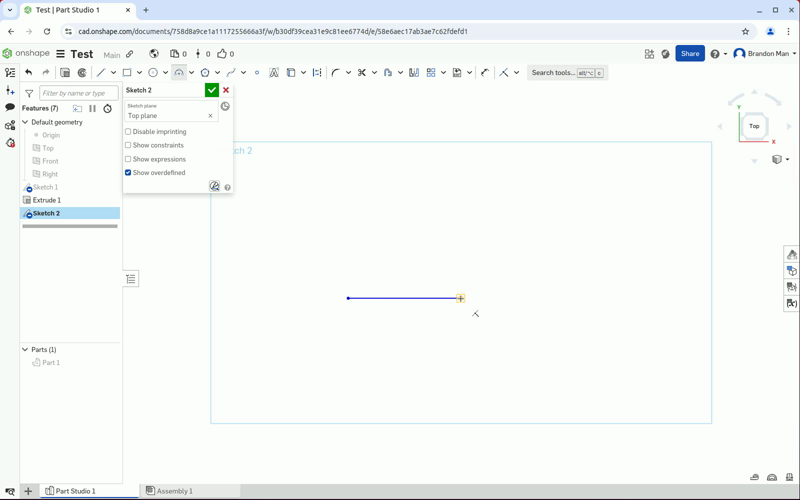
key_down(shift)
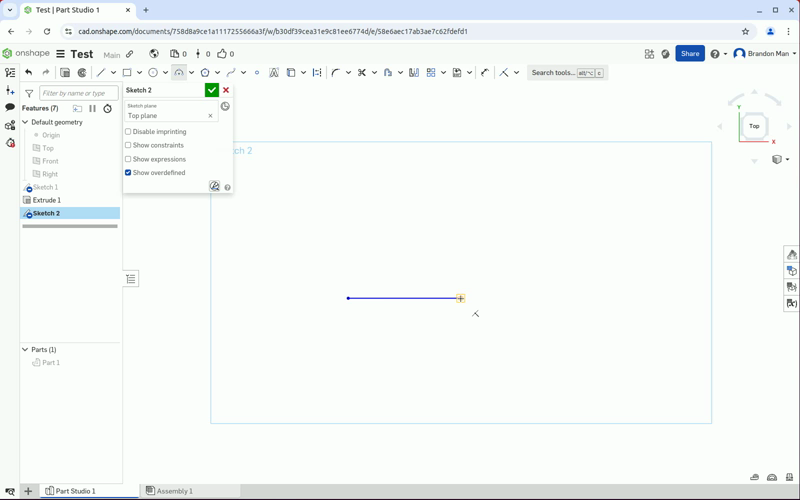
mouse_move(460, 266)
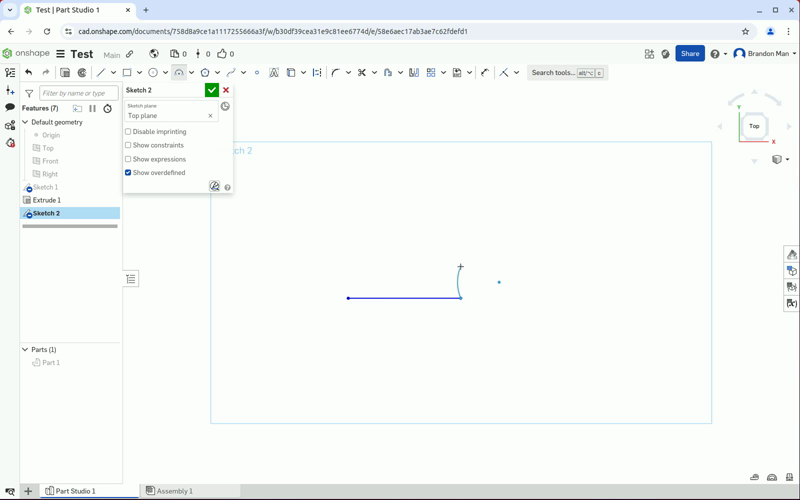
click(460, 266)
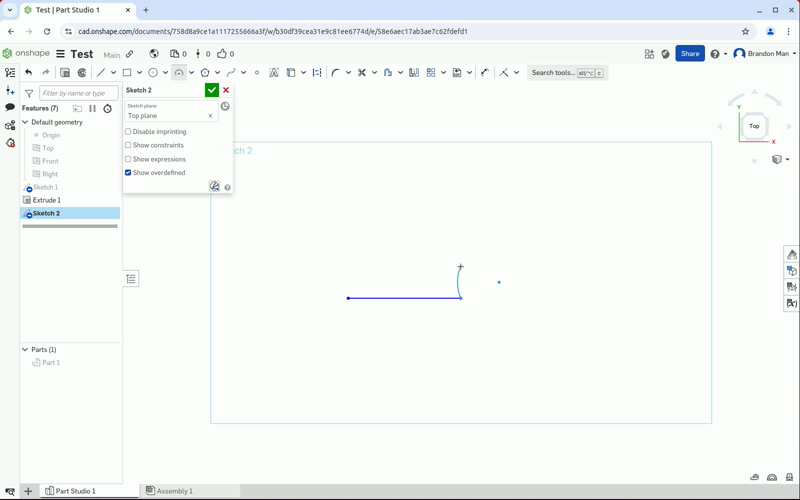
mouse_move(444, 282)
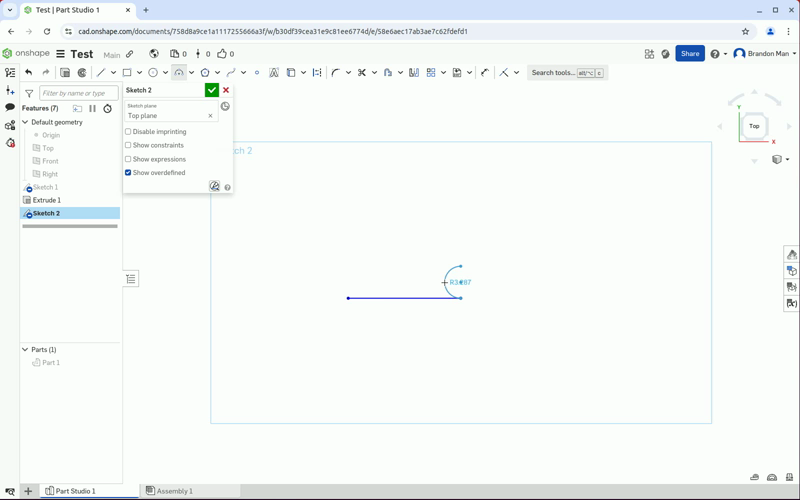
click(444, 282)
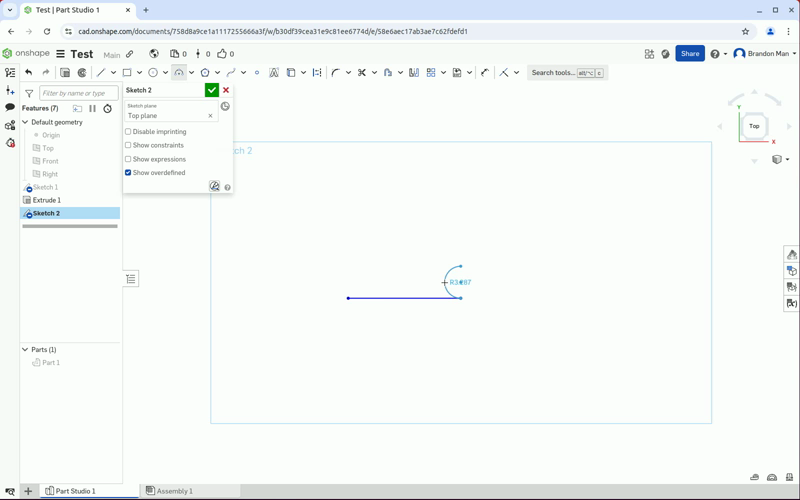
key_up(shift)
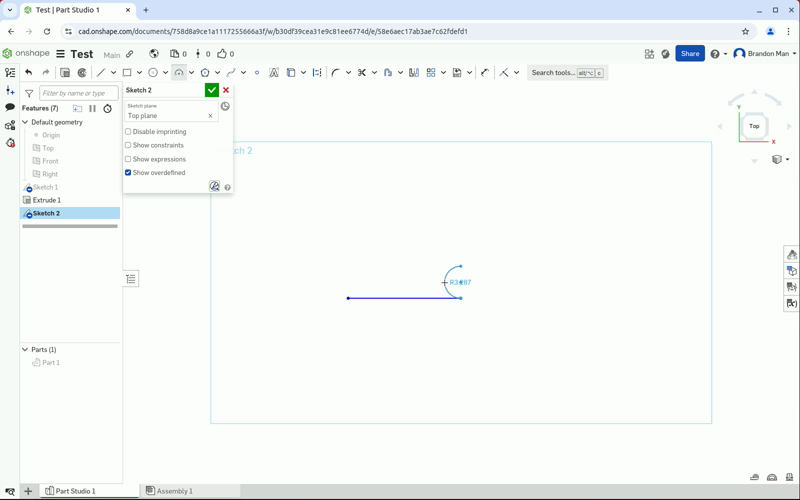
key(esc)
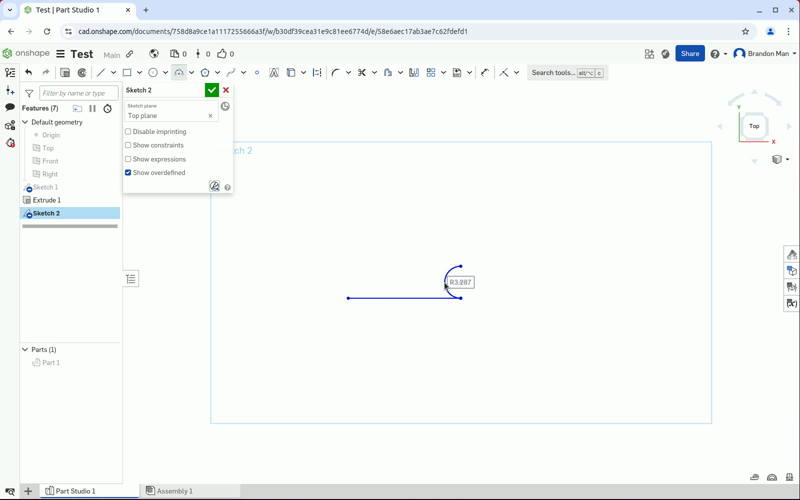
key(l)
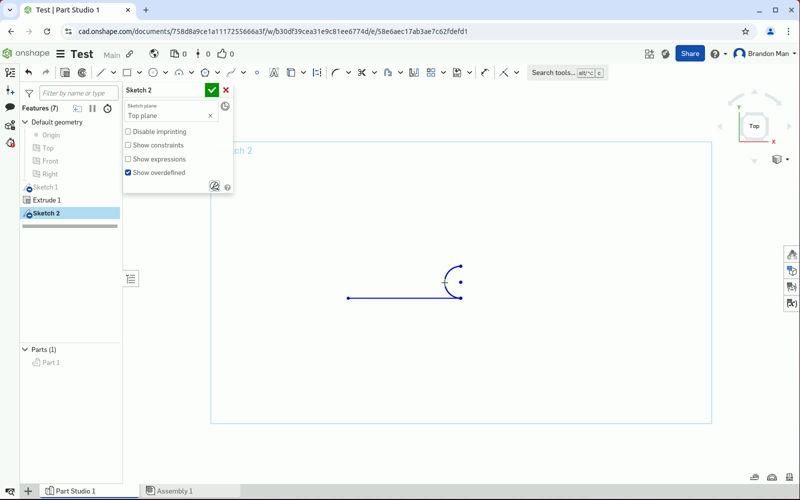
mouse_move(460, 266)
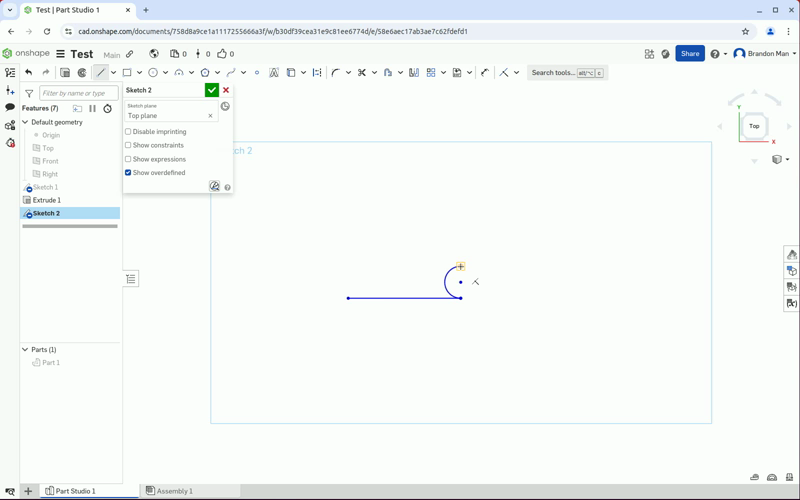
click(460, 266)
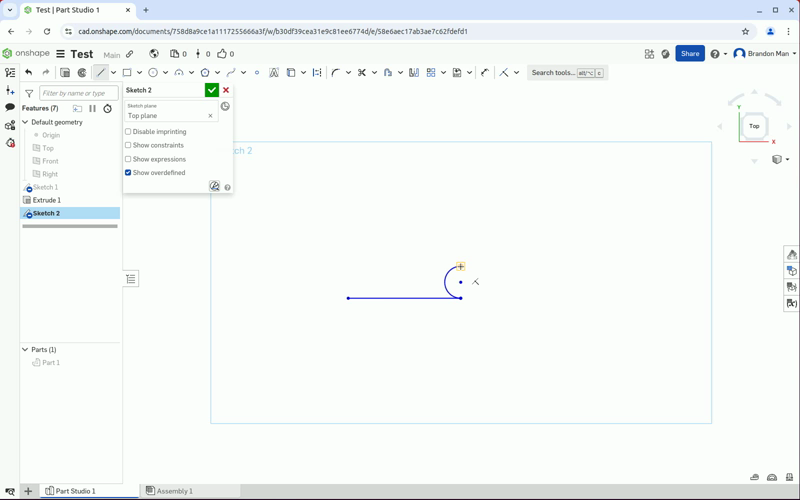
key_down(shift)
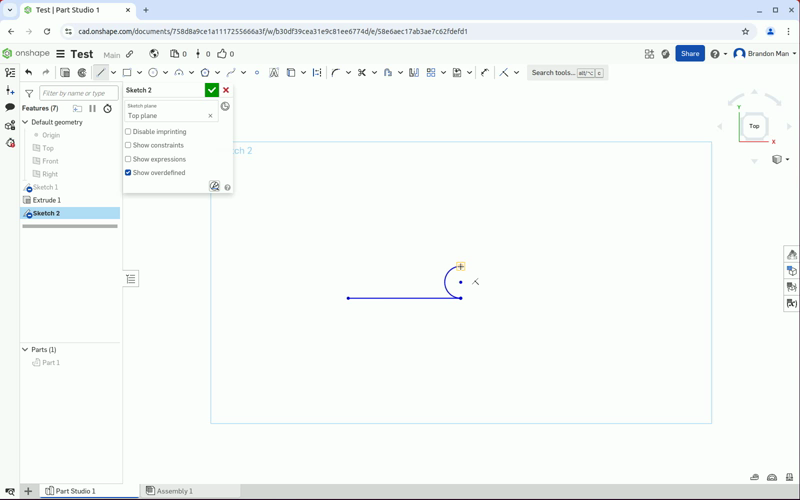
mouse_move(348, 266)
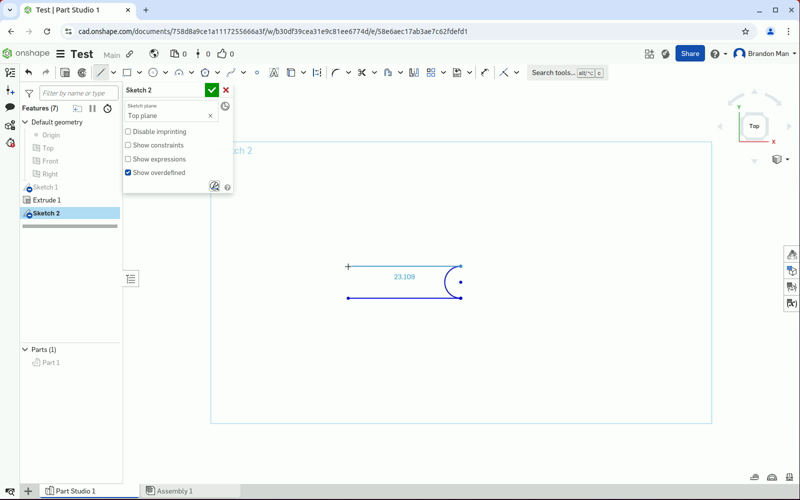
click(348, 266)
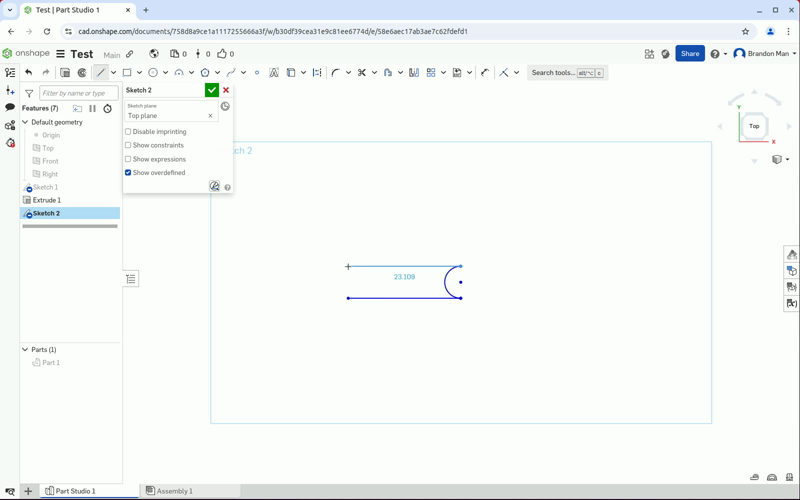
key_up(shift)
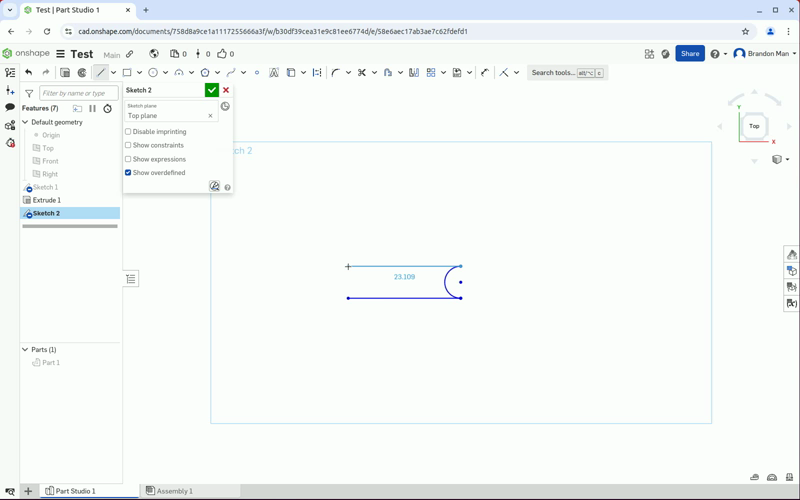
mouse_move(378, 266)
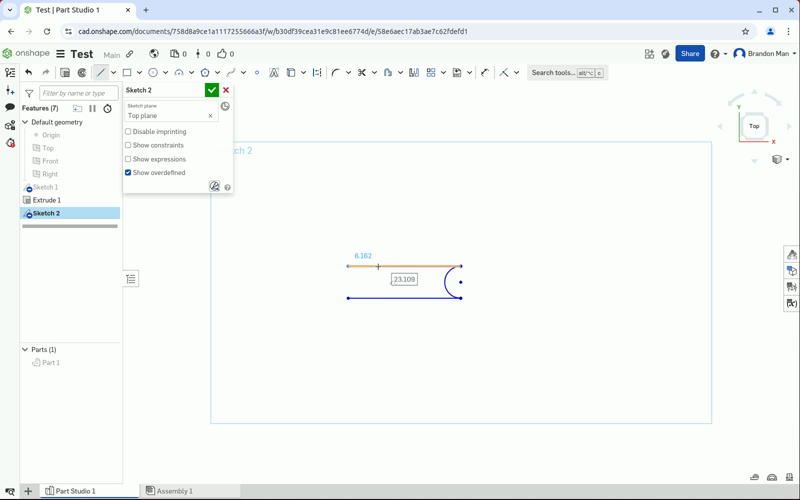
key_down(shift)
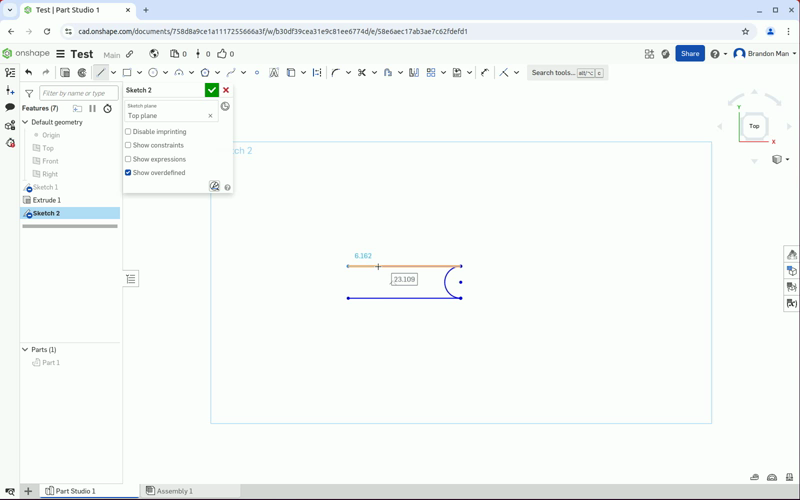
mouse_move(348, 298)
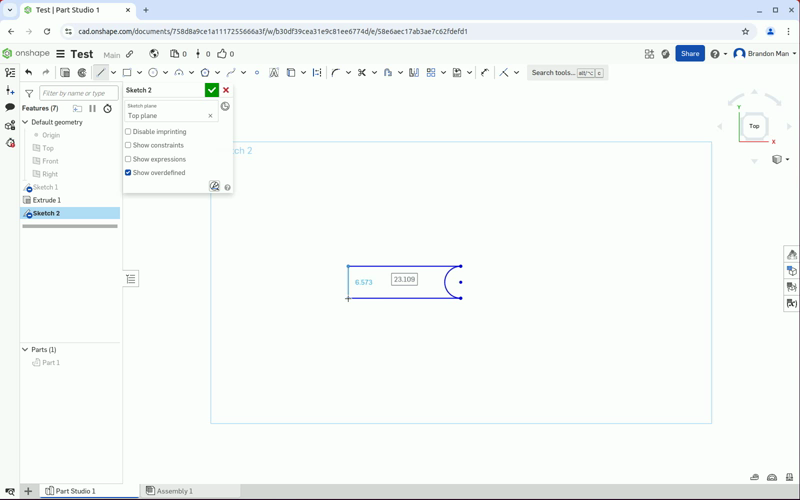
key_up(shift)
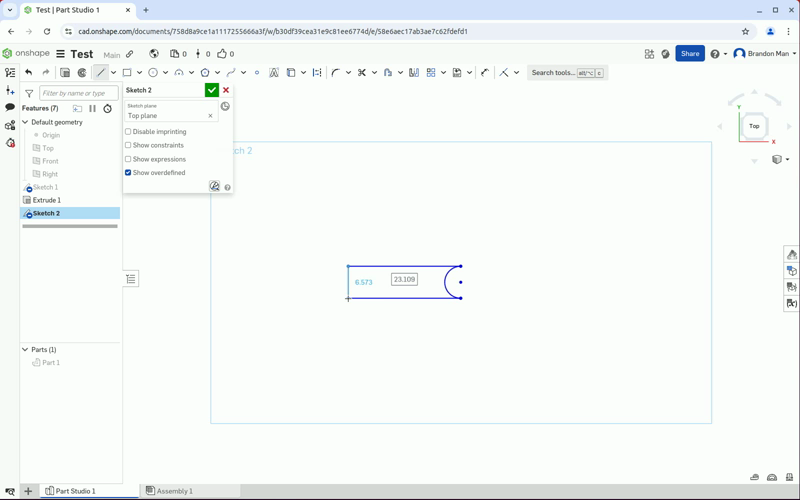
click(348, 298)
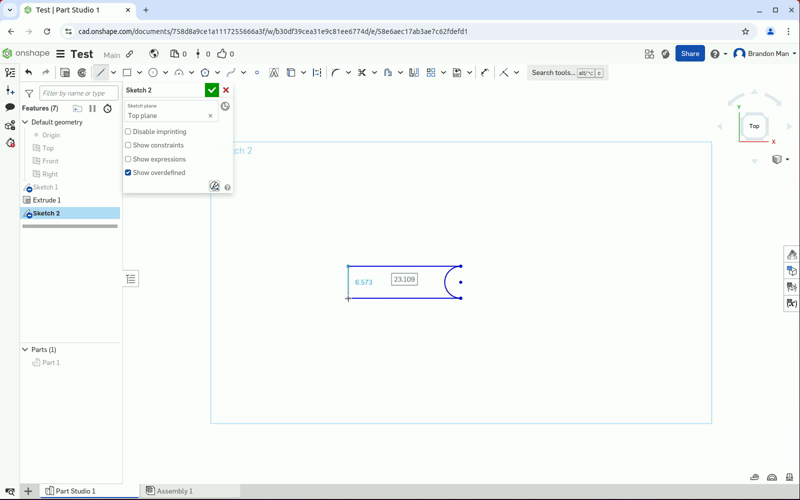
key(esc)
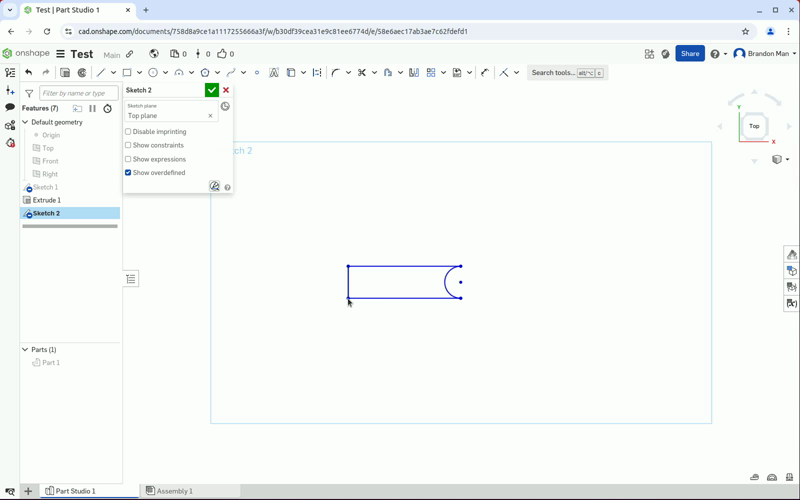
mouse_move(448, 280)
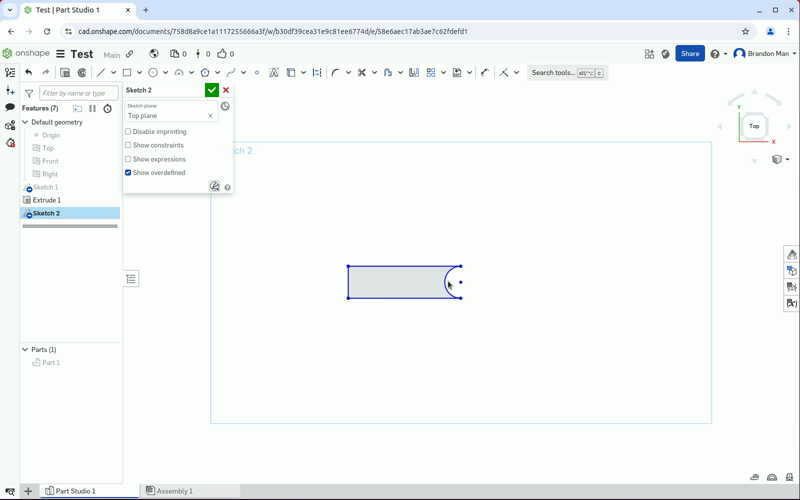
scroll(6)
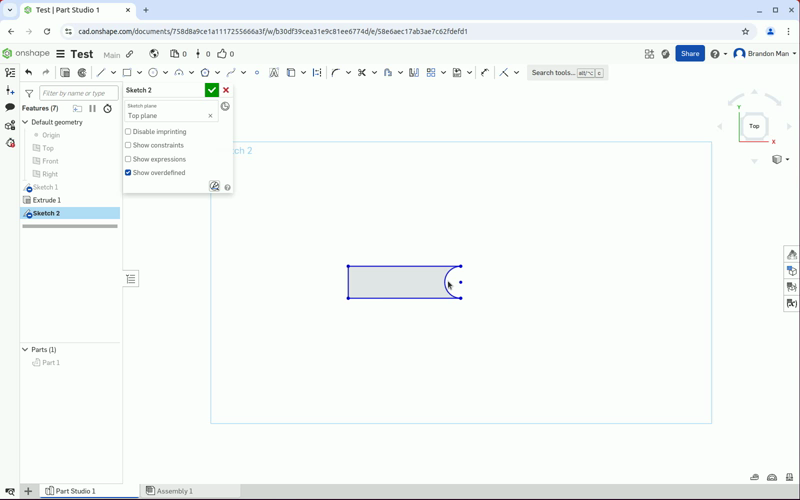
scroll(6)
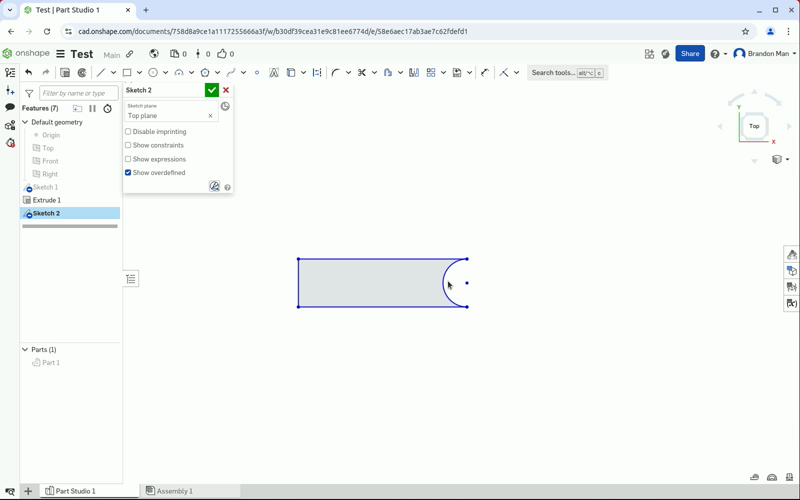
scroll(6)
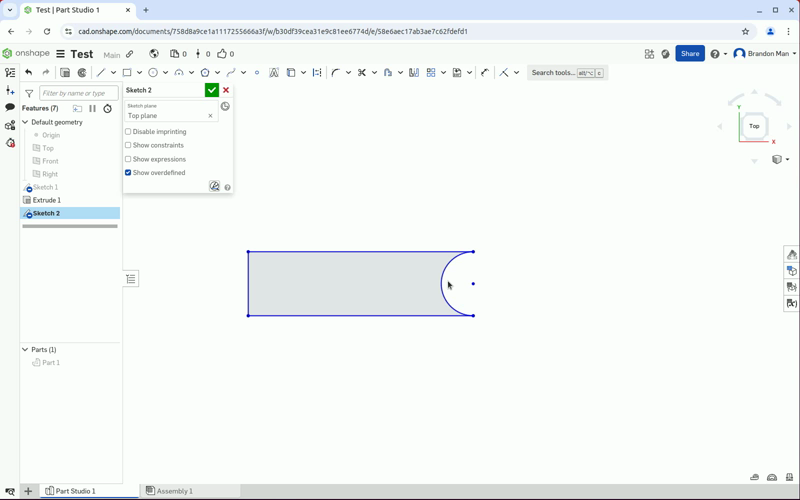
scroll(6)
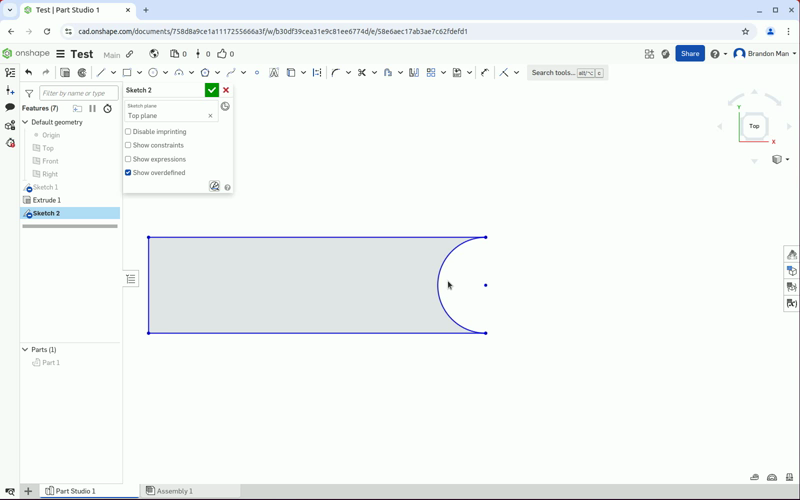
scroll(6)
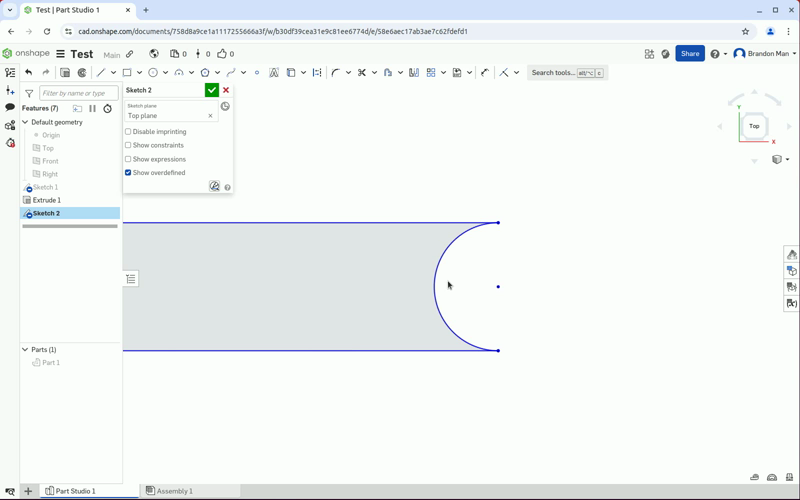
scroll(6)
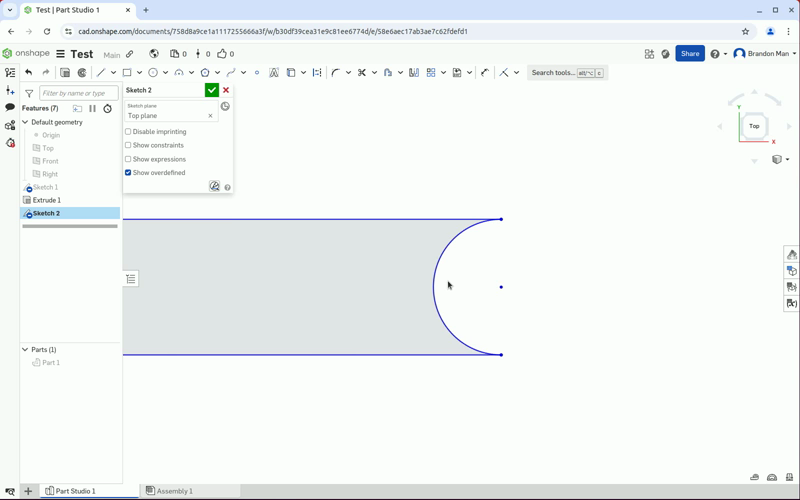
scroll(6)
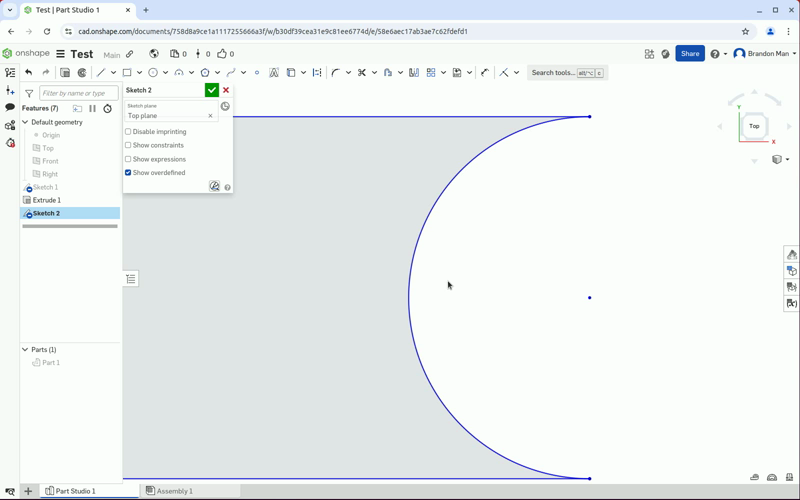
click(448, 280)
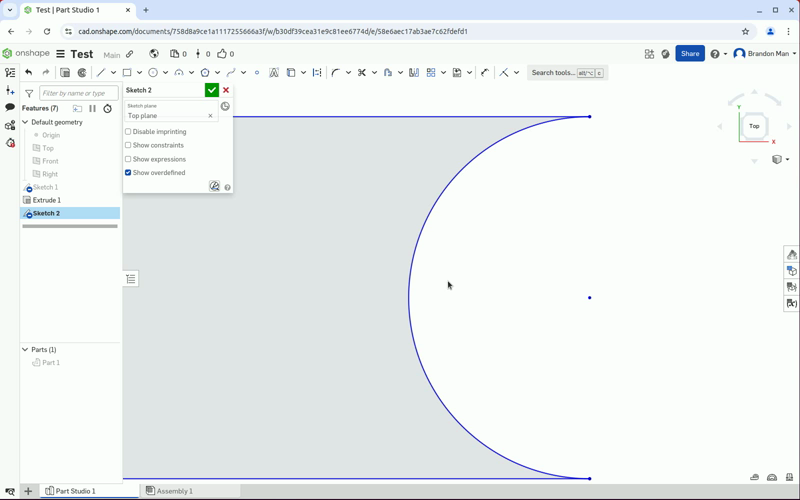
scroll(-6)
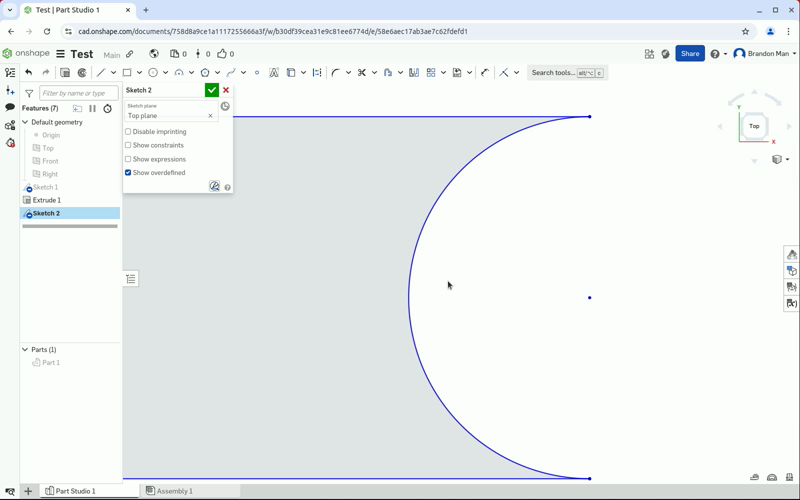
scroll(-6)
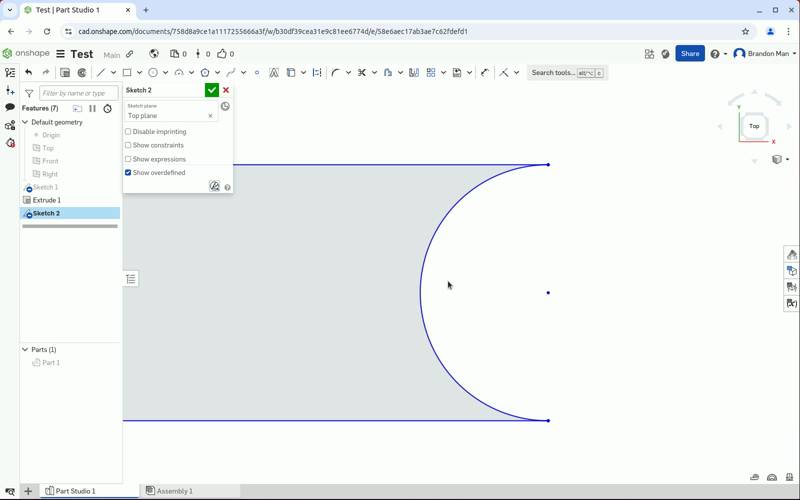
scroll(-6)
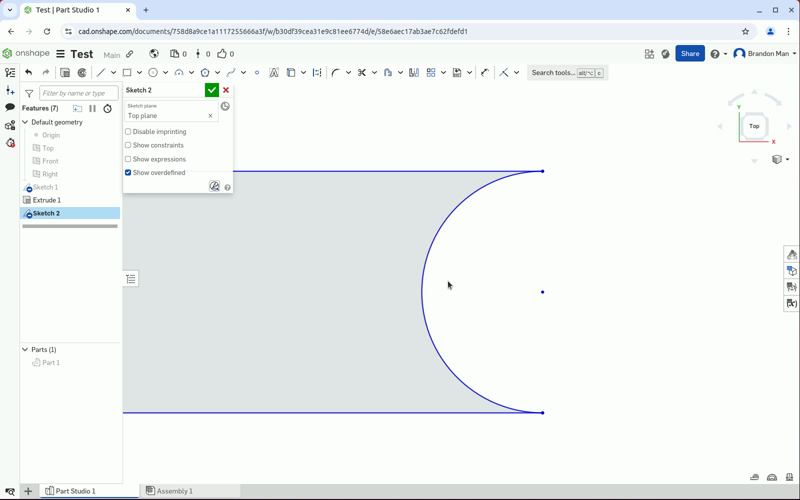
scroll(-6)
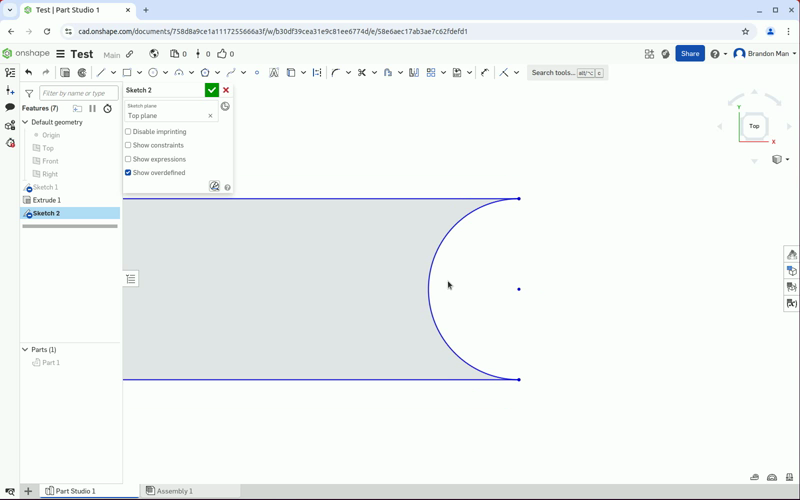
scroll(-6)
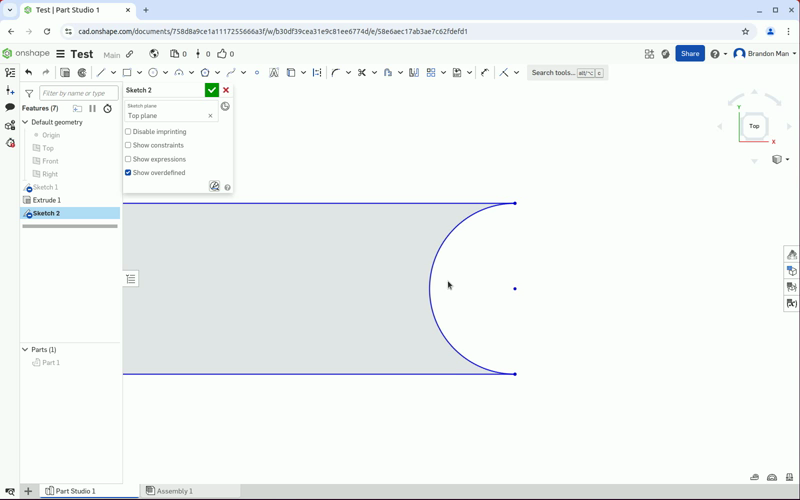
scroll(-6)
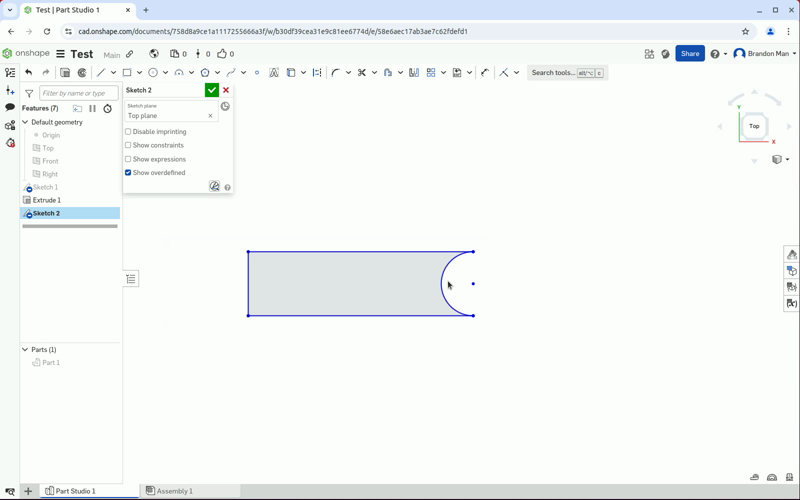
scroll(-6)
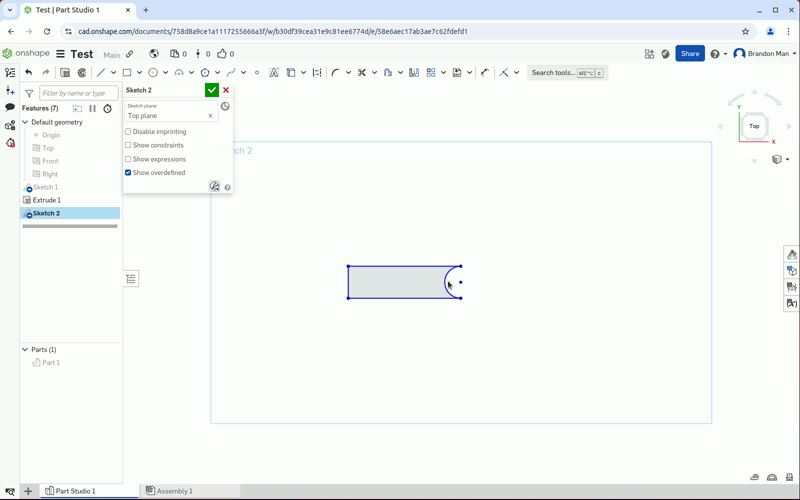
mouse_move(73, 352)
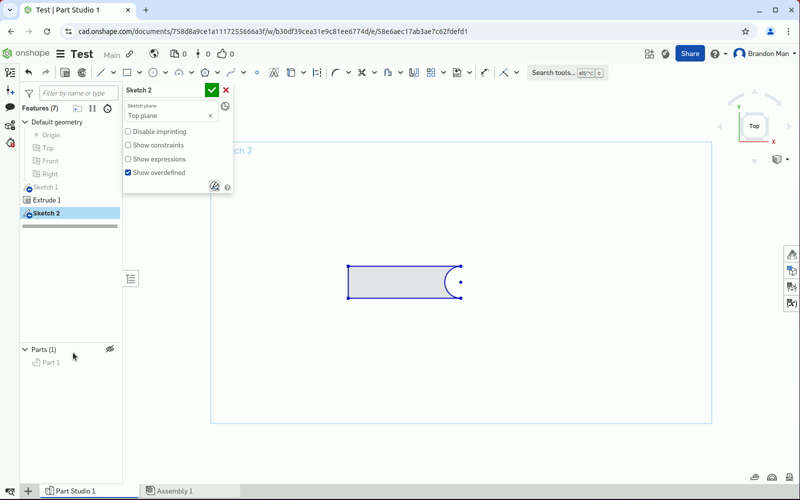
key(shift+y)
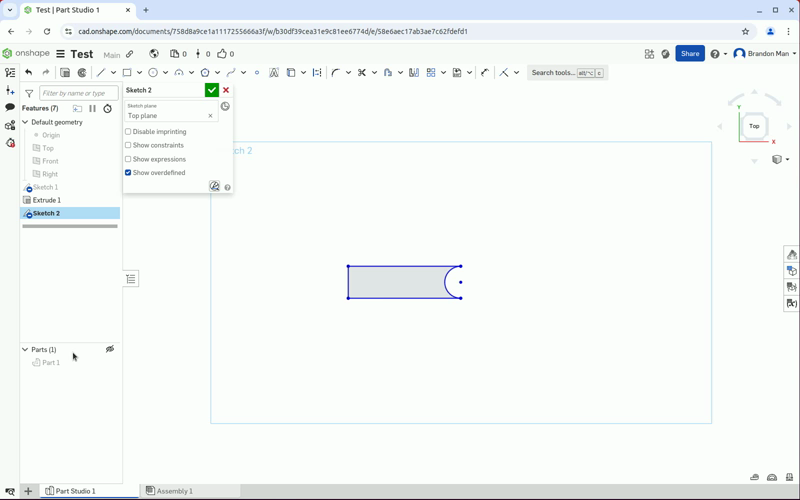
key(shift+e)
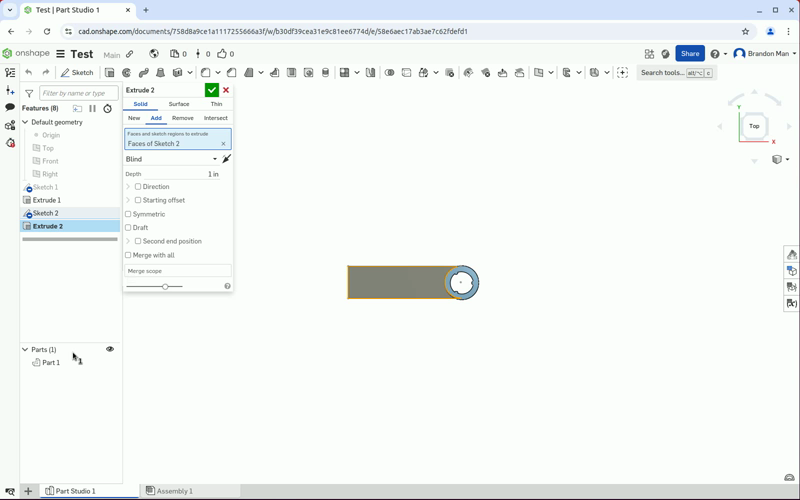
mouse_move(143, 106)
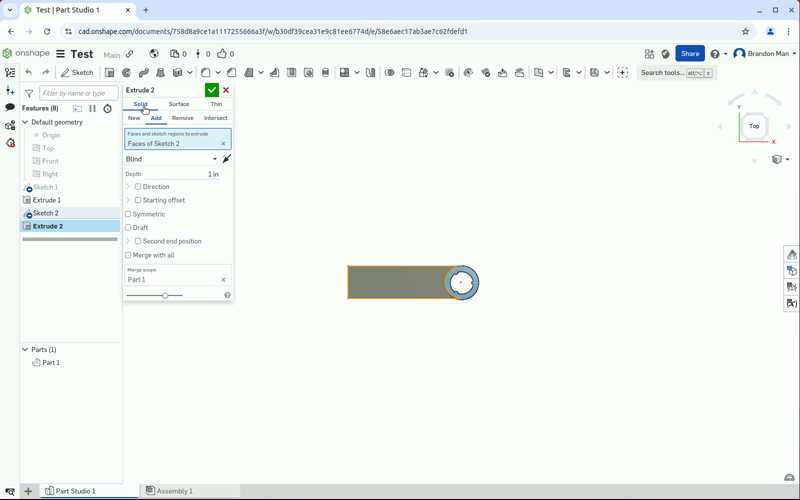
click(143, 106)
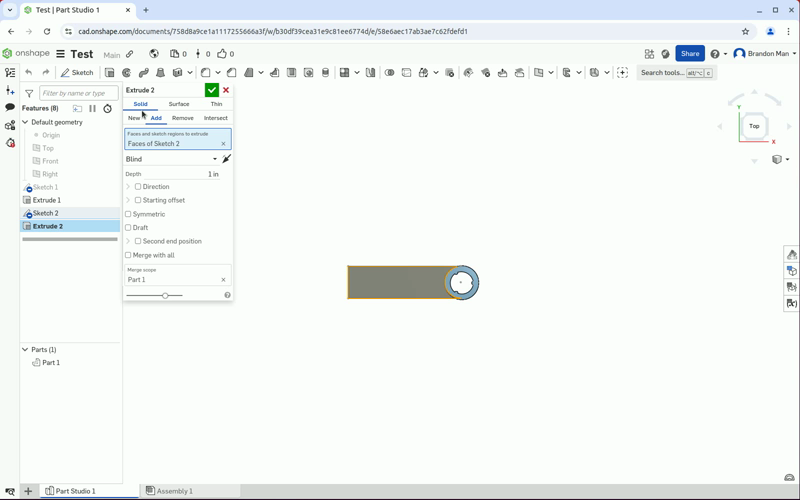
mouse_move(137, 120)
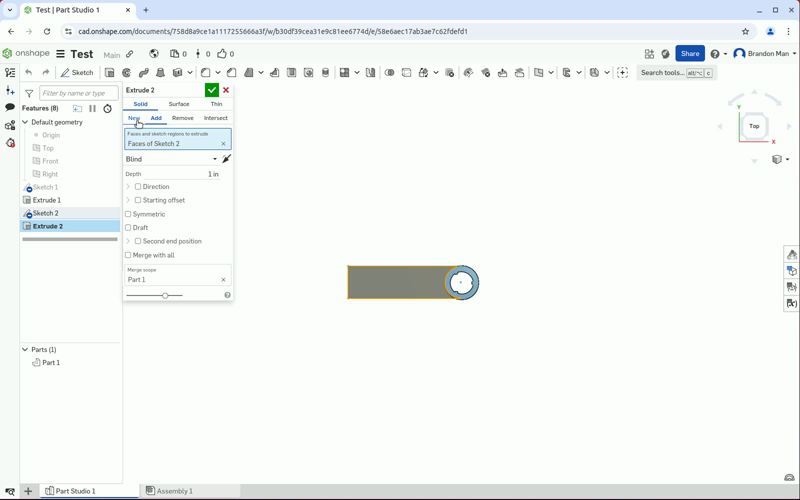
click(137, 120)
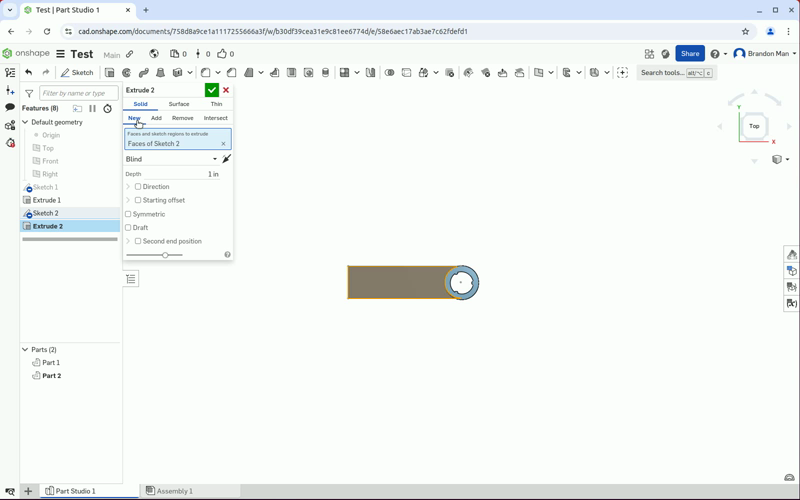
key(tab, 4)
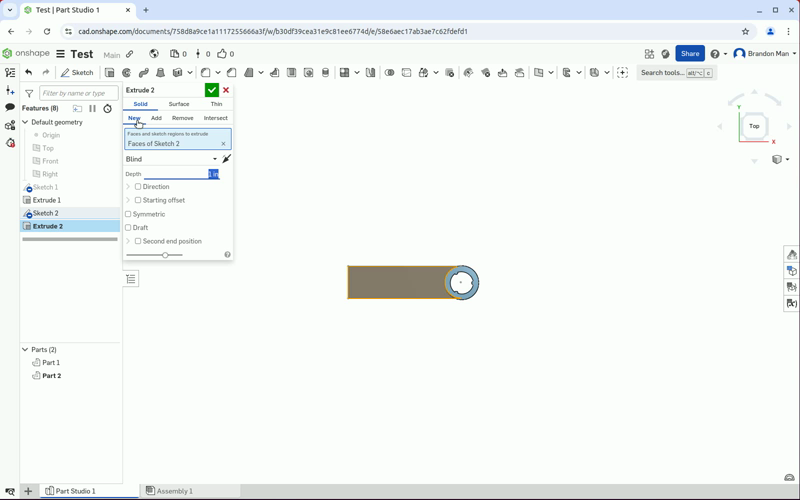
text(4.814)
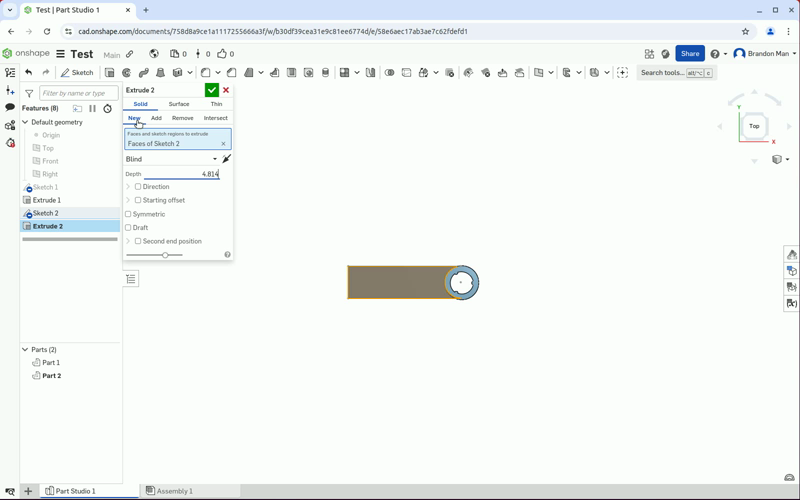
key(tab, 3)
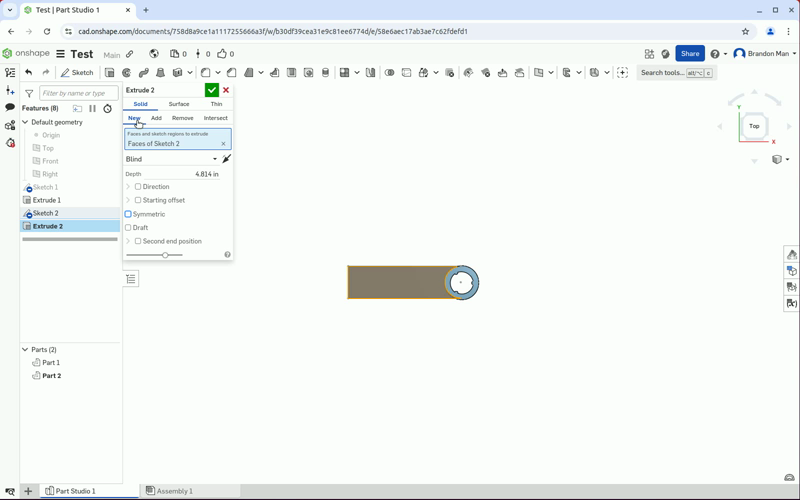
key(space)
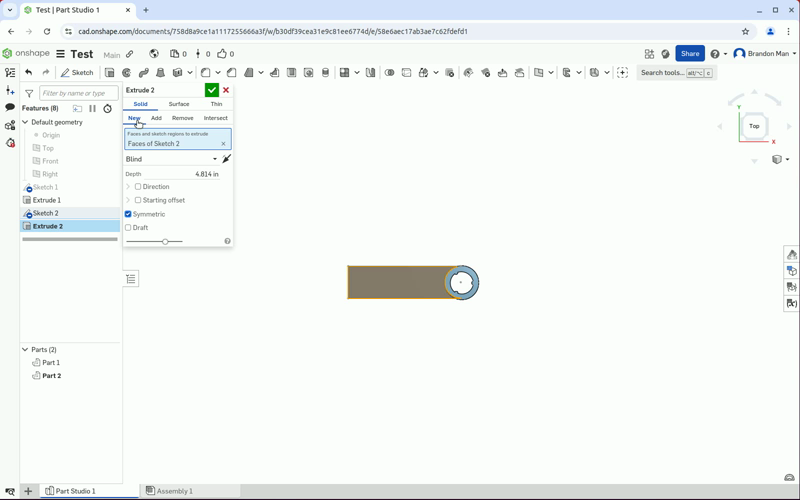
key(enter)
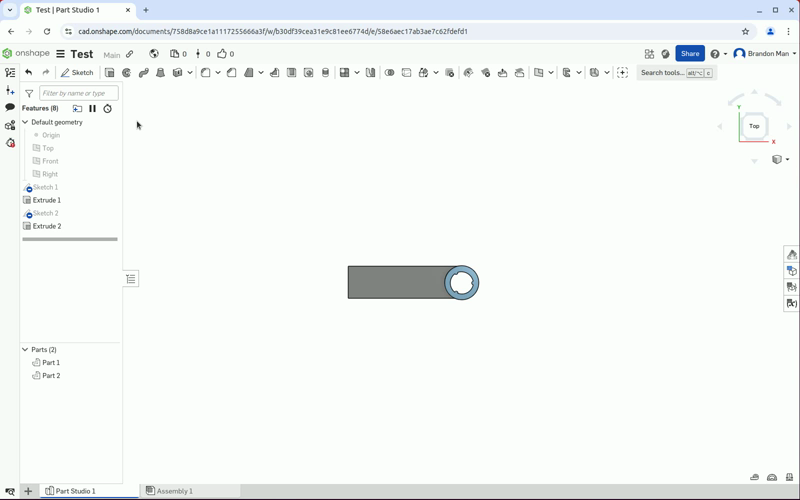
key(shift+h)
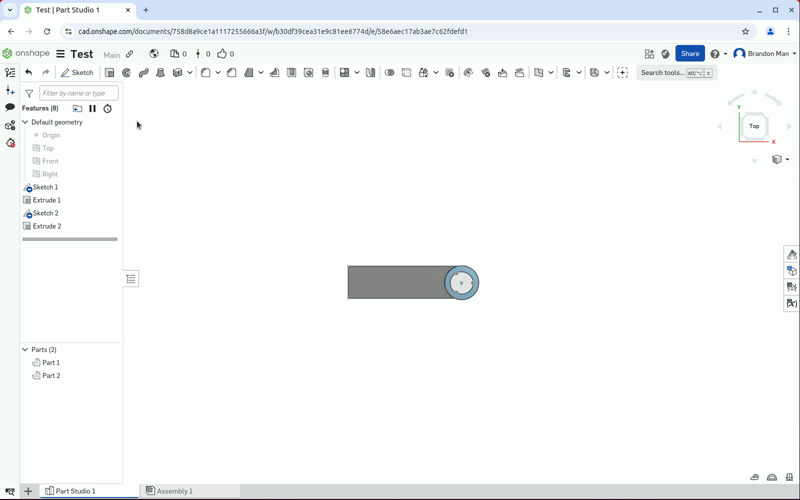
key(shift+h)
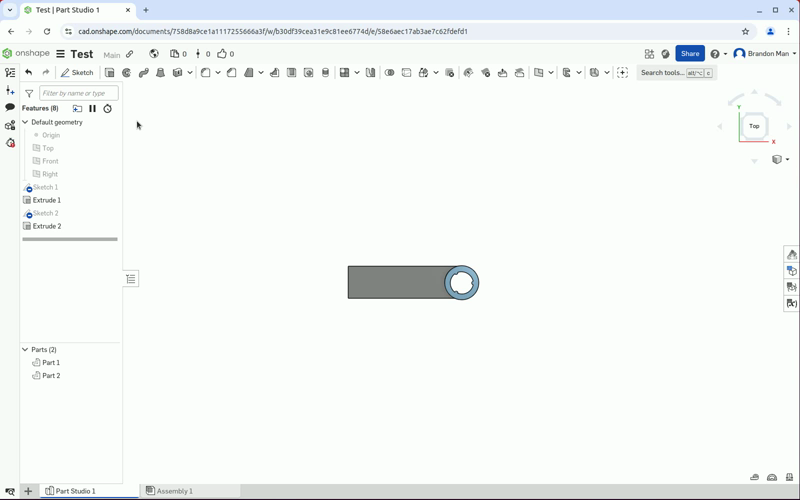
mouse_move(73, 189)
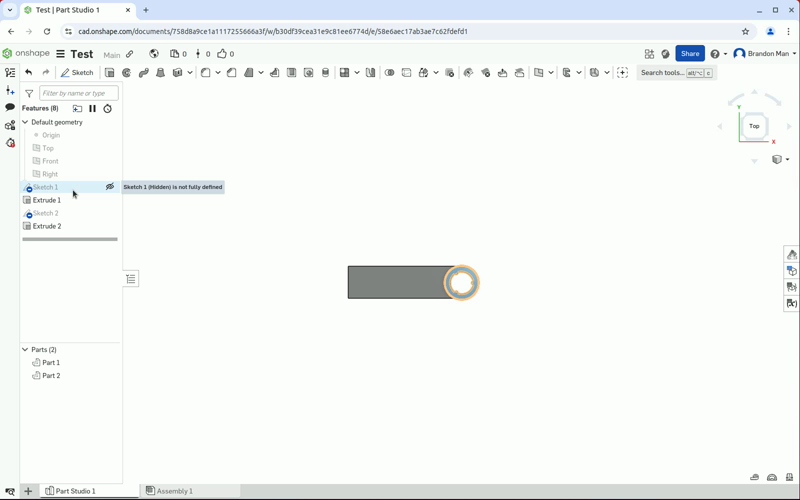
click(73, 189)
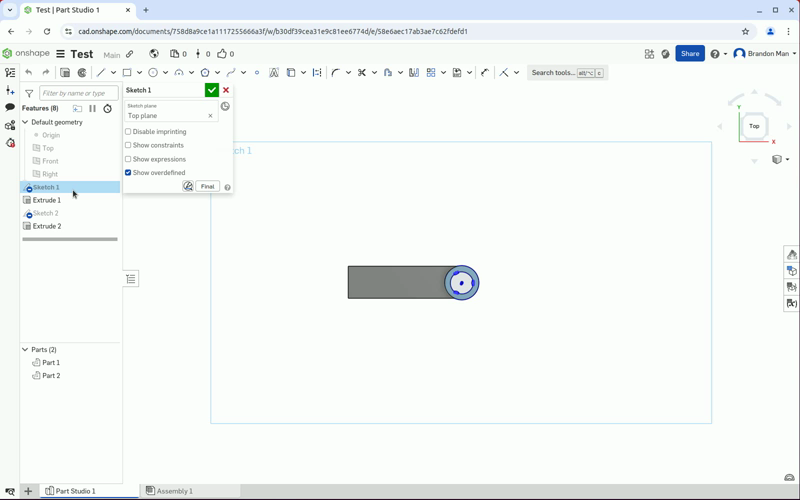
mouse_move(229, 92)
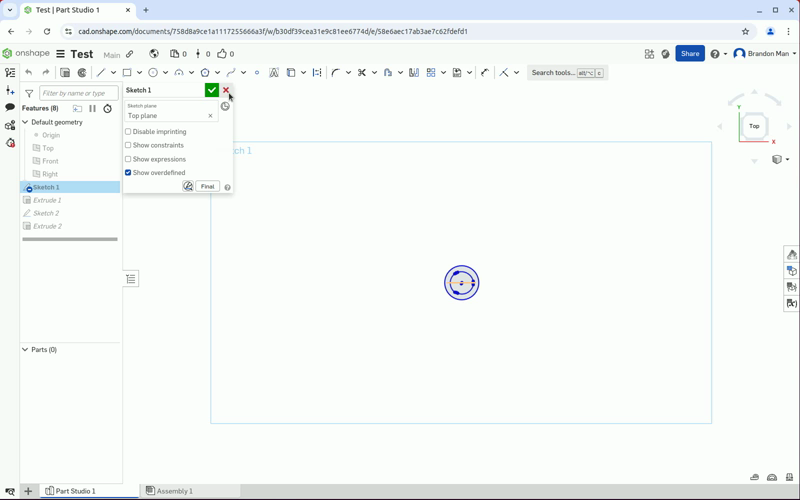
click(229, 92)
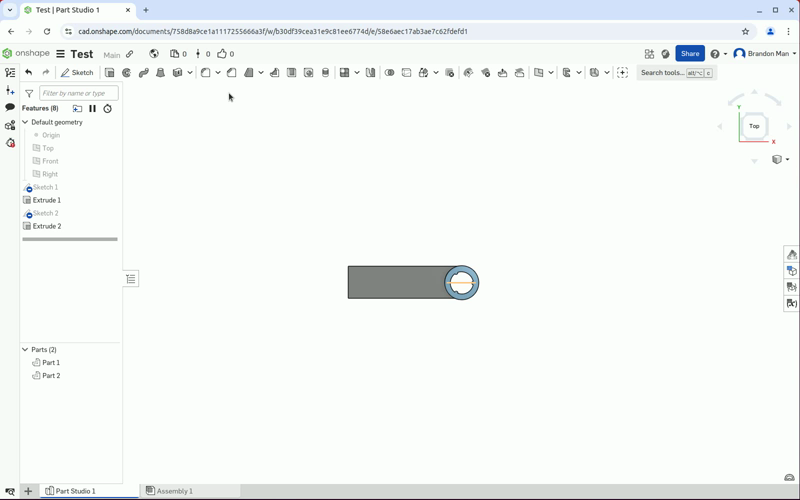
mouse_move(541, 75)
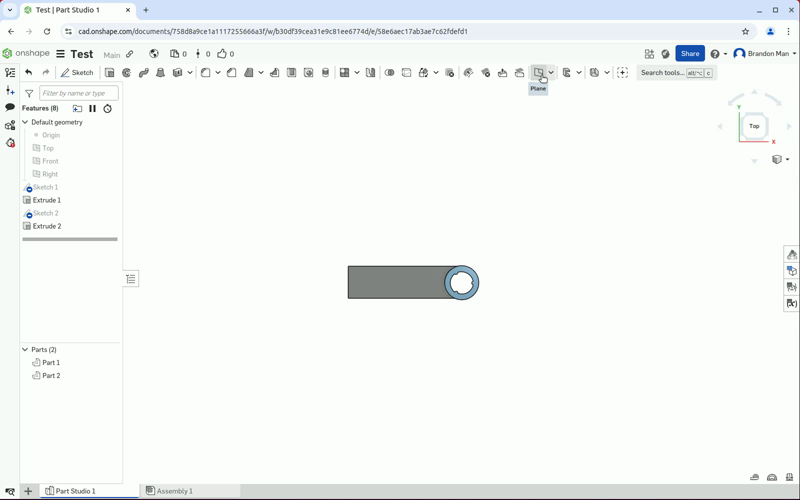
click(541, 75)
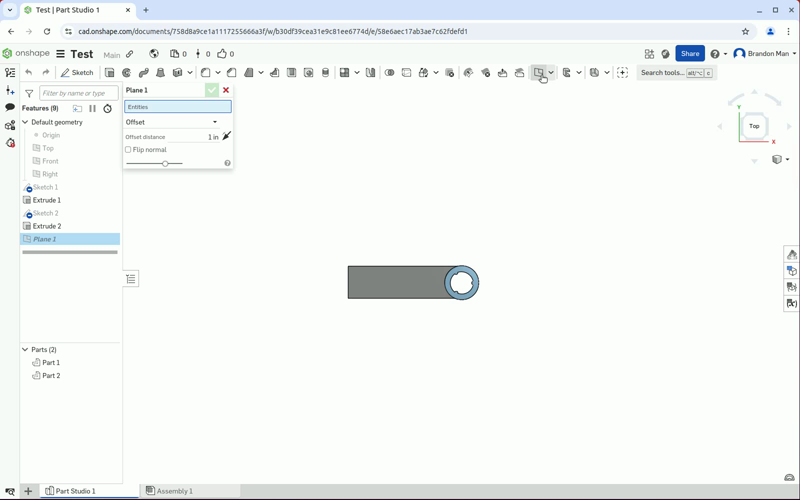
mouse_move(73, 150)
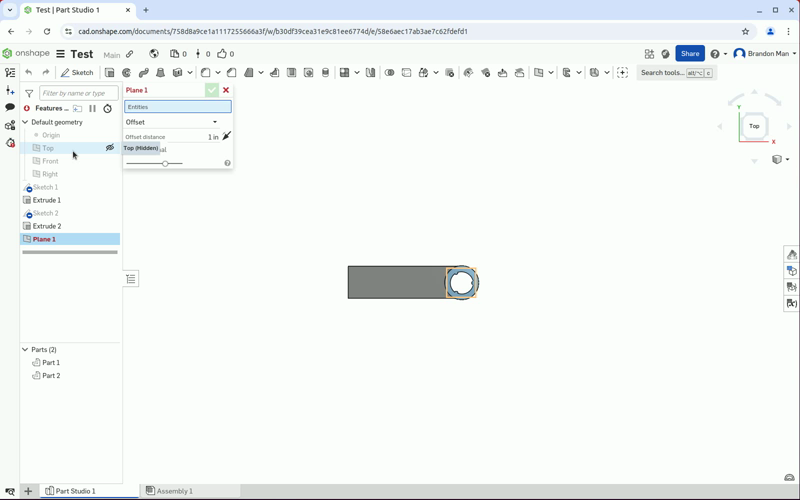
click(73, 150)
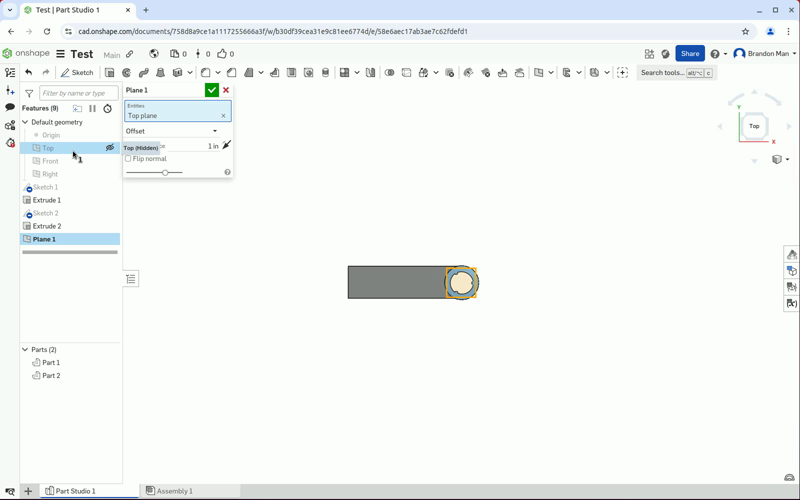
key(tab, 2)
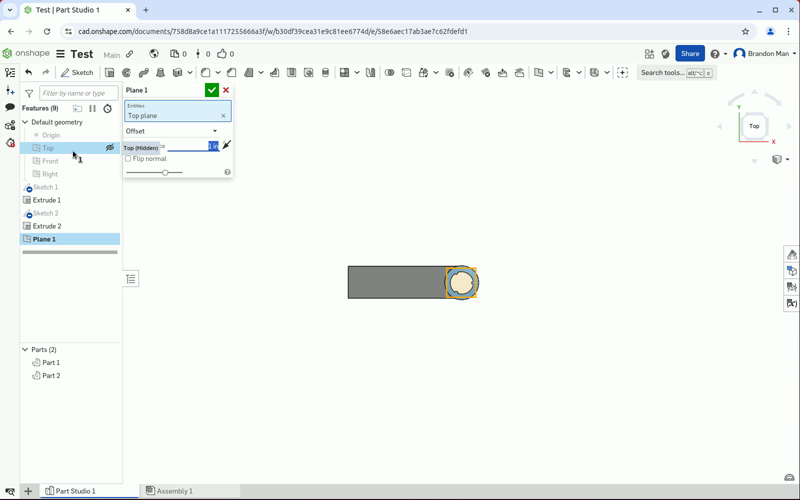
text(2.896)
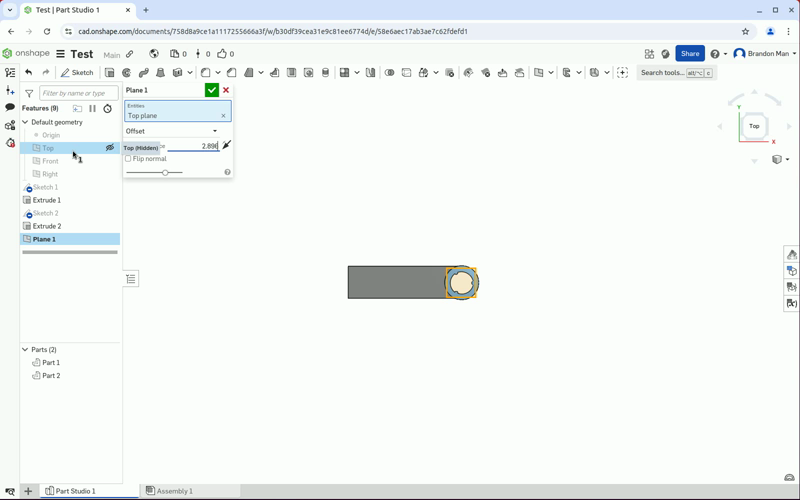
key(enter, 2)
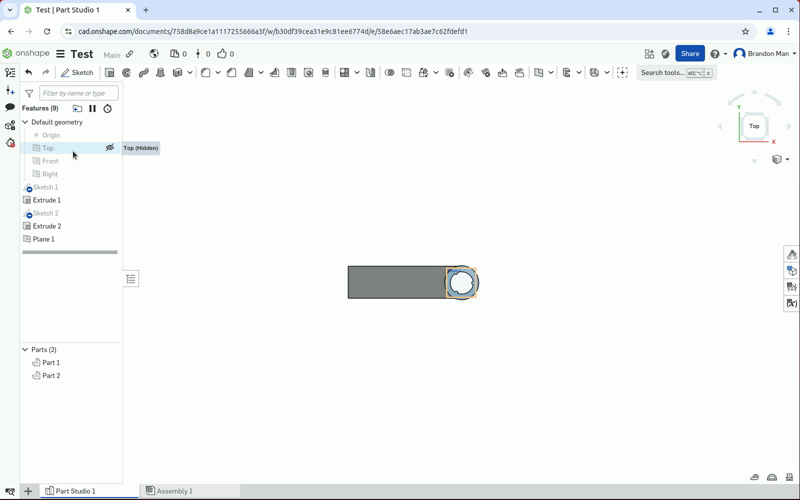
key(shift+s)
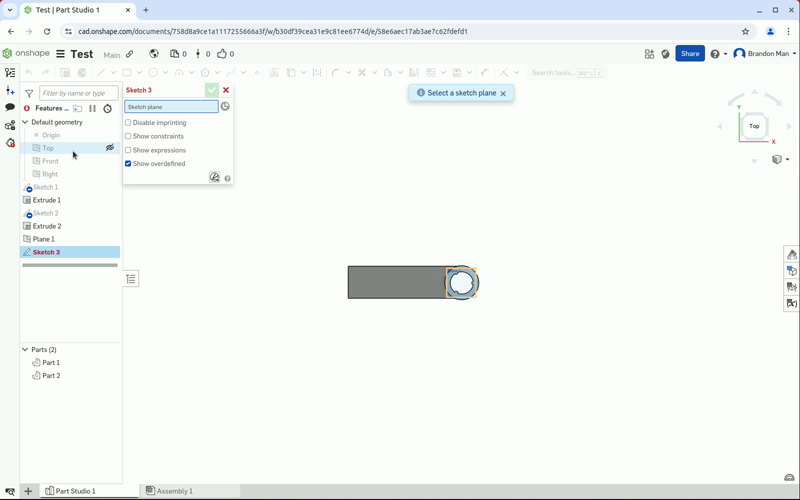
mouse_move(73, 241)
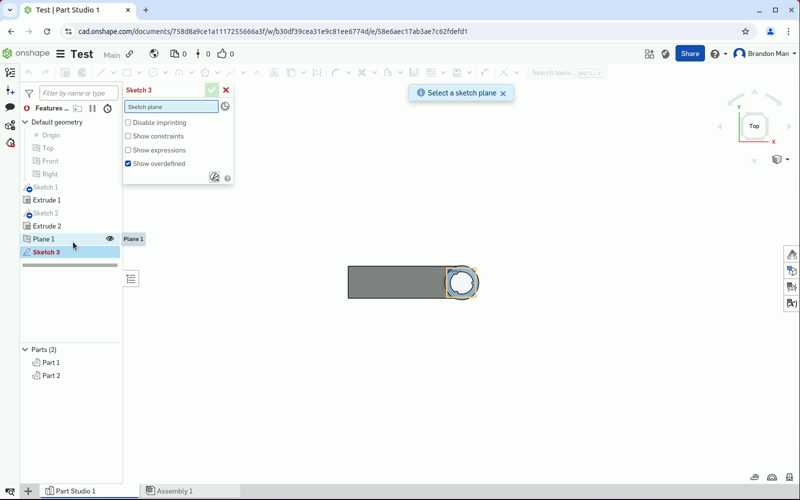
click(73, 241)
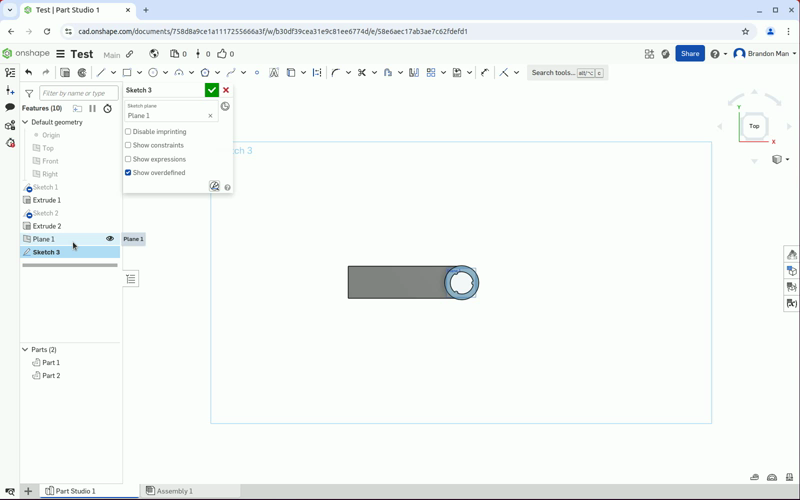
mouse_move(73, 352)
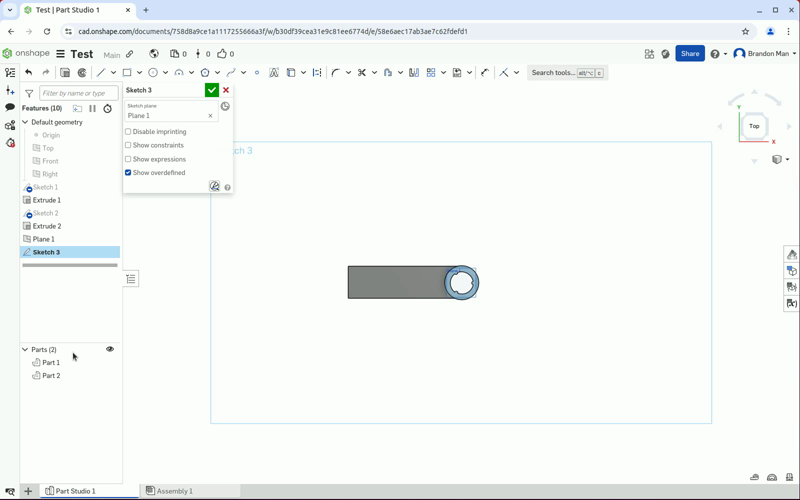
key(y)
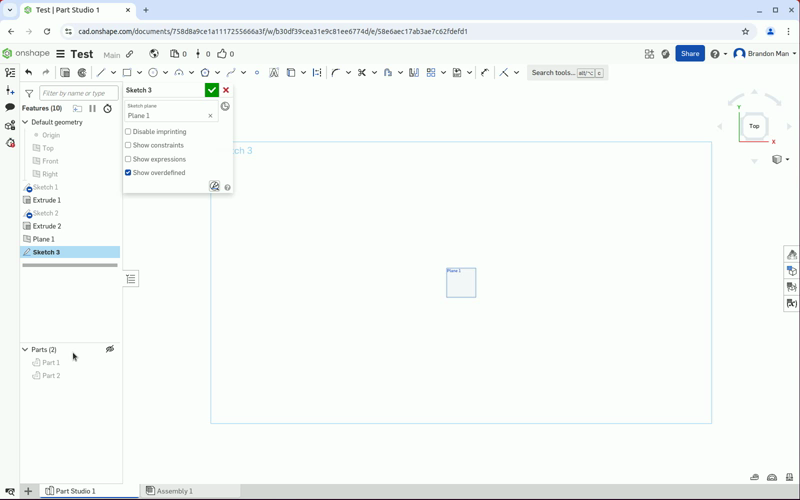
key(l)
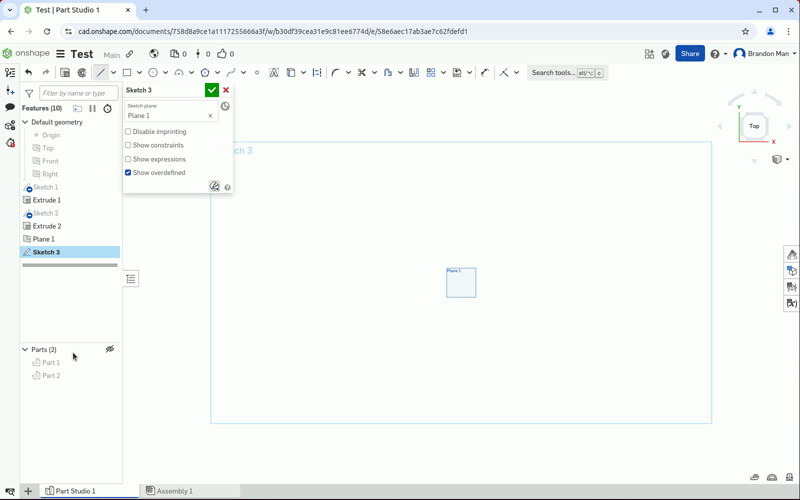
key_down(shift)
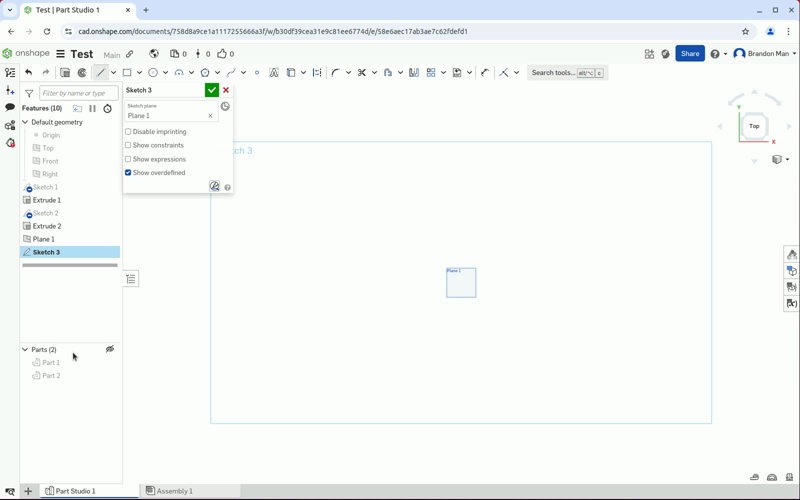
mouse_move(438, 287)
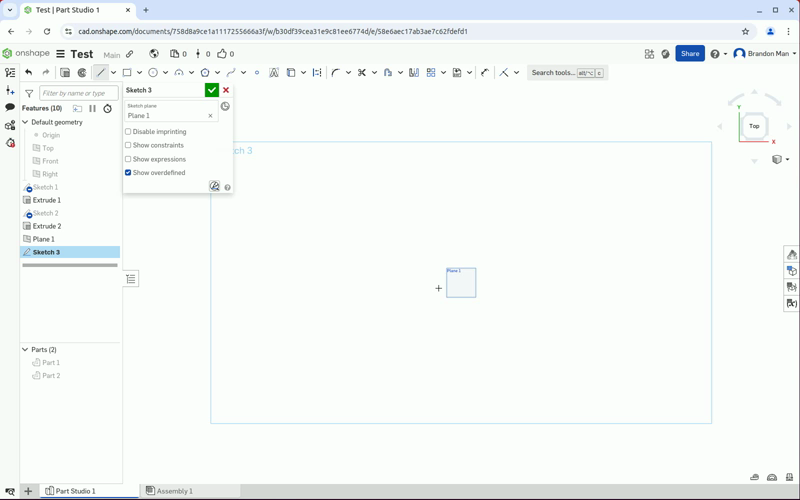
click(438, 287)
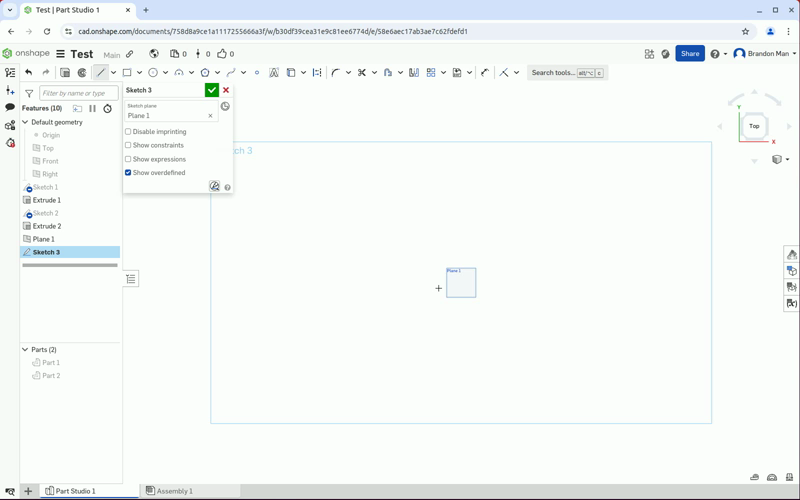
key_up(shift)
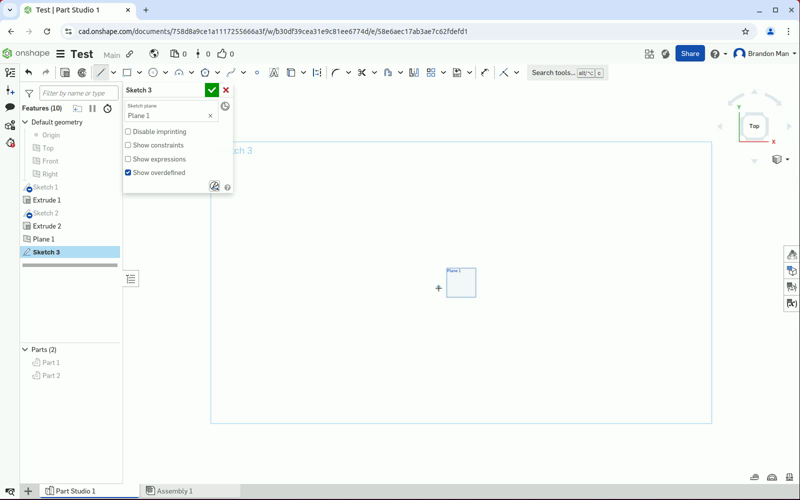
key_down(shift)
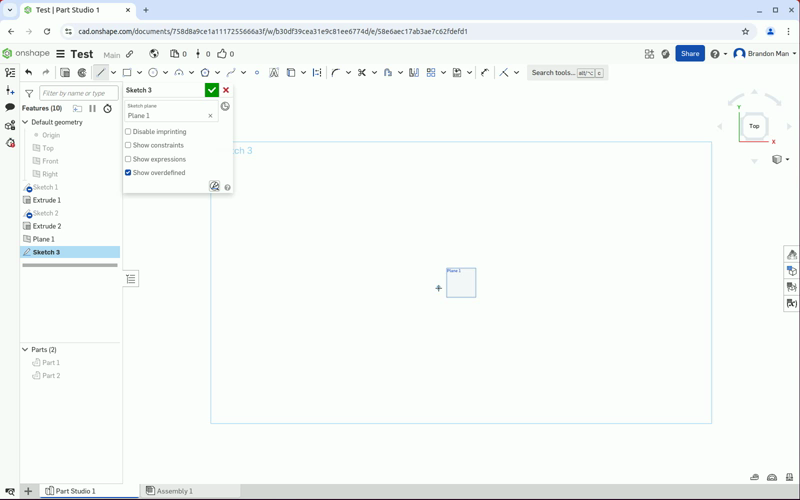
mouse_move(468, 287)
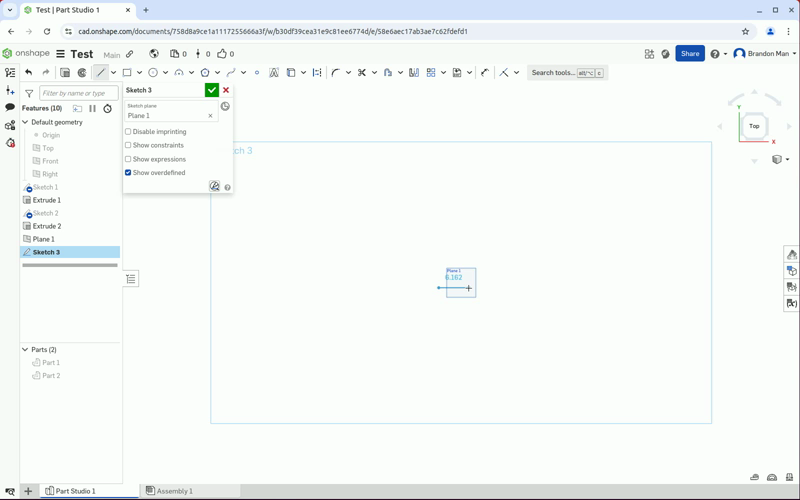
mouse_move(446, 287)
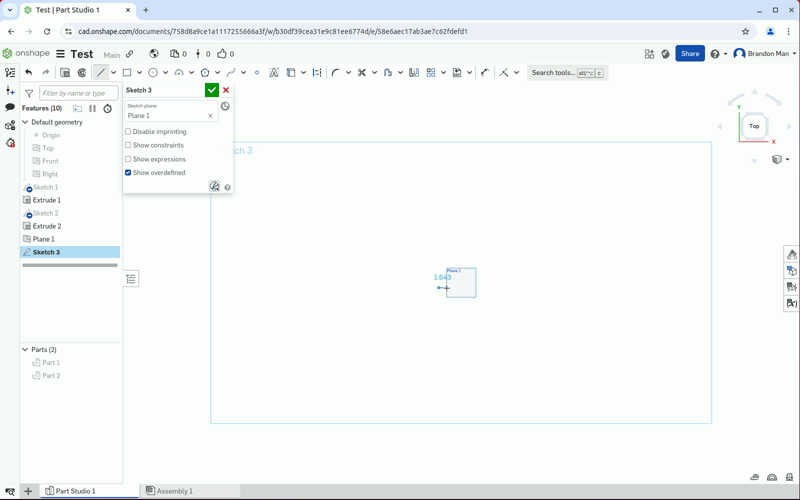
click(446, 287)
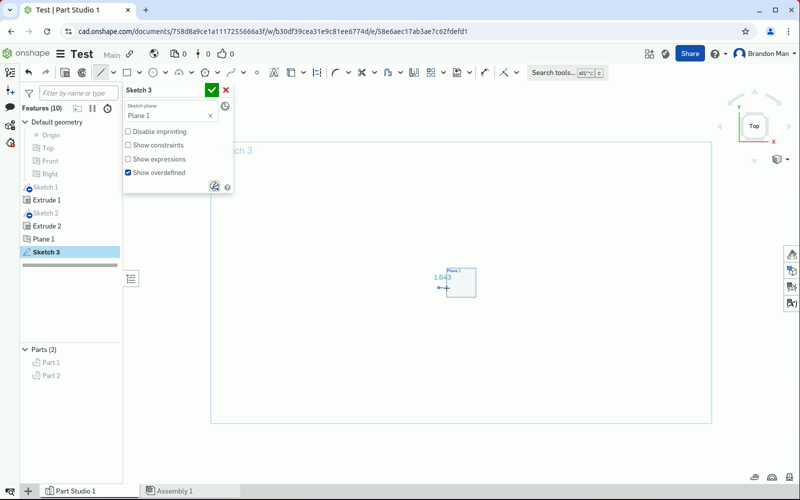
key_up(shift)
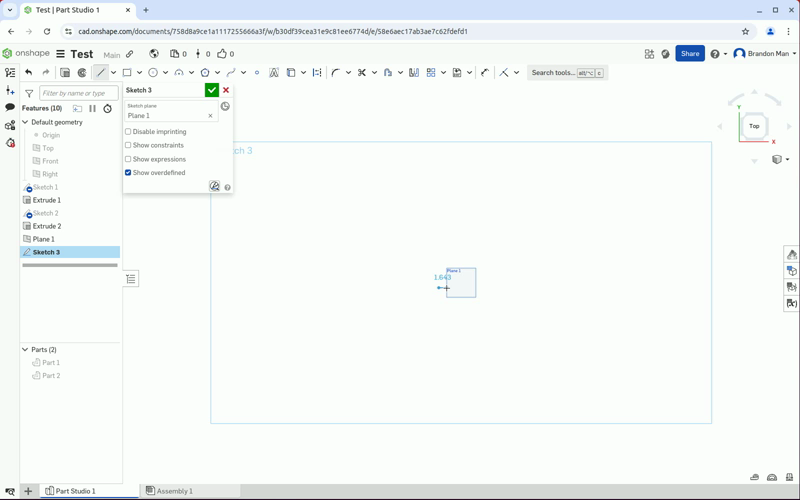
key(esc)
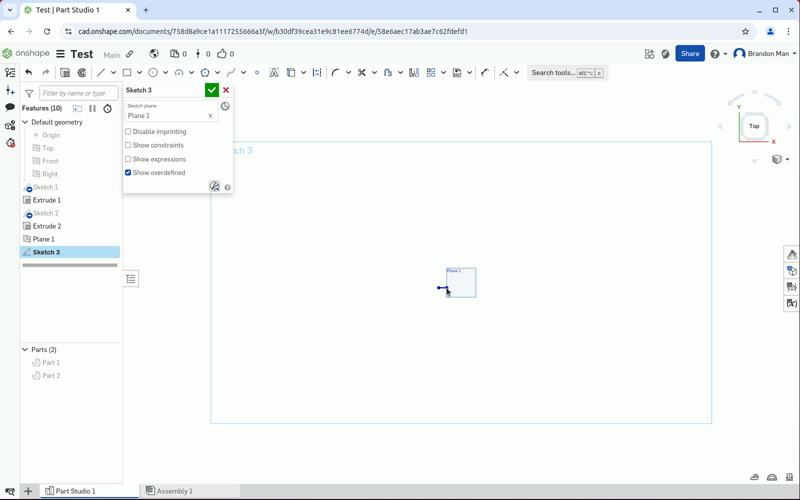
key(a)
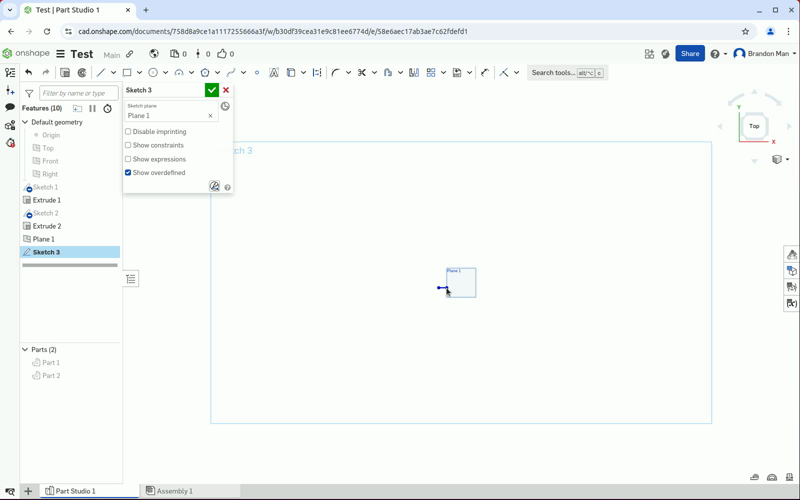
mouse_move(446, 287)
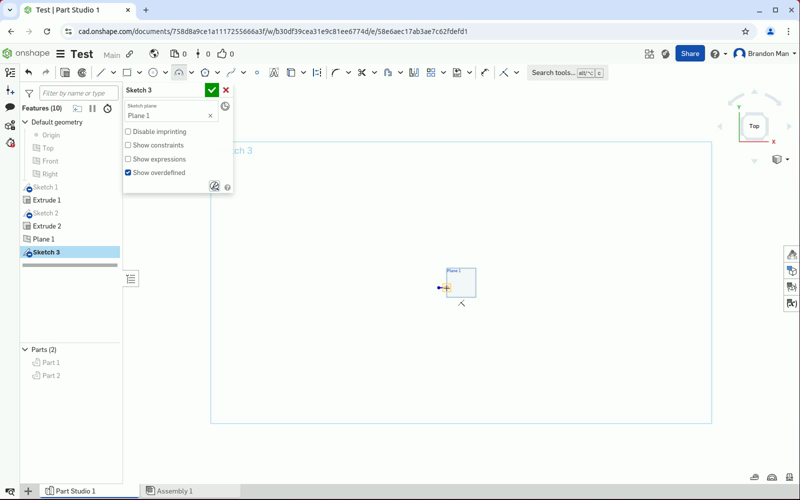
click(446, 287)
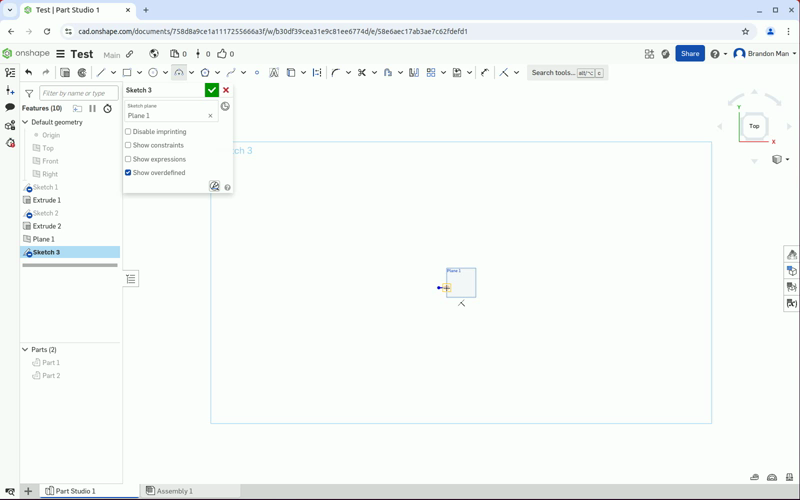
key_down(shift)
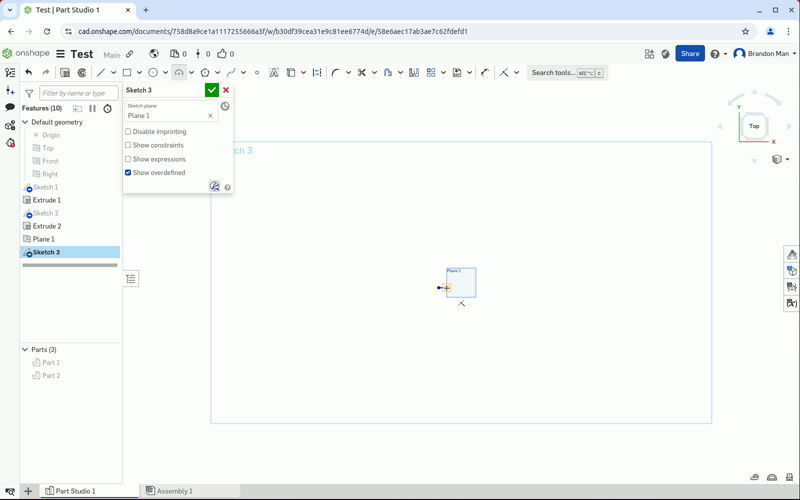
mouse_move(446, 277)
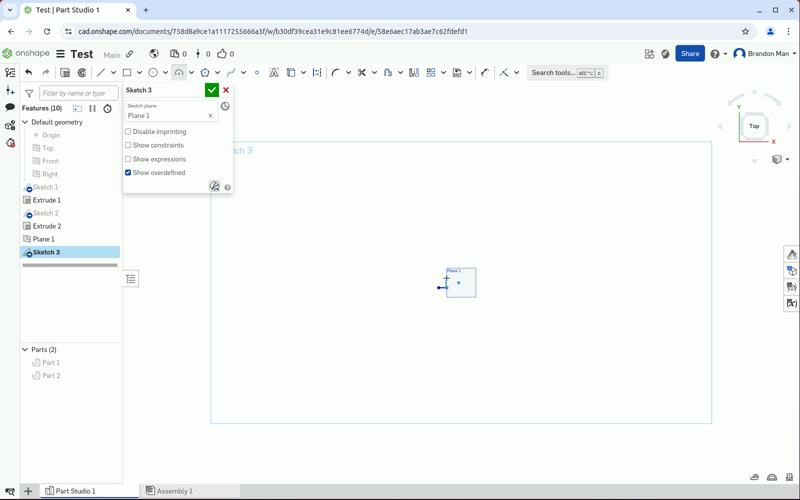
click(446, 277)
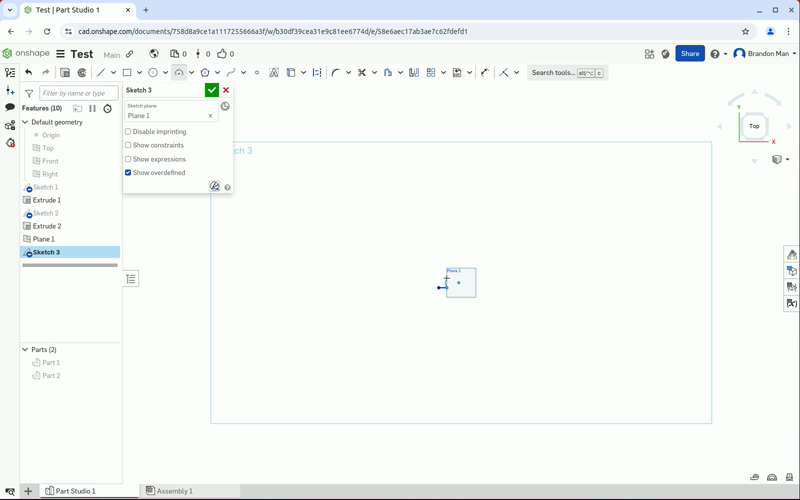
mouse_move(445, 282)
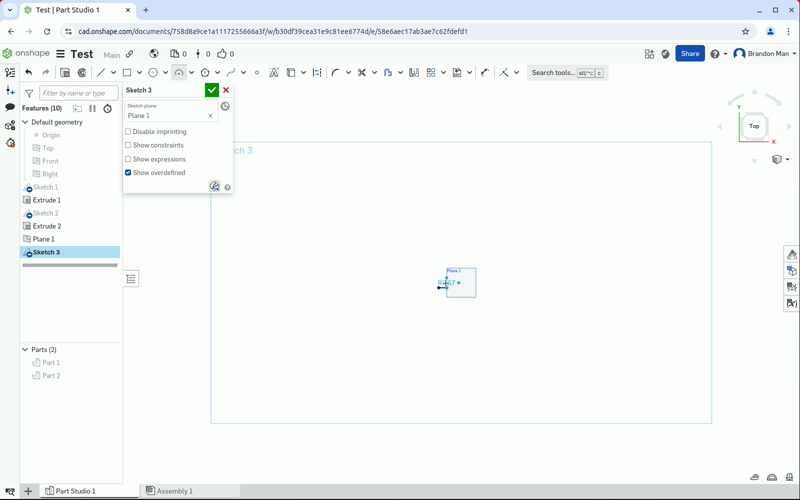
click(445, 282)
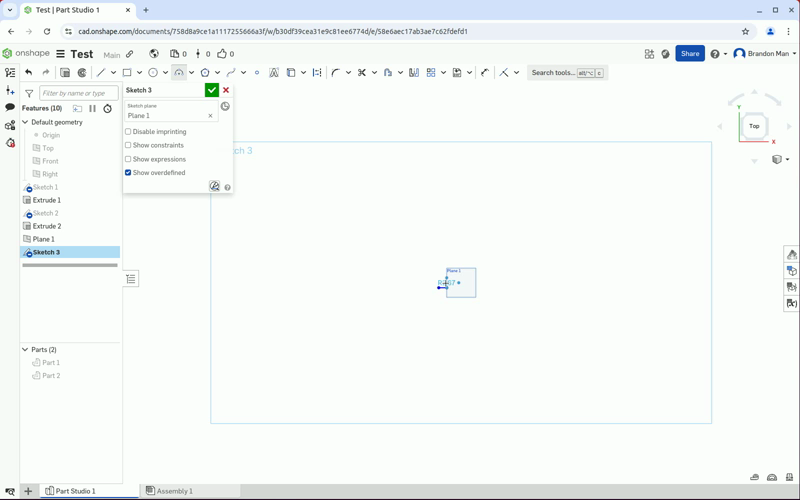
key_up(shift)
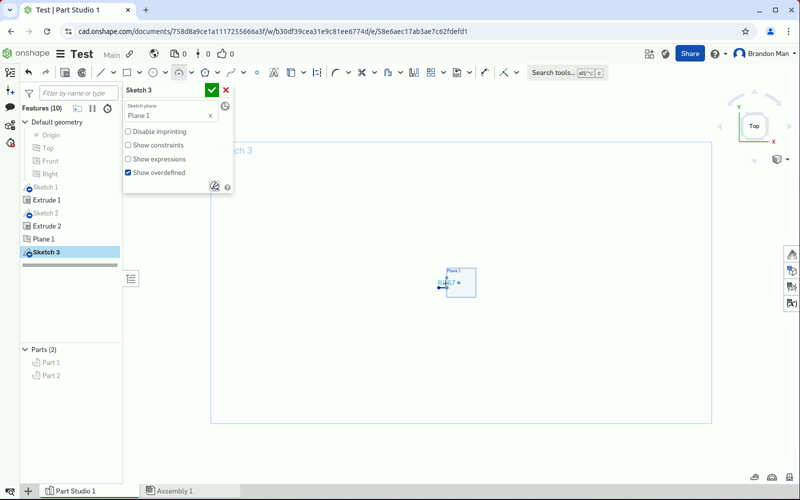
key(esc)
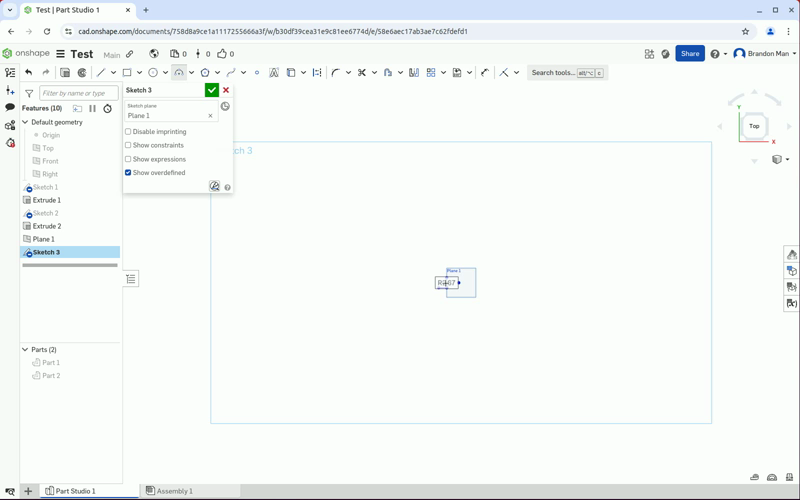
key(l)
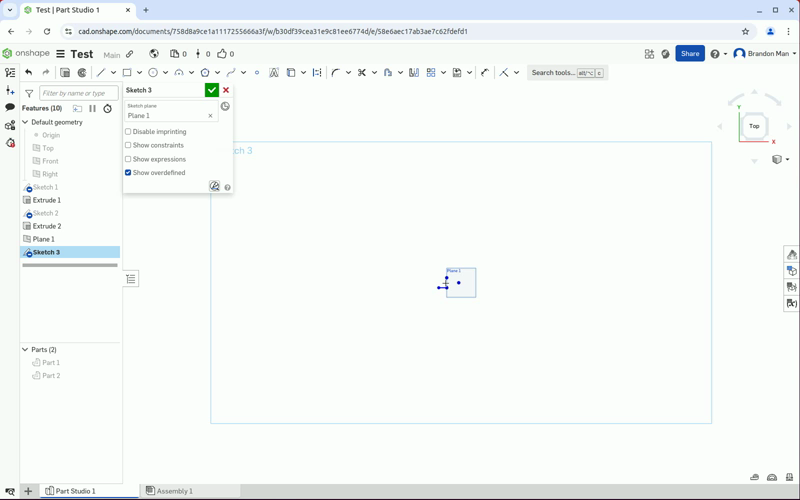
mouse_move(446, 277)
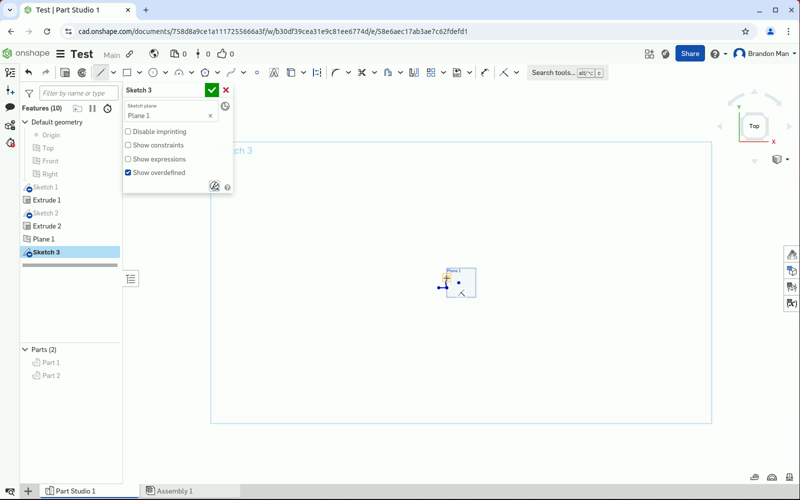
click(446, 277)
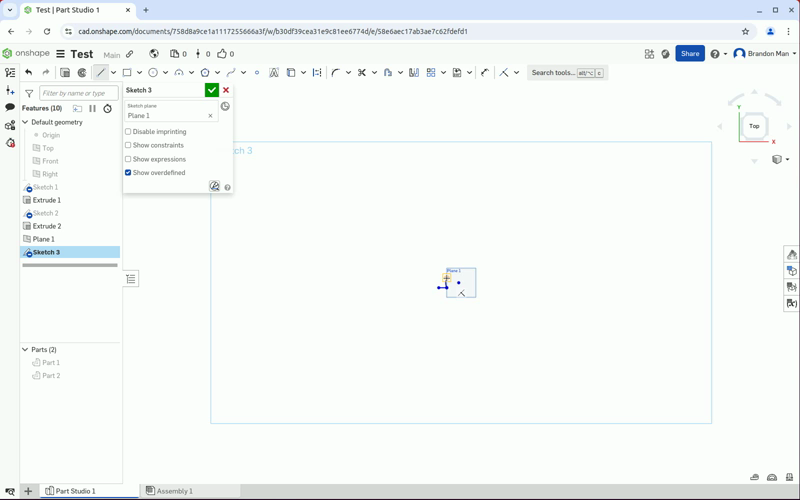
key_down(shift)
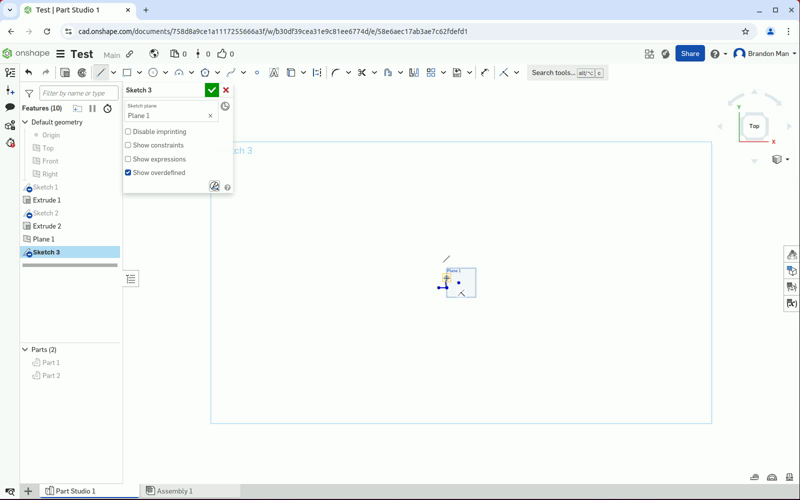
mouse_move(476, 277)
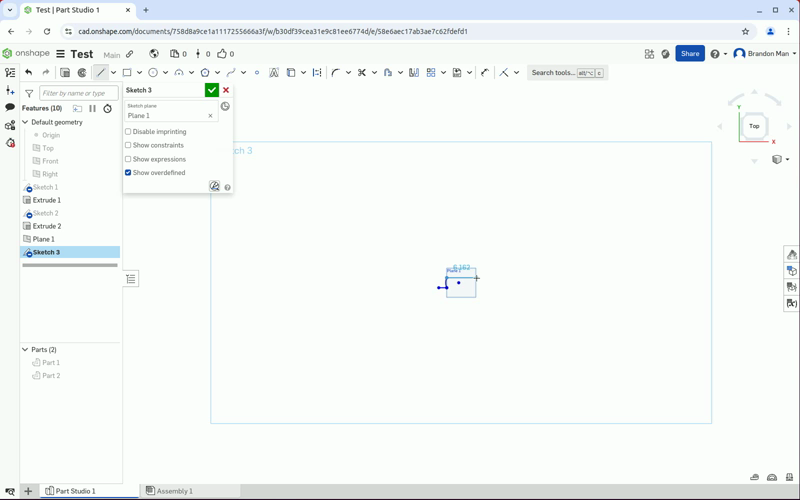
mouse_move(438, 277)
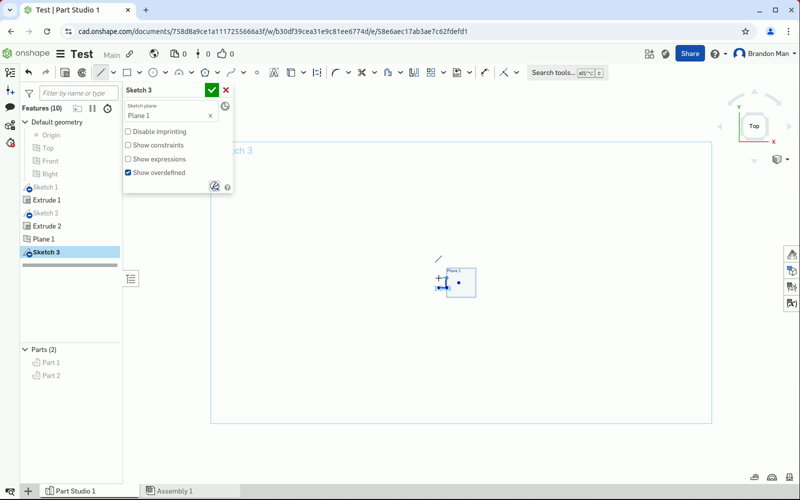
click(438, 277)
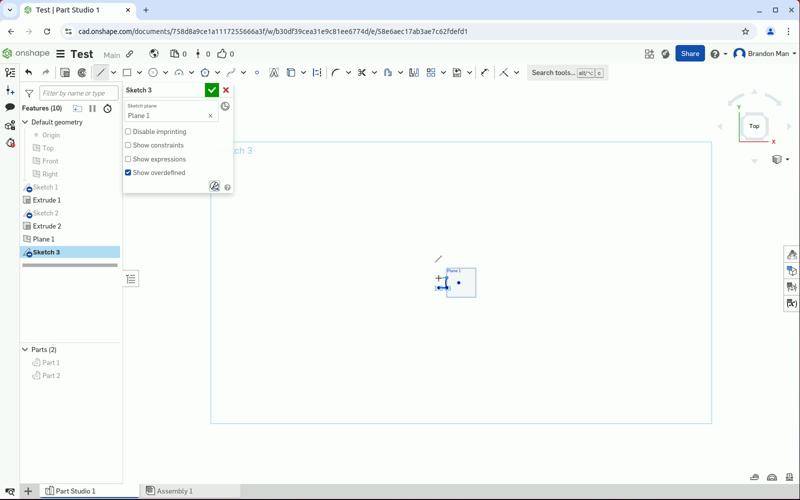
key_up(shift)
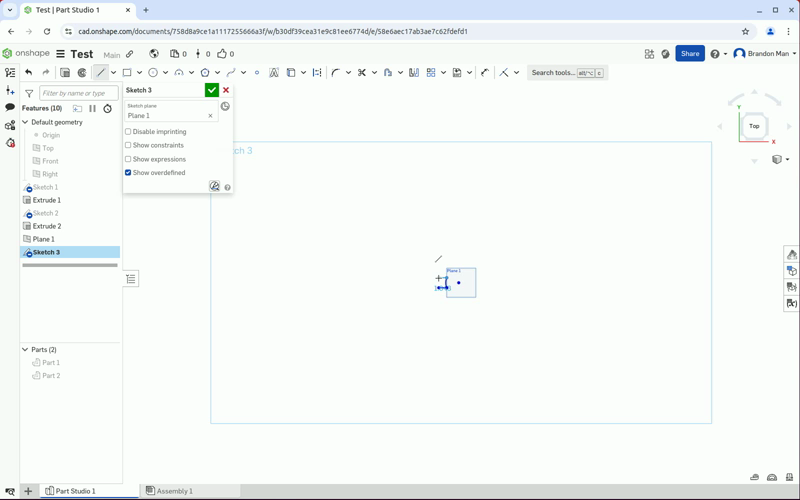
key(esc)
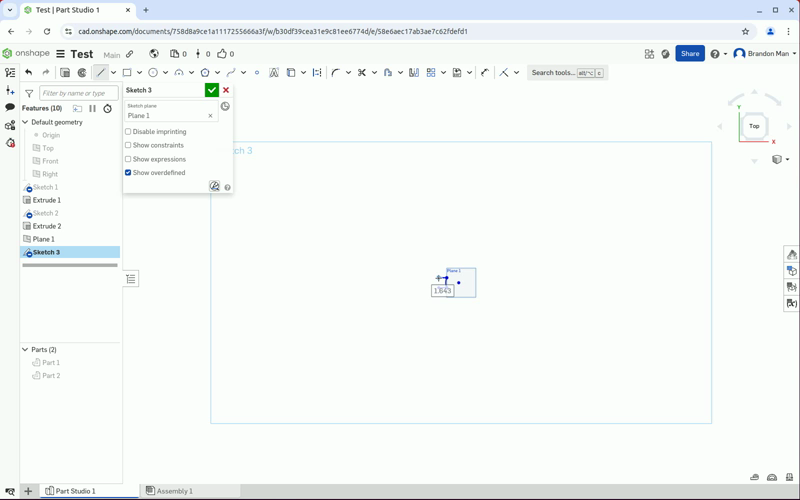
key(a)
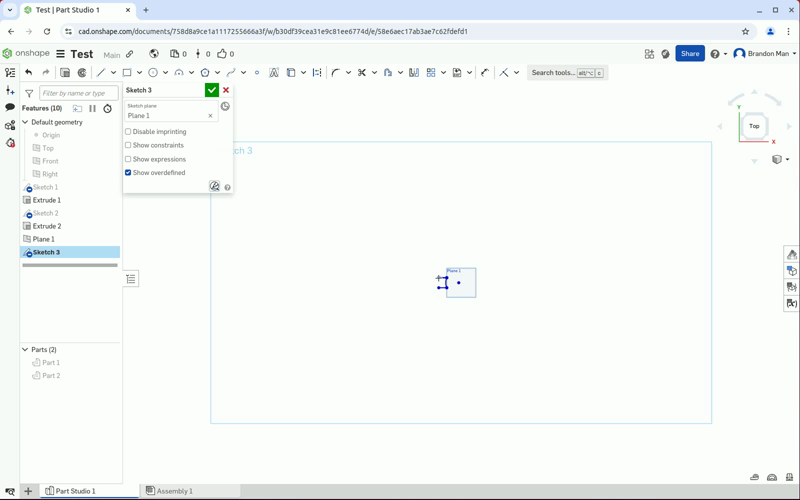
mouse_move(438, 277)
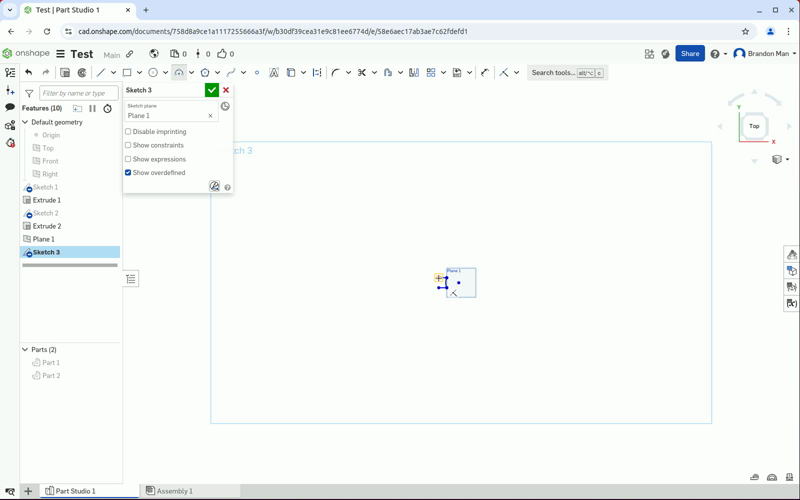
click(438, 277)
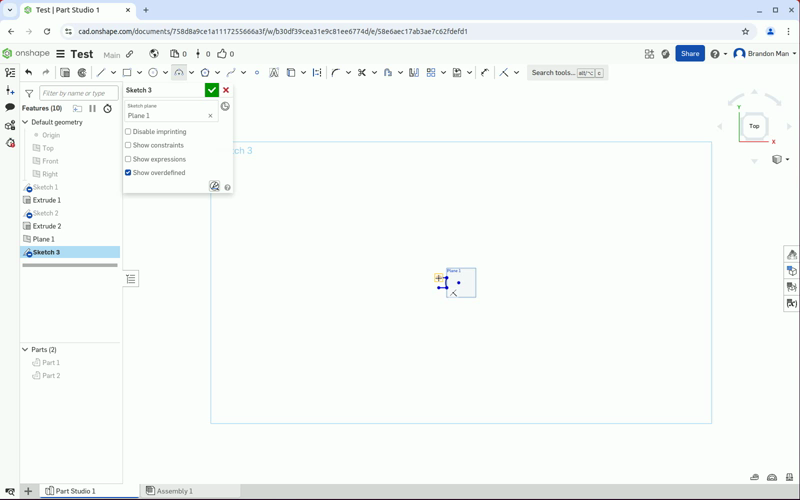
mouse_move(438, 287)
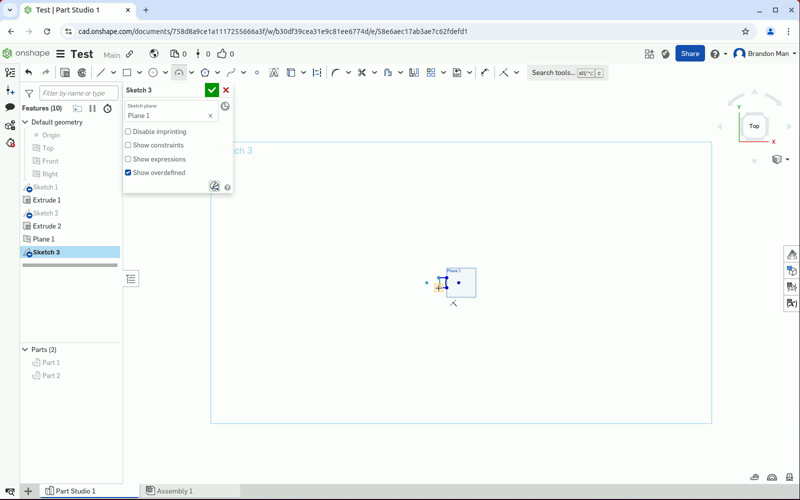
click(438, 287)
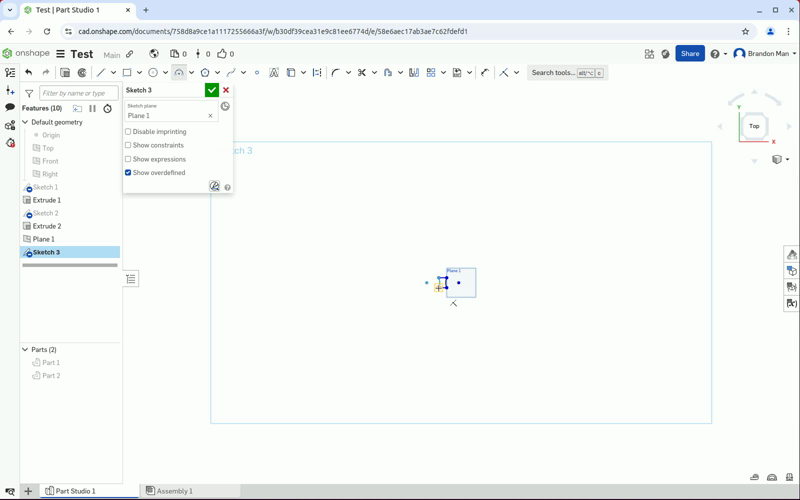
key_down(shift)
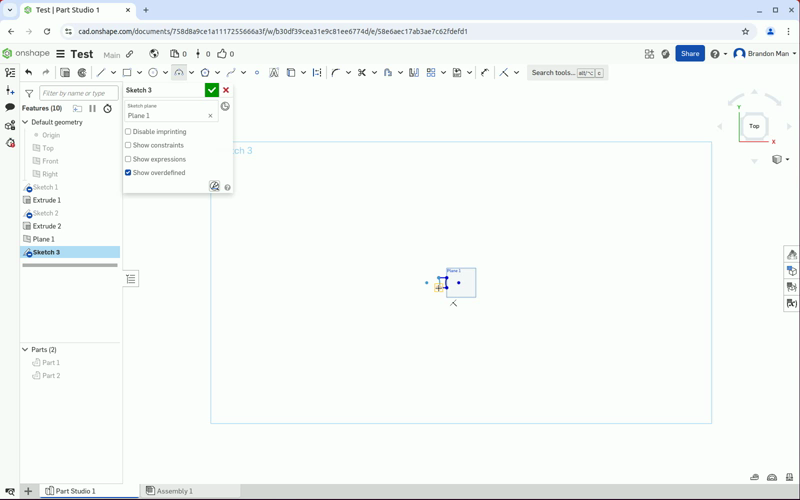
mouse_move(425, 282)
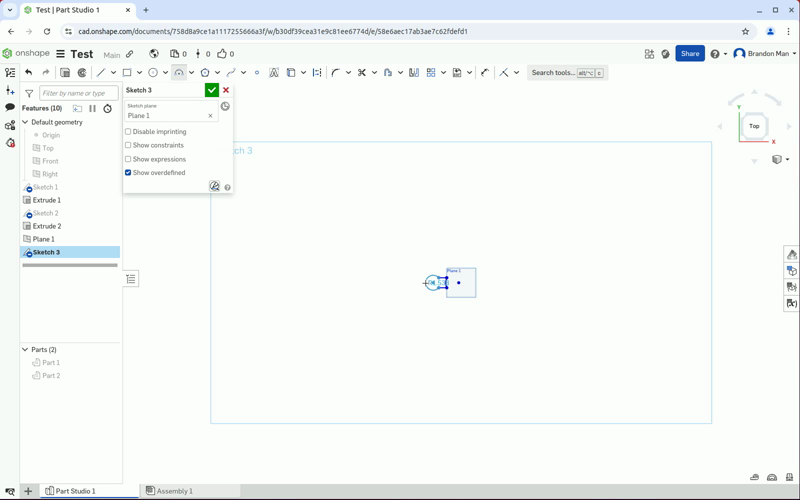
click(425, 282)
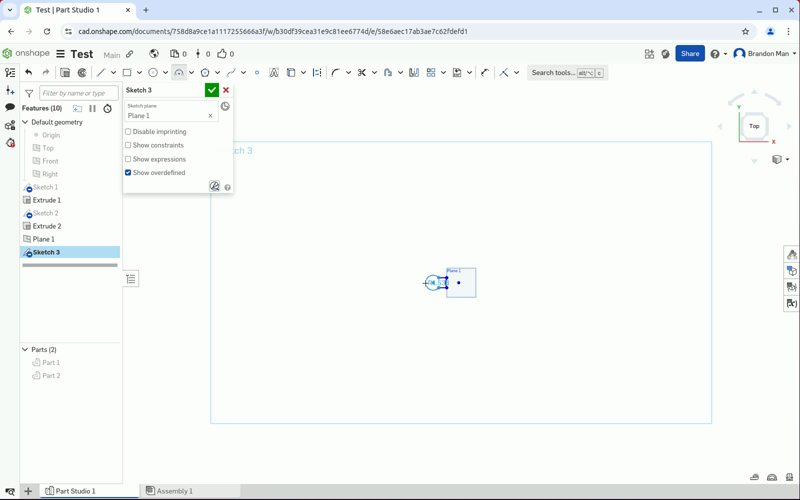
key_up(shift)
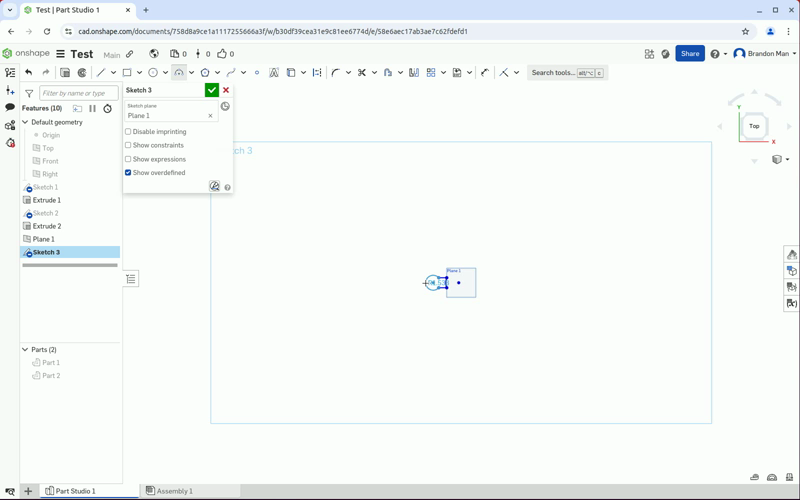
key(esc)
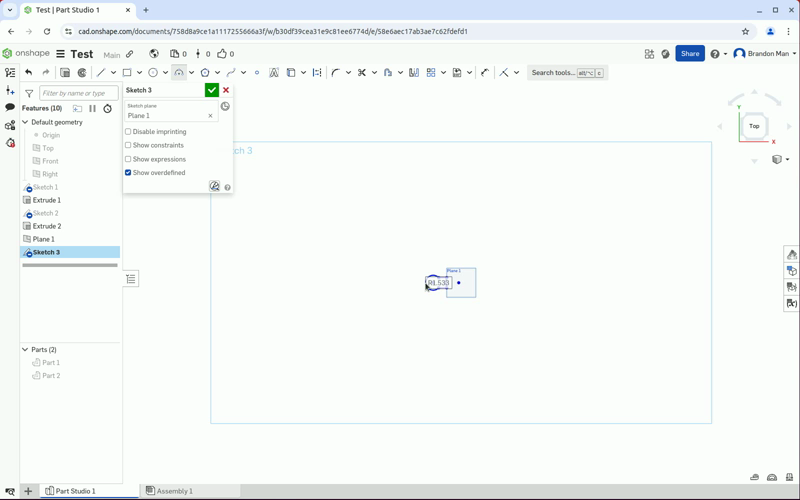
mouse_move(435, 276)
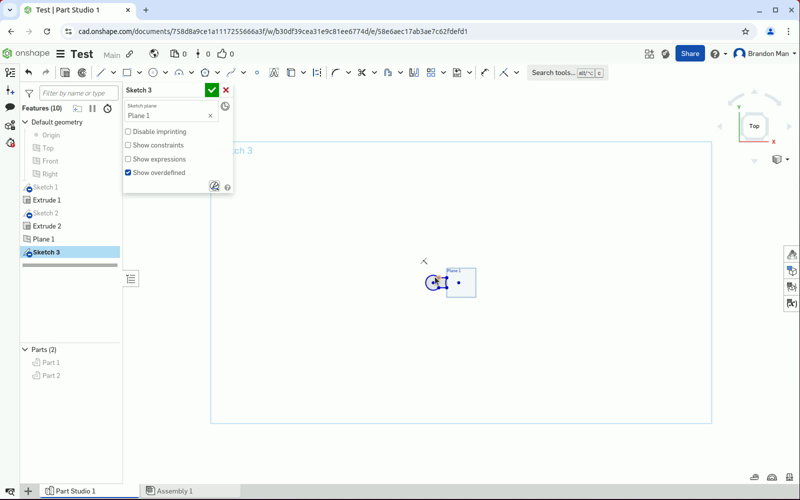
scroll(6)
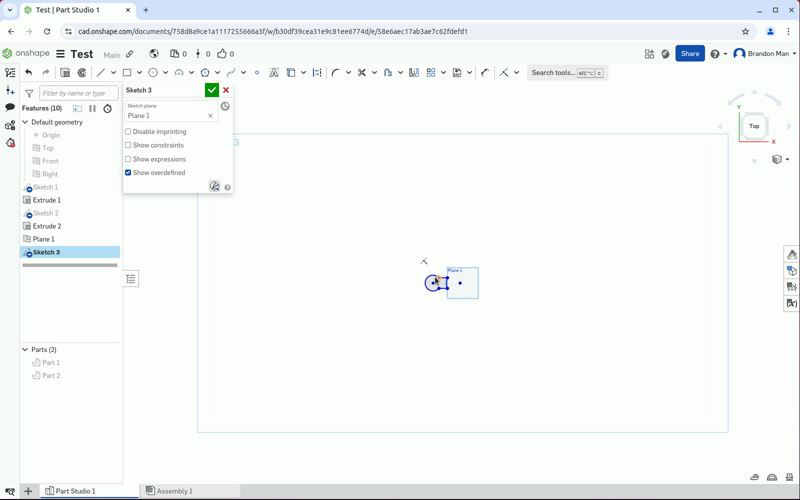
scroll(6)
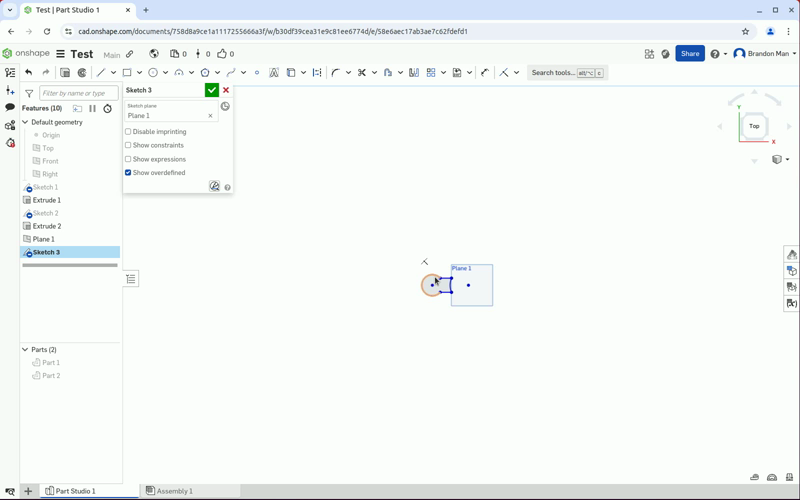
scroll(6)
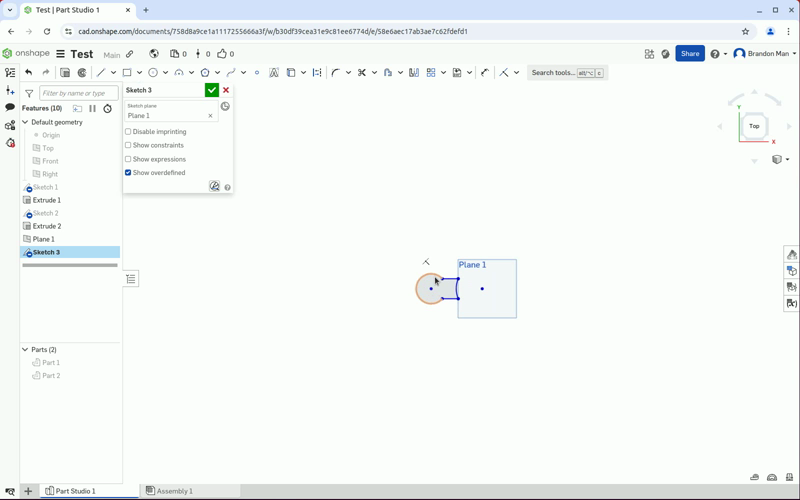
scroll(6)
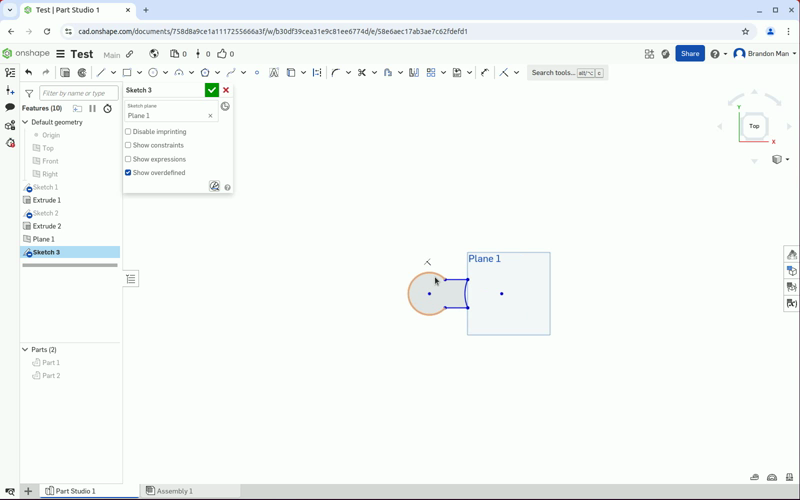
scroll(6)
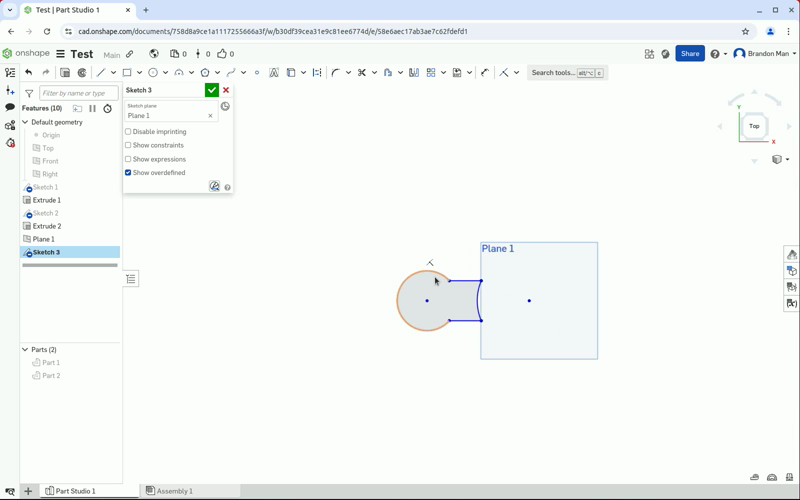
scroll(6)
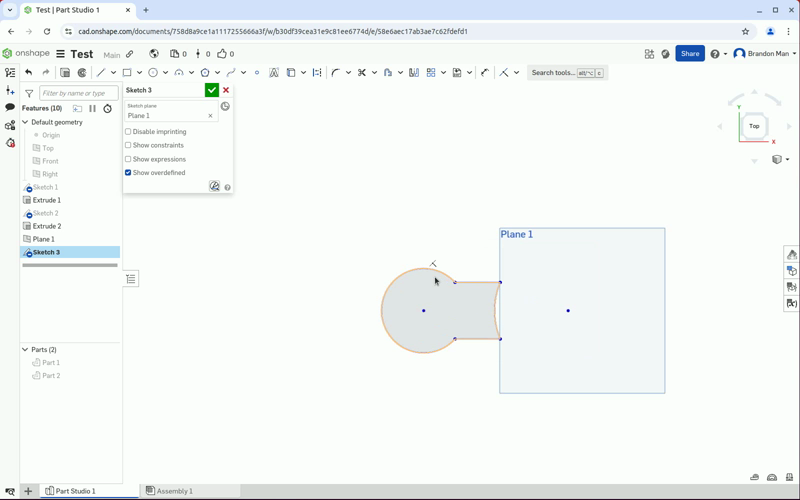
scroll(6)
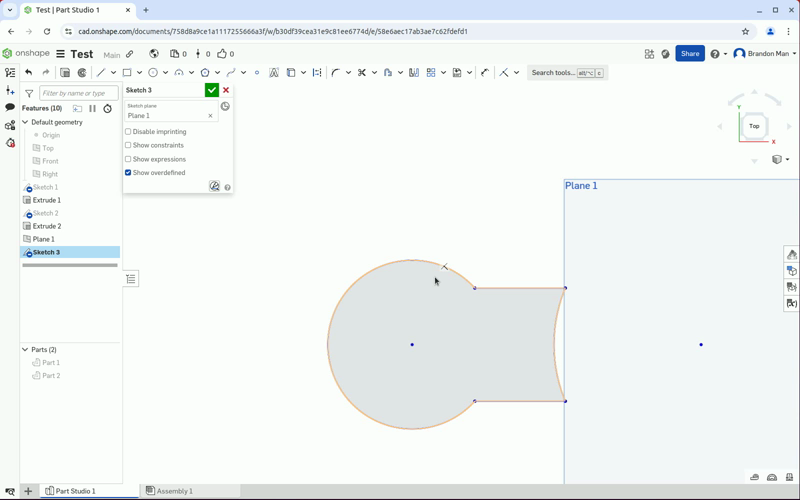
click(435, 276)
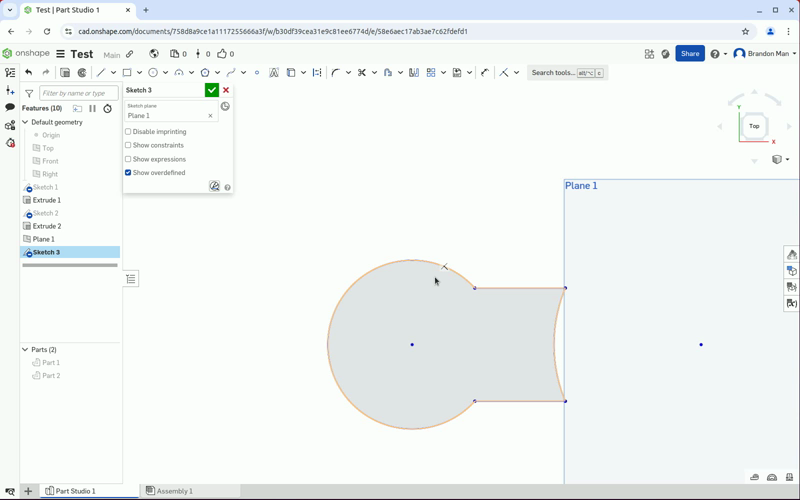
scroll(-6)
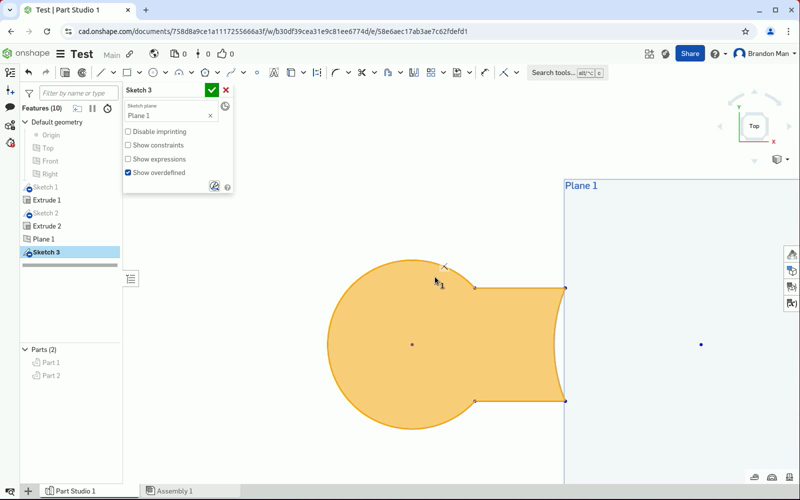
scroll(-6)
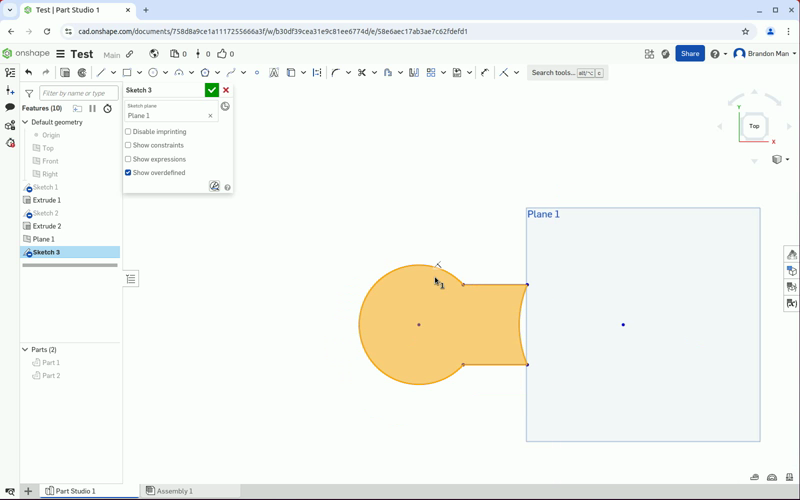
scroll(-6)
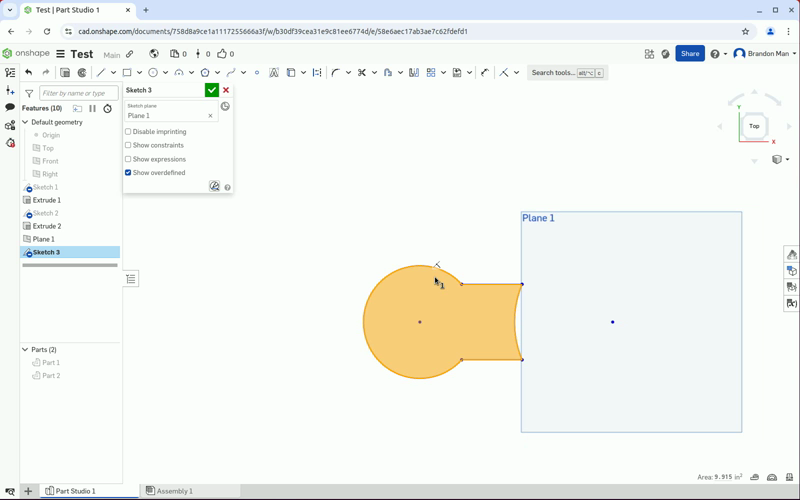
scroll(-6)
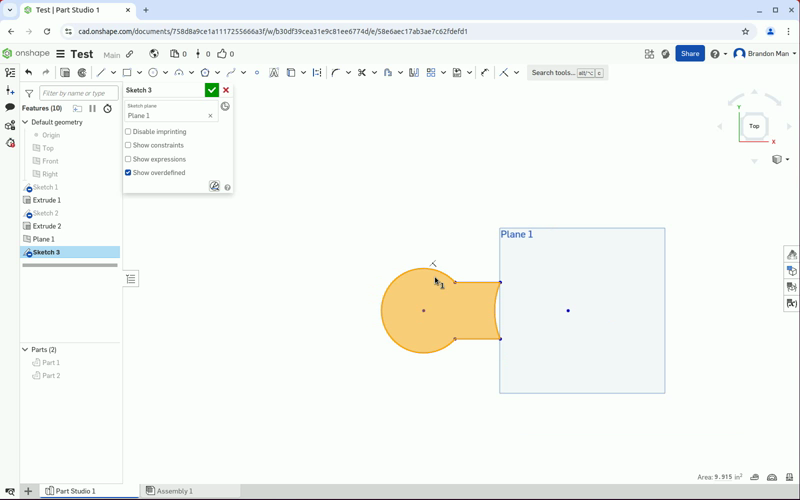
scroll(-6)
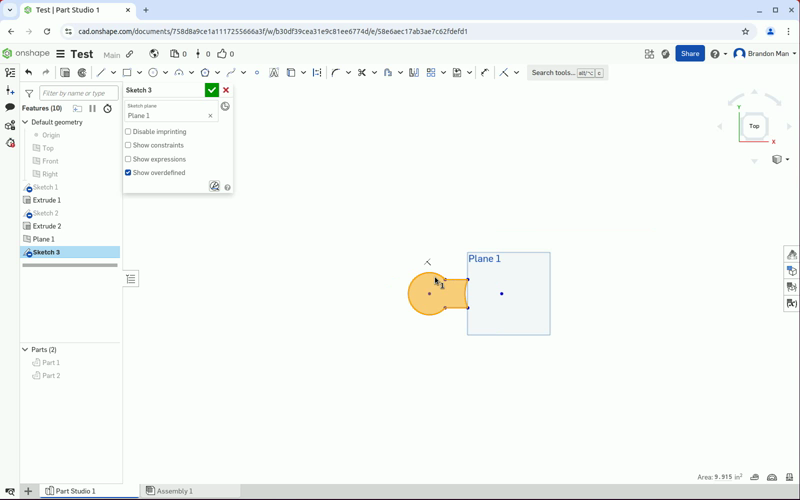
scroll(-6)
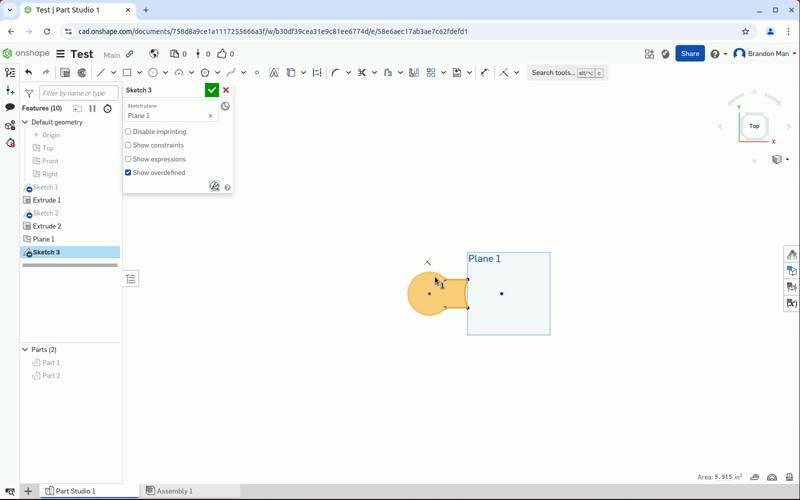
scroll(-6)
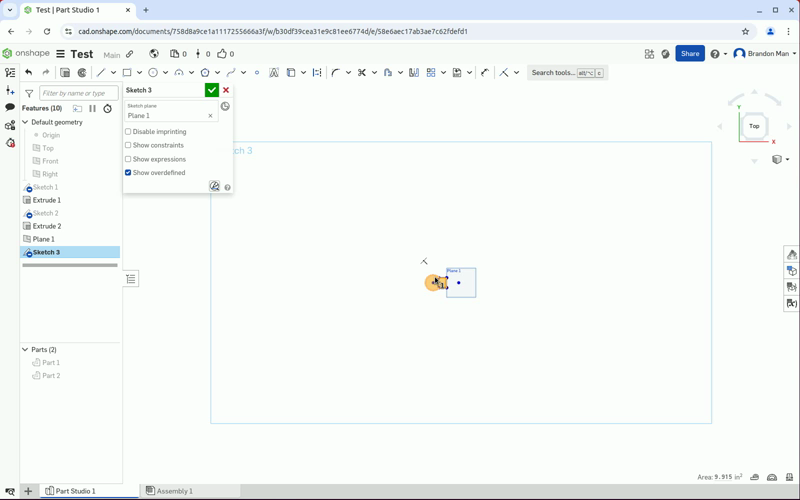
mouse_move(73, 352)
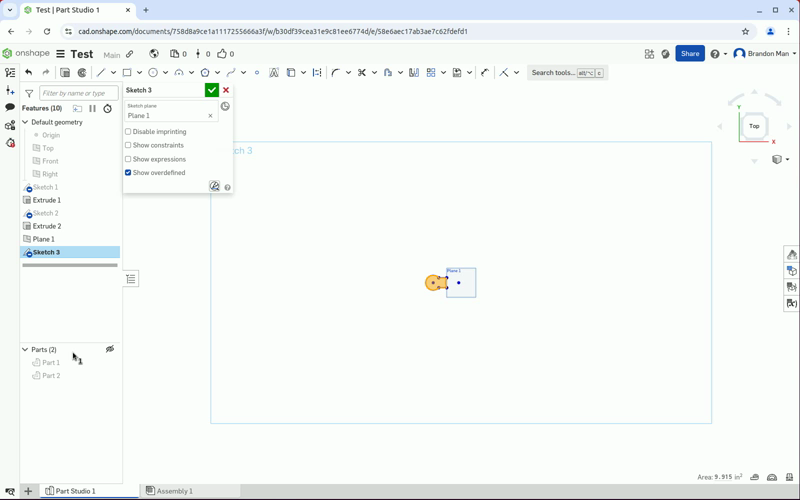
key(shift+y)
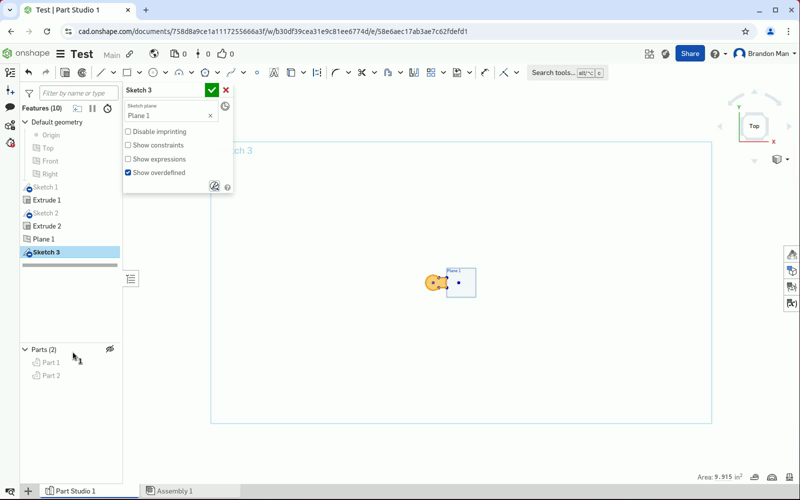
key(shift+e)
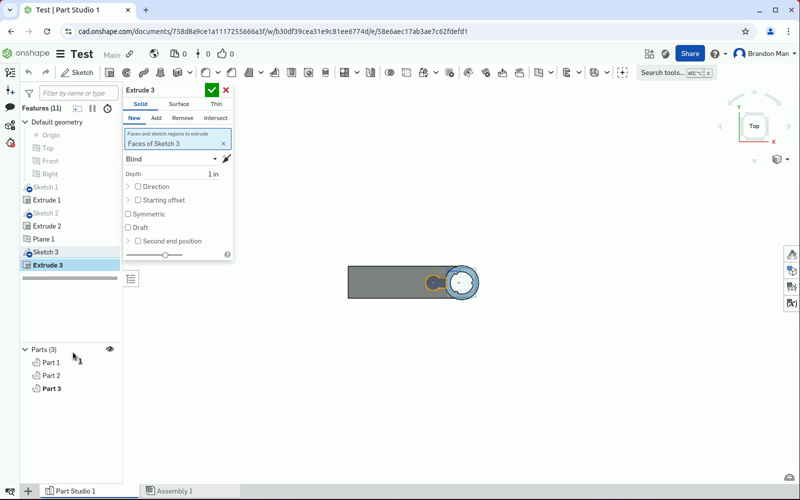
mouse_move(143, 106)
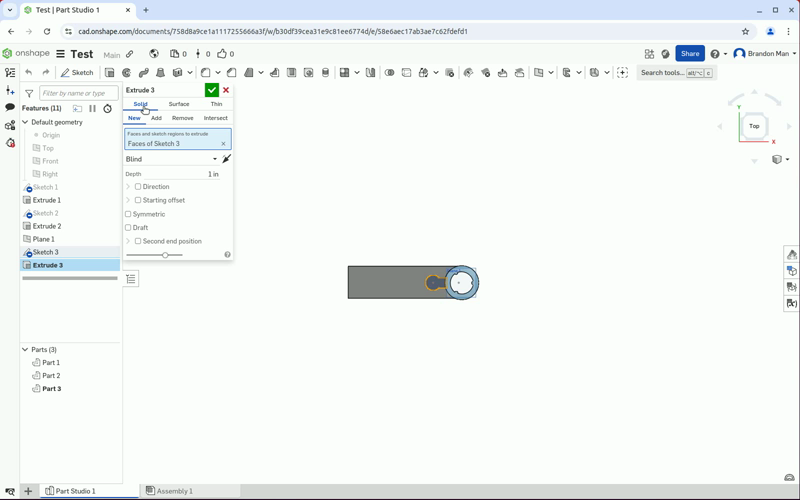
click(143, 106)
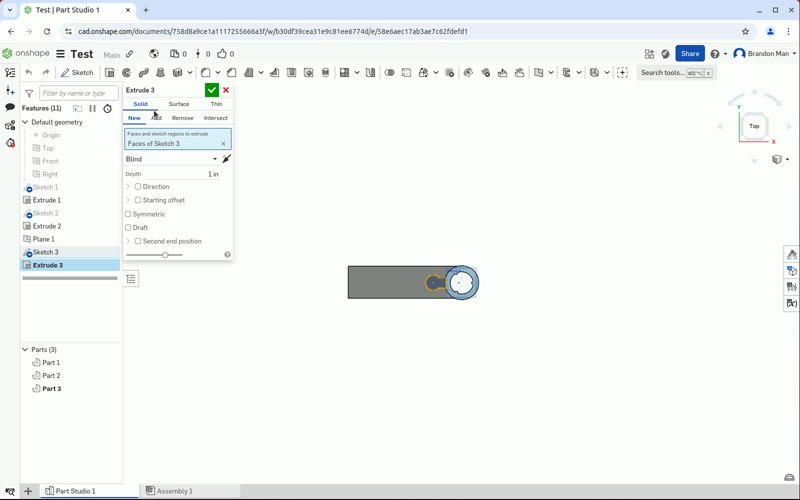
mouse_move(186, 120)
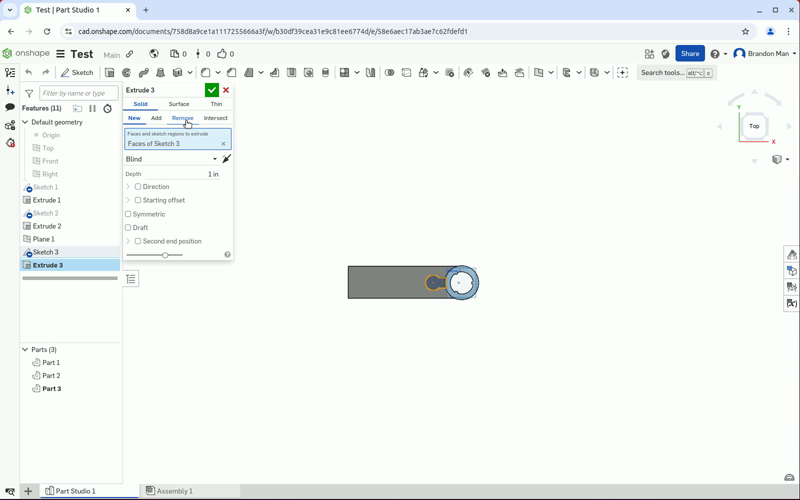
click(186, 120)
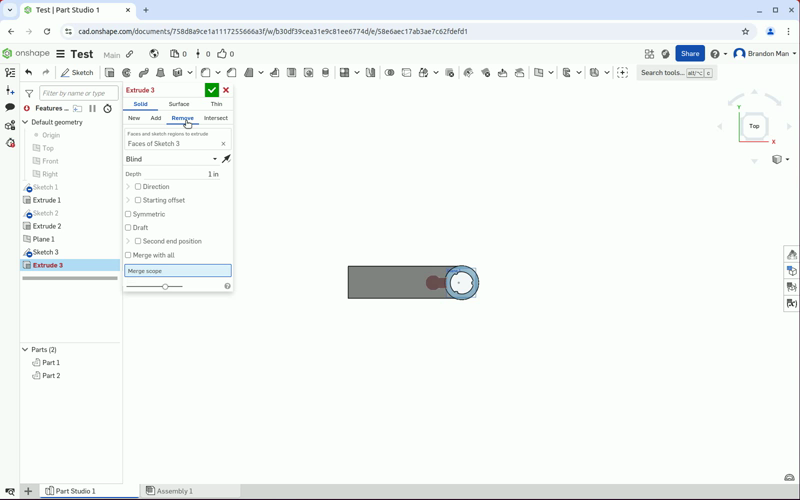
key(tab, 4)
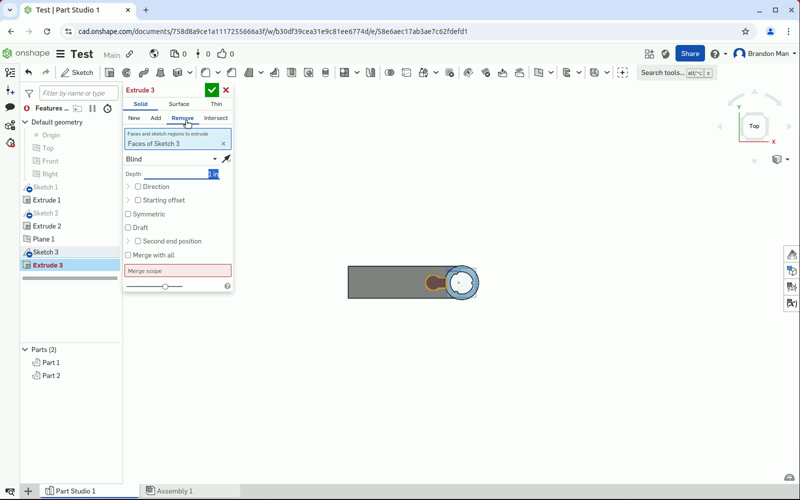
text(11.554)
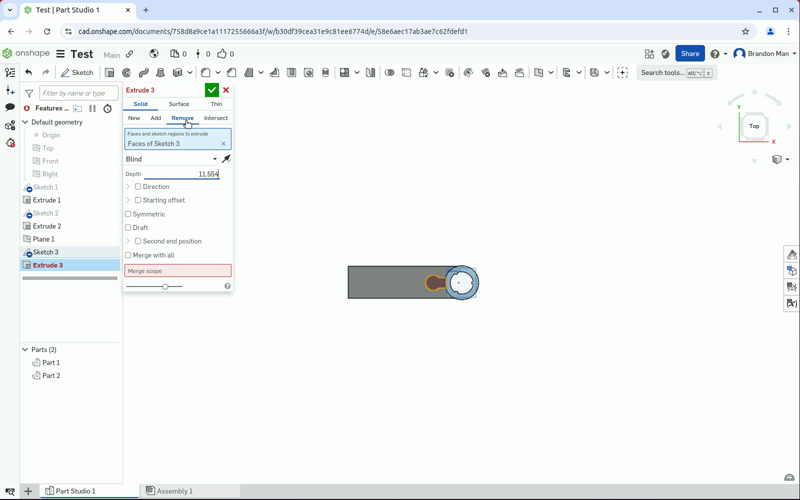
key(tab, 6)
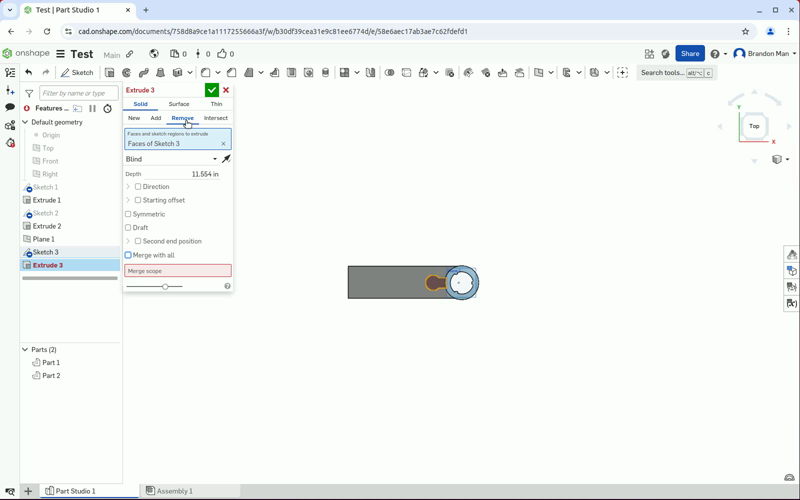
key(space)
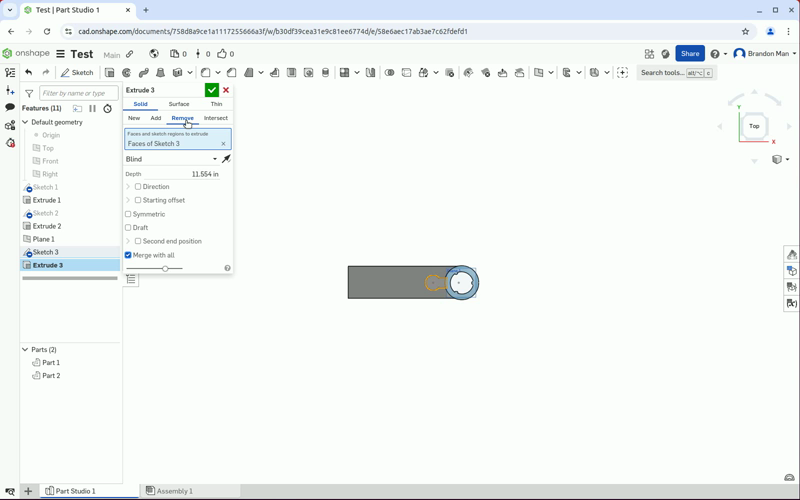
key(enter)
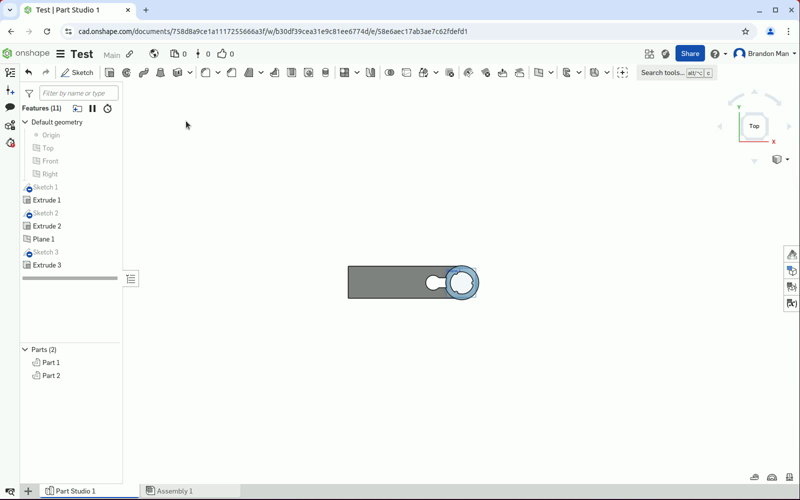
key(shift+h)
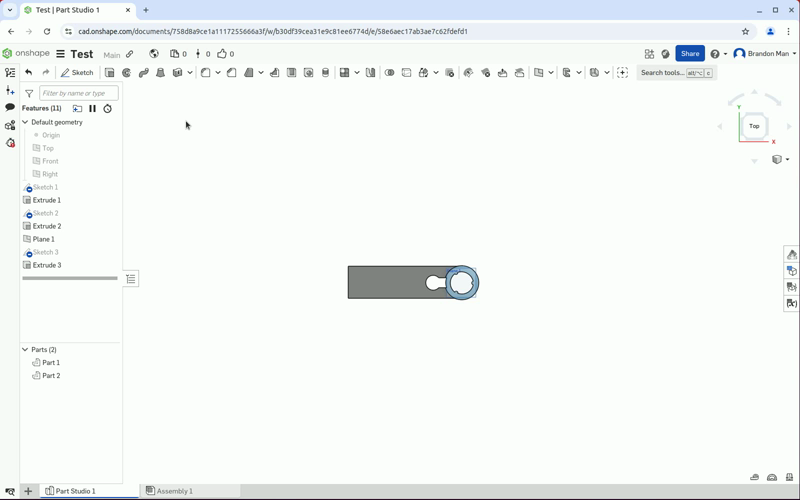
key(shift+h)
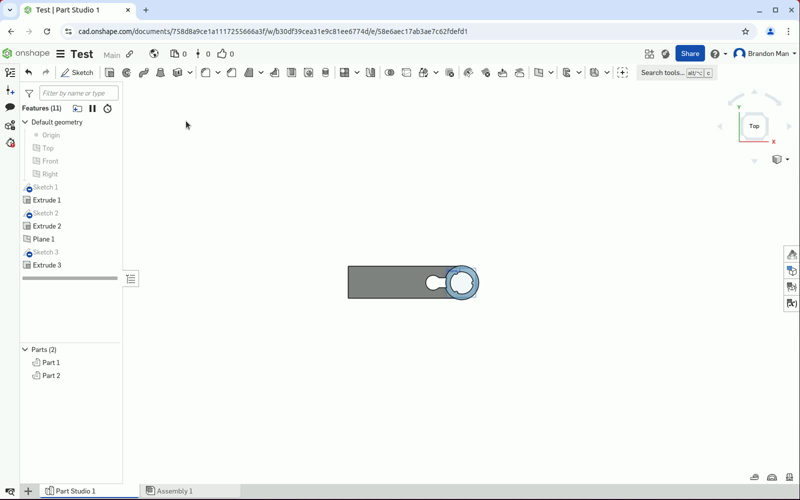
mouse_move(73, 189)
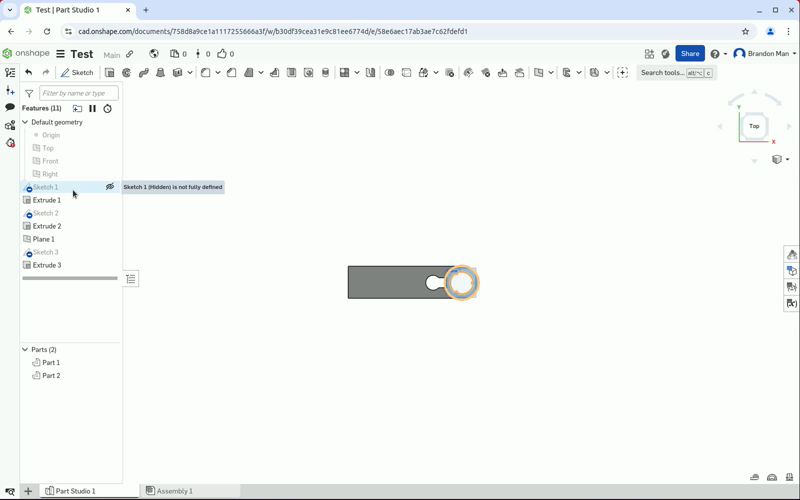
click(73, 189)
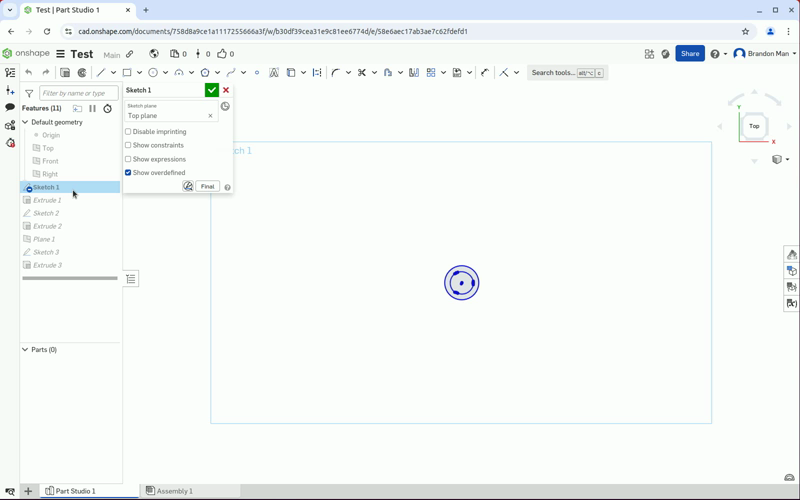
mouse_move(229, 92)
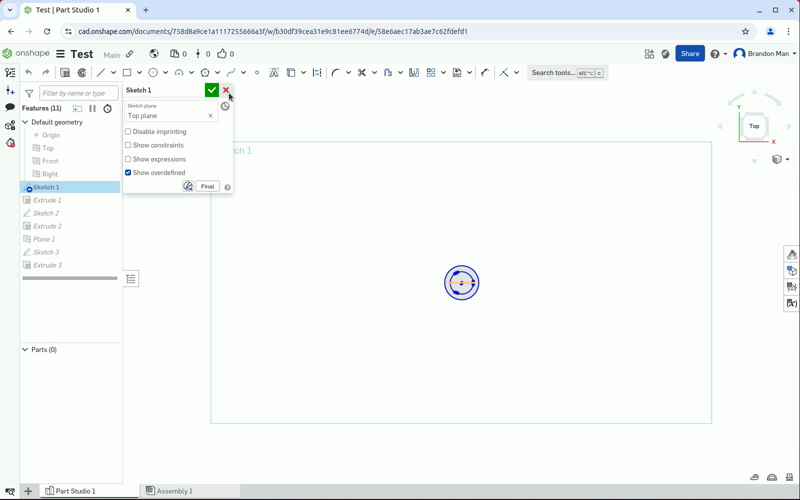
click(229, 92)
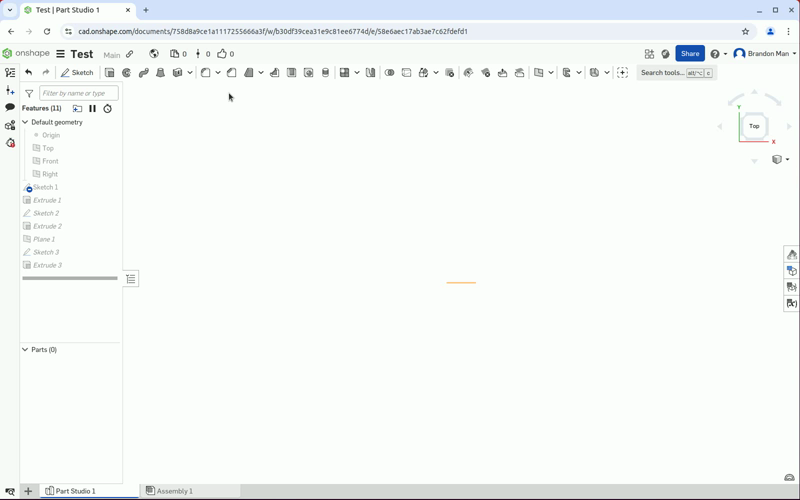
key(shift+s)
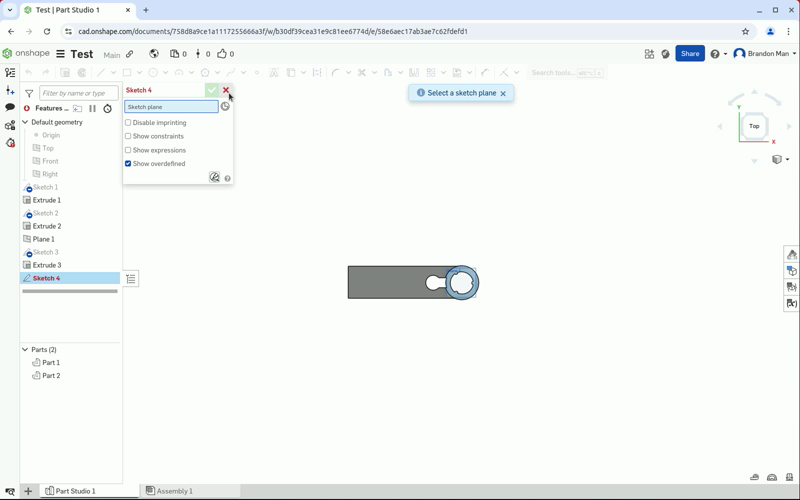
mouse_move(73, 241)
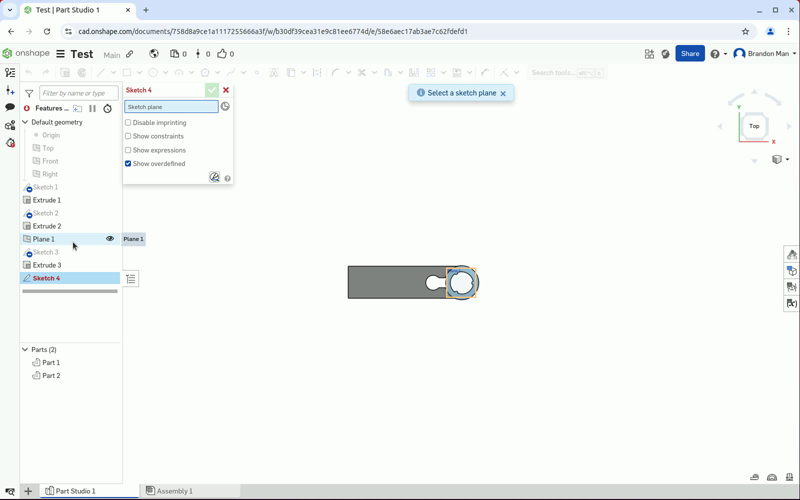
click(73, 241)
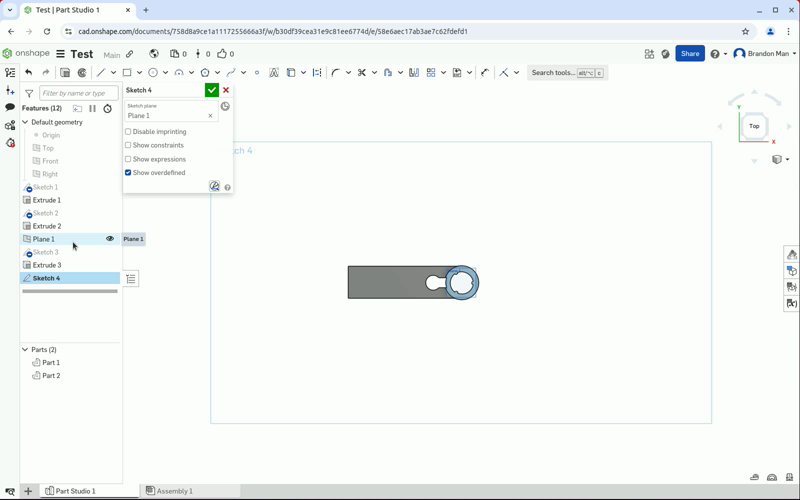
mouse_move(73, 352)
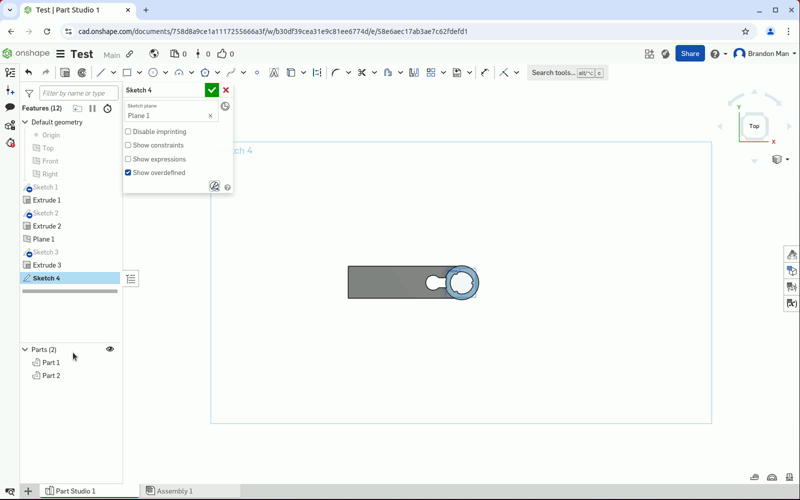
key(y)
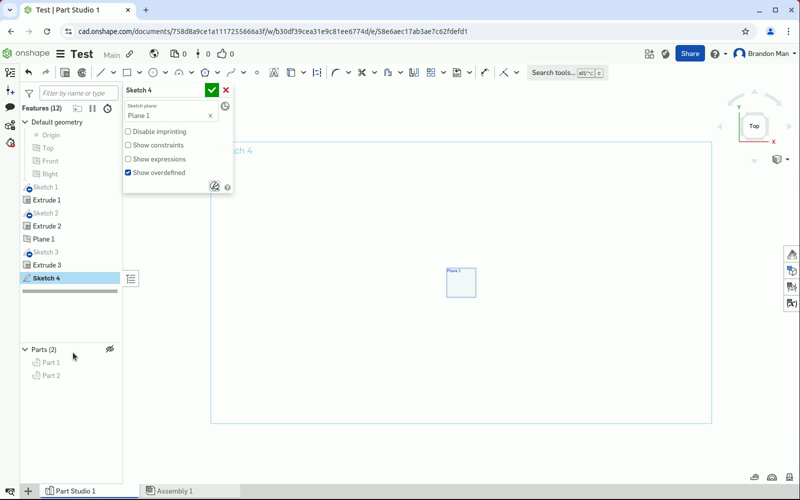
key(l)
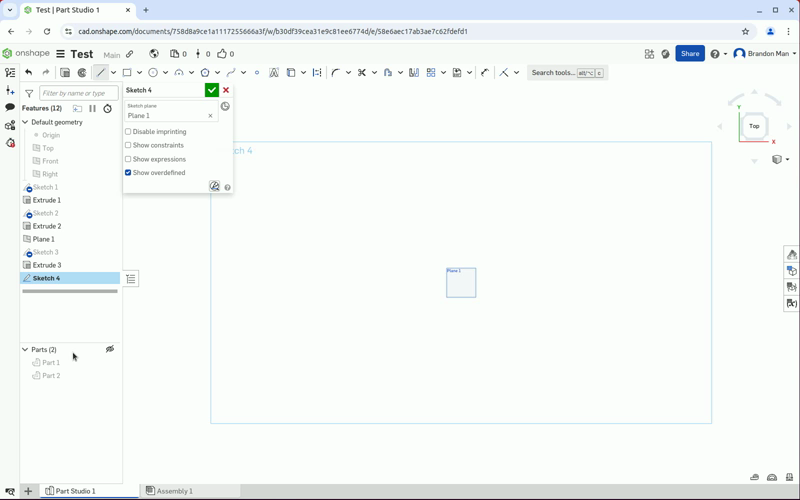
key_down(shift)
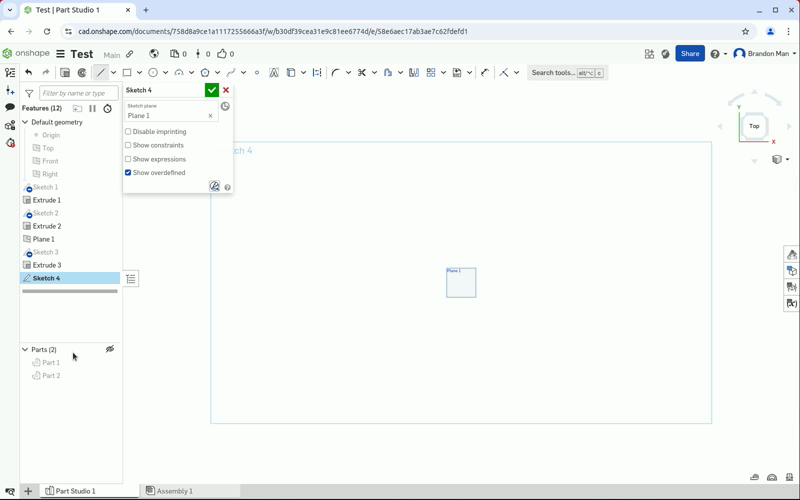
mouse_move(450, 287)
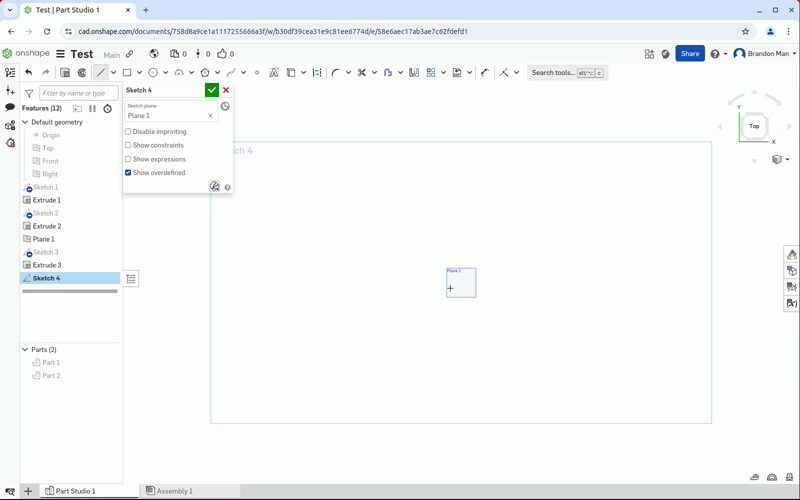
click(450, 287)
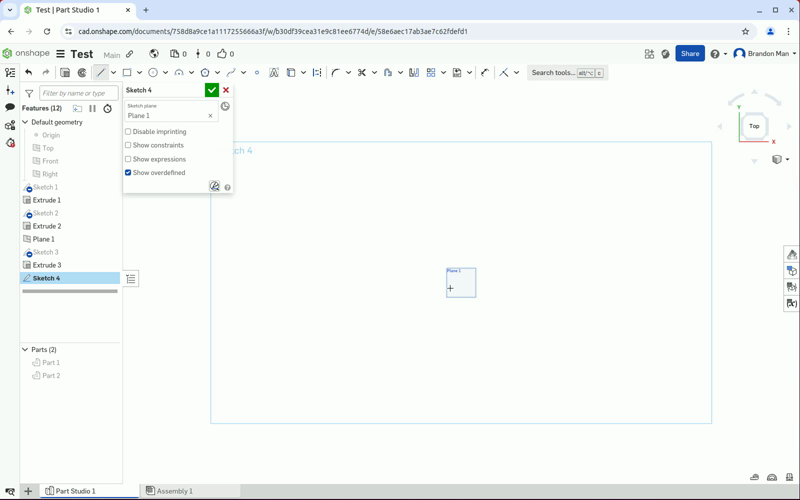
key_up(shift)
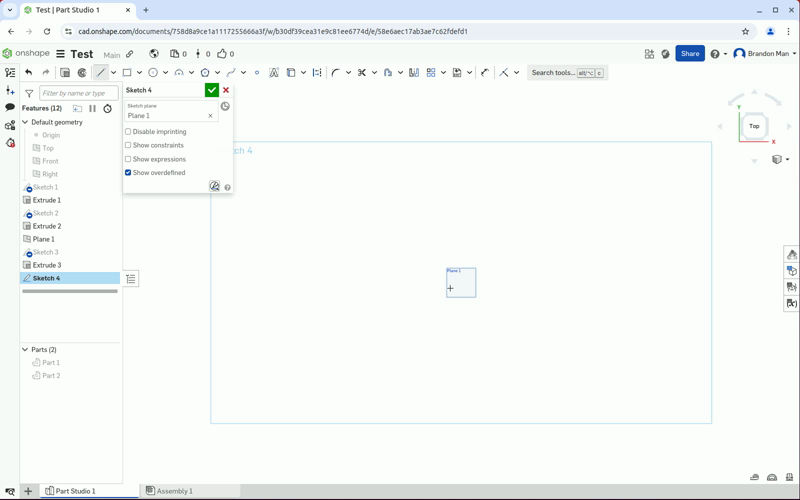
key_down(shift)
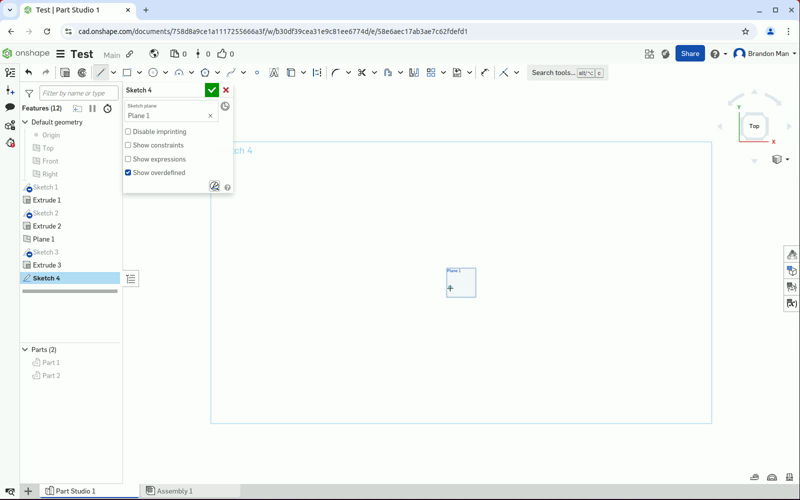
mouse_move(480, 287)
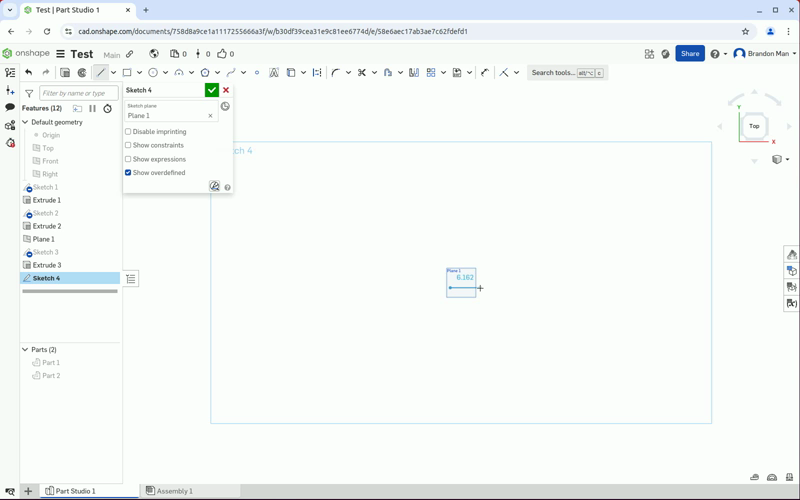
mouse_move(461, 287)
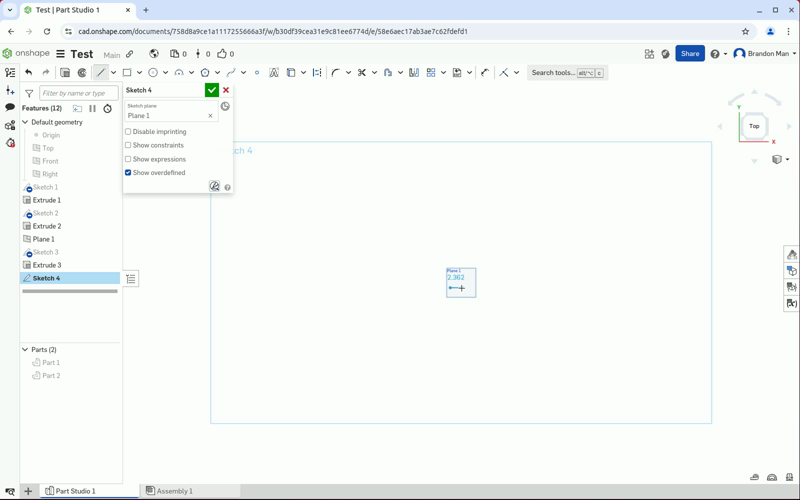
click(461, 287)
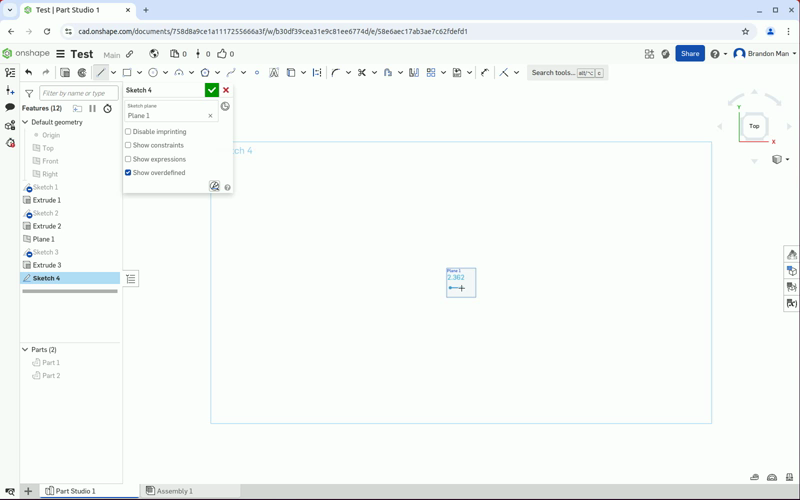
key_up(shift)
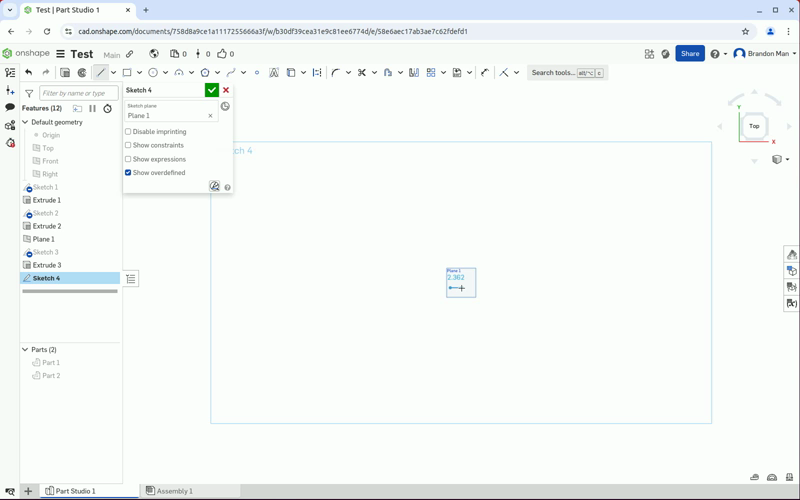
key_down(shift)
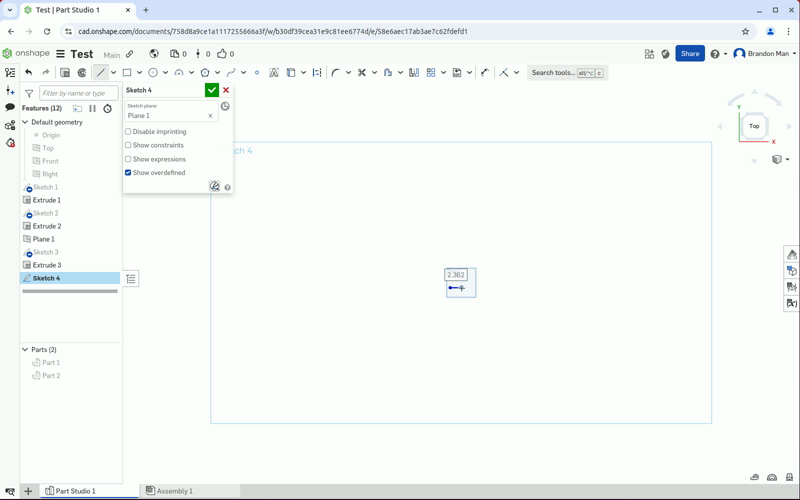
mouse_move(492, 287)
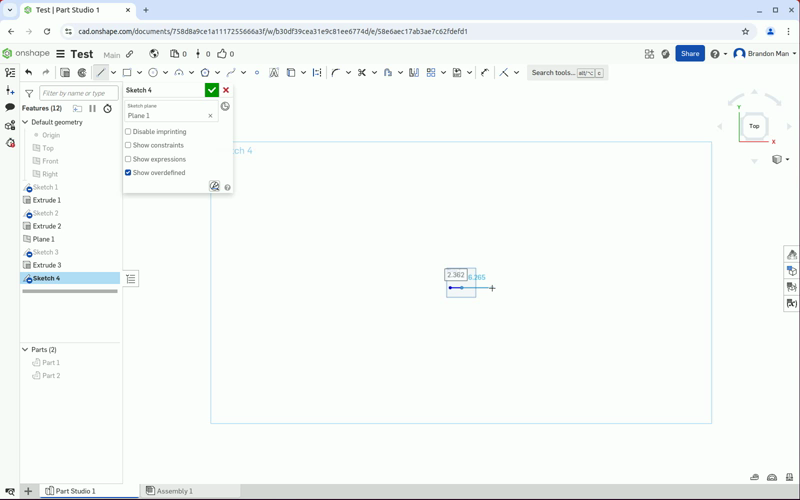
mouse_move(461, 277)
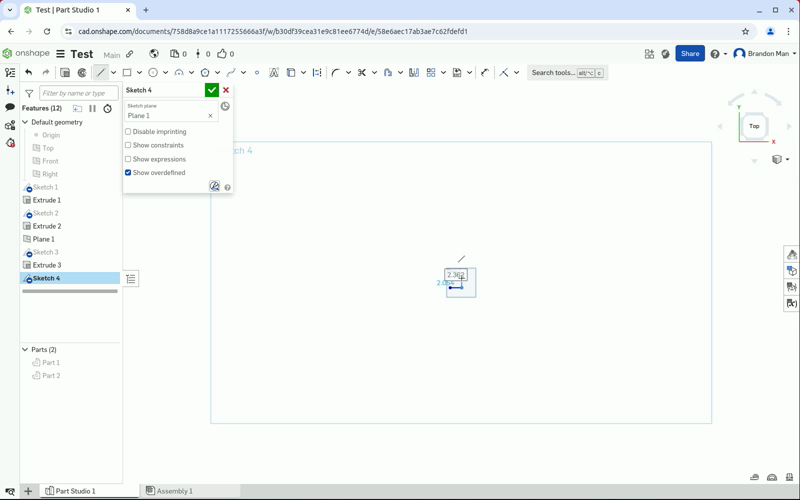
click(461, 277)
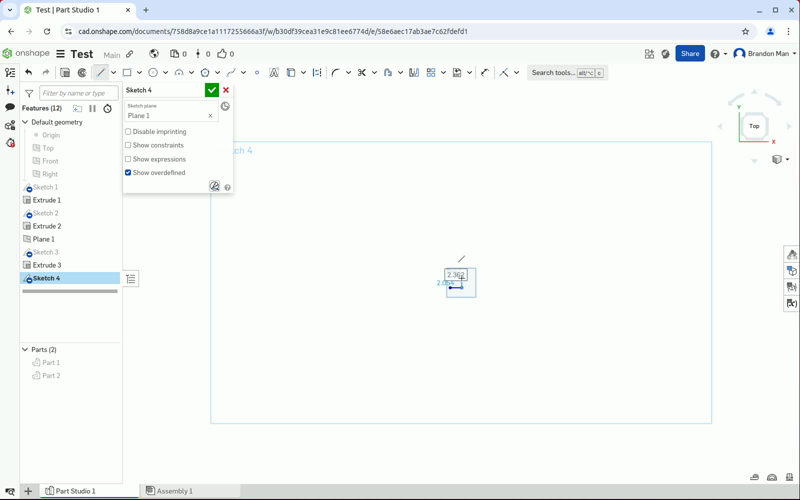
key_up(shift)
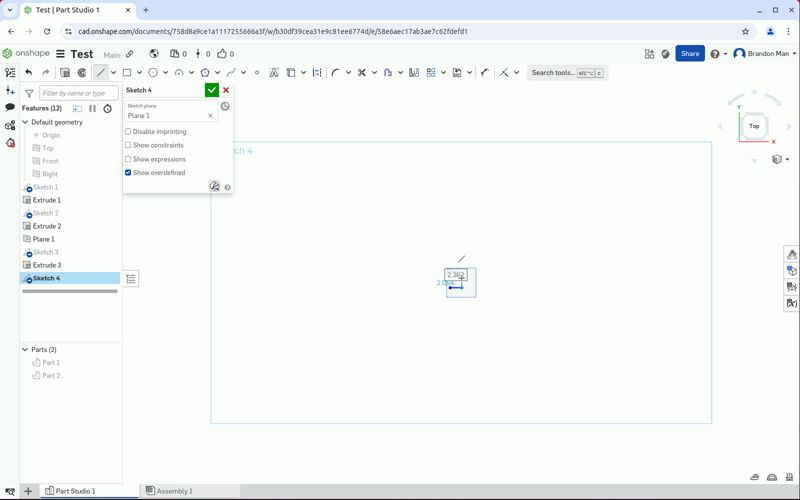
key_down(shift)
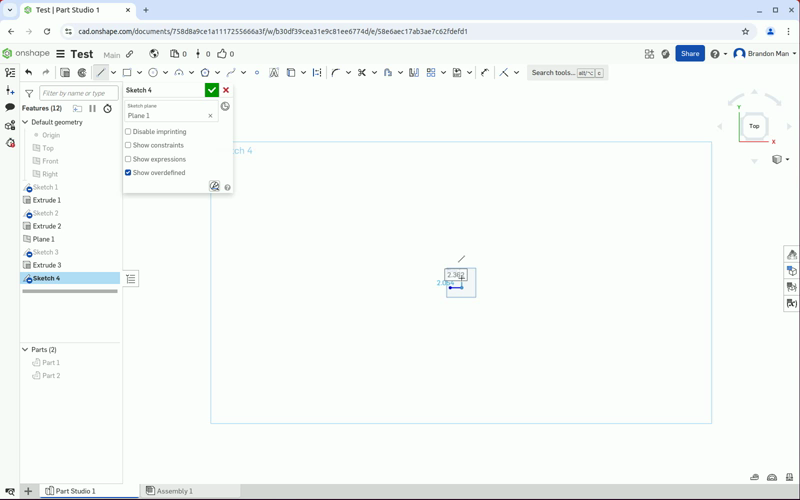
mouse_move(492, 277)
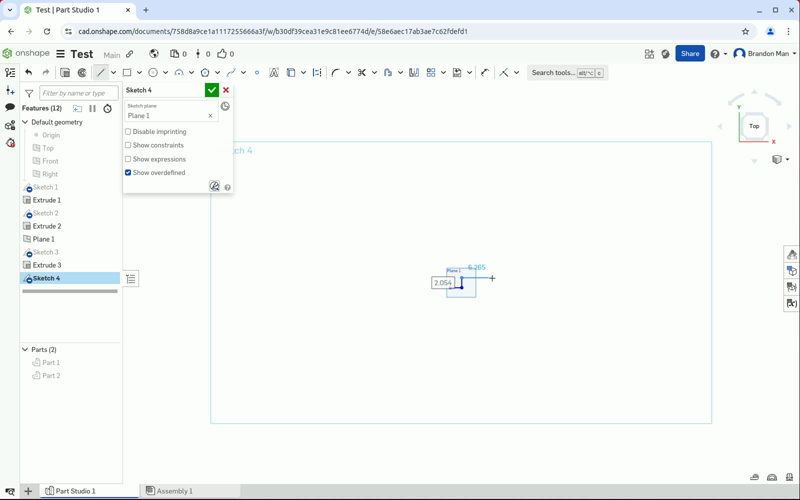
mouse_move(450, 277)
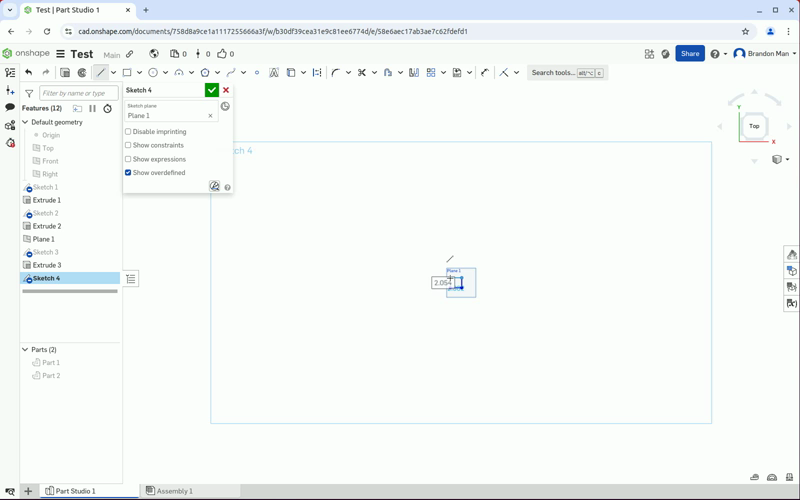
click(450, 277)
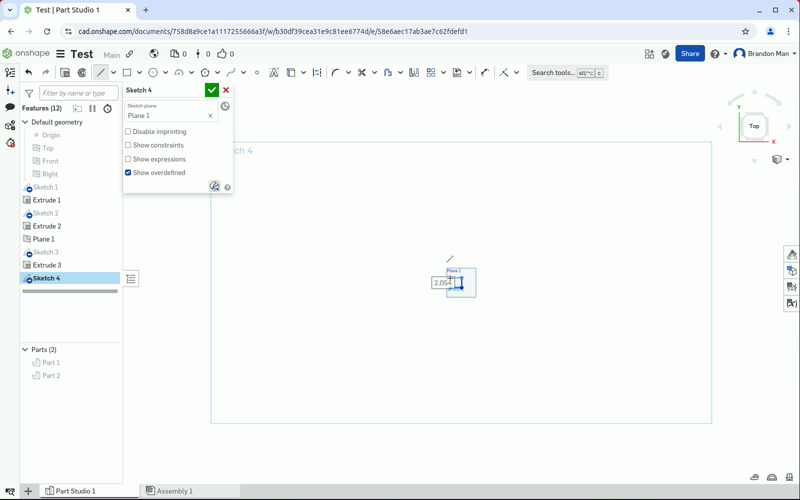
key_up(shift)
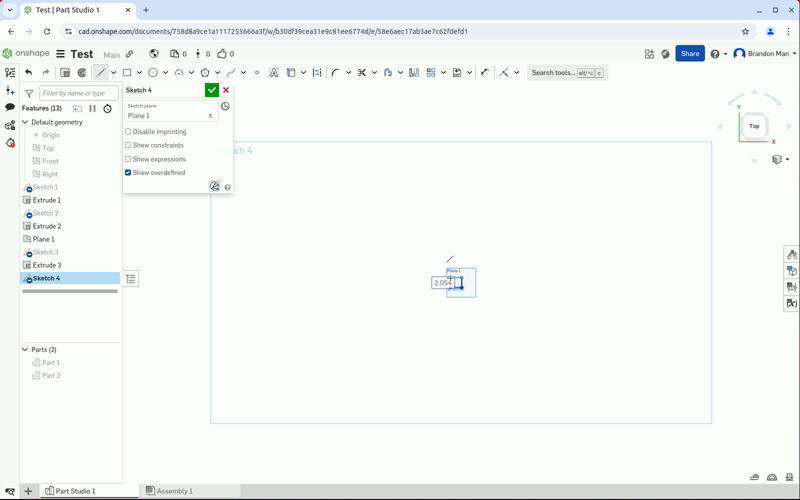
key(esc)
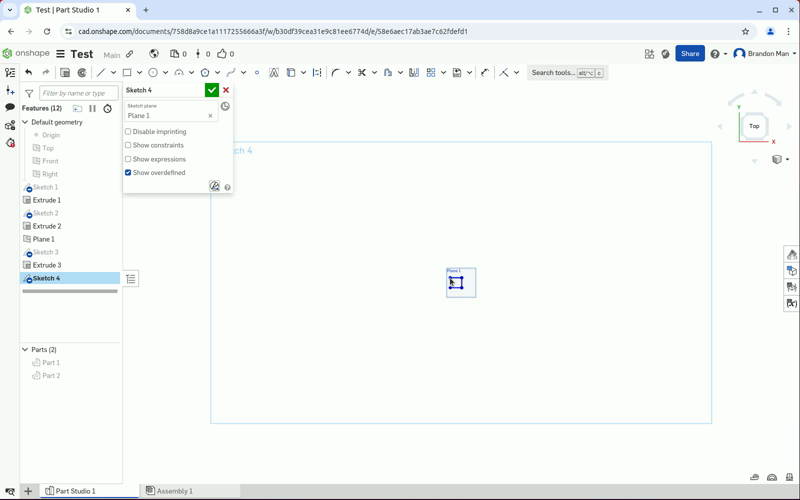
key(a)
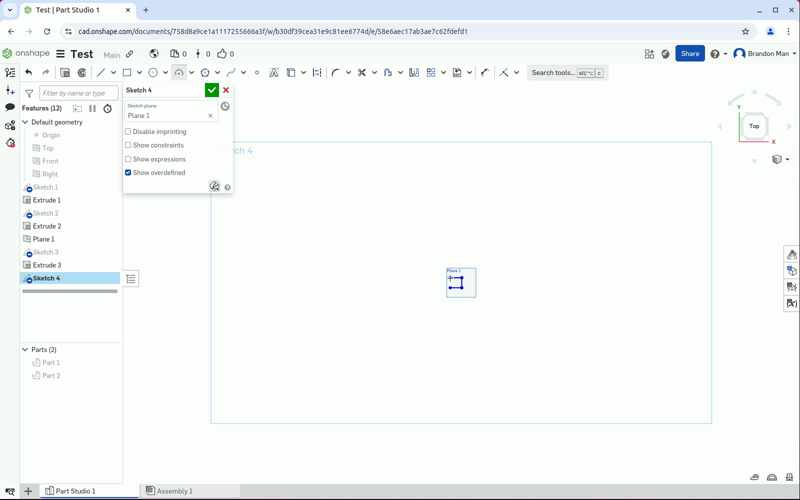
mouse_move(450, 277)
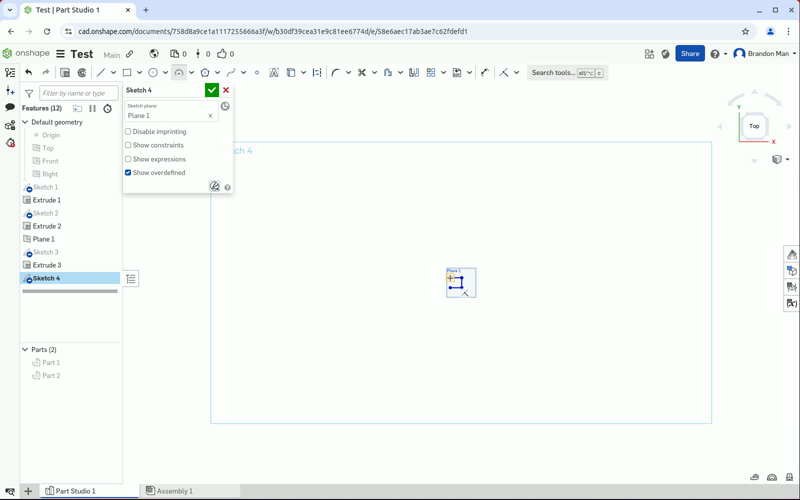
click(450, 277)
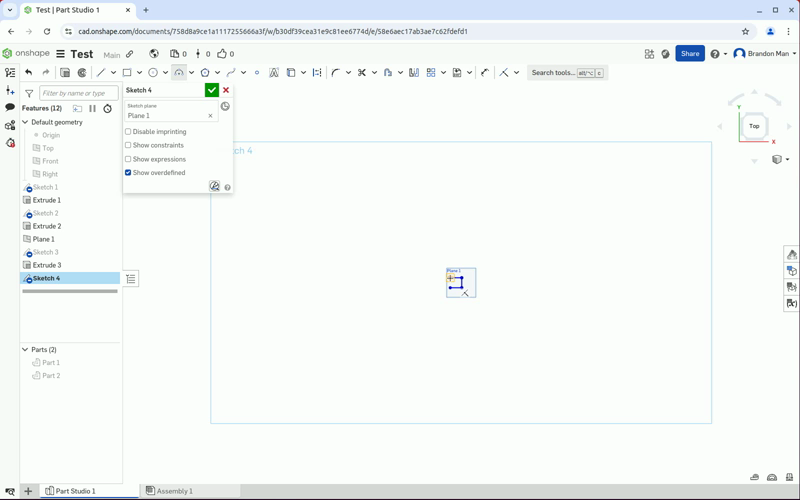
mouse_move(450, 287)
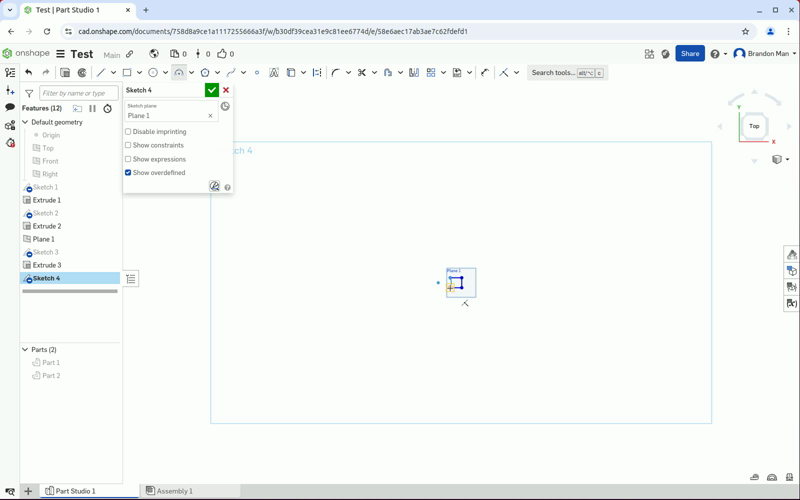
click(450, 287)
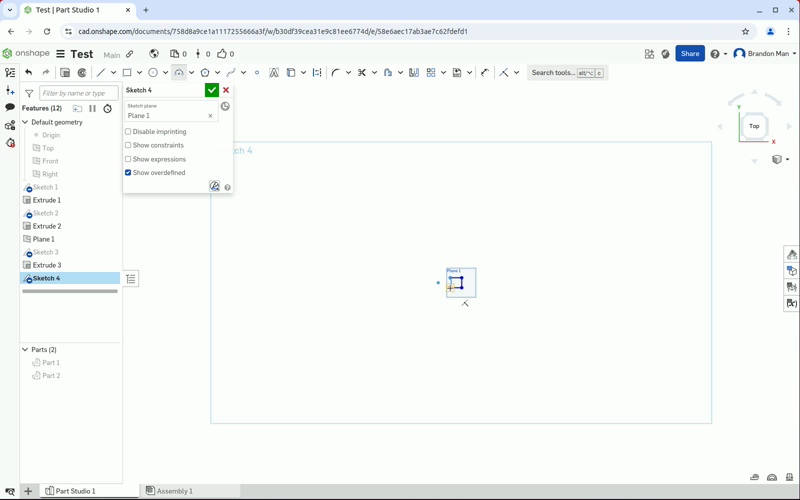
key_down(shift)
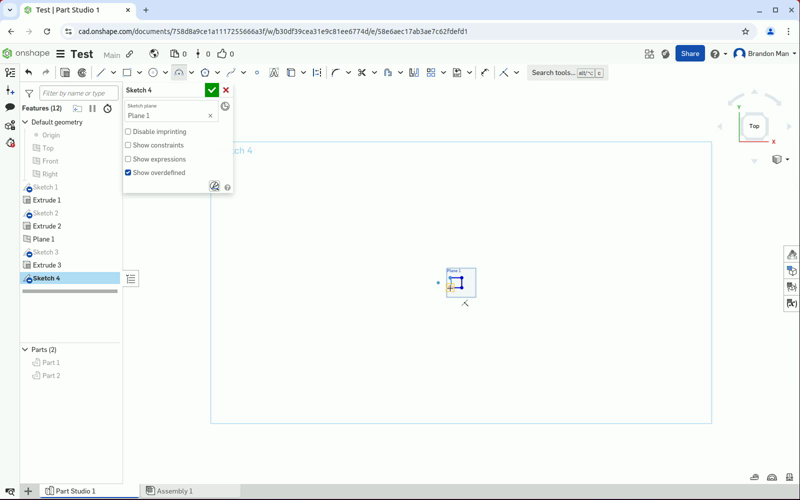
mouse_move(449, 282)
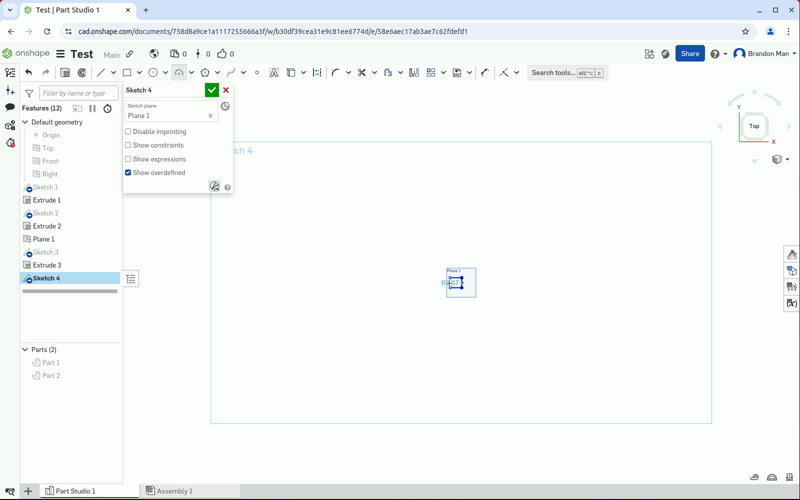
click(449, 282)
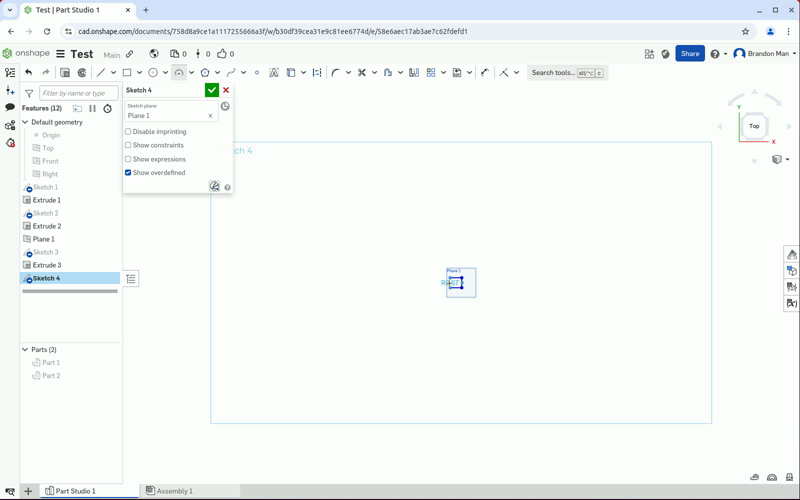
key_up(shift)
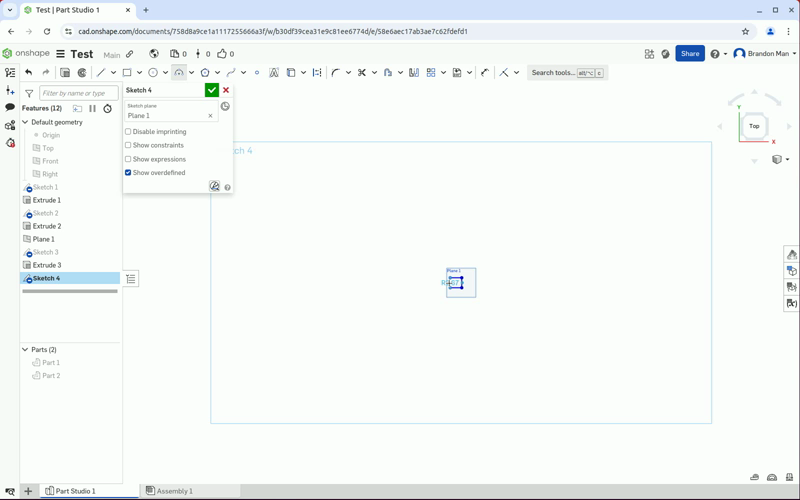
key(esc)
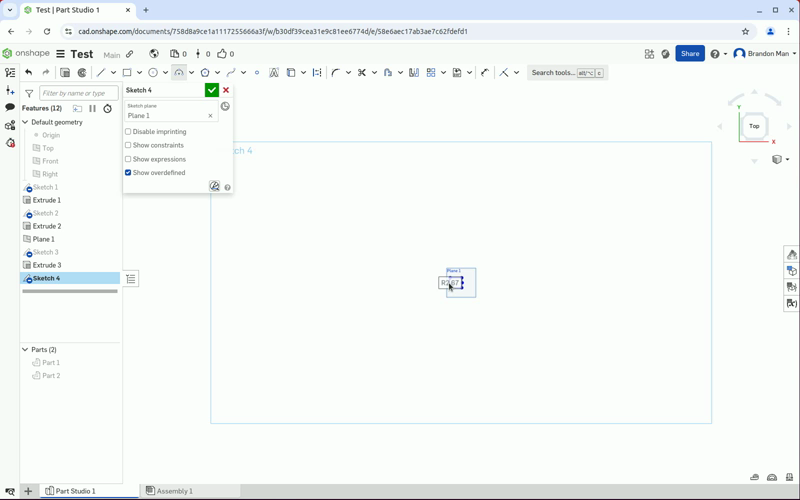
mouse_move(459, 281)
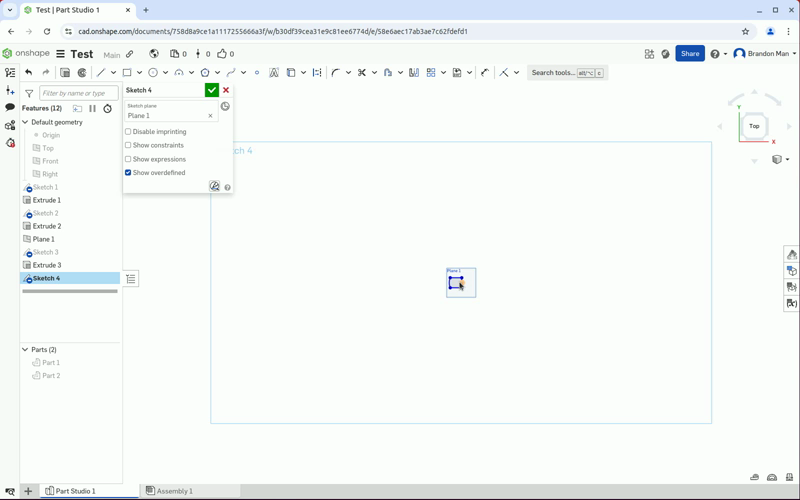
scroll(6)
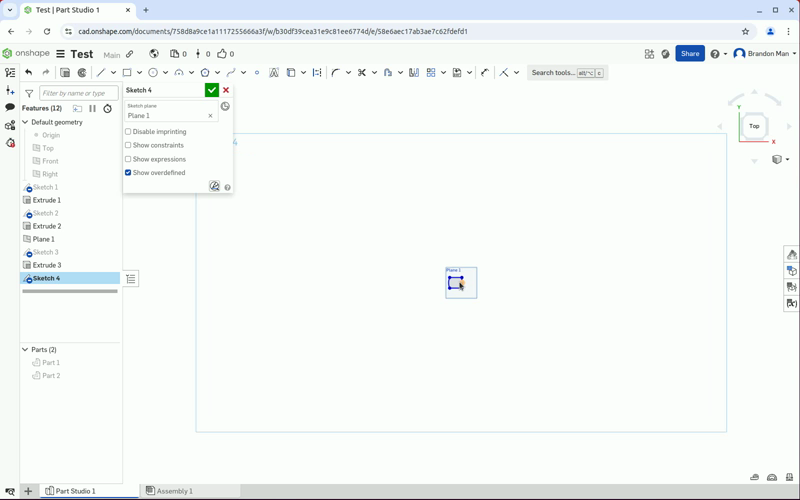
scroll(6)
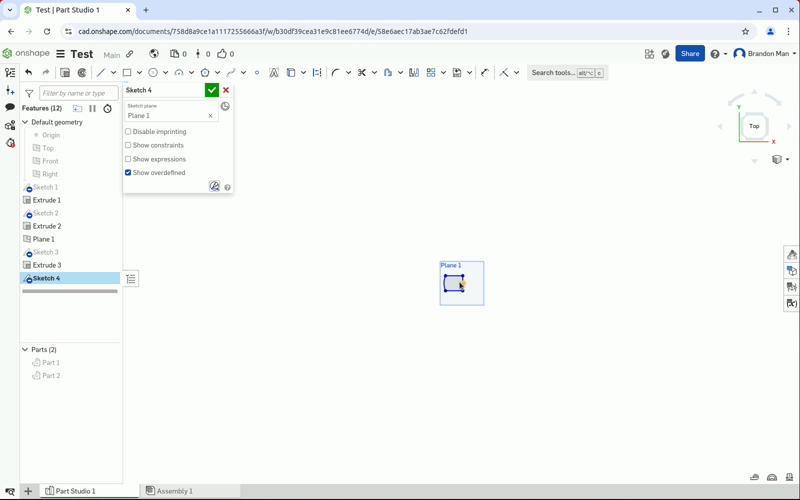
scroll(6)
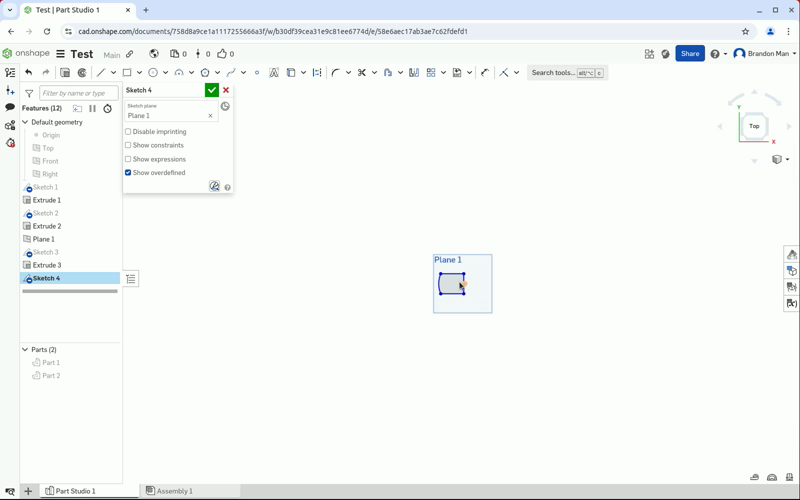
scroll(6)
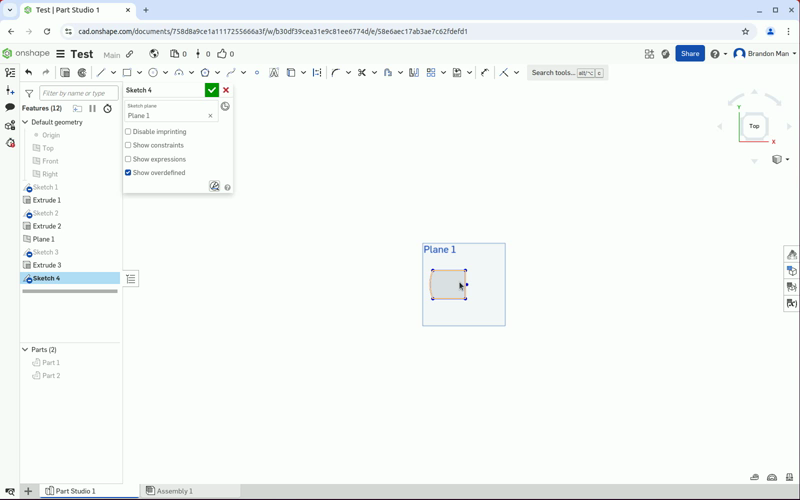
scroll(6)
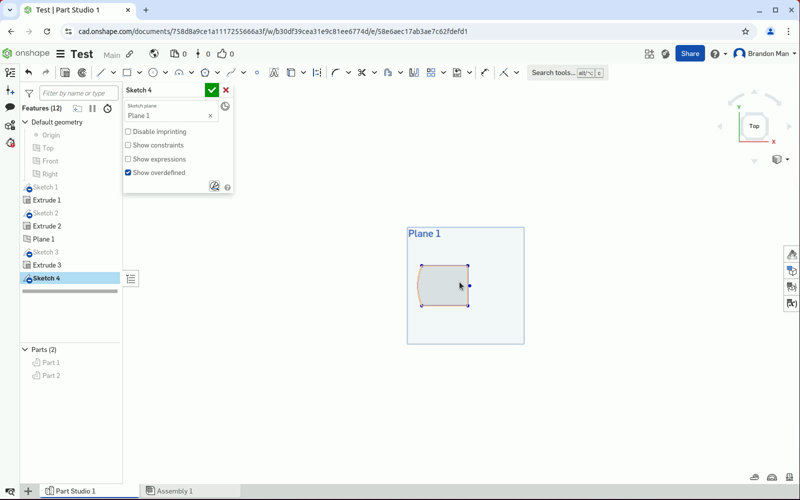
scroll(6)
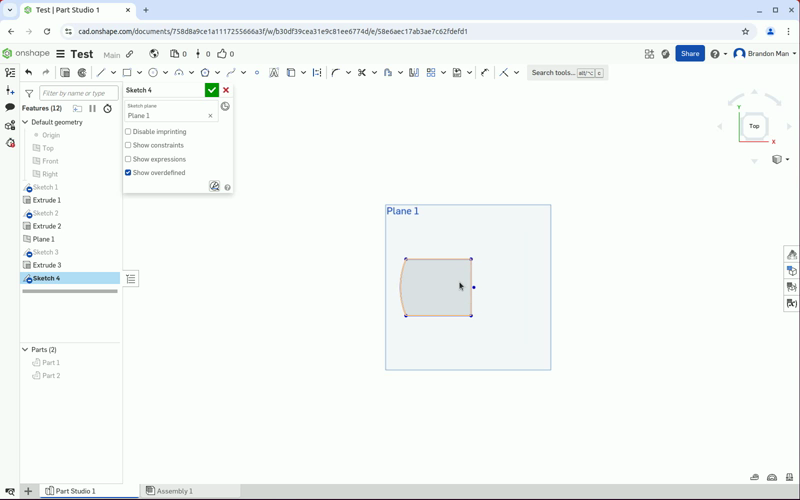
scroll(6)
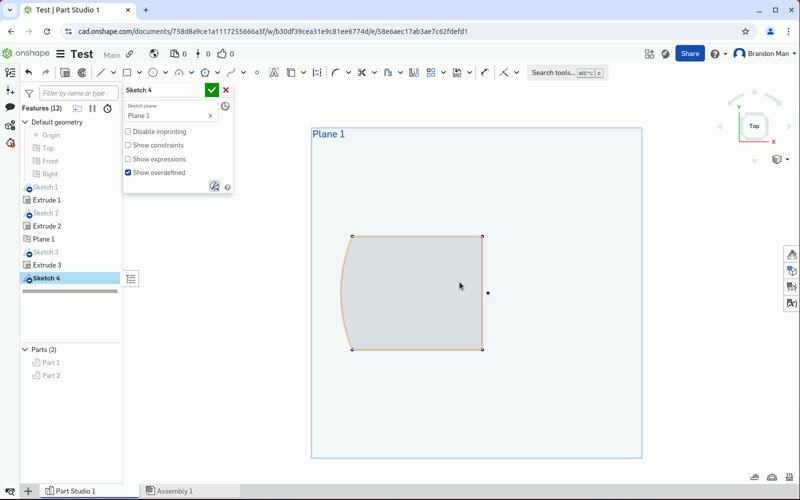
click(459, 281)
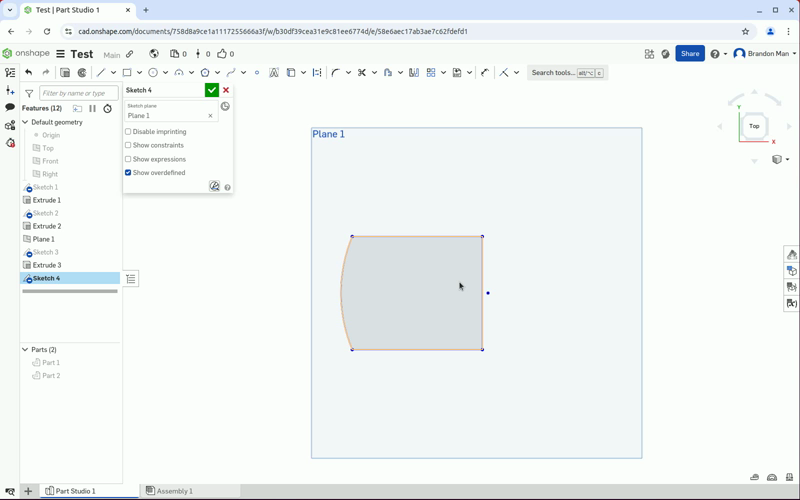
scroll(-6)
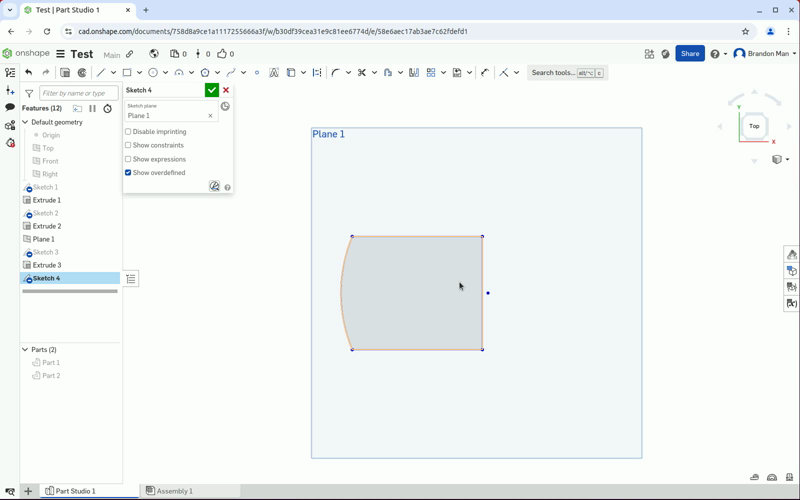
scroll(-6)
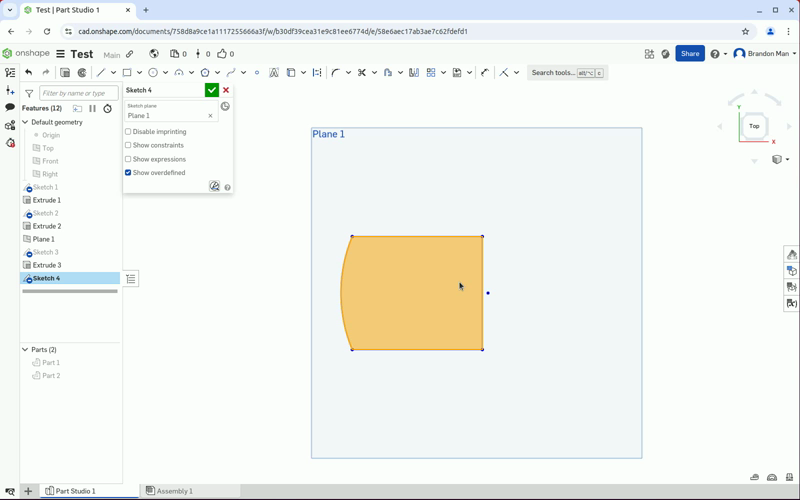
scroll(-6)
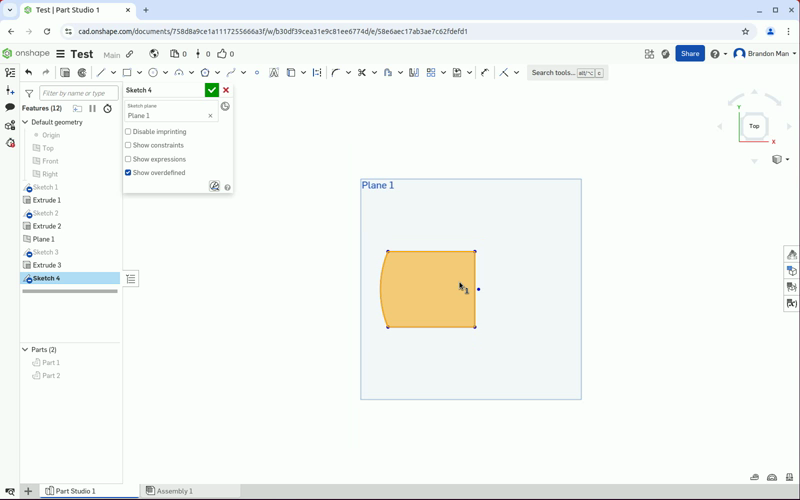
scroll(-6)
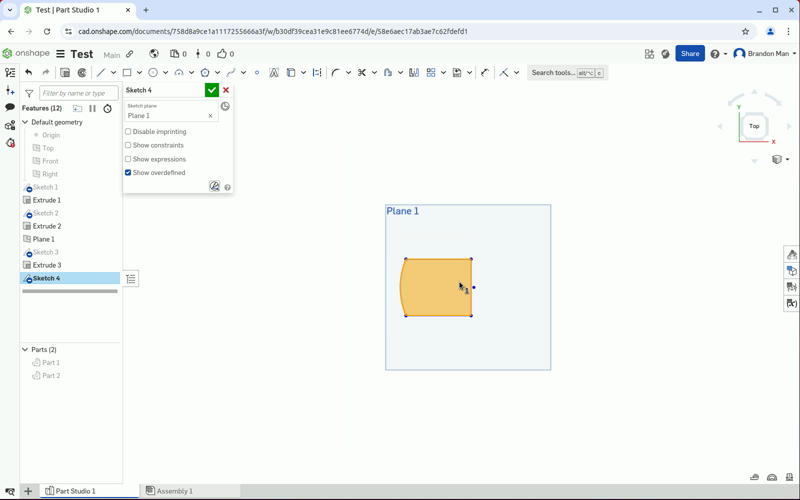
scroll(-6)
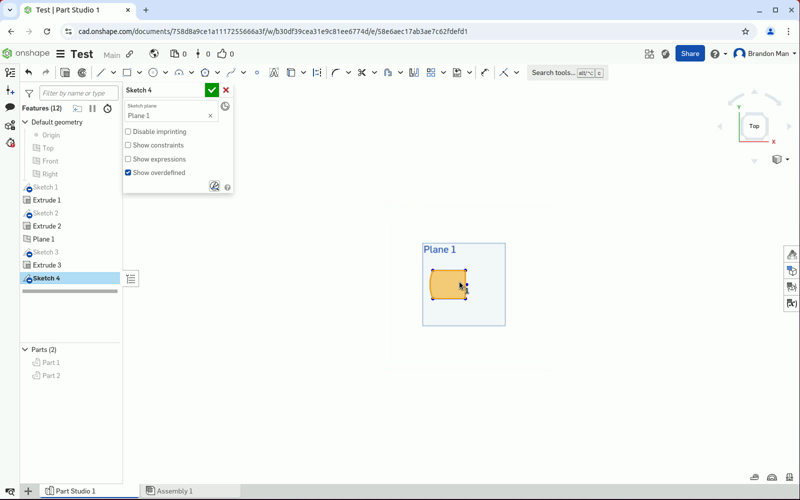
scroll(-6)
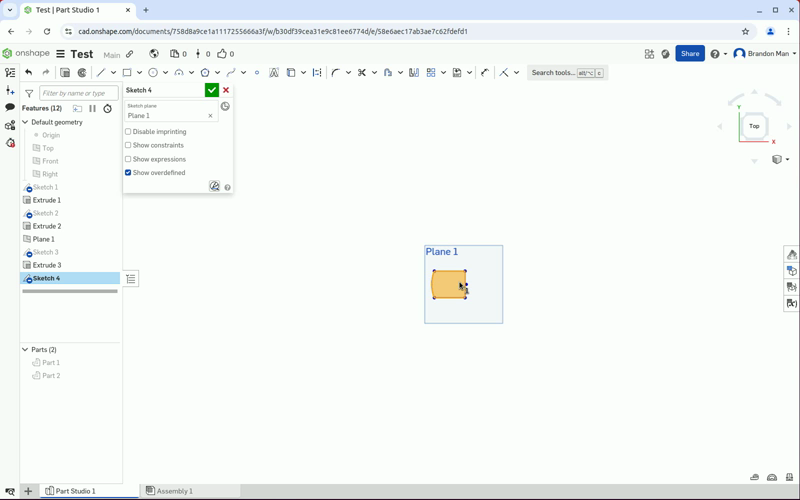
scroll(-6)
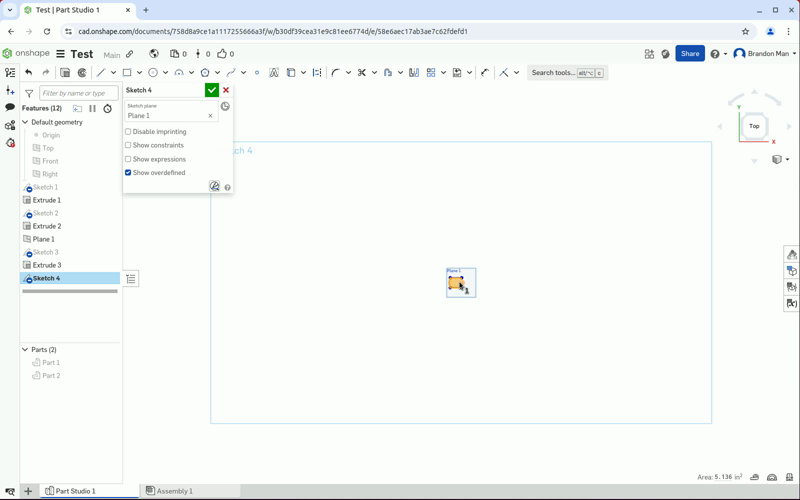
mouse_move(73, 352)
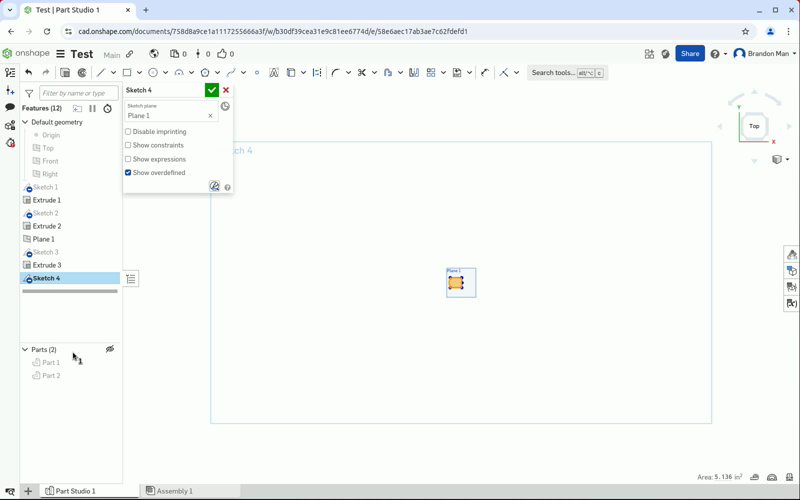
key(shift+y)
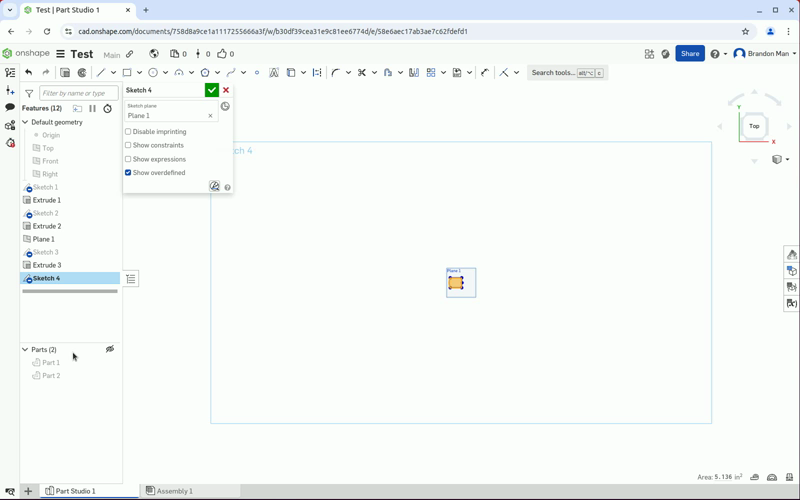
key(shift+e)
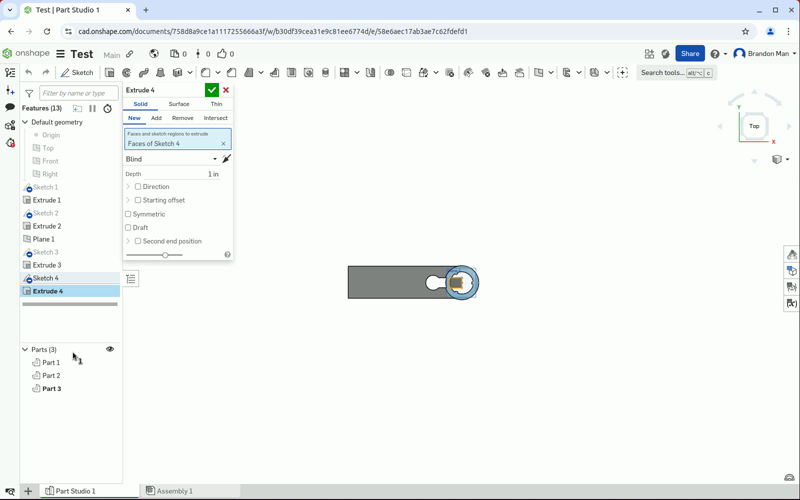
mouse_move(143, 106)
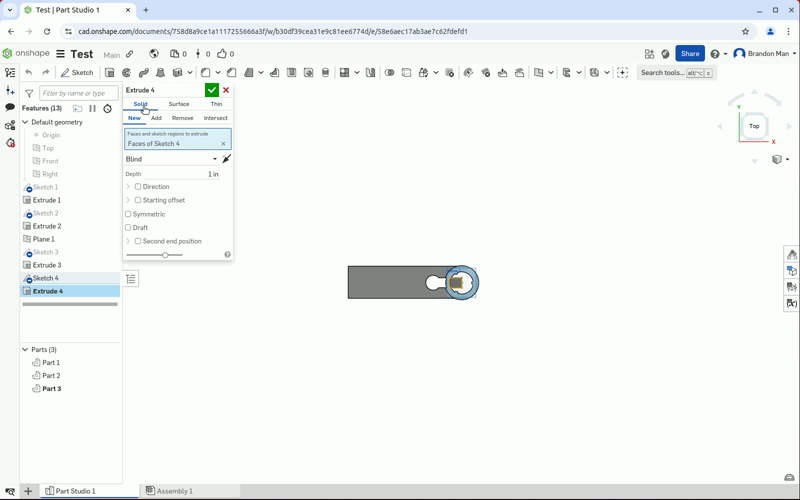
click(143, 106)
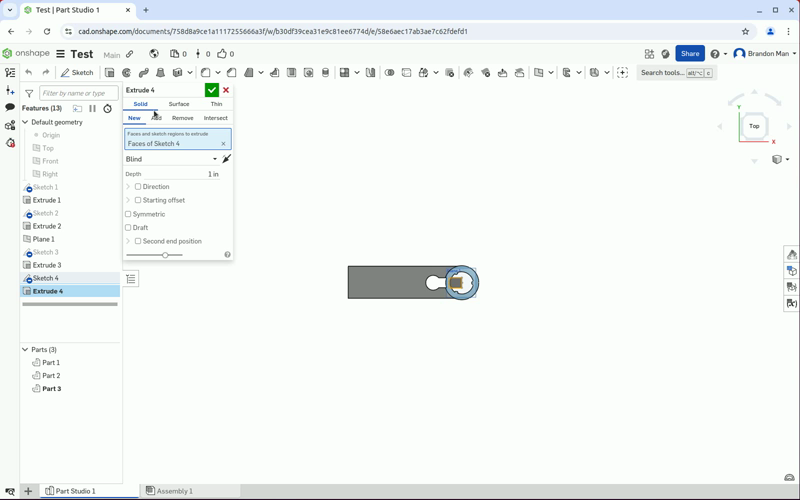
mouse_move(186, 120)
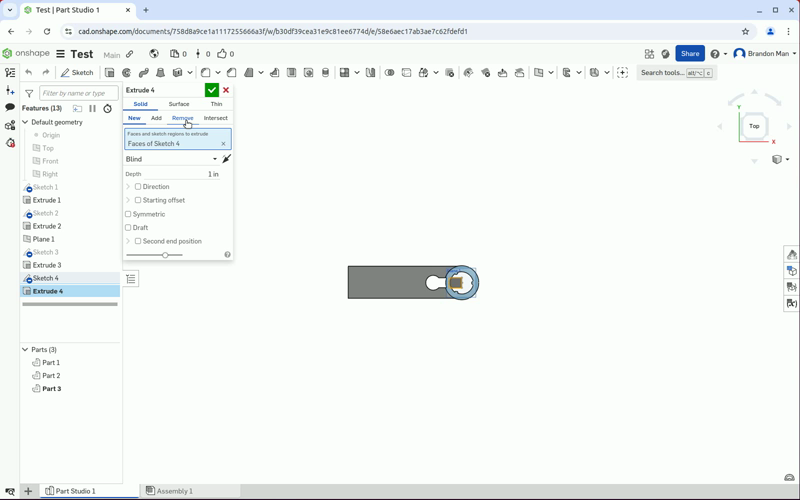
click(186, 120)
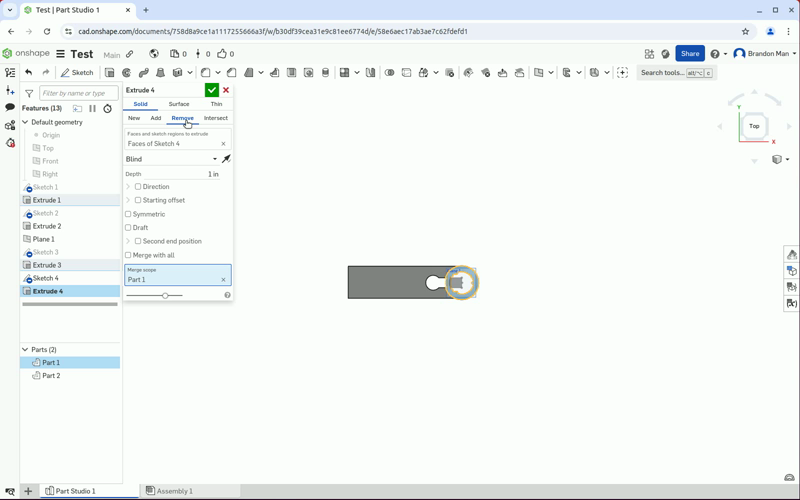
key(tab, 4)
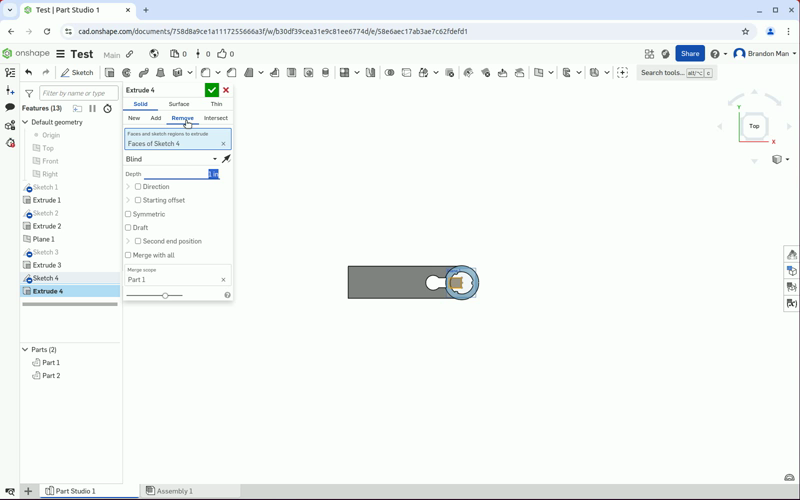
text(11.554)
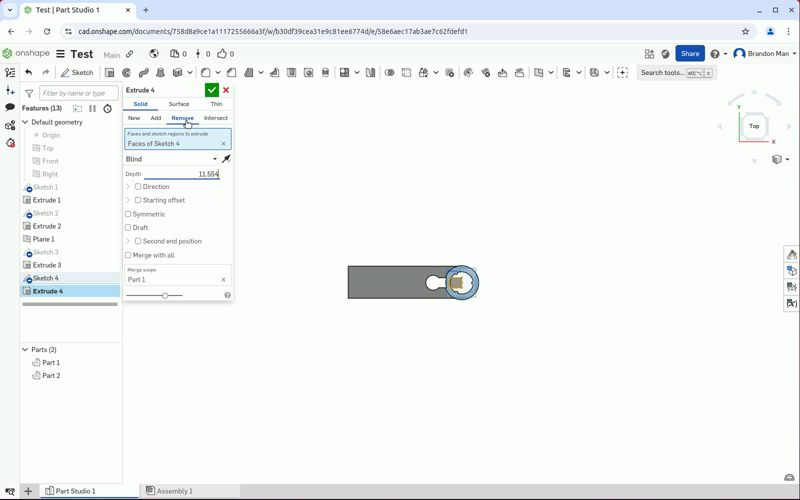
key(tab, 6)
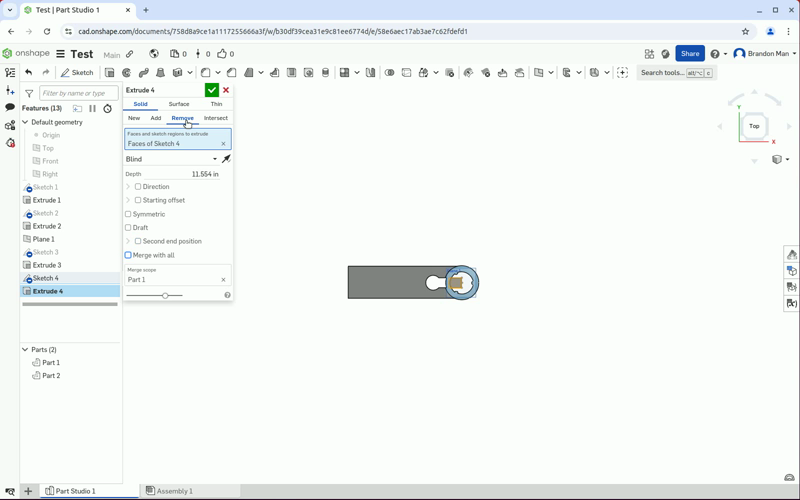
key(space)
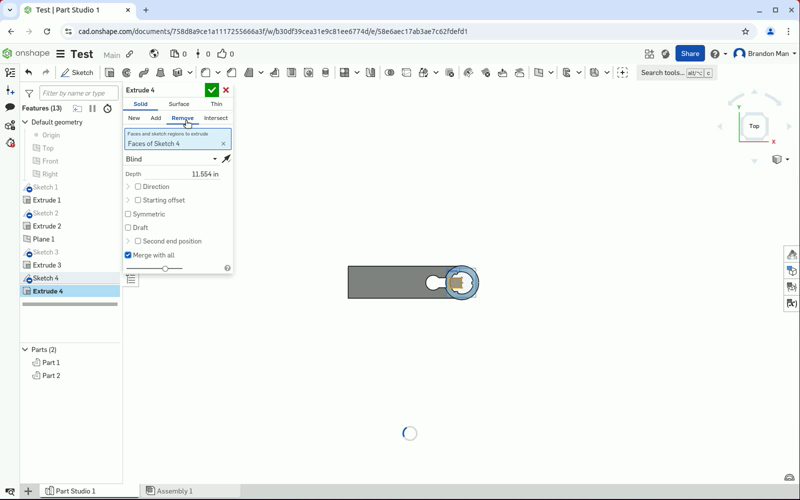
key(enter)
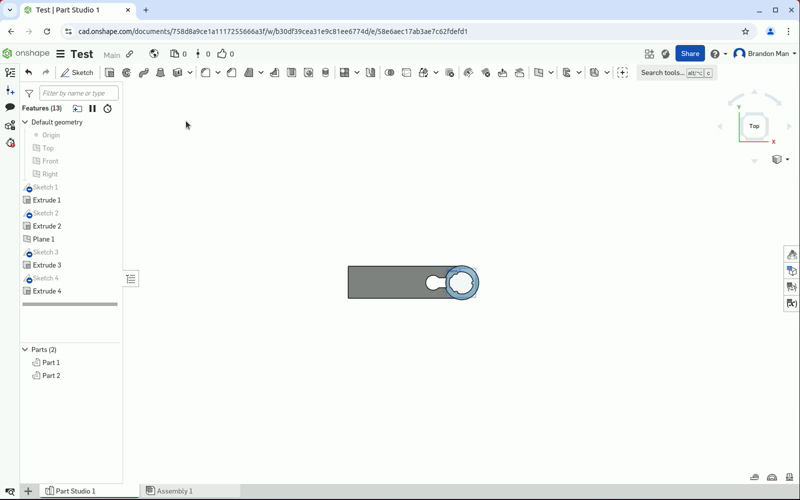
key(shift+h)
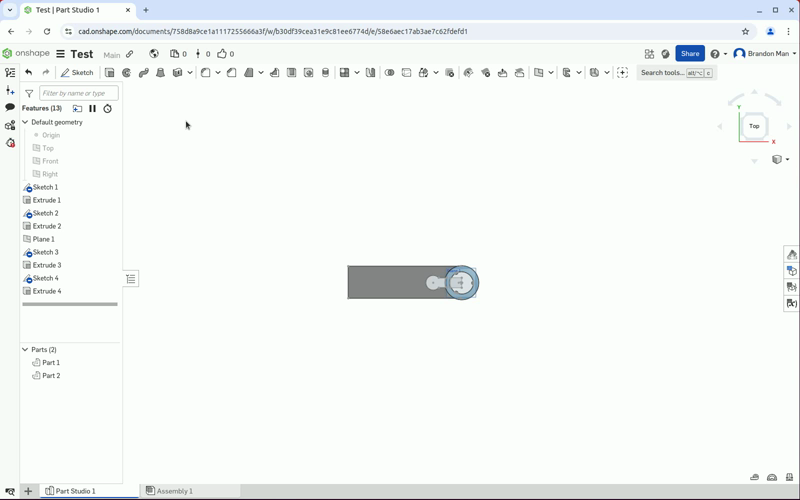
key(shift+h)
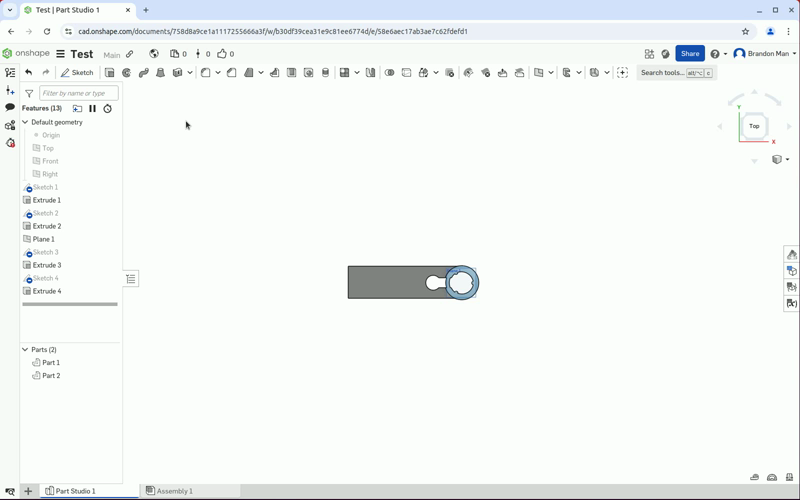
mouse_move(73, 189)
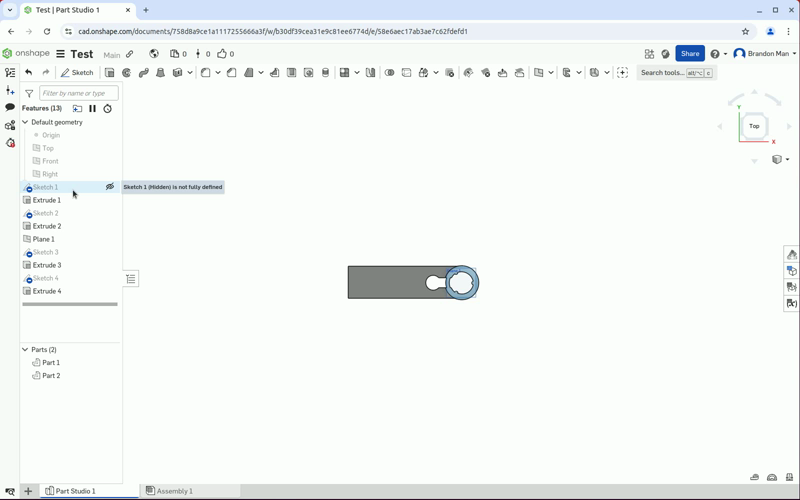
click(73, 189)
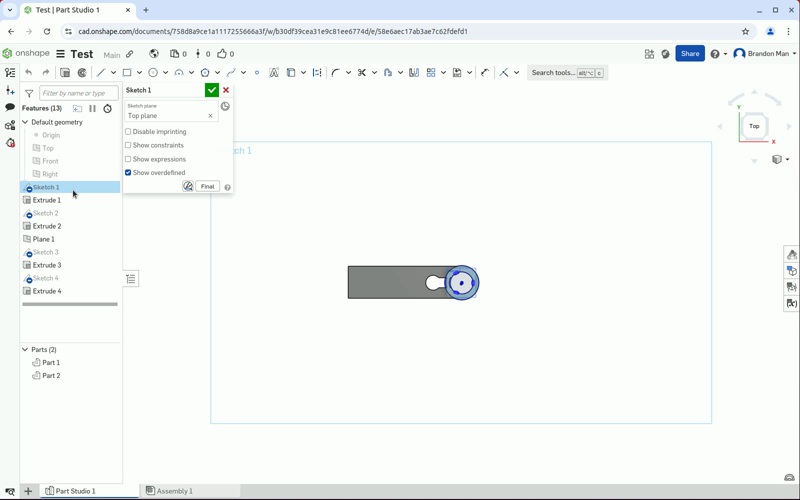
mouse_move(229, 92)
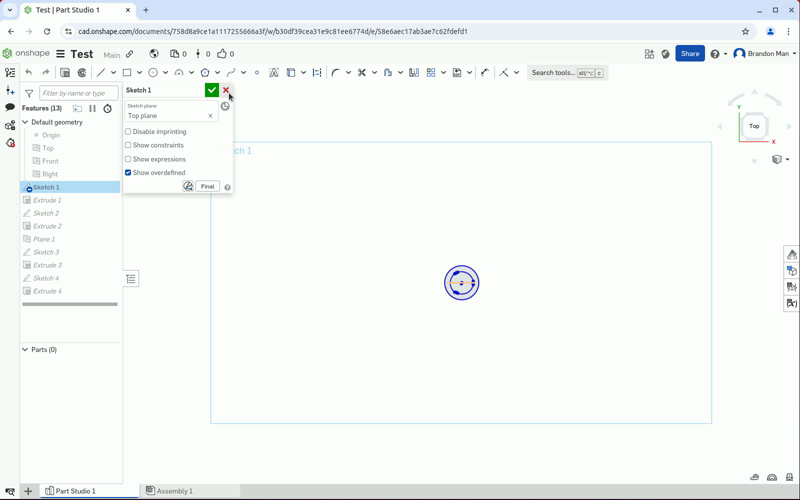
click(229, 92)
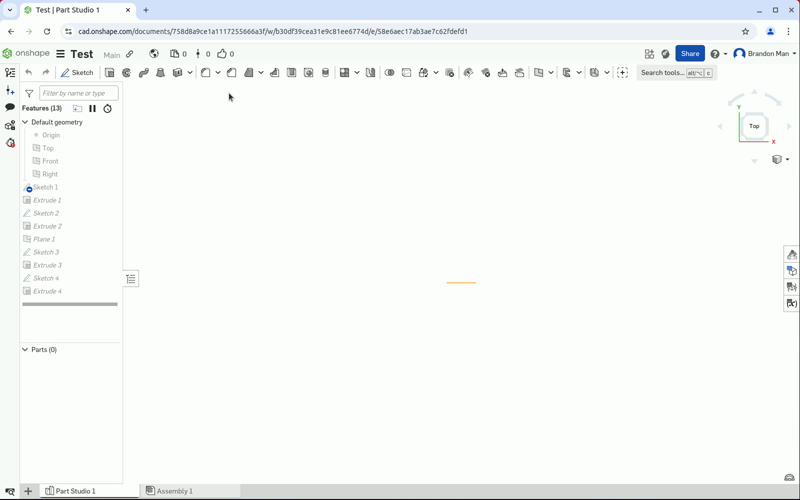
key(shift+s)
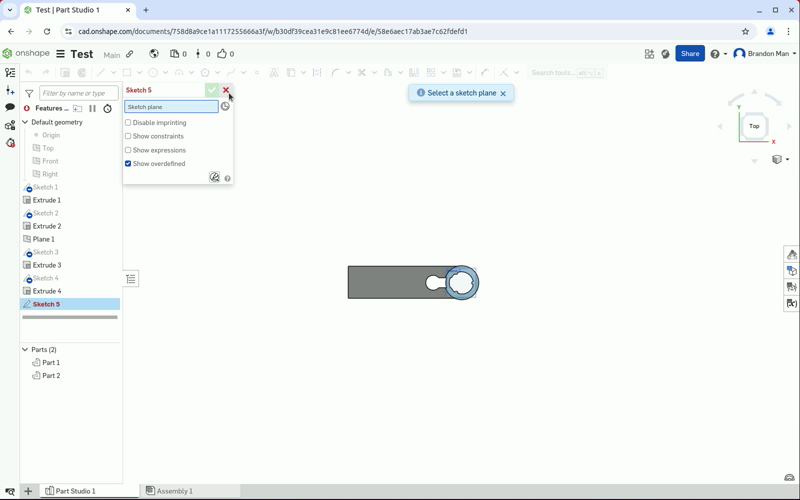
mouse_move(73, 241)
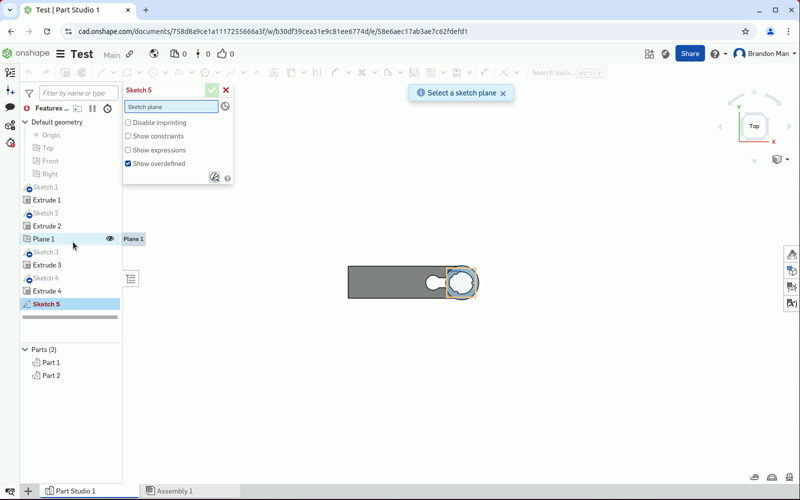
click(73, 241)
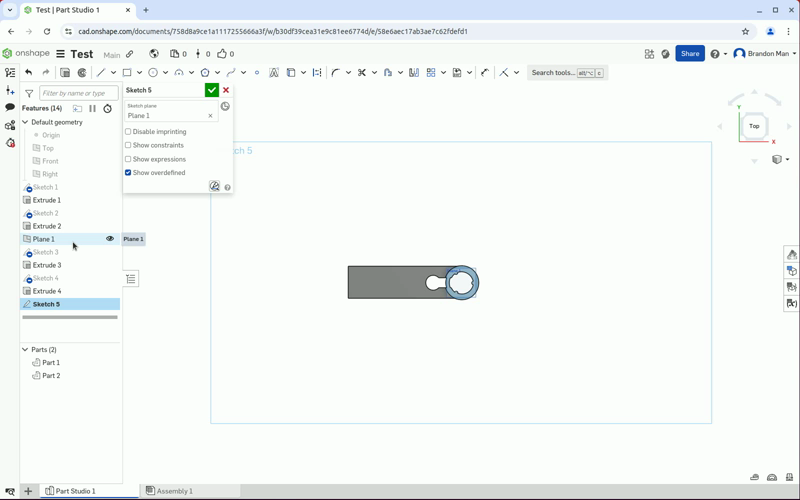
mouse_move(73, 352)
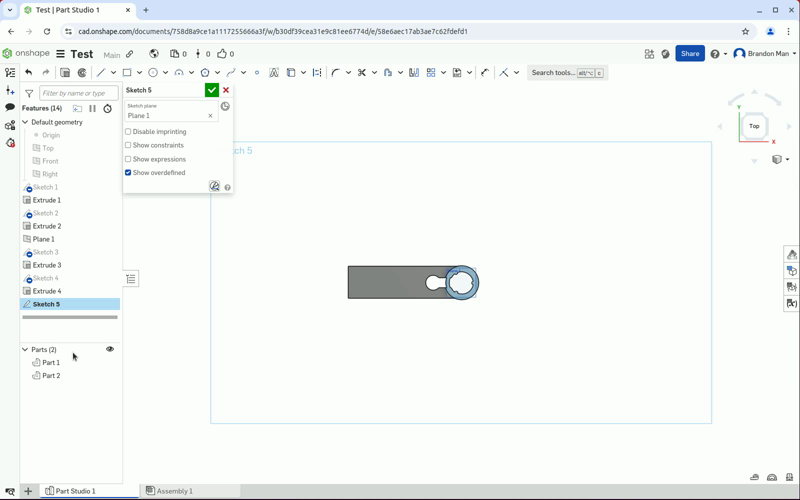
key(y)
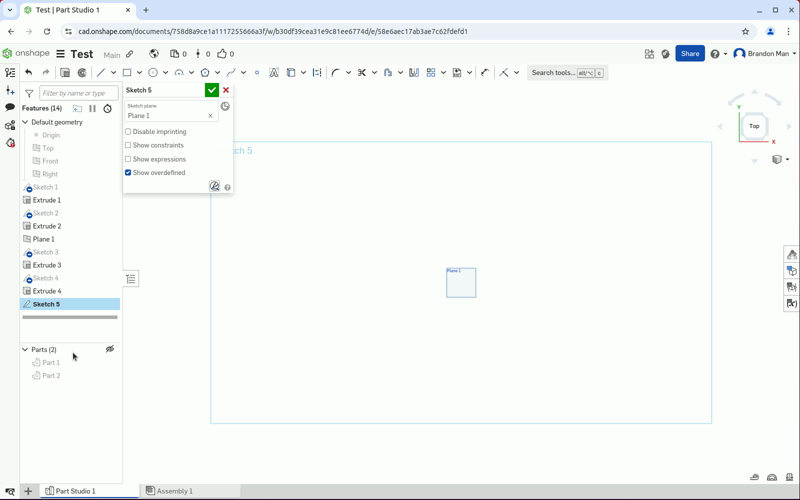
key(l)
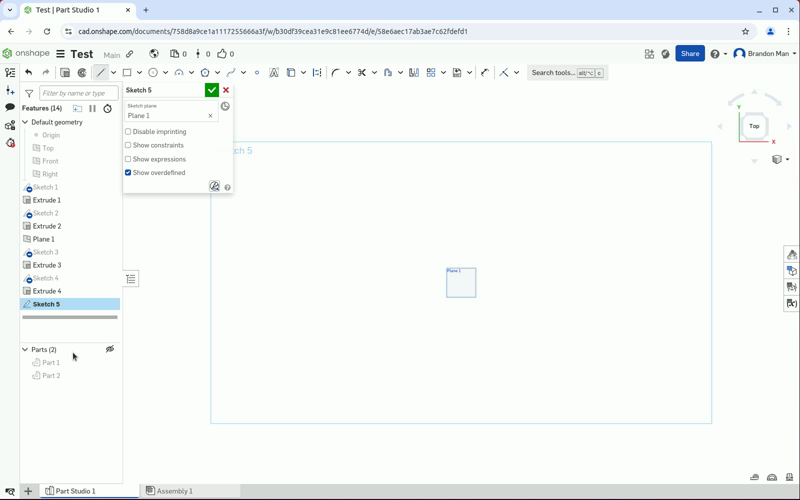
key_down(shift)
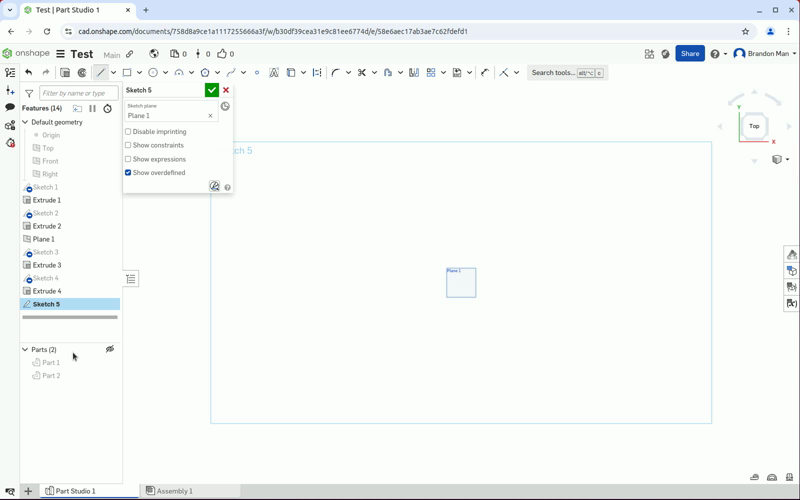
mouse_move(445, 287)
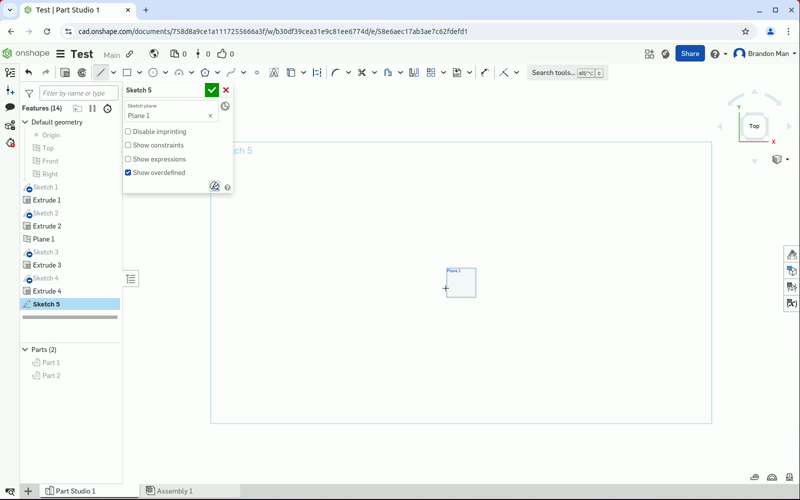
click(445, 287)
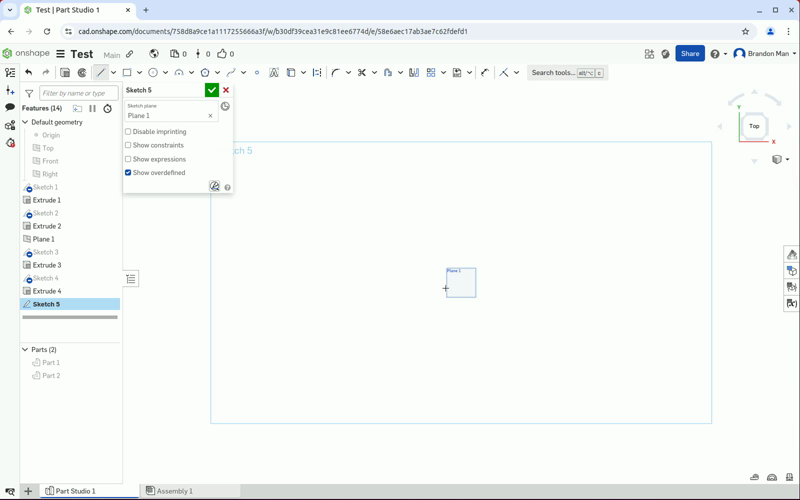
key_up(shift)
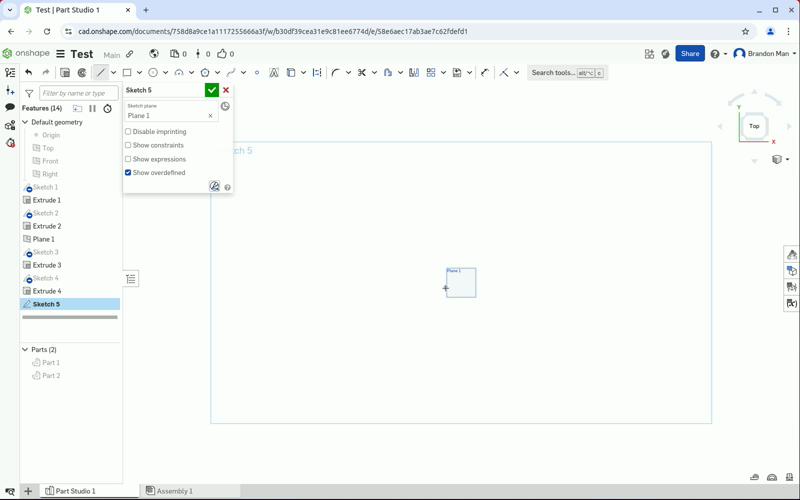
key_down(shift)
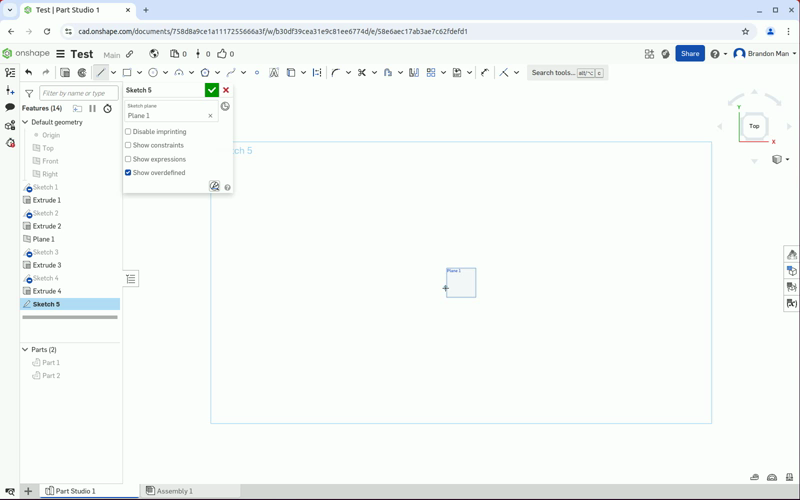
mouse_move(475, 287)
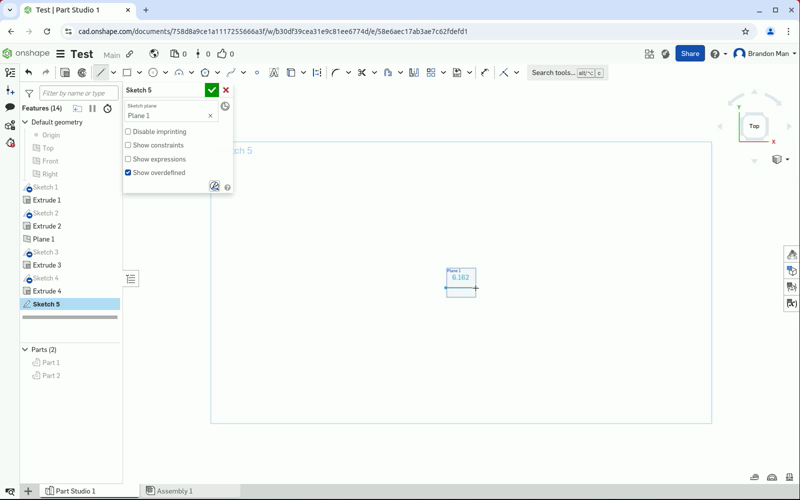
mouse_move(450, 287)
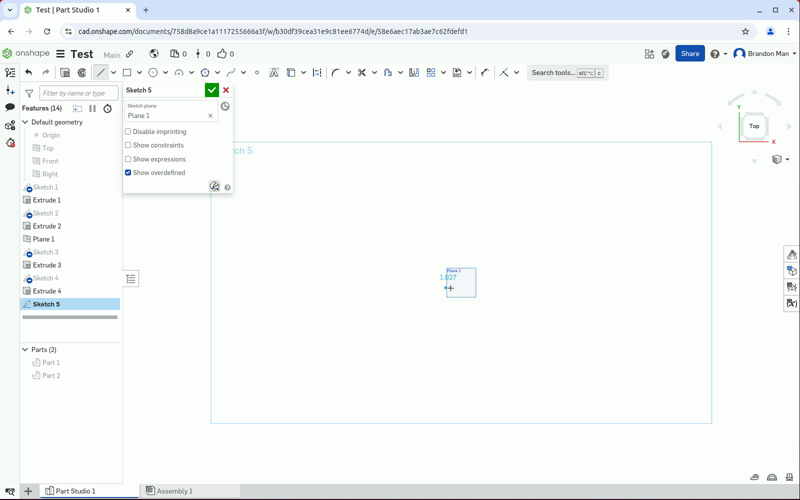
scroll(6)
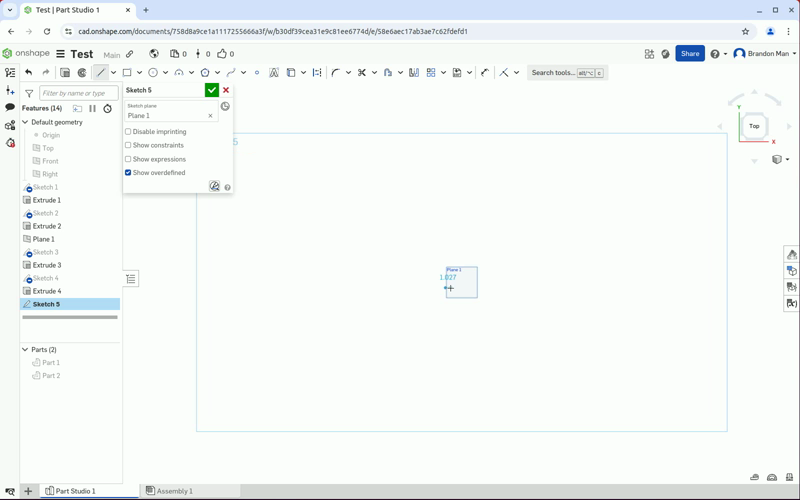
scroll(6)
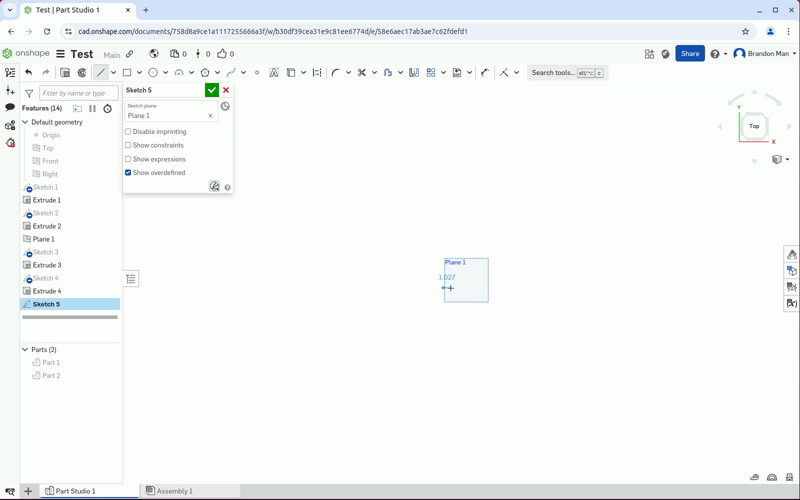
scroll(6)
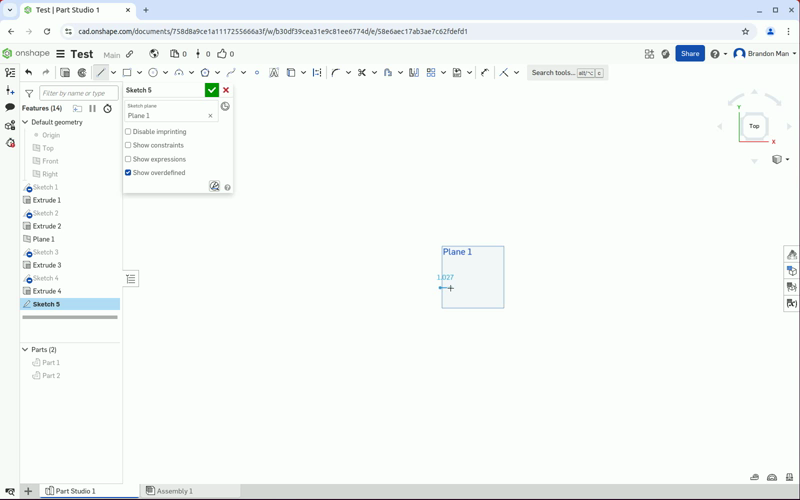
scroll(6)
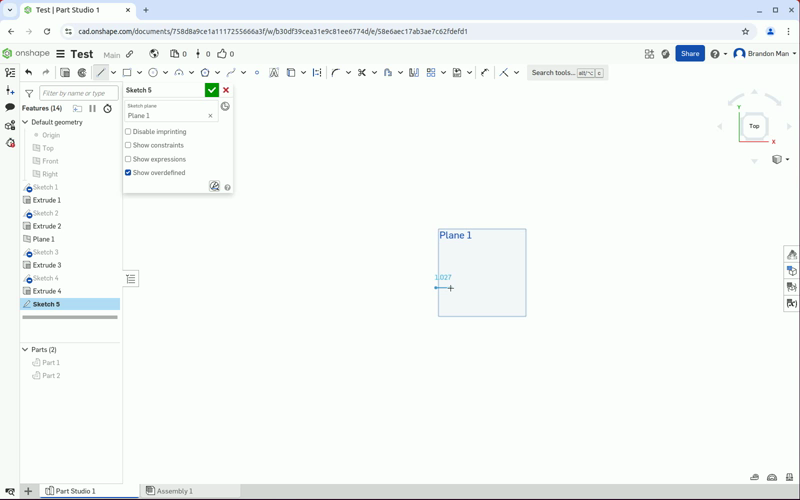
scroll(6)
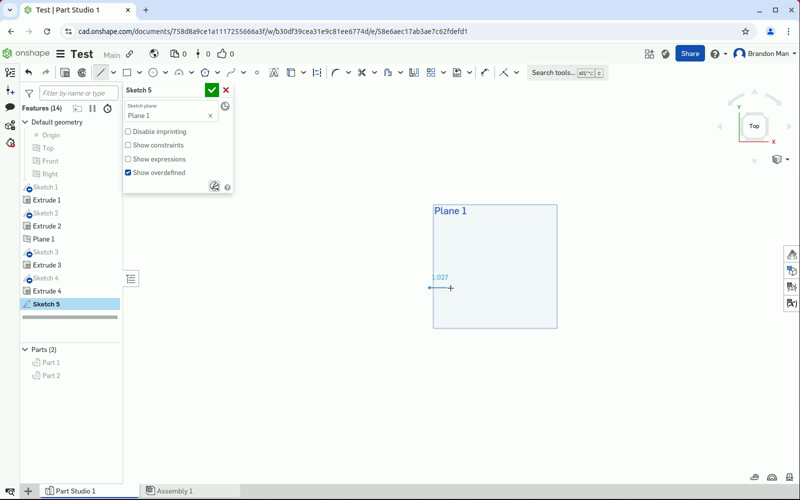
scroll(6)
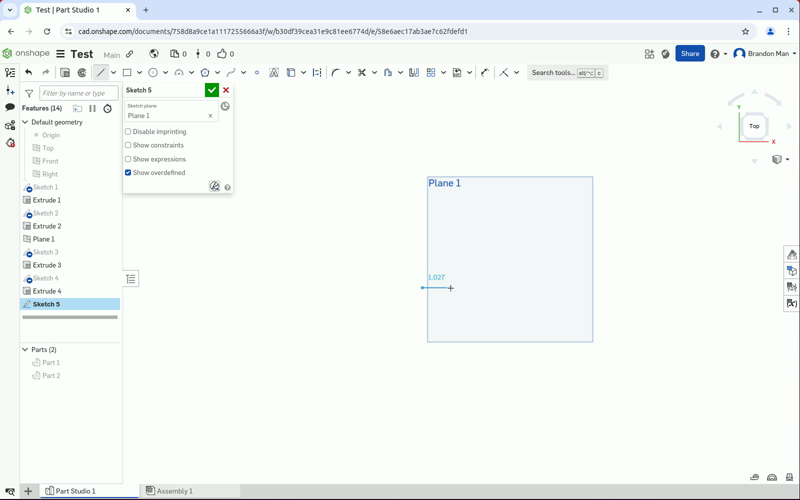
scroll(6)
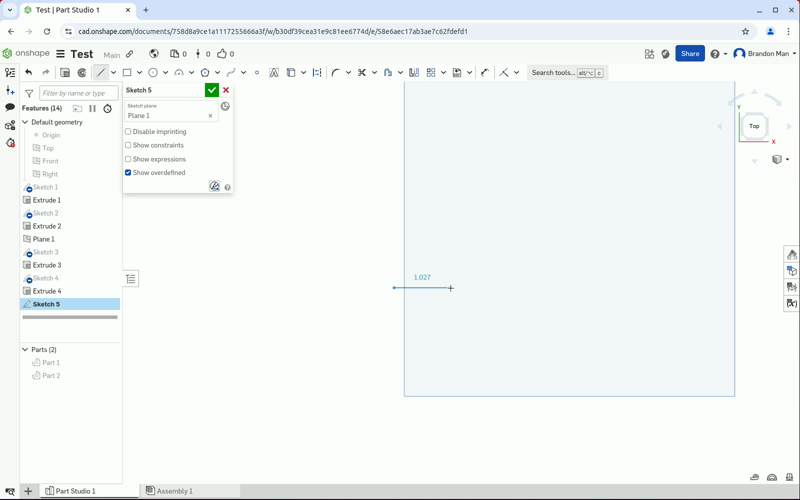
click(450, 287)
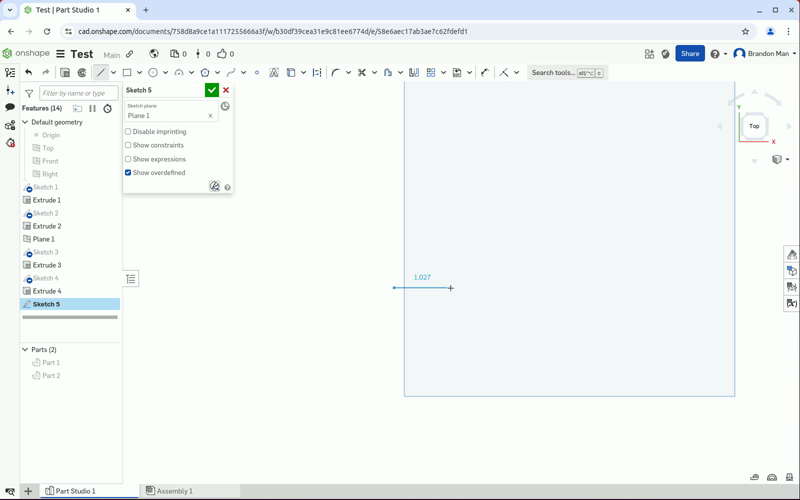
scroll(-6)
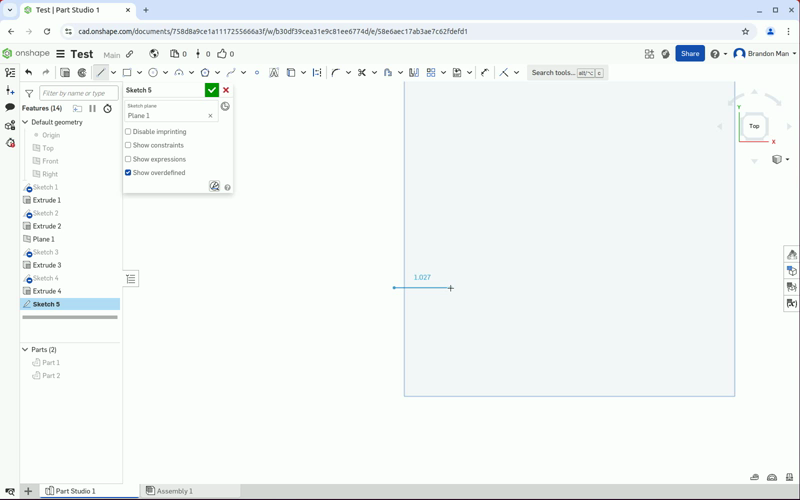
scroll(-6)
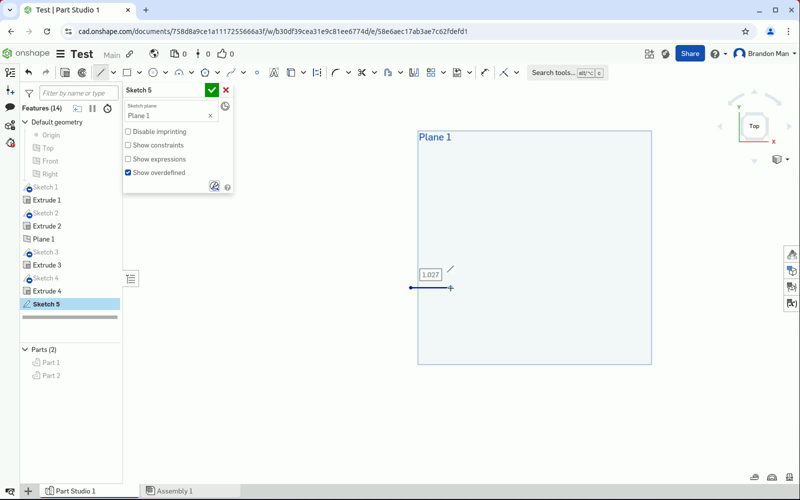
scroll(-6)
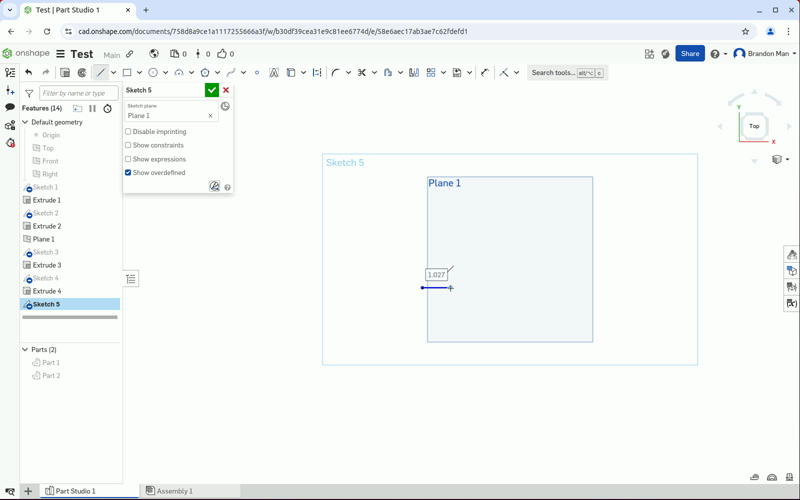
scroll(-6)
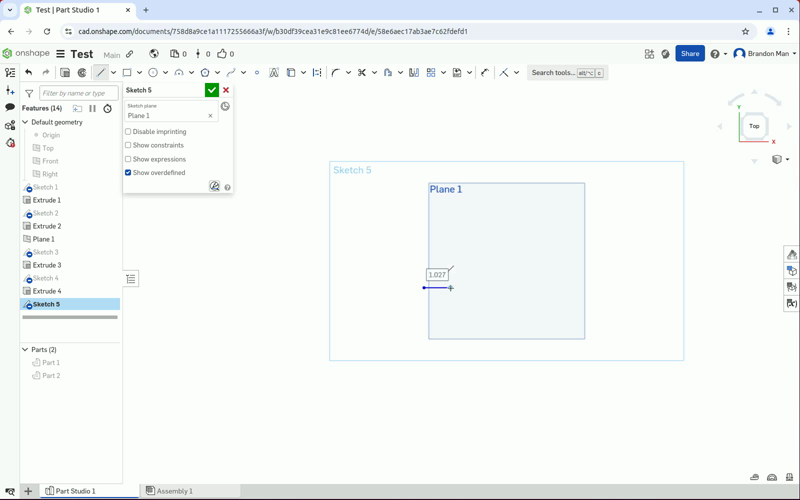
scroll(-6)
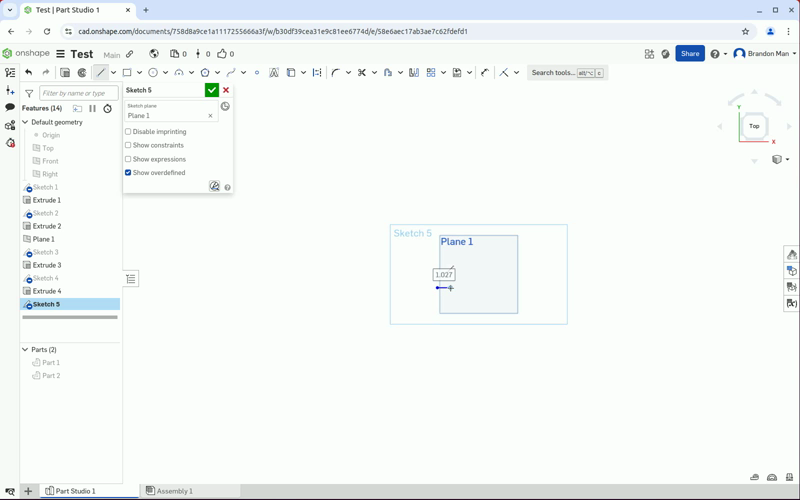
scroll(-6)
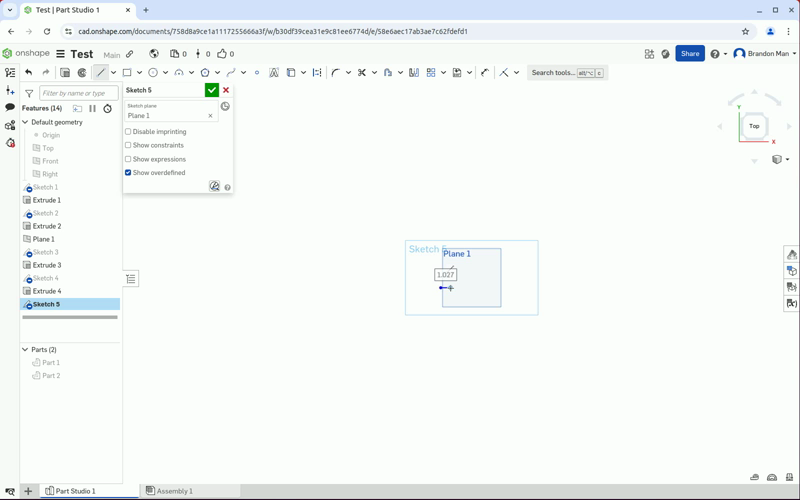
scroll(-6)
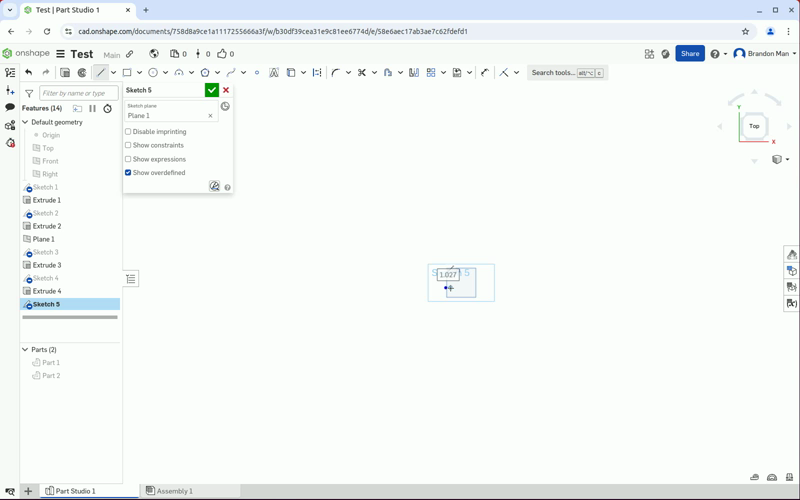
key_up(shift)
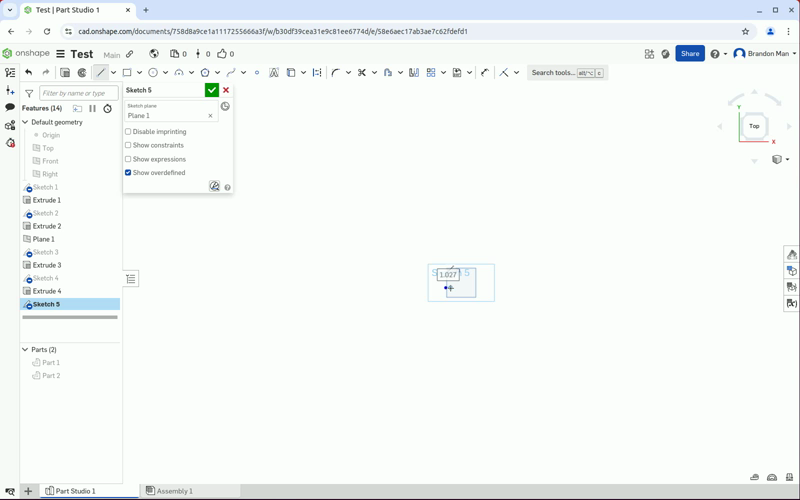
key(esc)
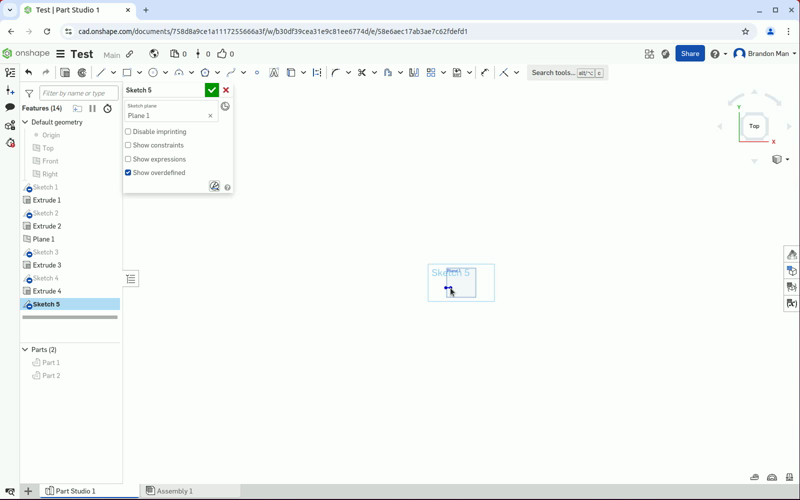
key(a)
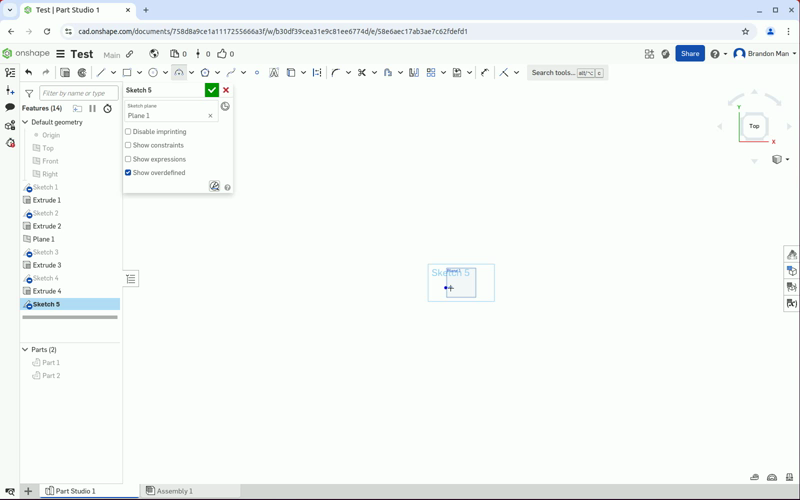
mouse_move(450, 287)
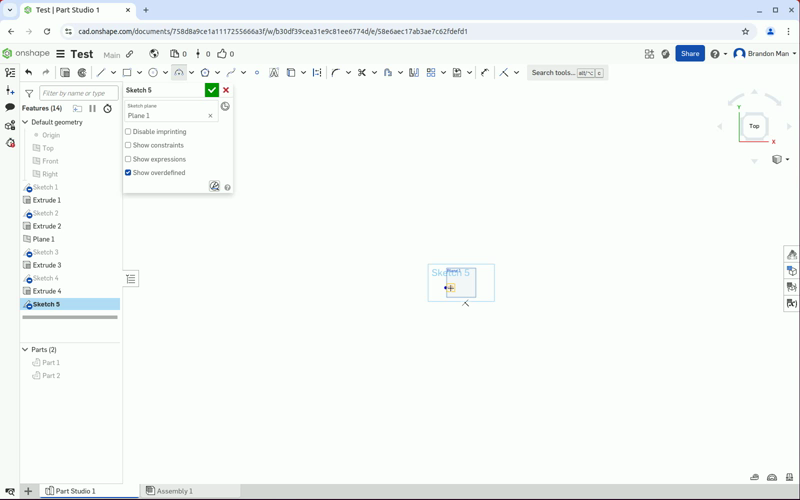
click(450, 287)
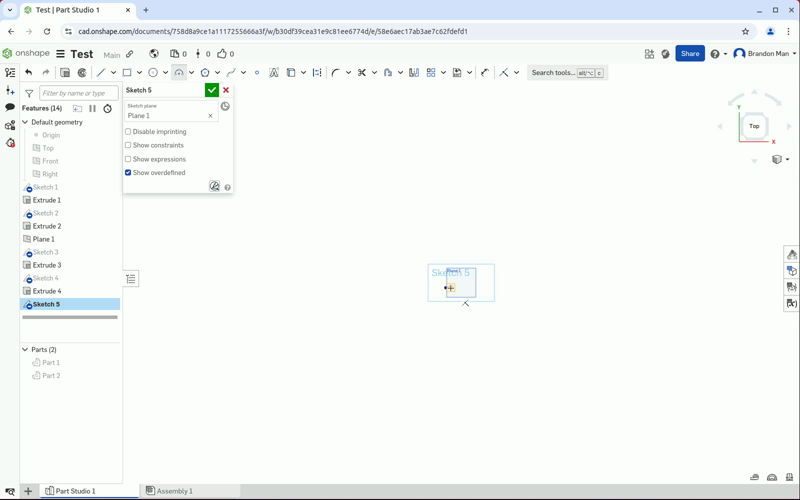
key_down(shift)
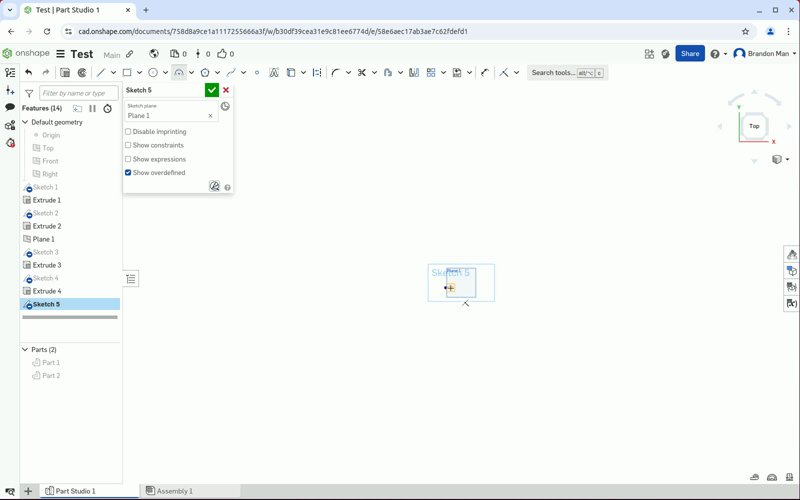
mouse_move(450, 277)
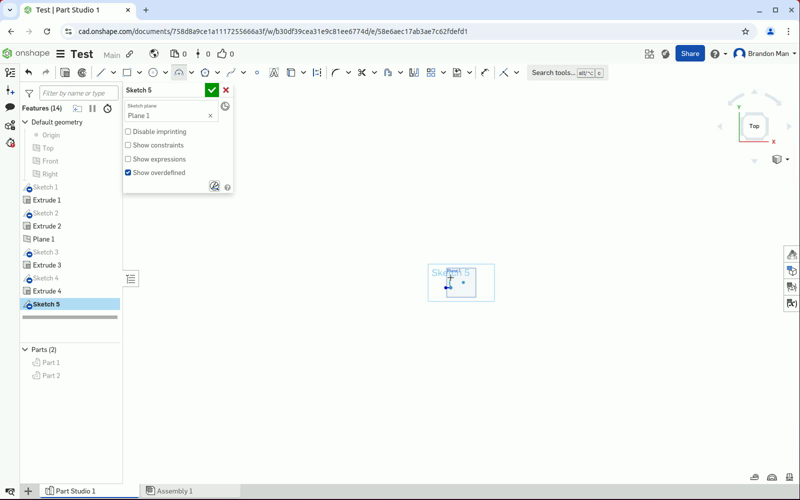
click(450, 277)
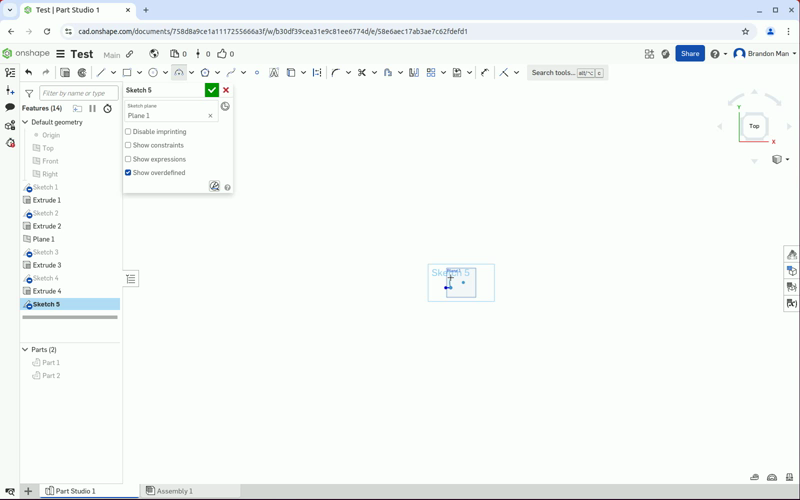
mouse_move(450, 282)
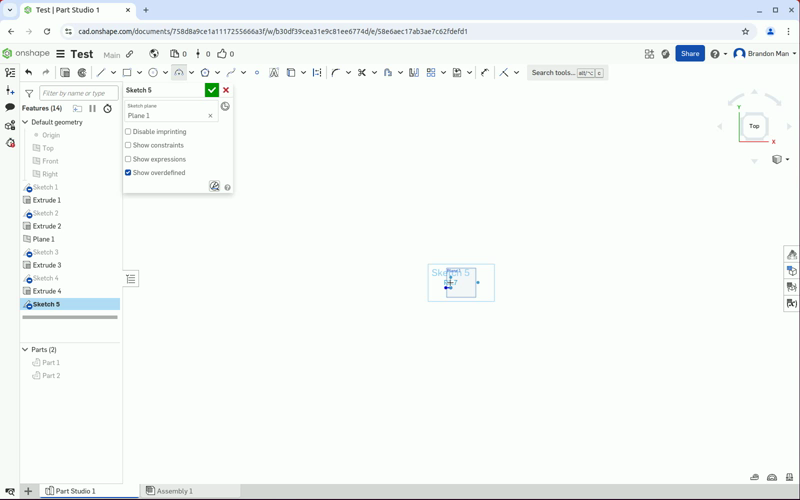
click(450, 282)
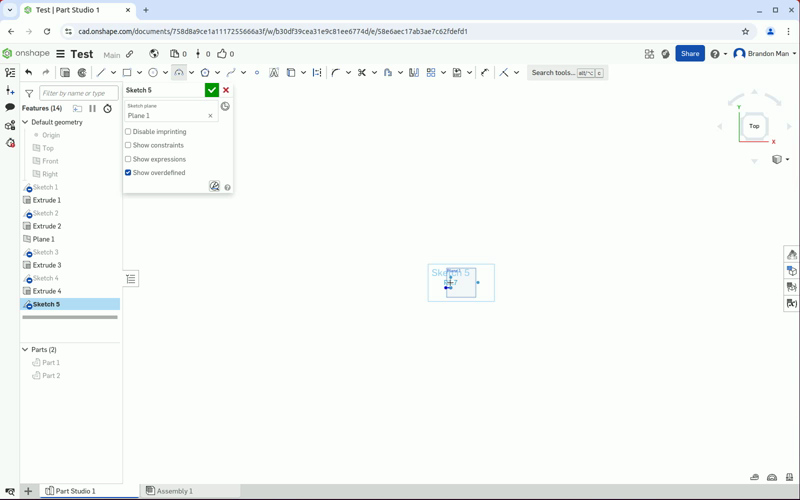
key_up(shift)
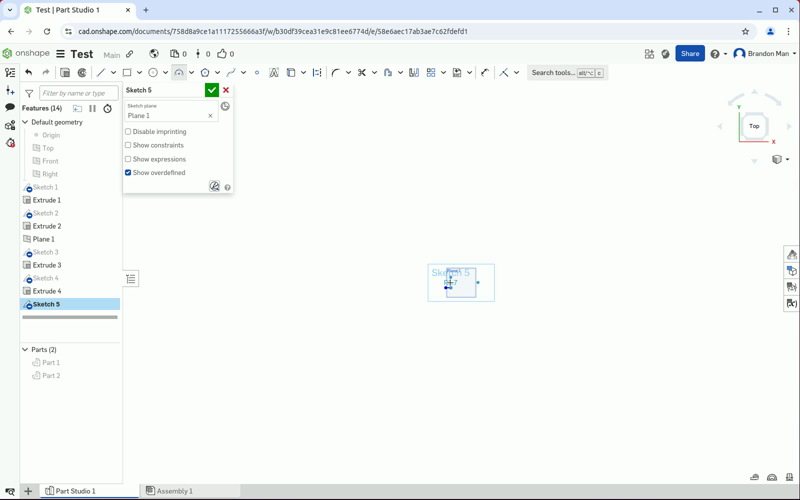
key(esc)
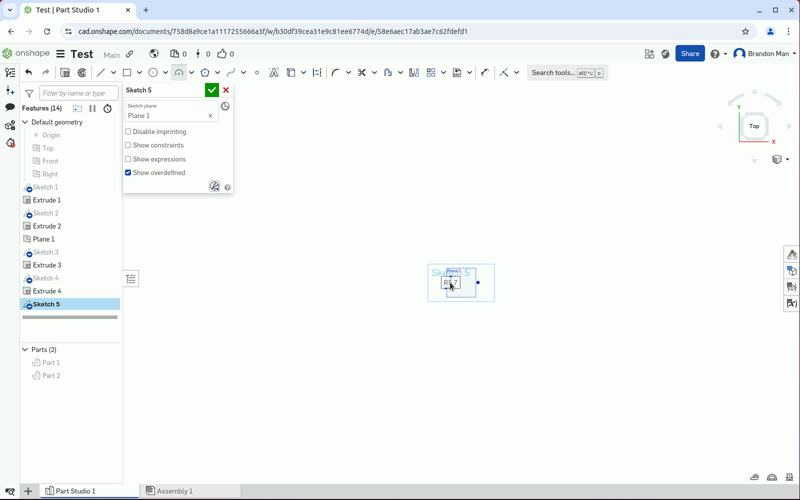
key(l)
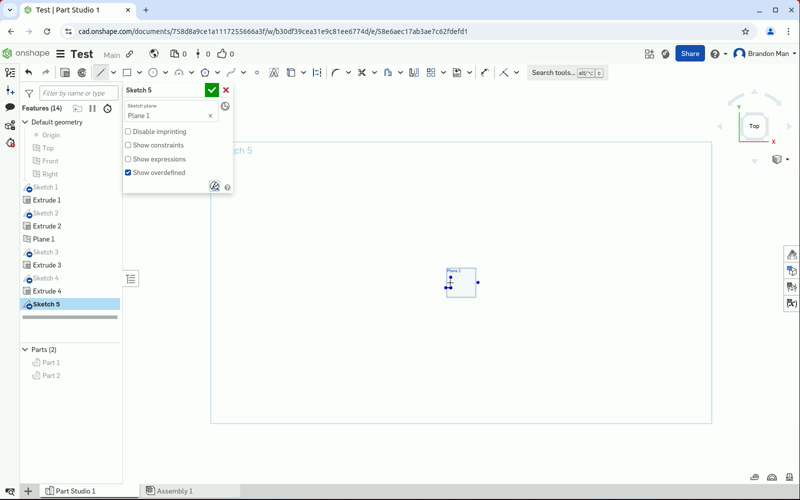
mouse_move(450, 277)
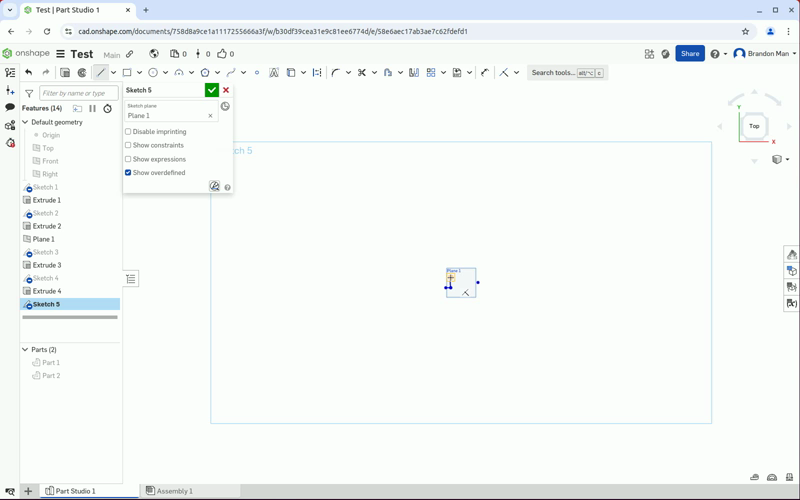
click(450, 277)
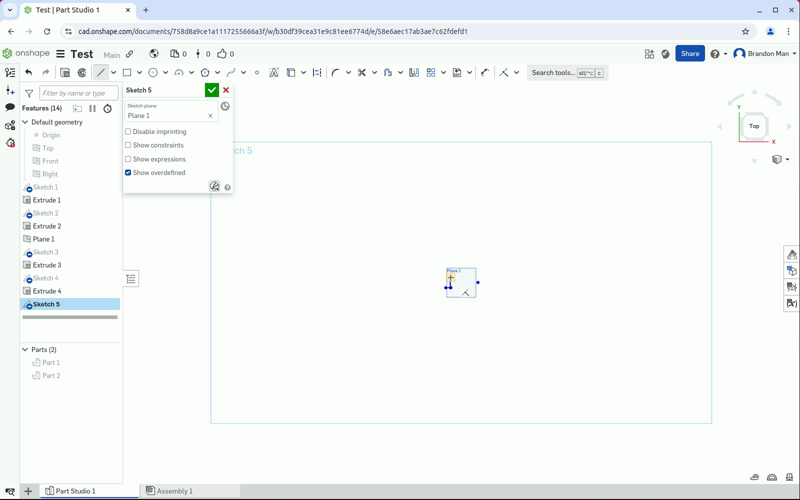
key_down(shift)
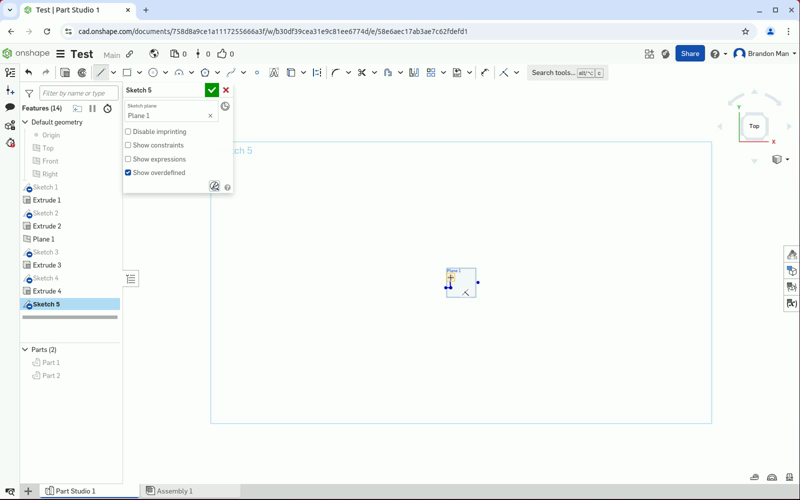
mouse_move(480, 277)
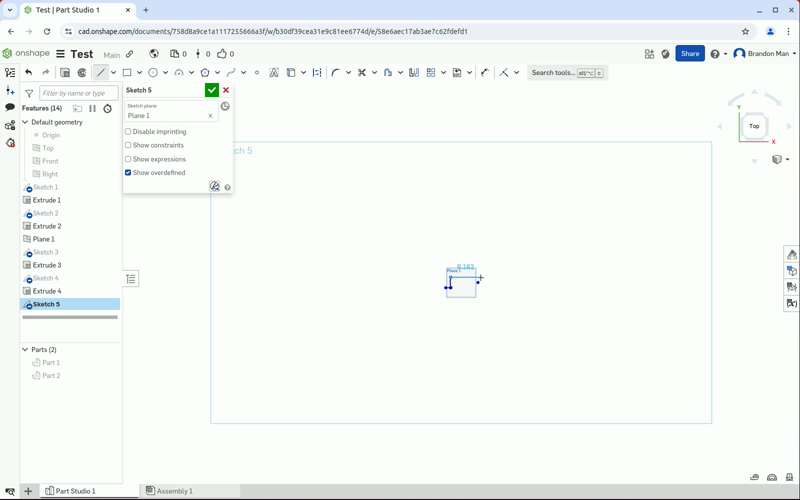
mouse_move(445, 277)
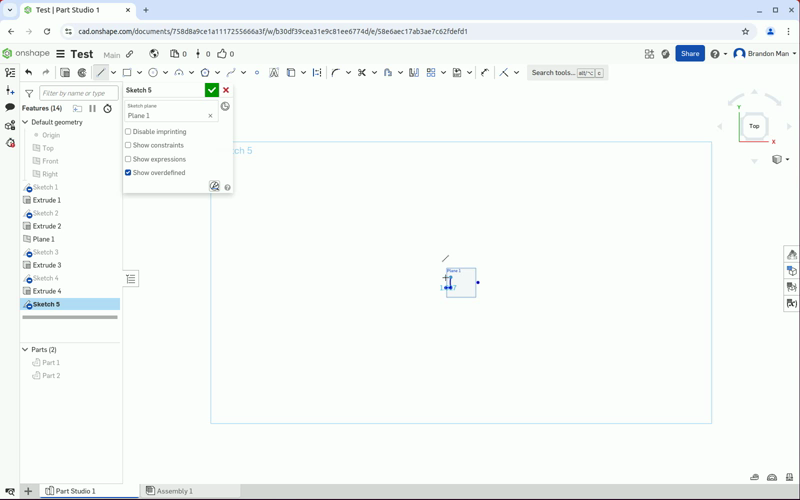
scroll(6)
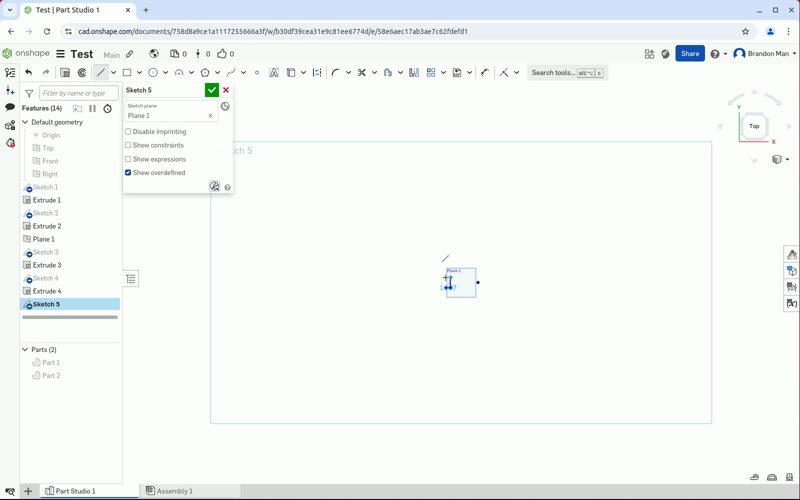
scroll(6)
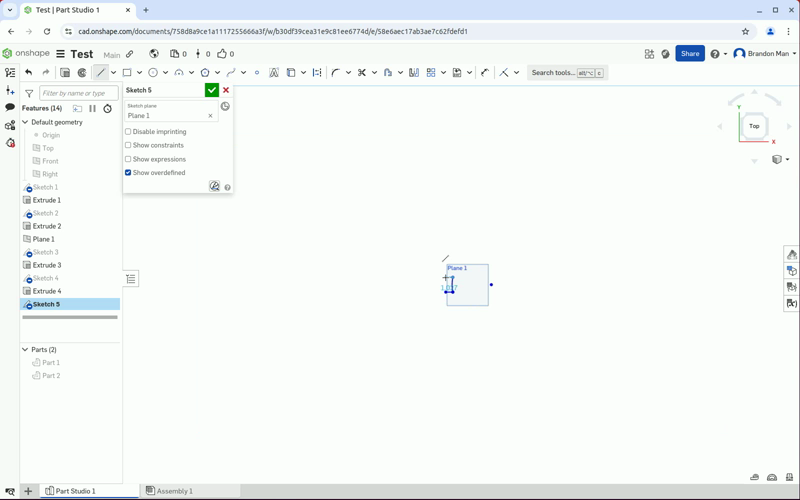
scroll(6)
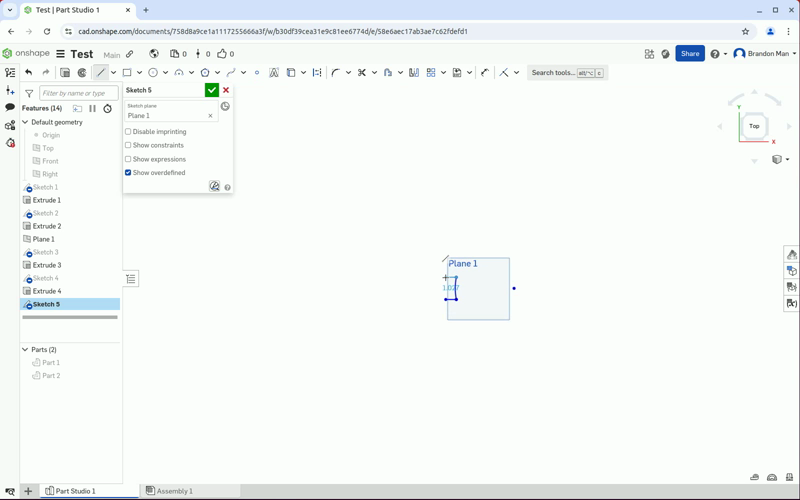
scroll(6)
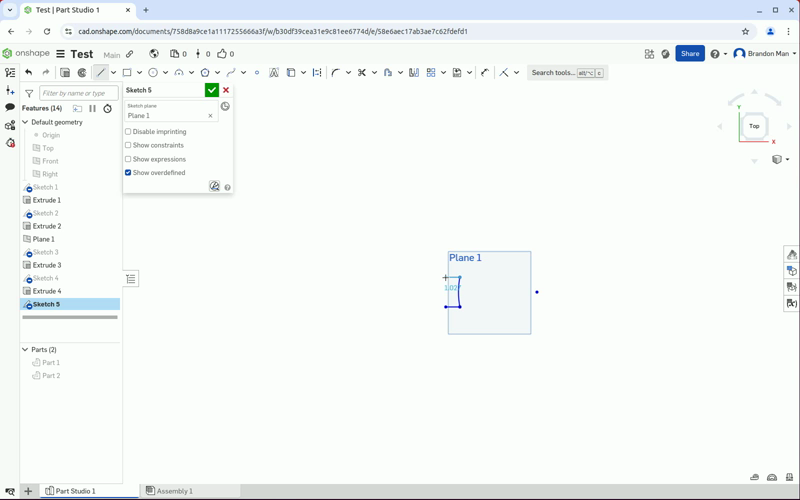
scroll(6)
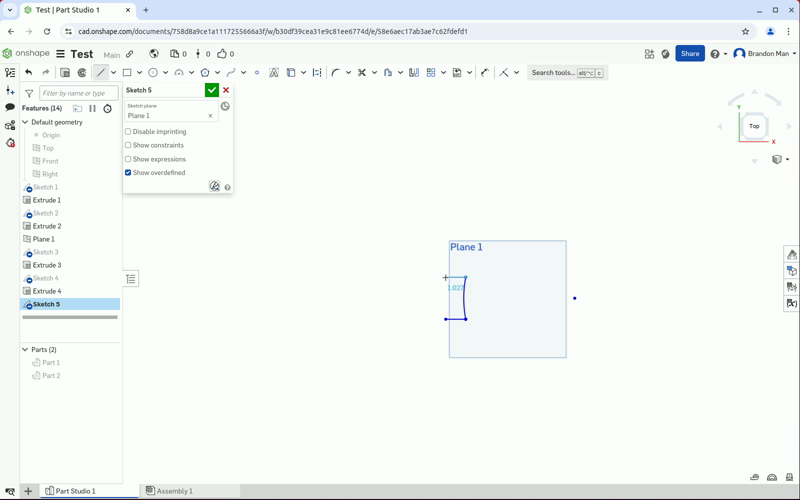
scroll(6)
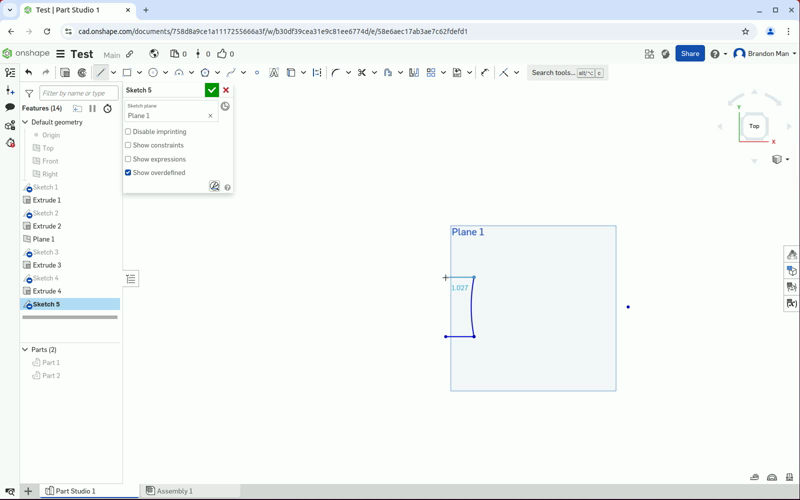
scroll(6)
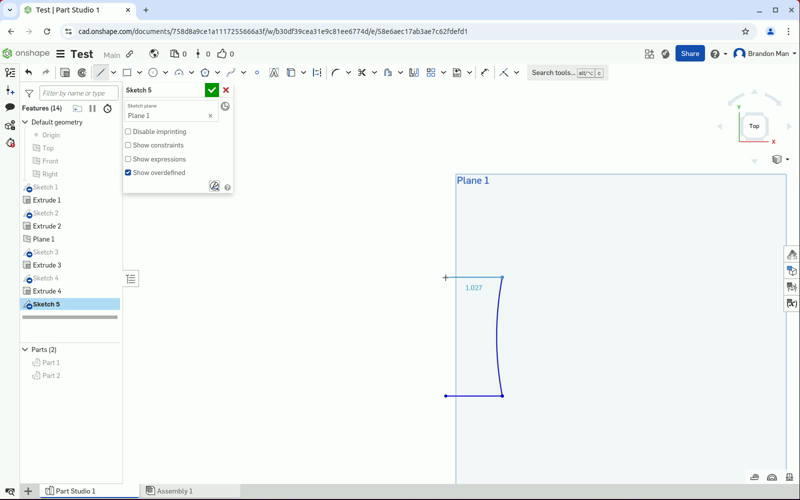
click(445, 277)
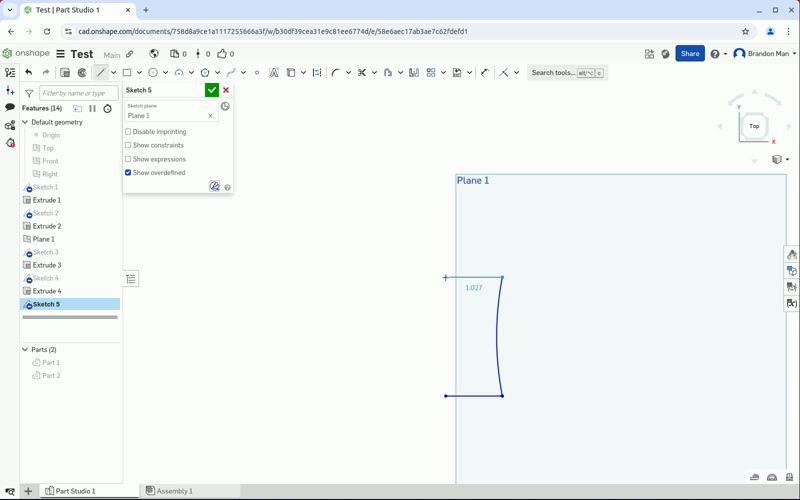
scroll(-6)
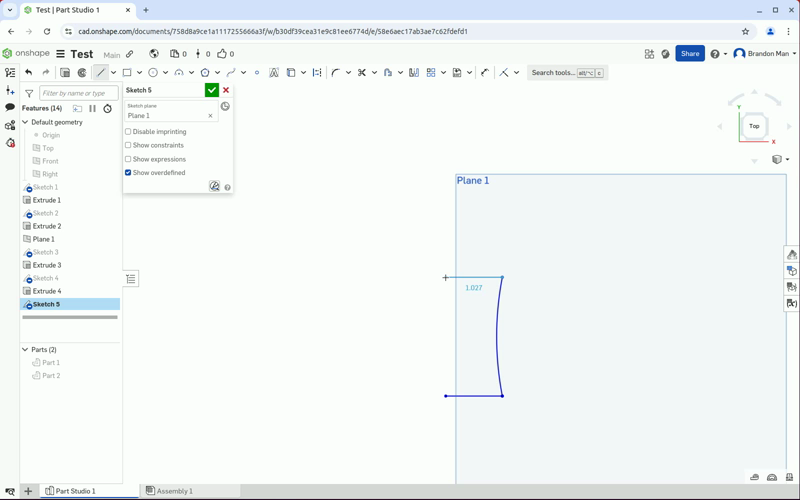
scroll(-6)
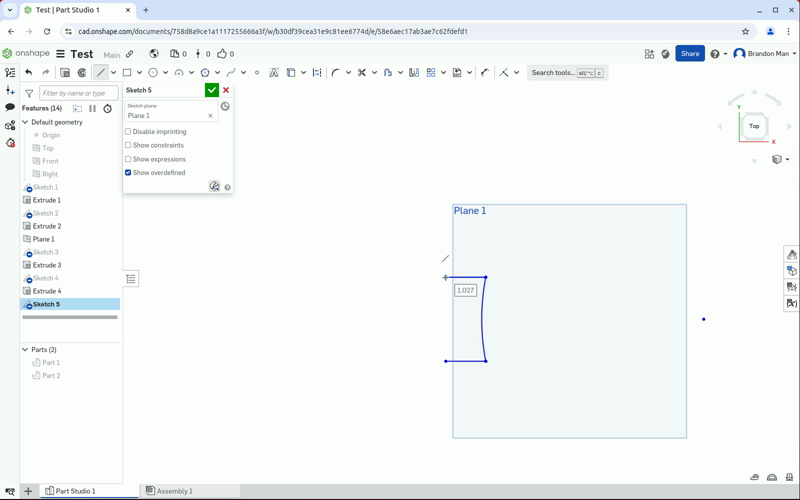
scroll(-6)
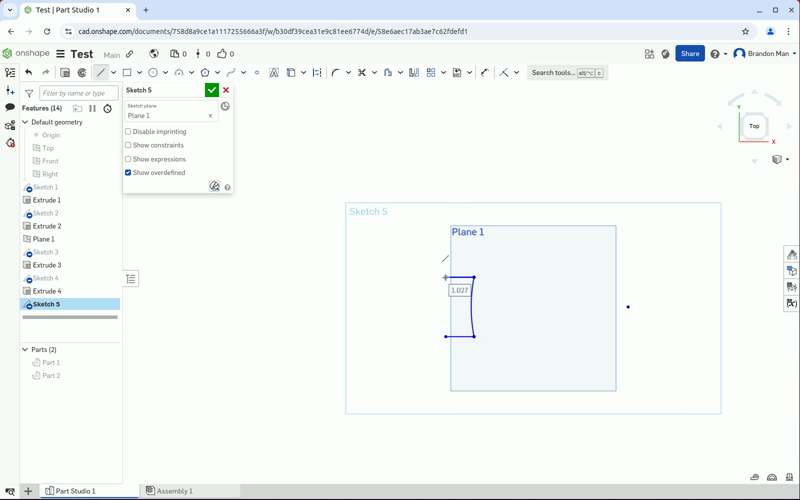
scroll(-6)
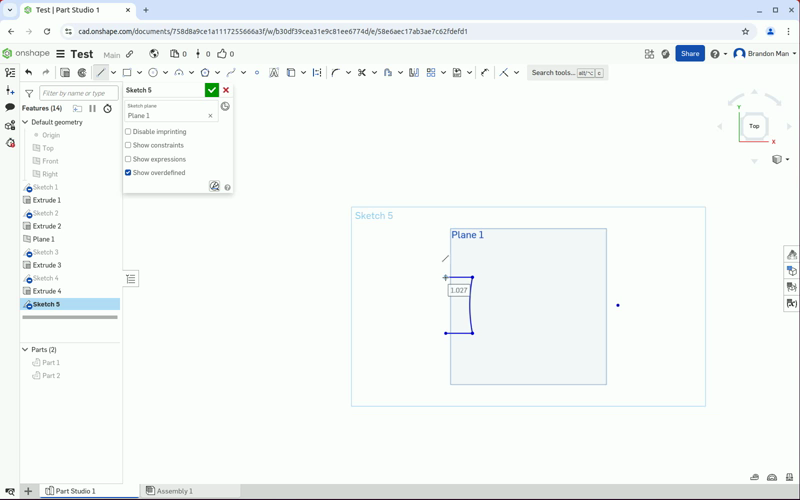
scroll(-6)
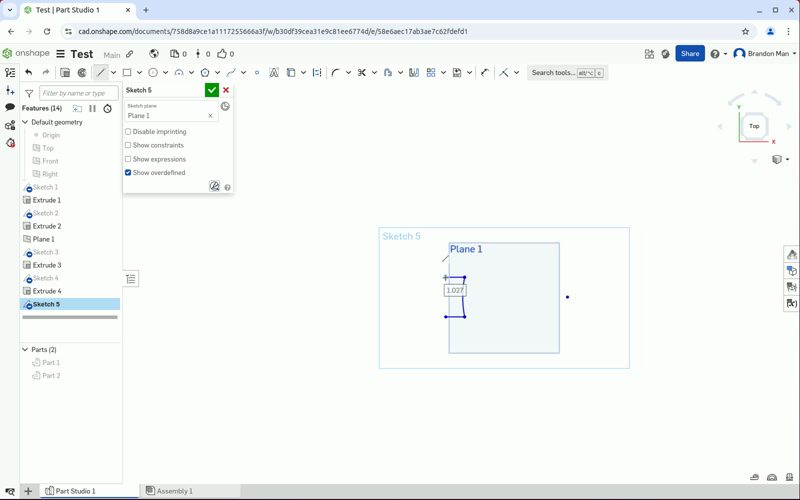
scroll(-6)
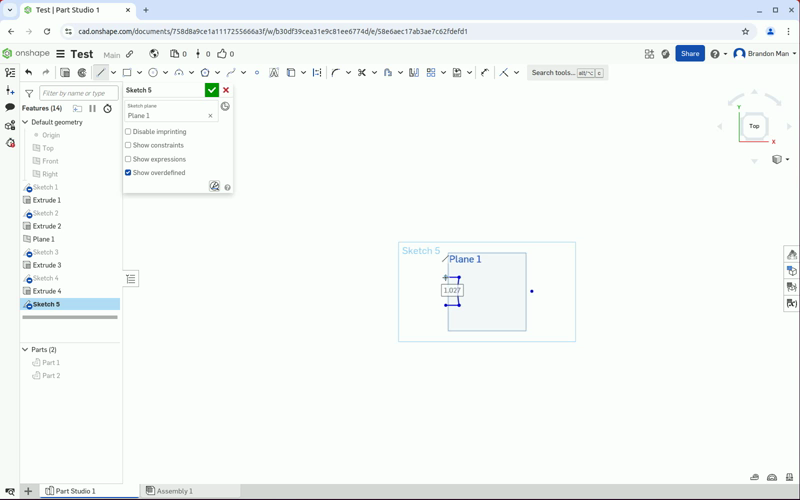
scroll(-6)
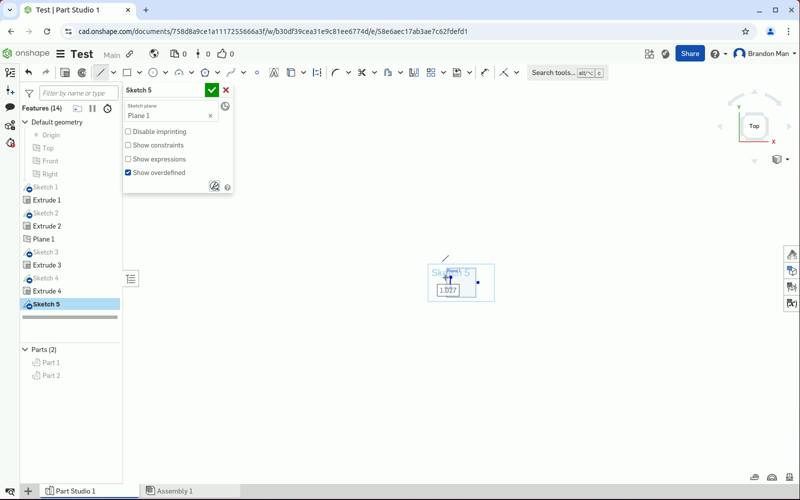
key_up(shift)
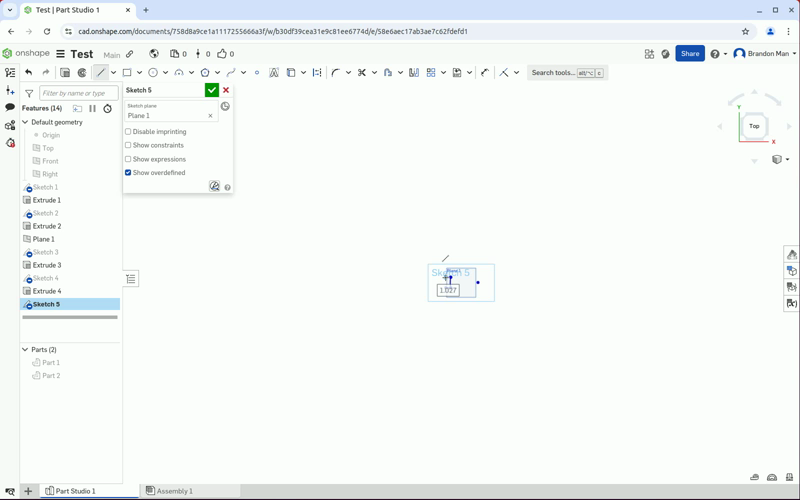
key(esc)
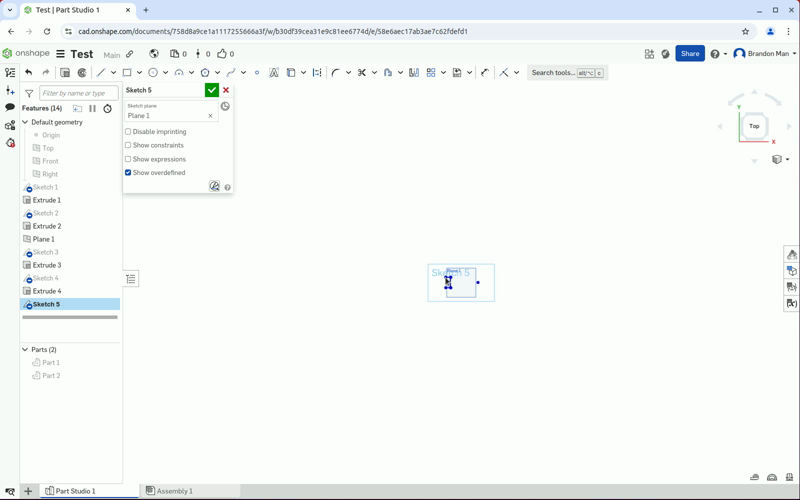
key(a)
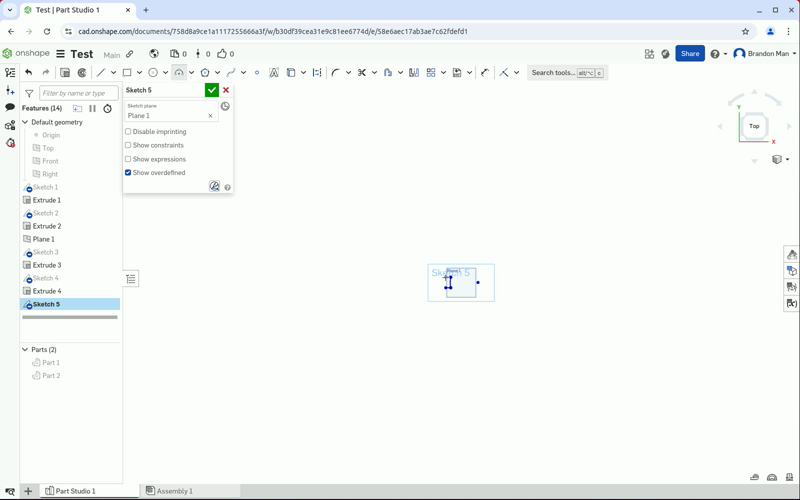
mouse_move(445, 277)
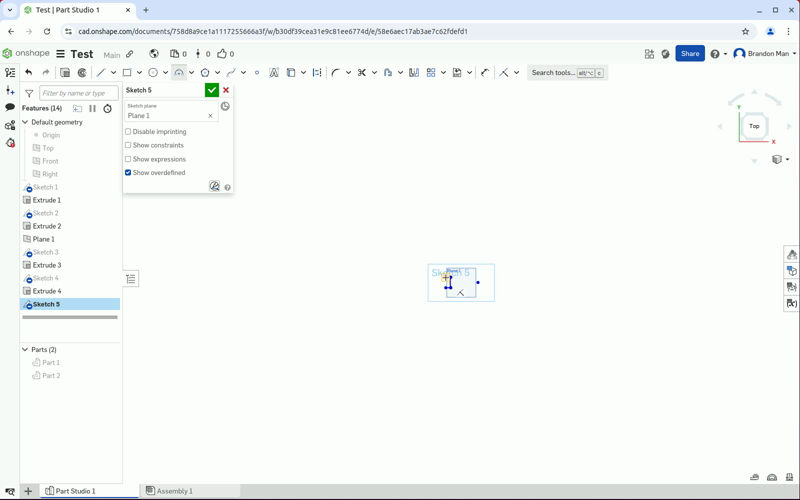
click(445, 277)
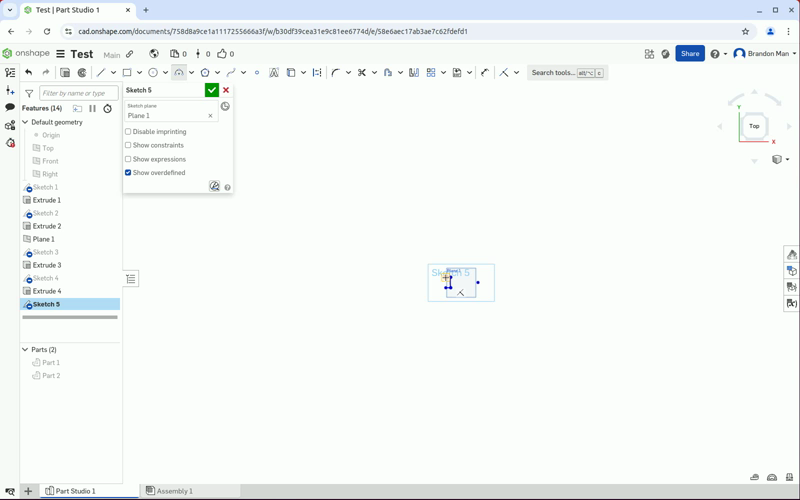
mouse_move(445, 287)
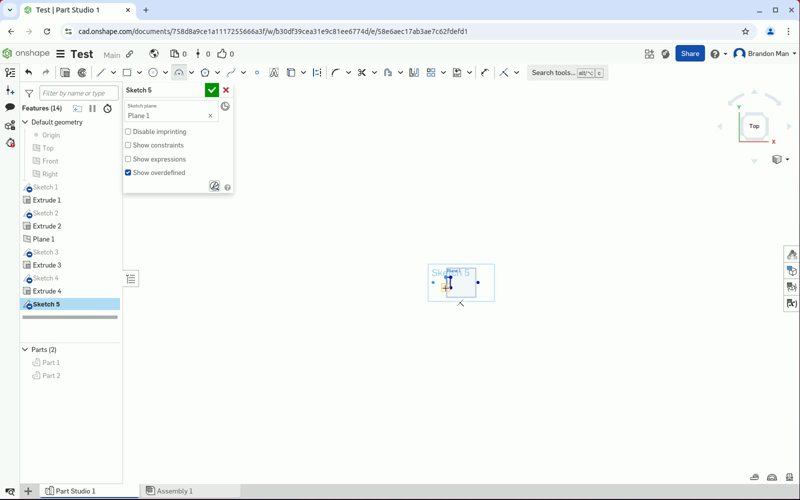
click(445, 287)
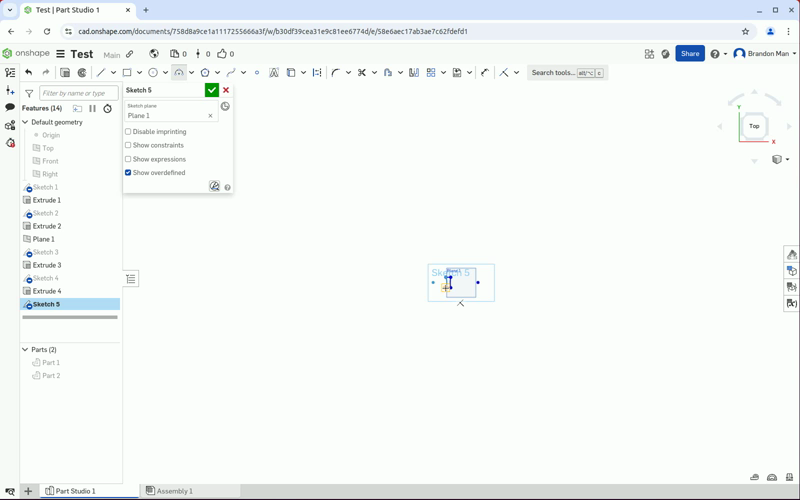
key_down(shift)
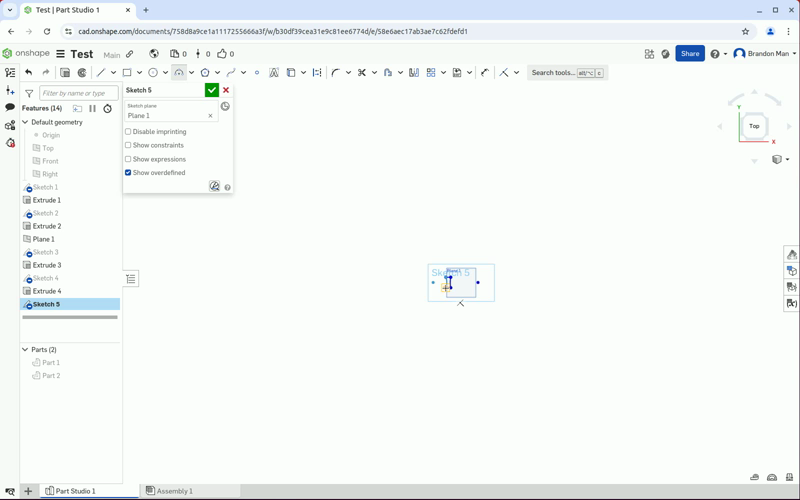
mouse_move(444, 282)
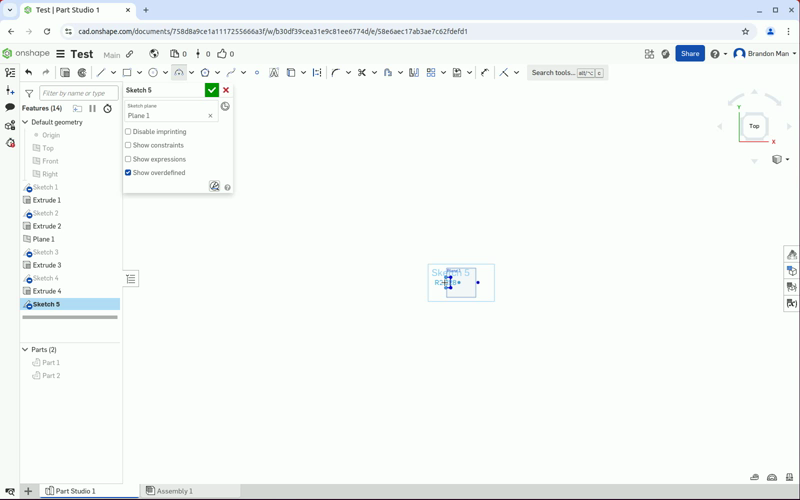
click(444, 282)
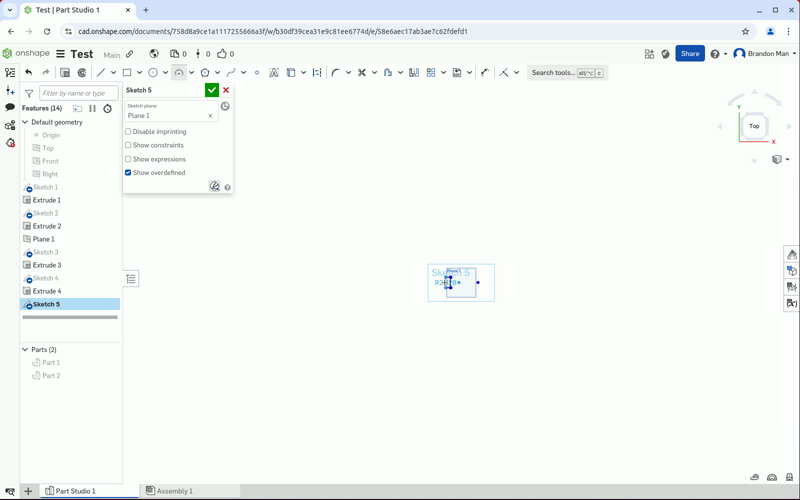
key_up(shift)
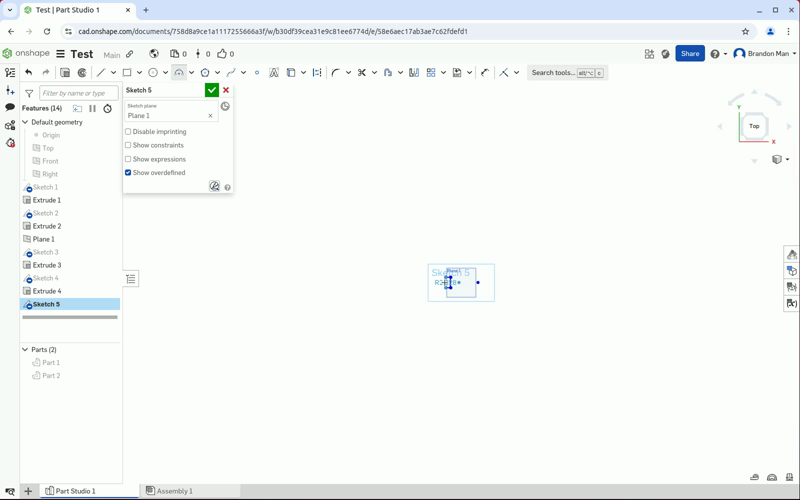
key(esc)
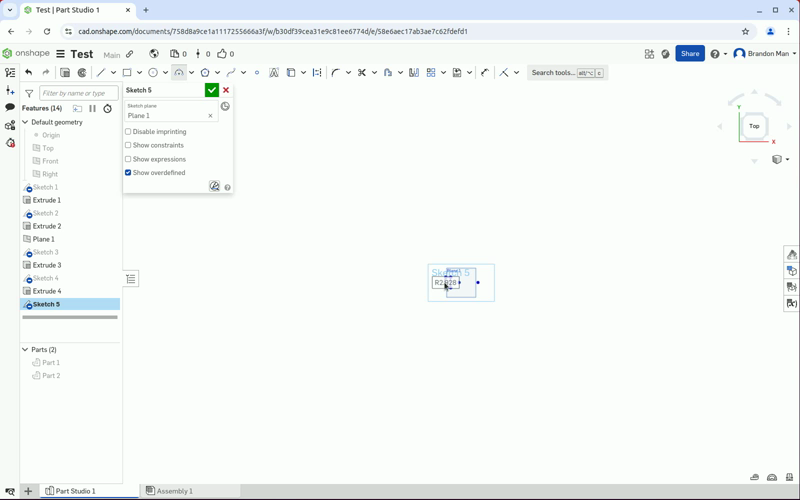
mouse_move(447, 278)
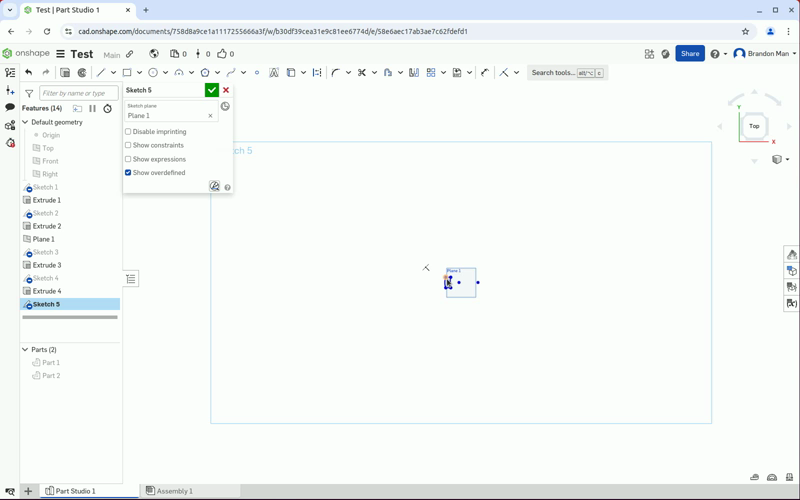
scroll(6)
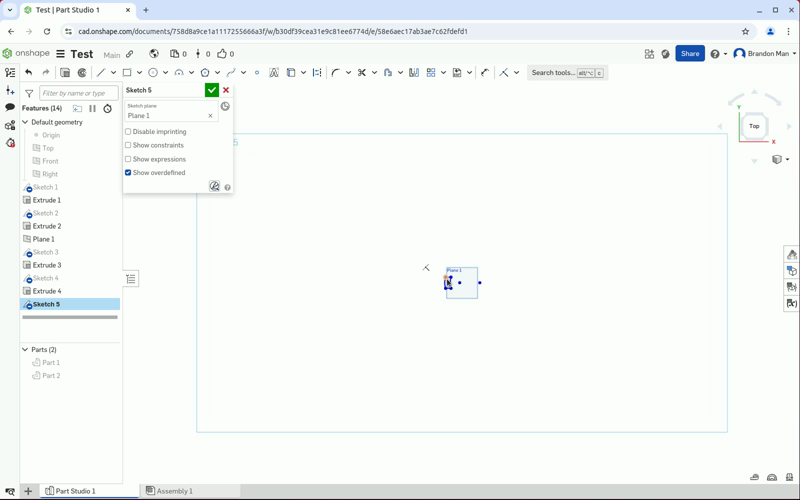
scroll(6)
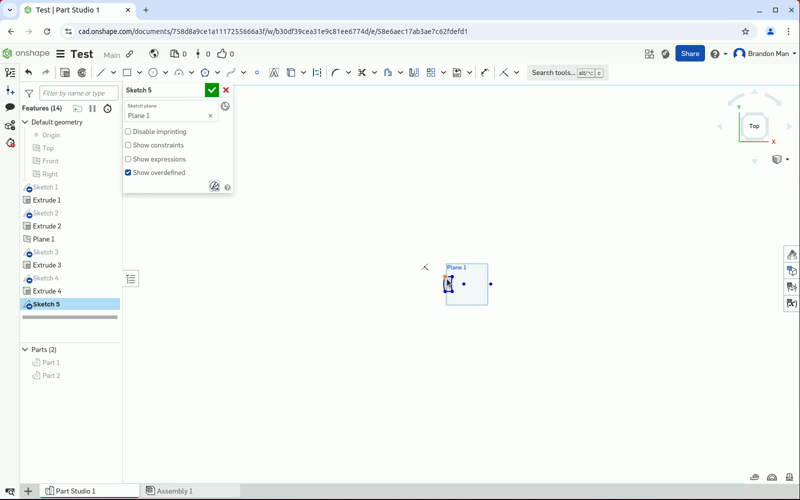
scroll(6)
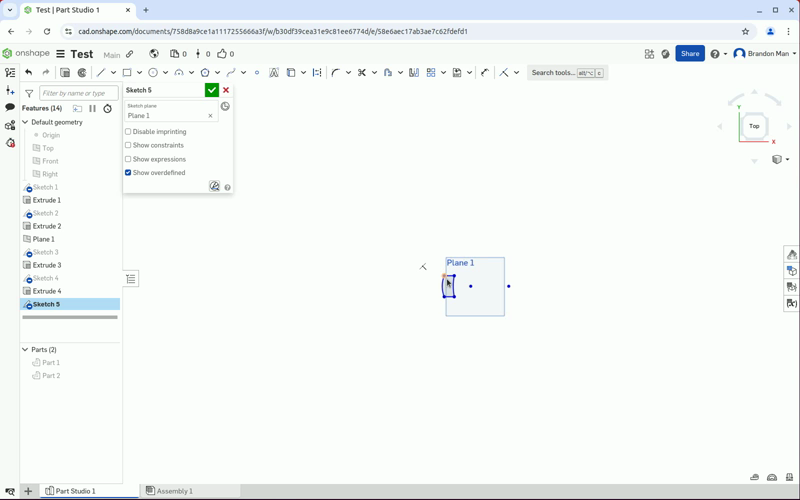
scroll(6)
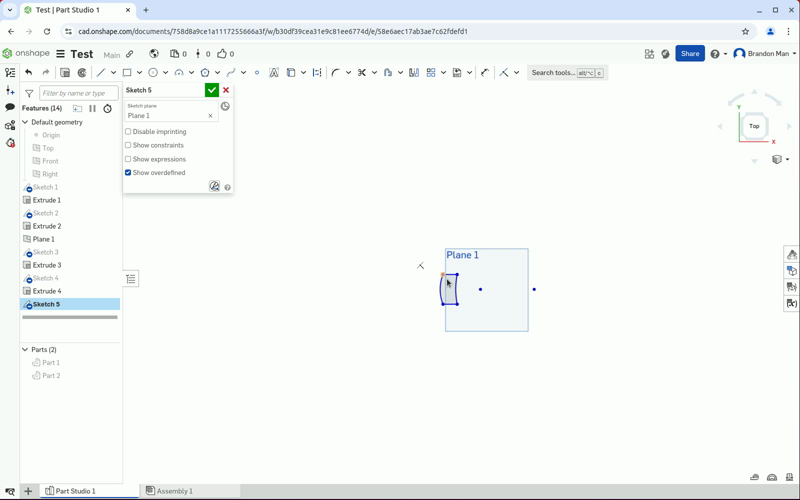
scroll(6)
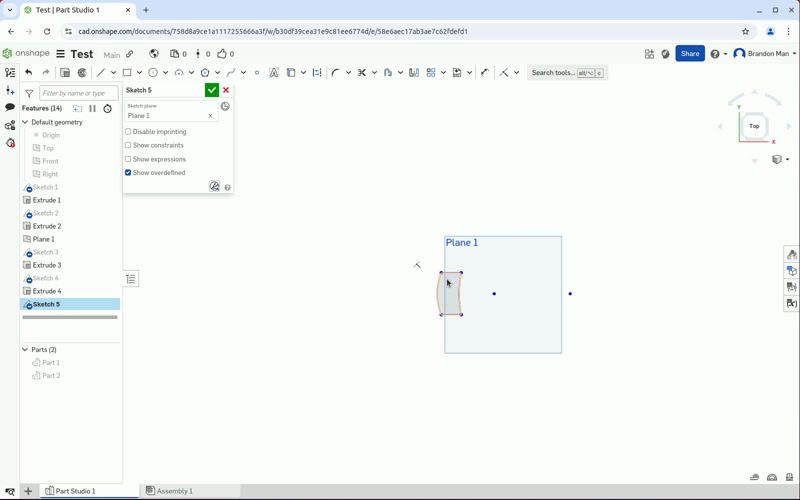
scroll(6)
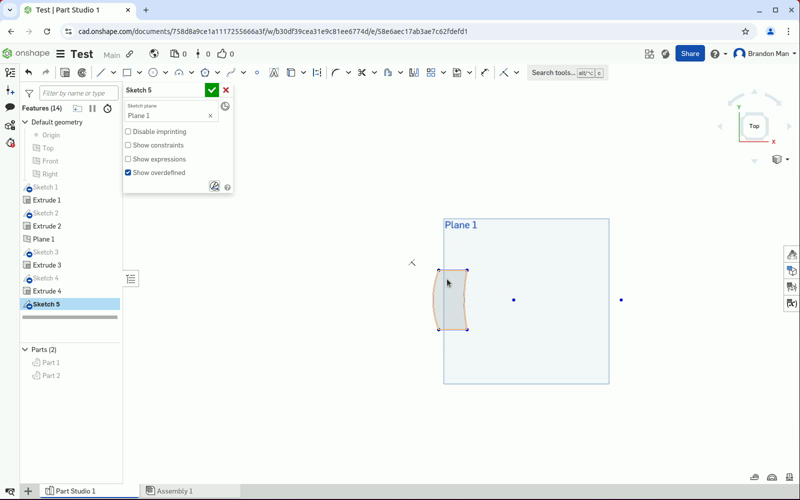
scroll(6)
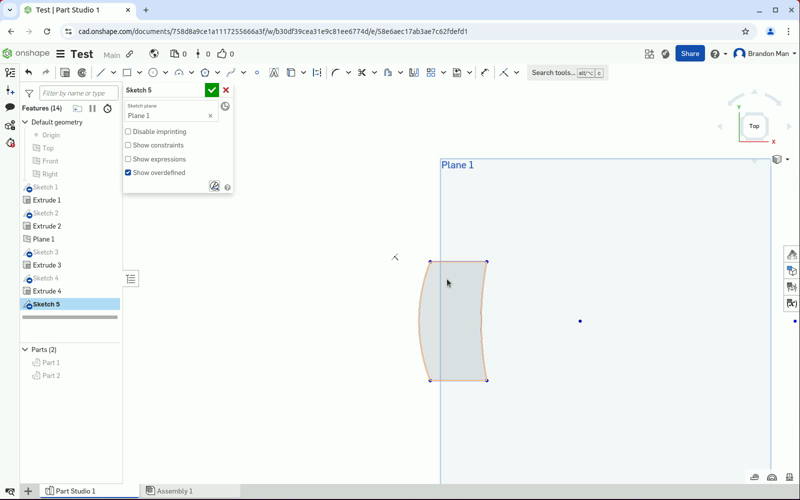
click(447, 278)
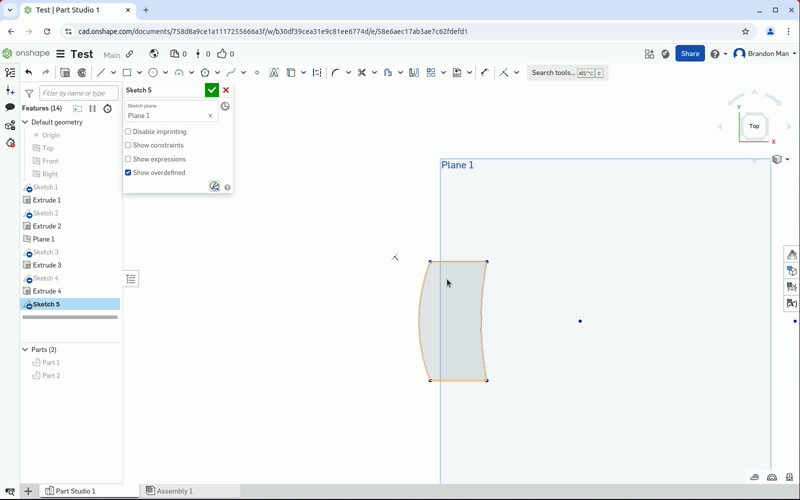
scroll(-6)
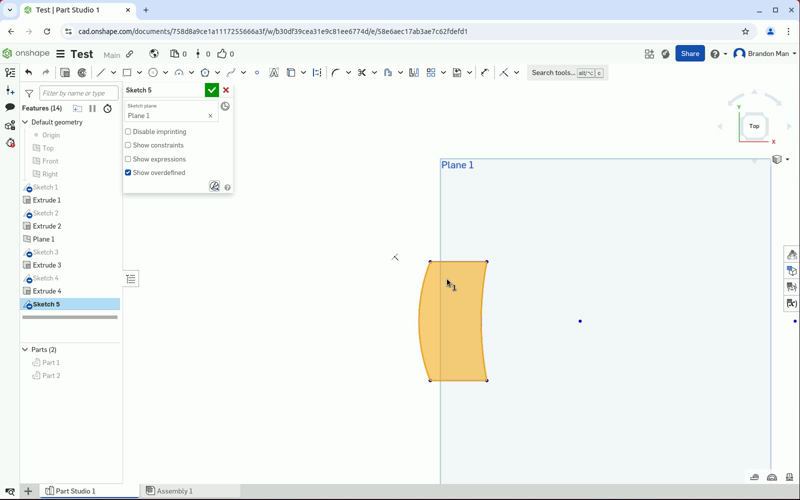
scroll(-6)
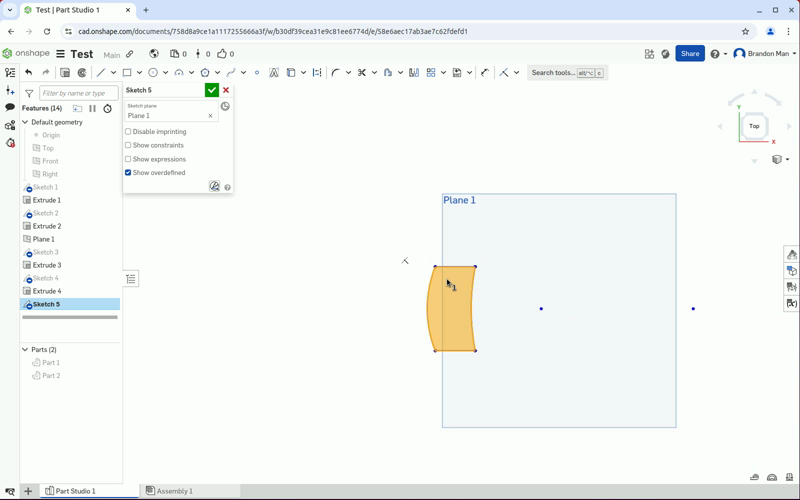
scroll(-6)
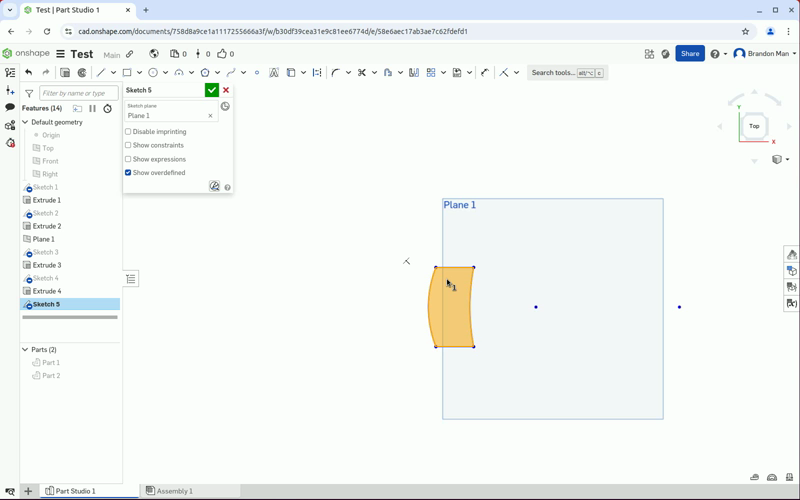
scroll(-6)
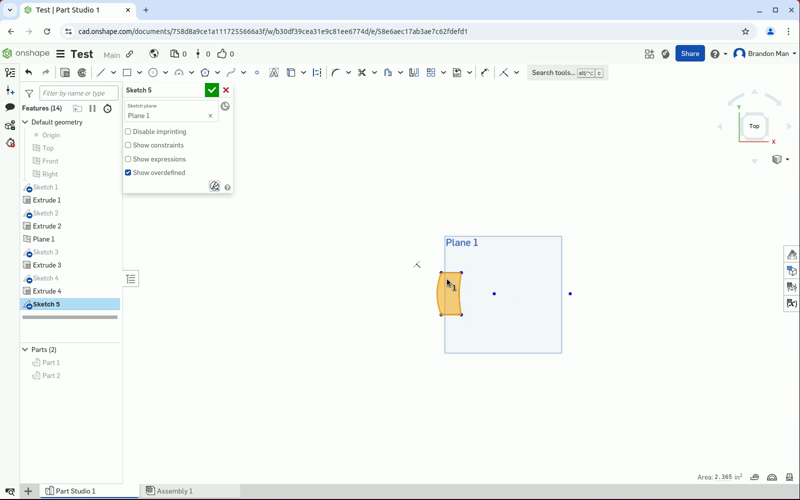
scroll(-6)
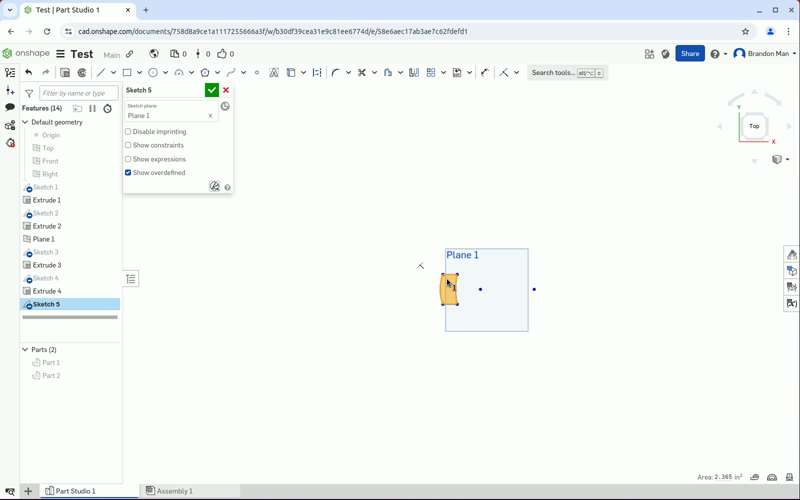
scroll(-6)
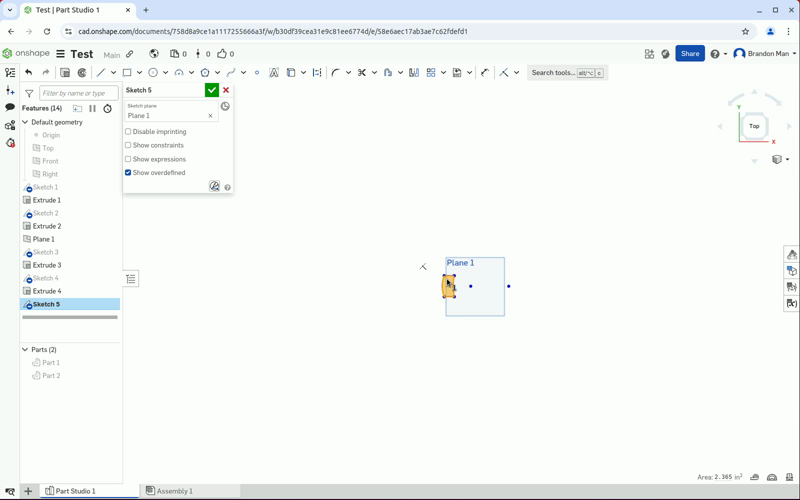
scroll(-6)
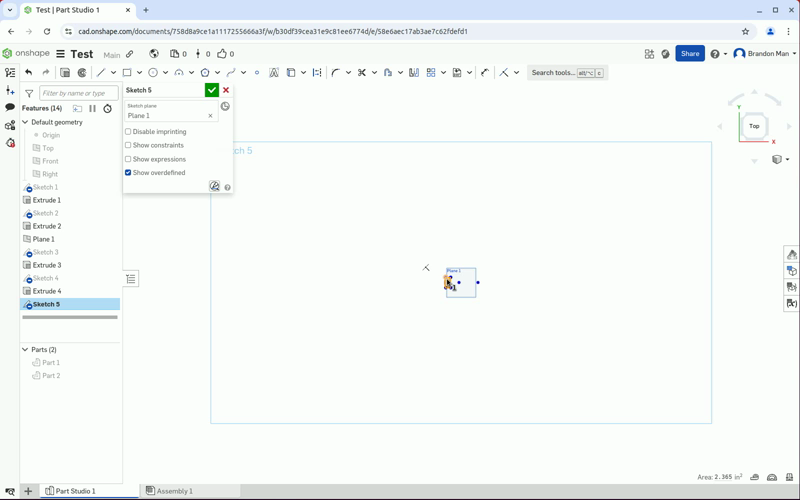
mouse_move(73, 352)
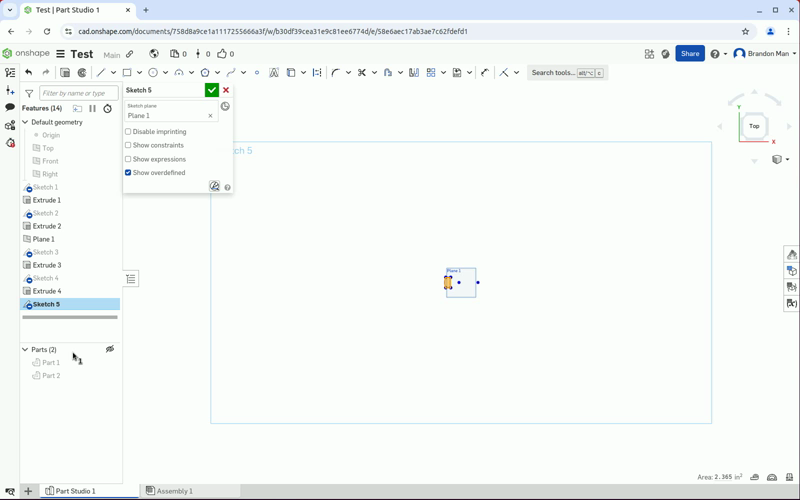
key(shift+y)
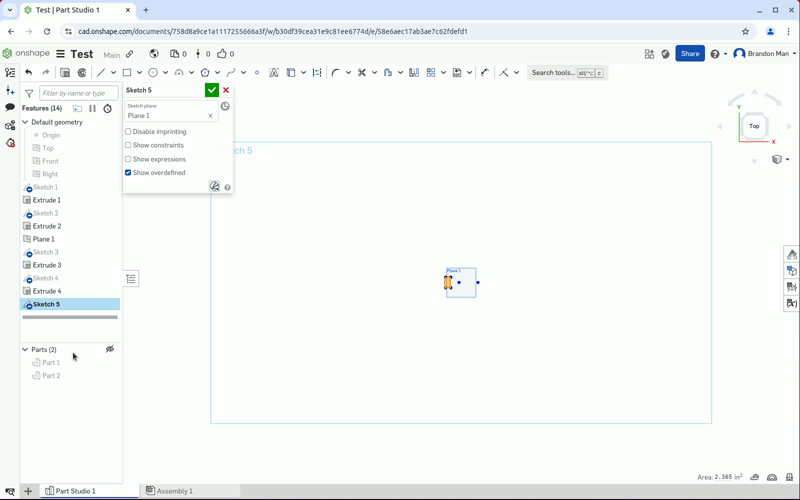
key(shift+e)
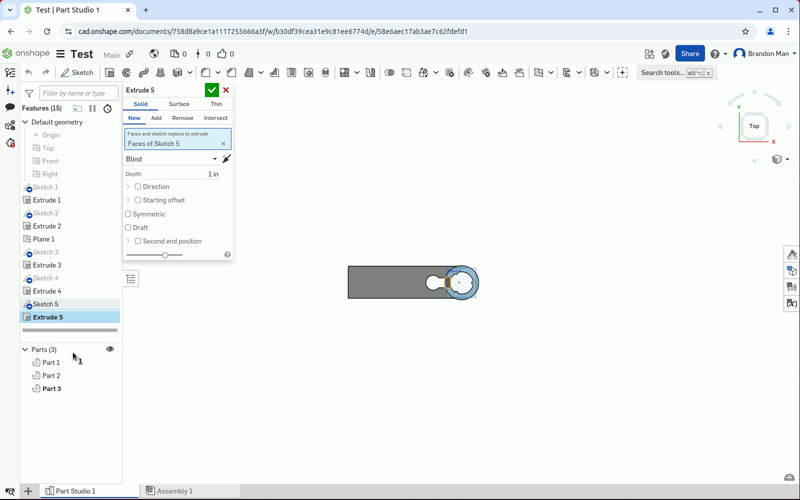
mouse_move(143, 106)
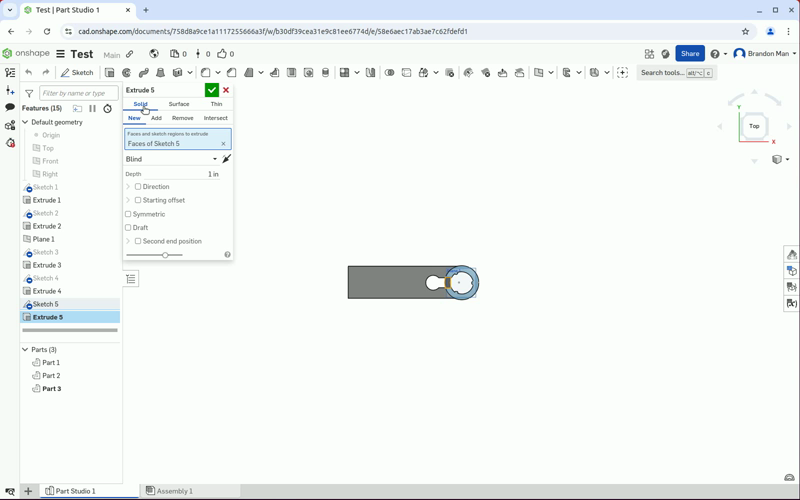
click(143, 106)
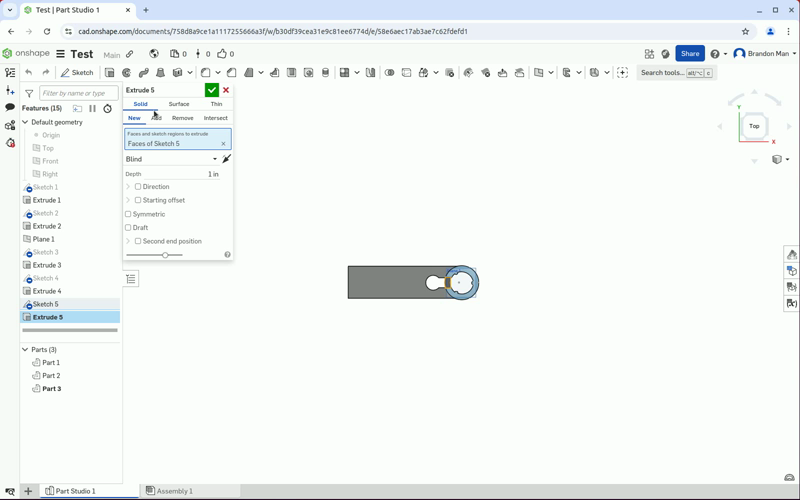
mouse_move(186, 120)
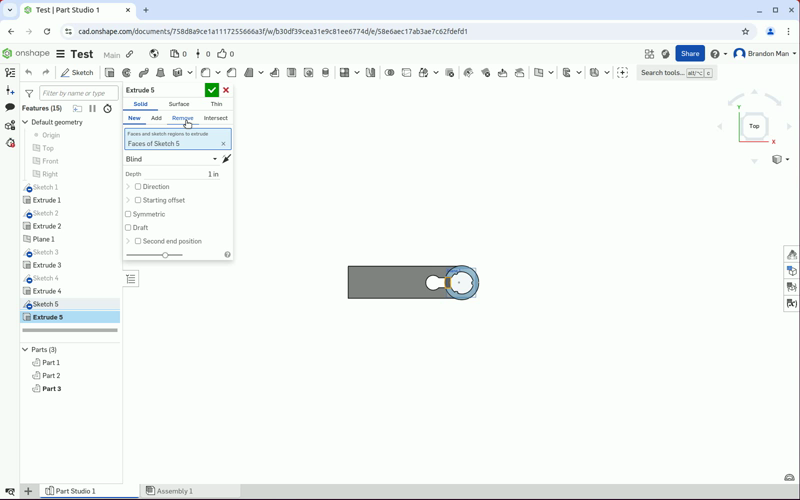
click(186, 120)
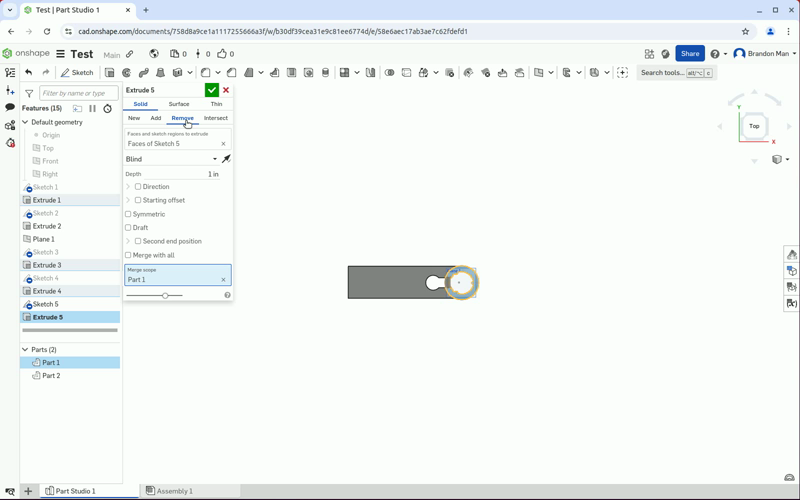
key(tab, 4)
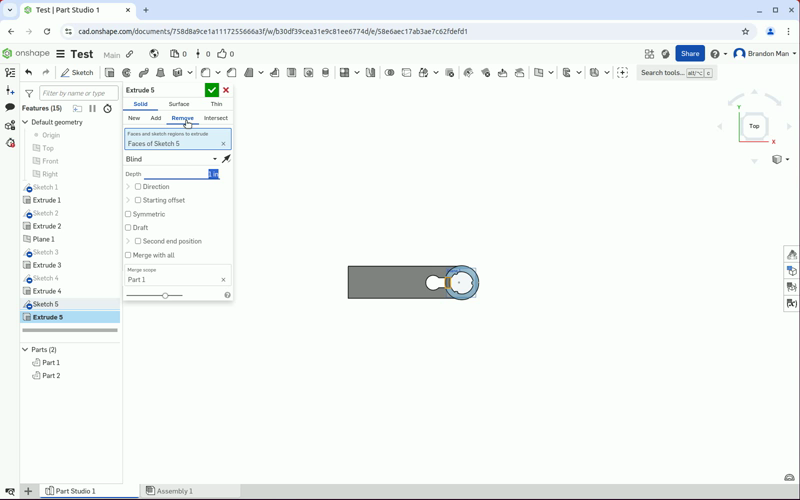
text(11.554)
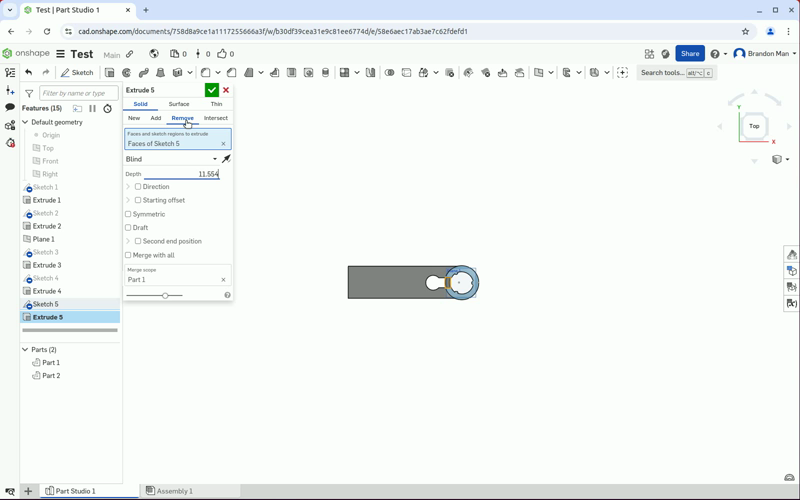
key(tab, 6)
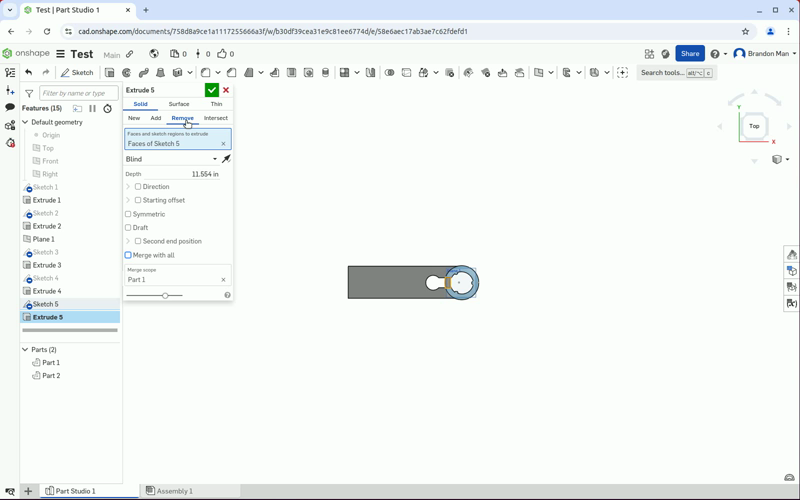
key(space)
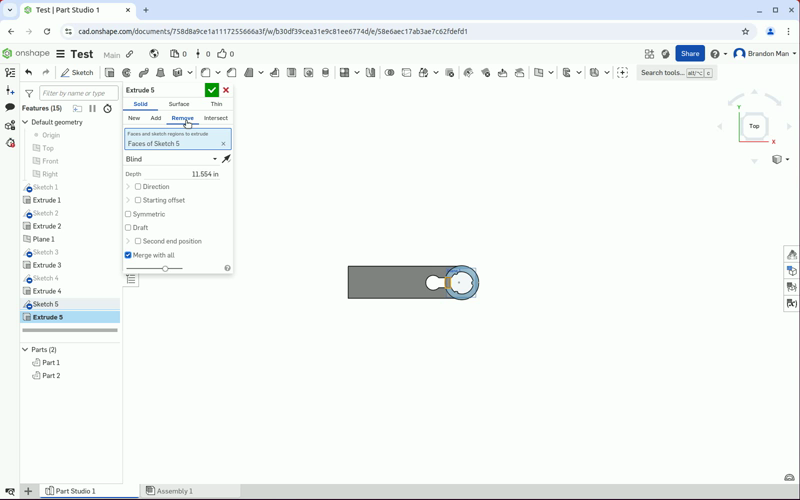
key(enter)
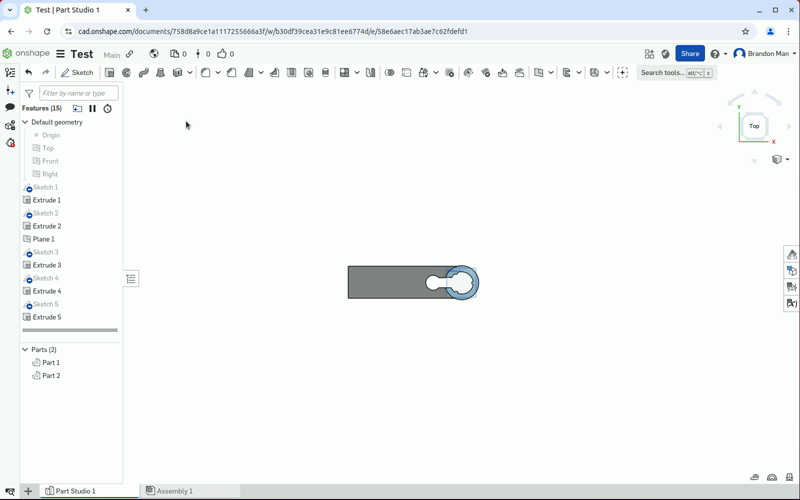
key(shift+h)
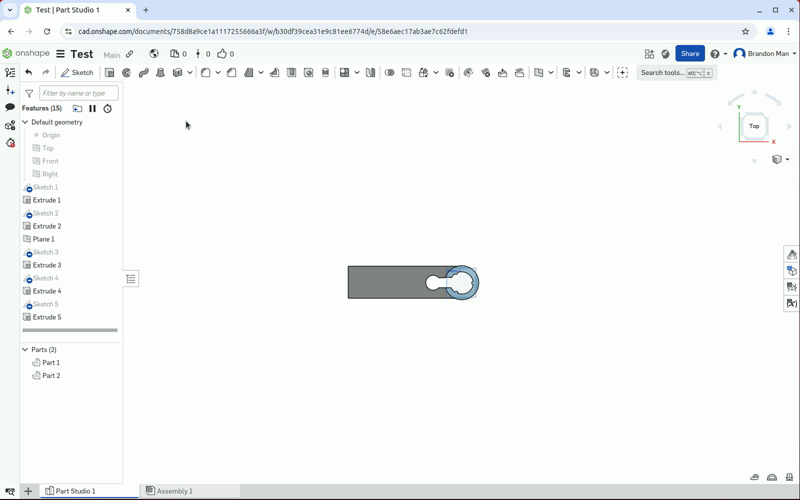
key(shift+h)
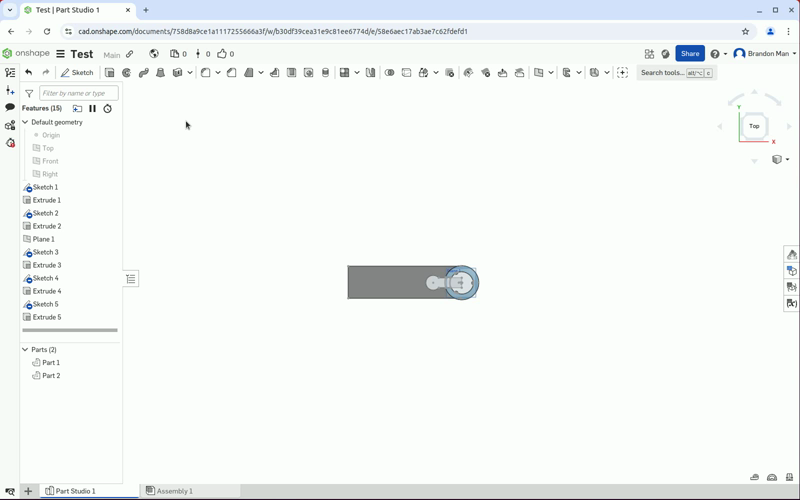
key(shift+7)
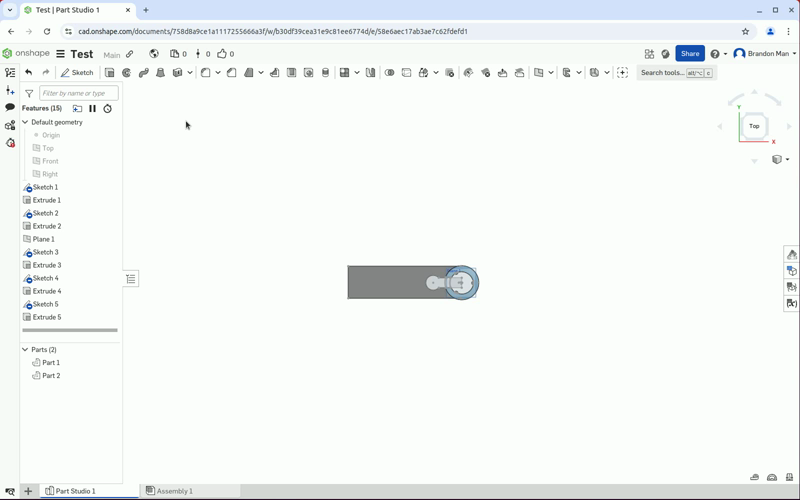
key(up, 3)
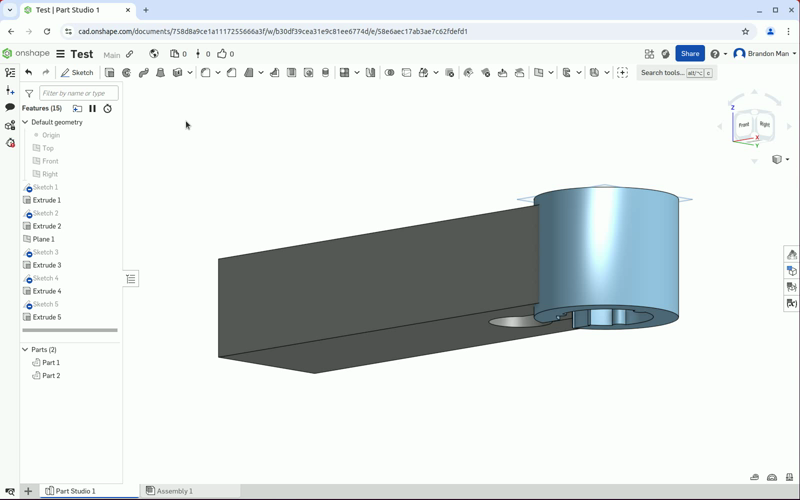
key(left, 3)
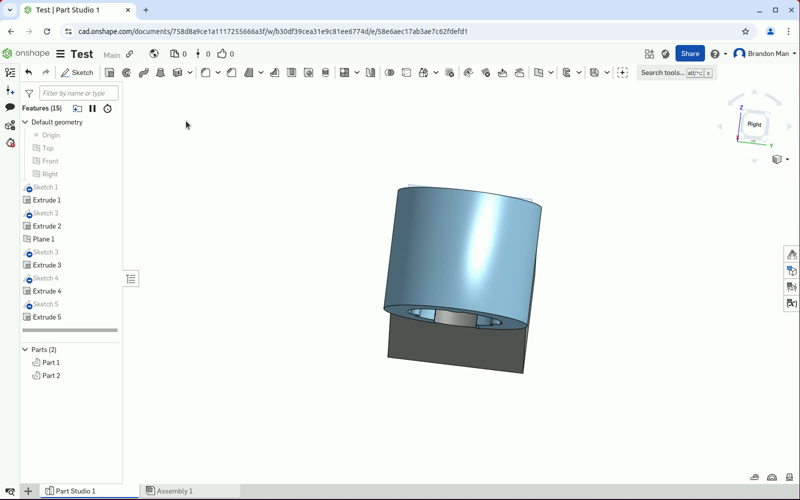
key(right, 3)
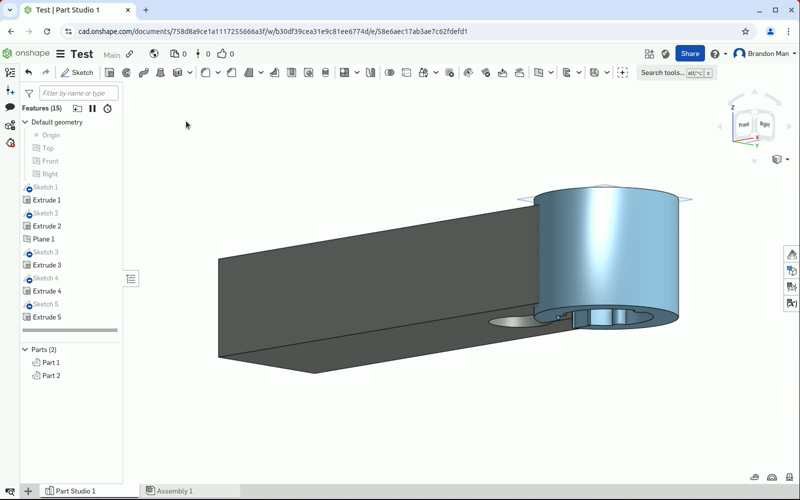
key(down, 3)
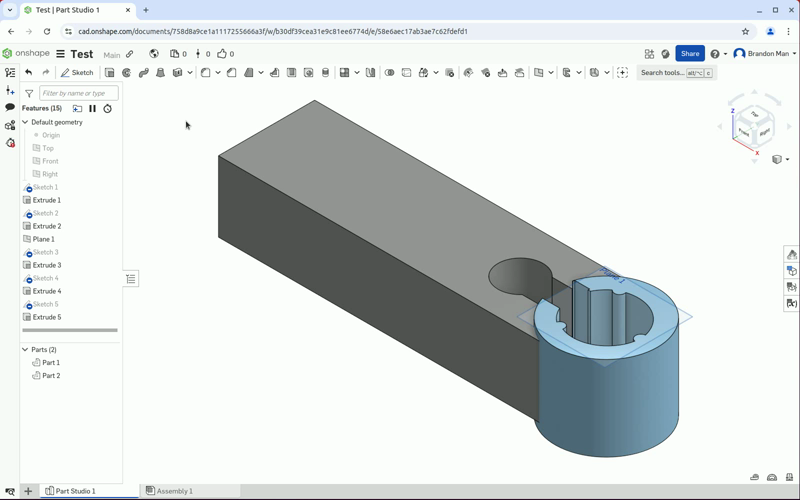
mouse_move(73, 189)
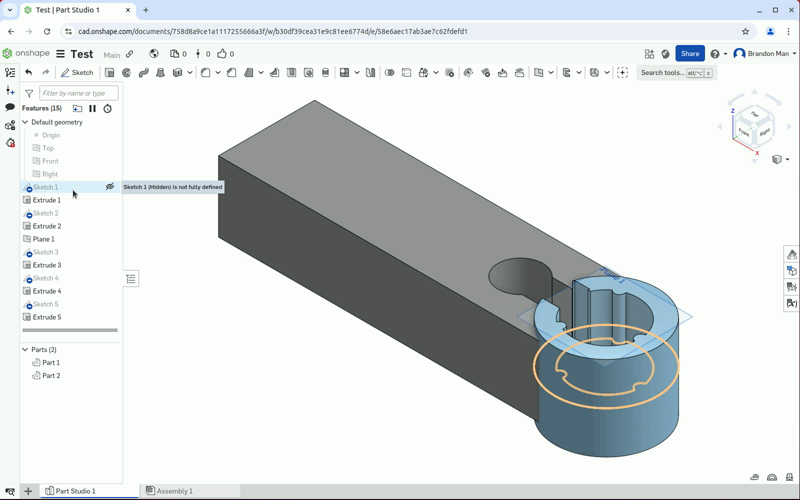
click(73, 189)